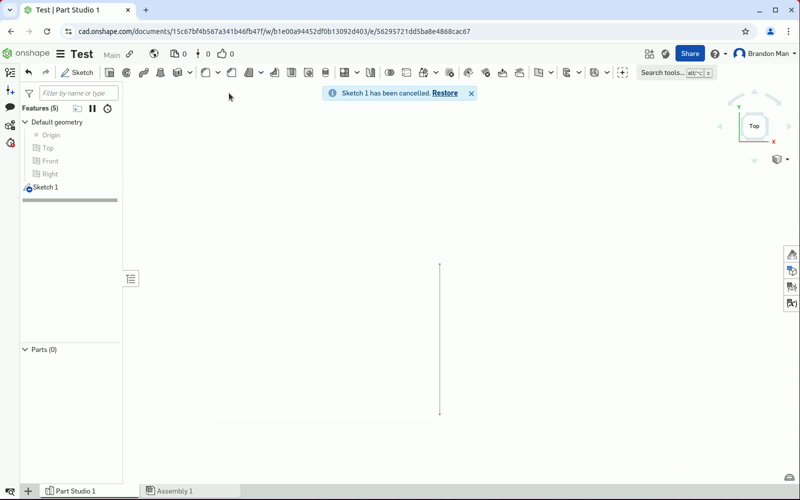
key(shift+h)
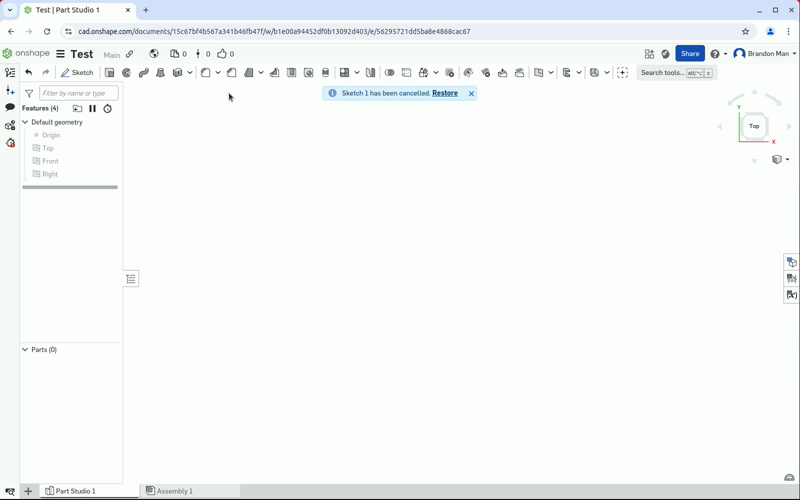
mouse_move(73, 352)
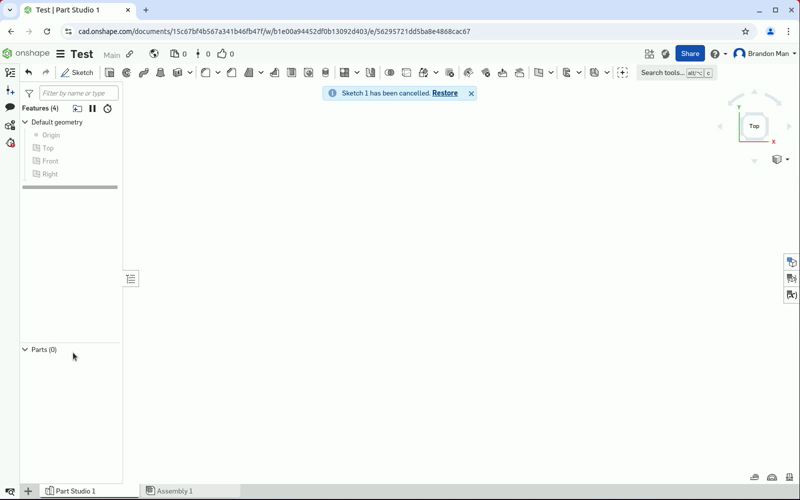
key(y)
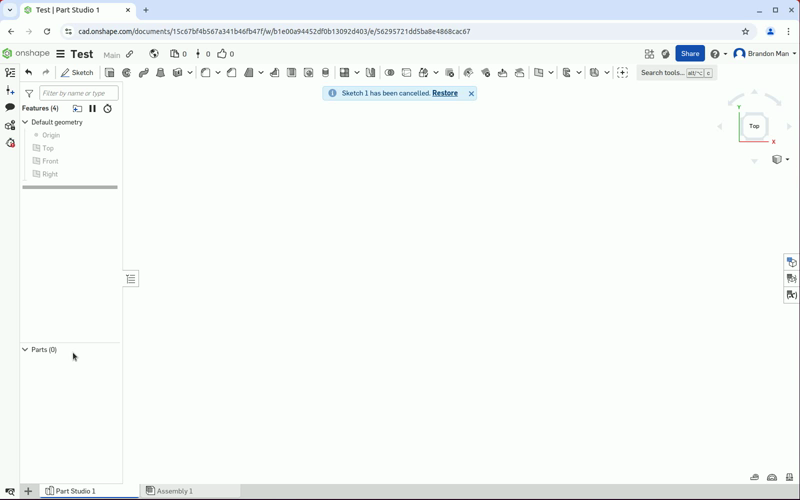
key(shift+p)
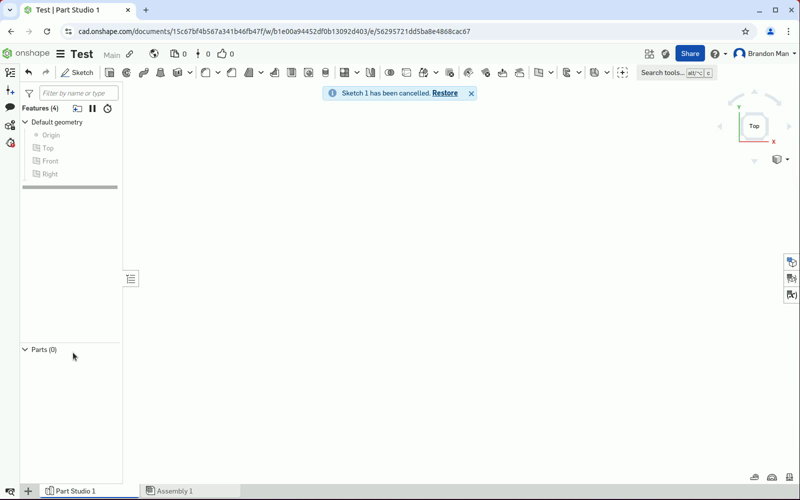
key(space)
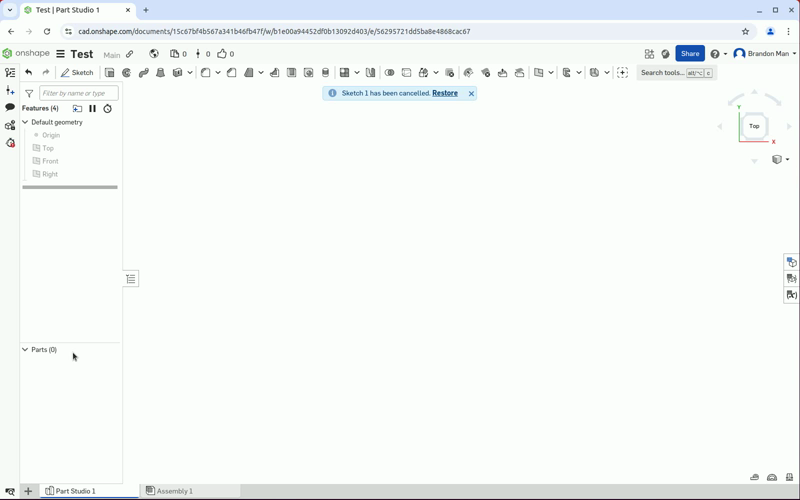
key_down(shift)
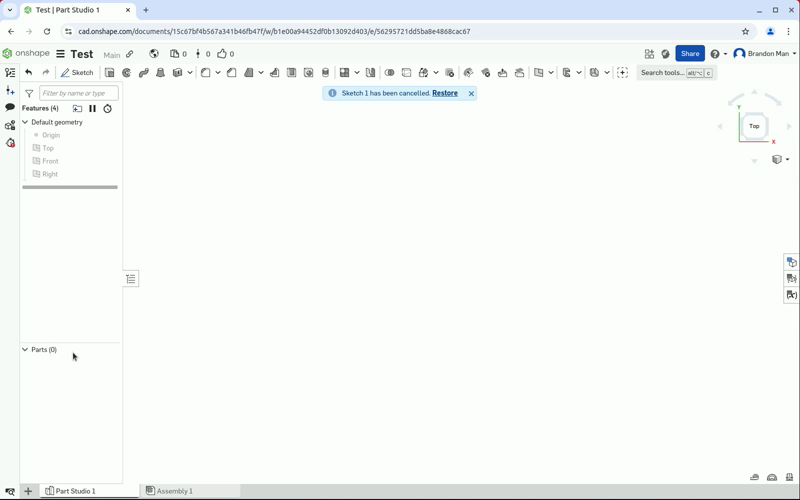
key(up)
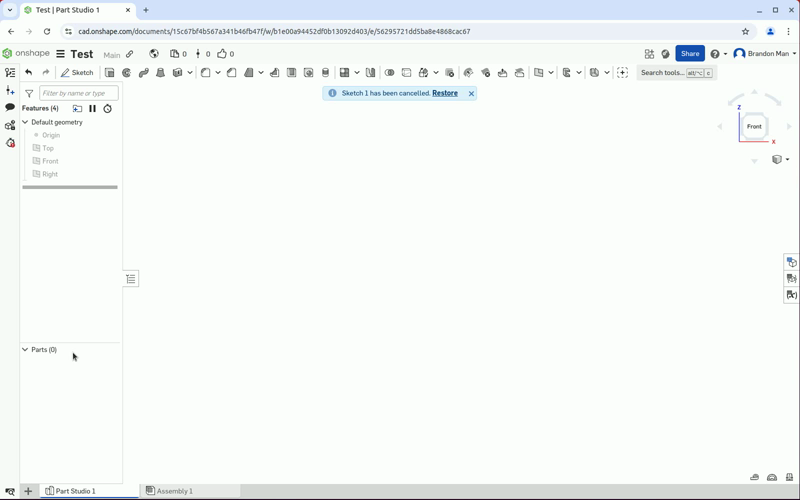
key_up(shift)
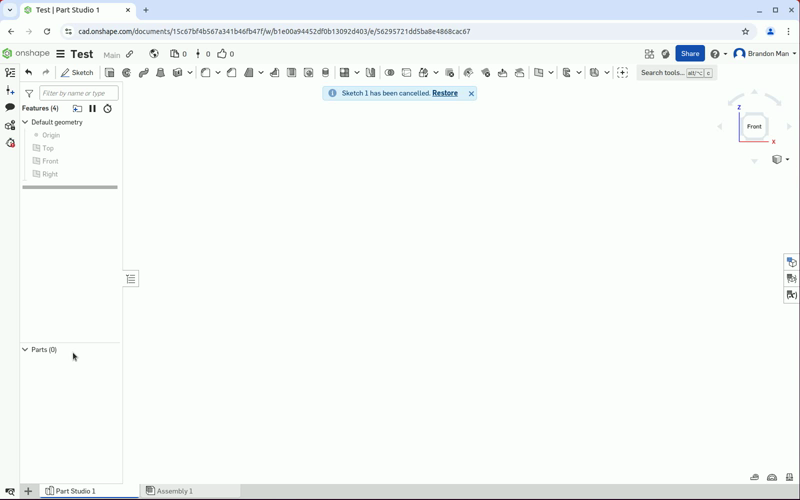
mouse_move(73, 352)
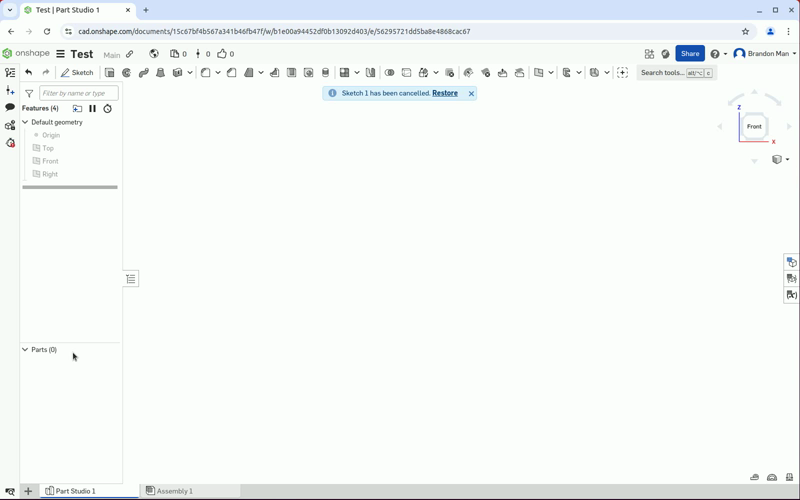
key(shift+y)
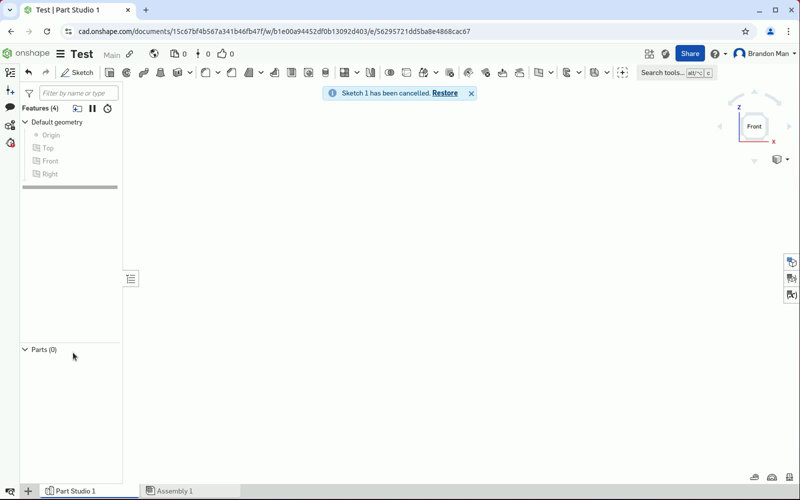
key(shift+s)
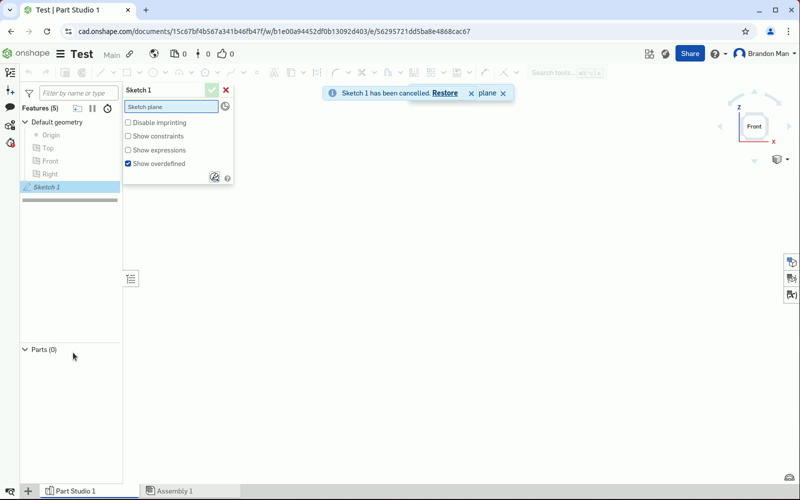
mouse_move(73, 163)
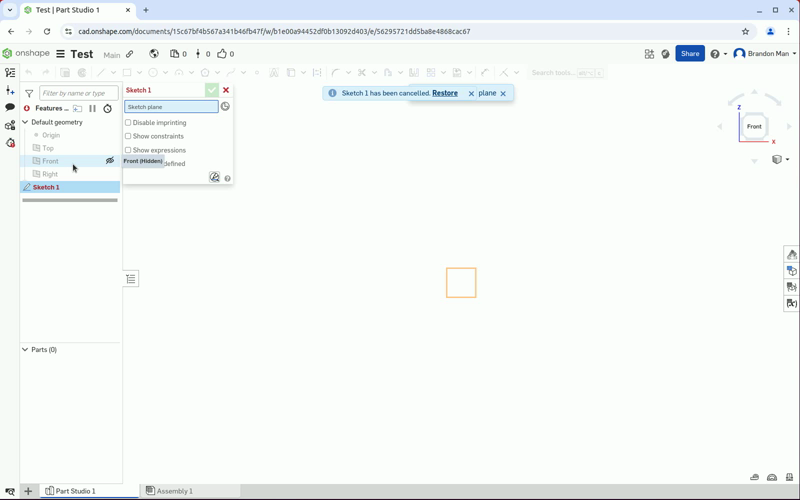
click(73, 163)
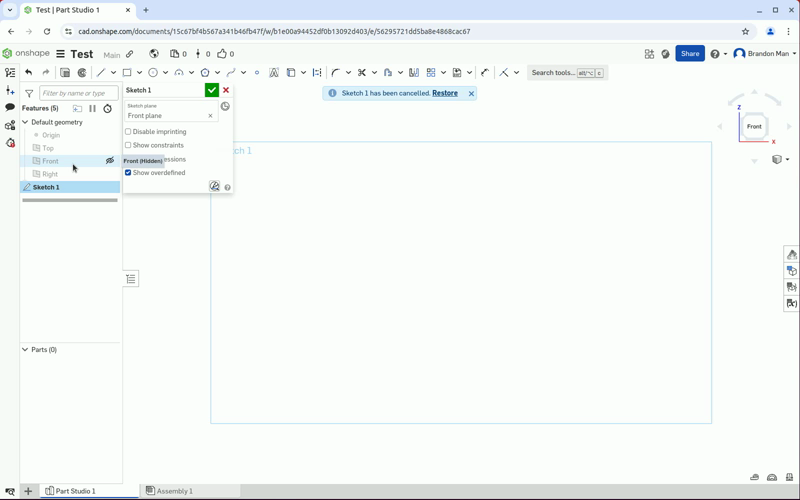
mouse_move(73, 352)
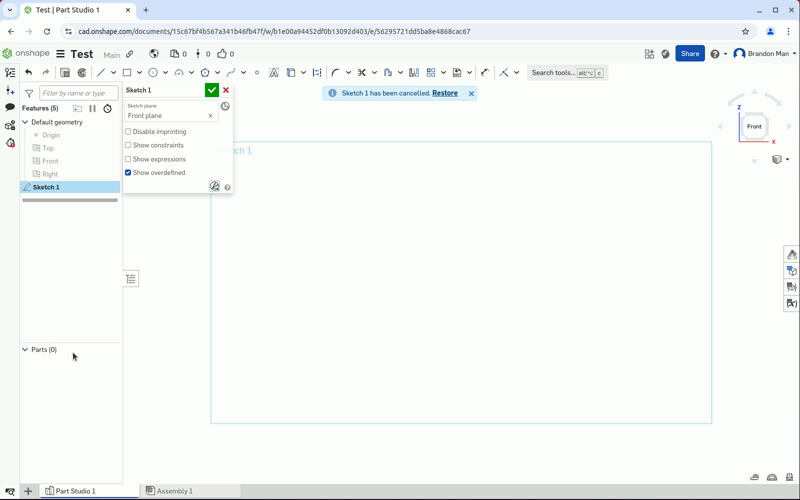
key(y)
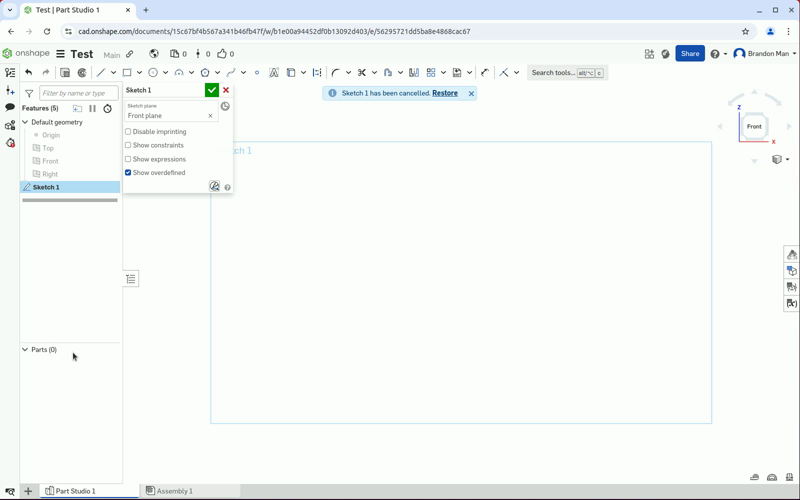
key(l)
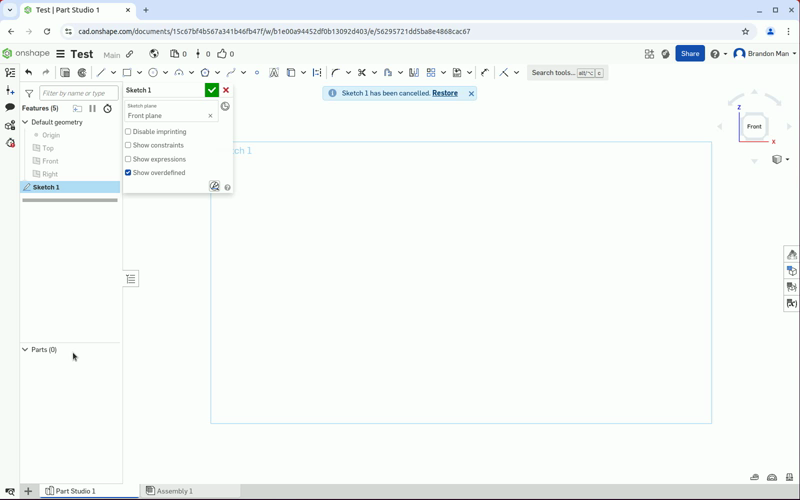
key_down(shift)
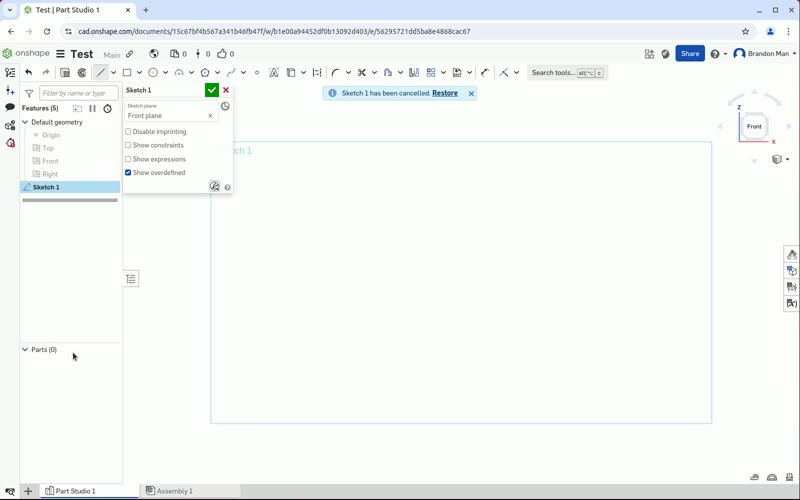
mouse_move(378, 314)
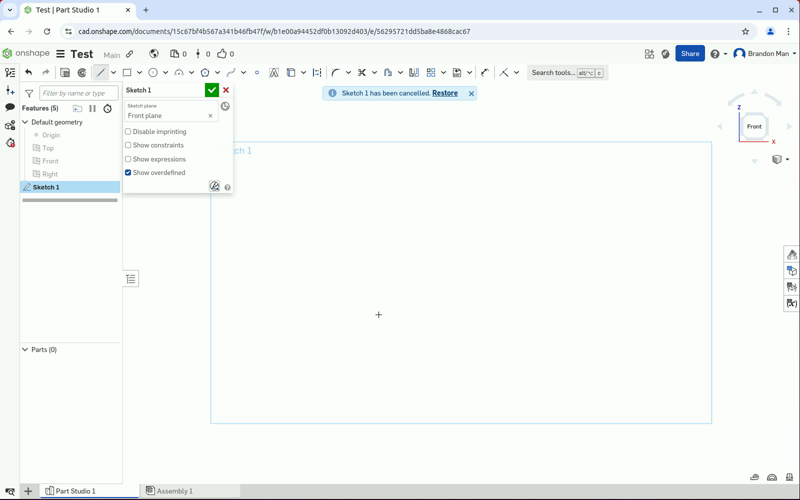
click(378, 314)
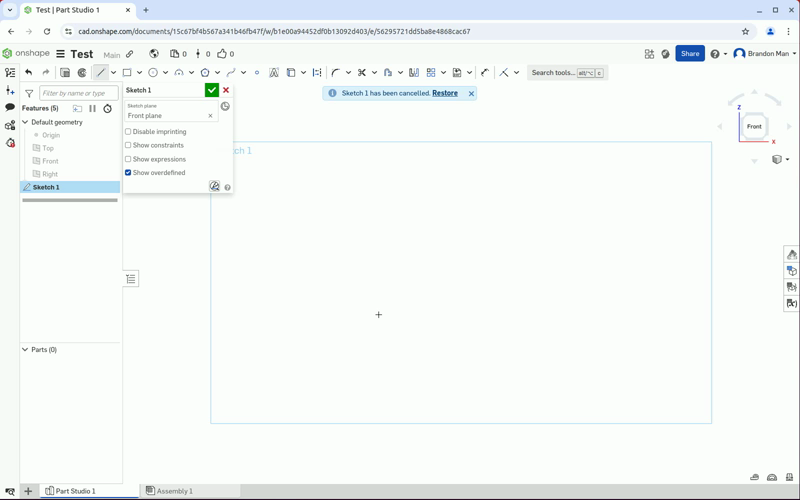
key_up(shift)
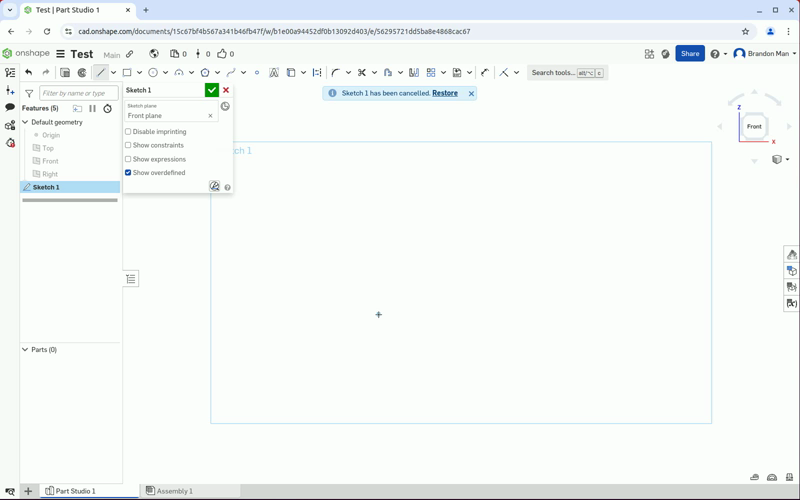
key_down(shift)
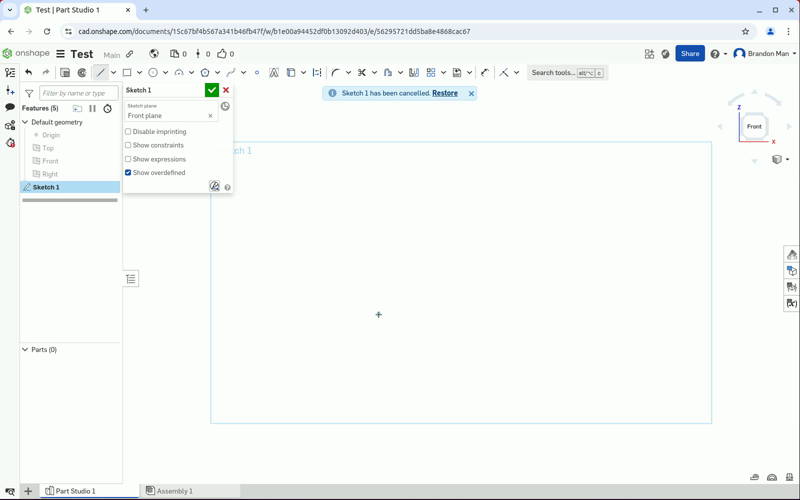
mouse_move(542, 314)
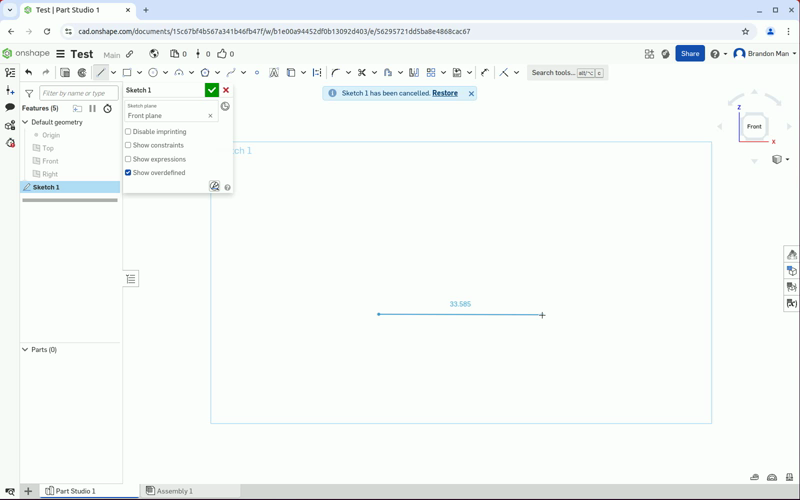
click(542, 314)
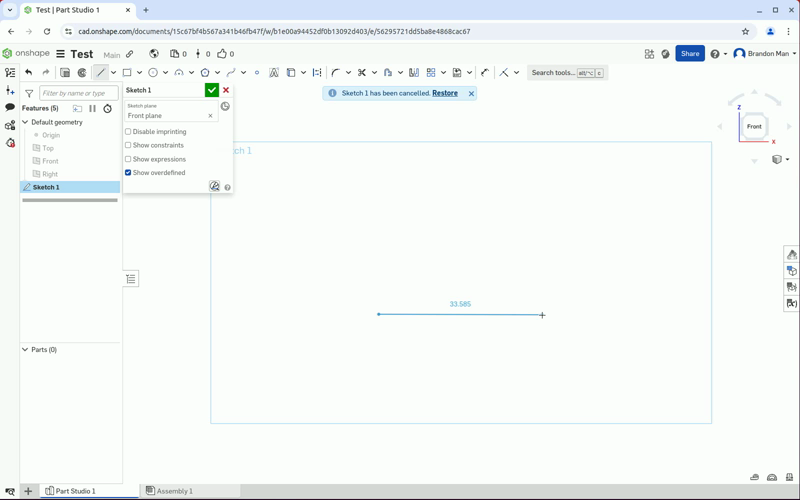
key_up(shift)
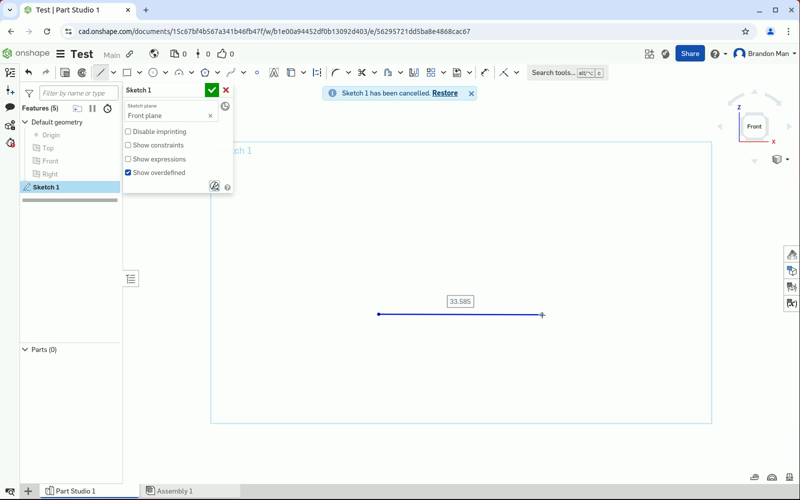
key_down(shift)
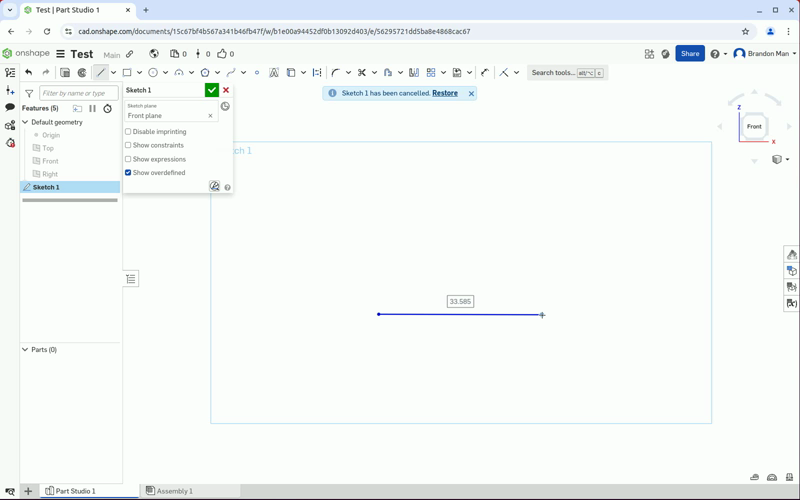
mouse_move(572, 314)
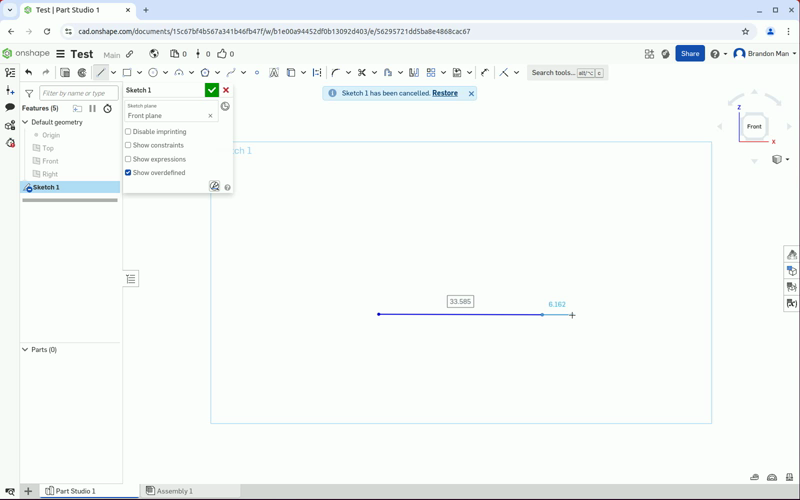
mouse_move(542, 297)
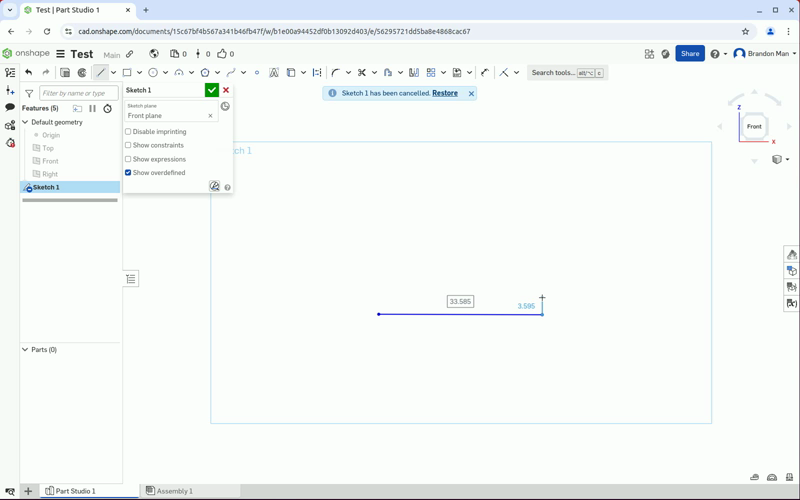
click(542, 297)
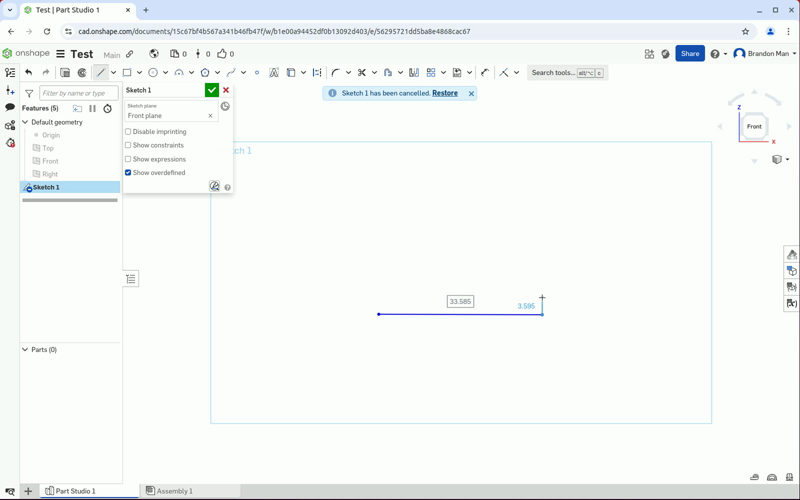
key_up(shift)
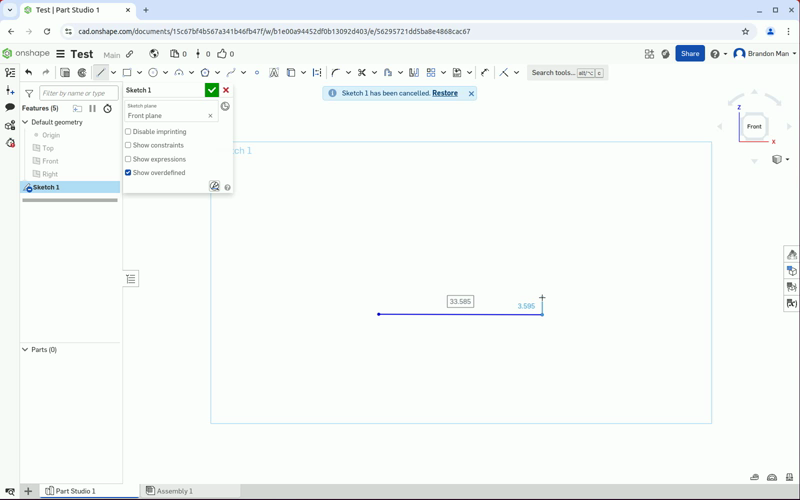
key_down(shift)
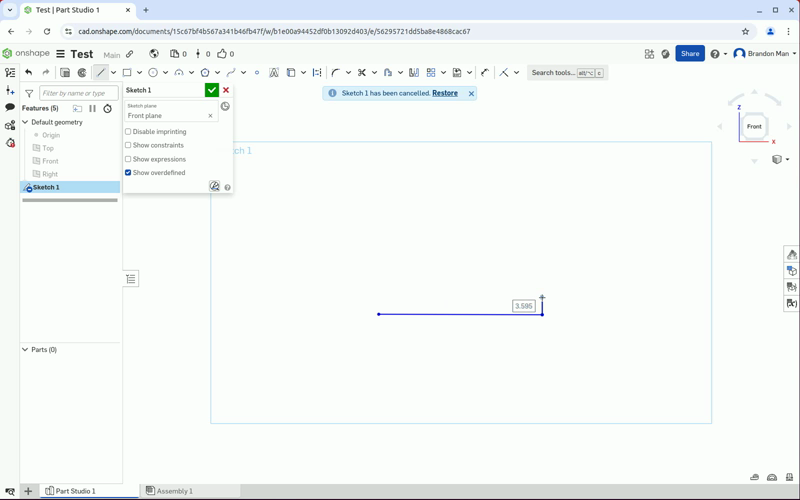
mouse_move(378, 297)
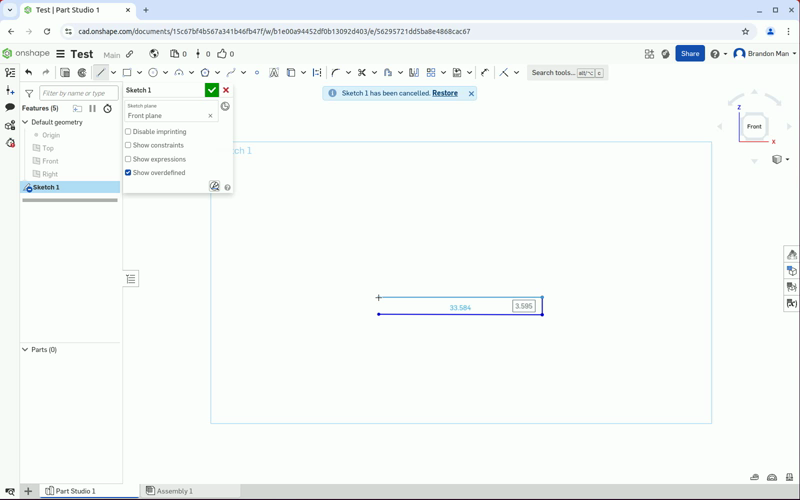
click(378, 297)
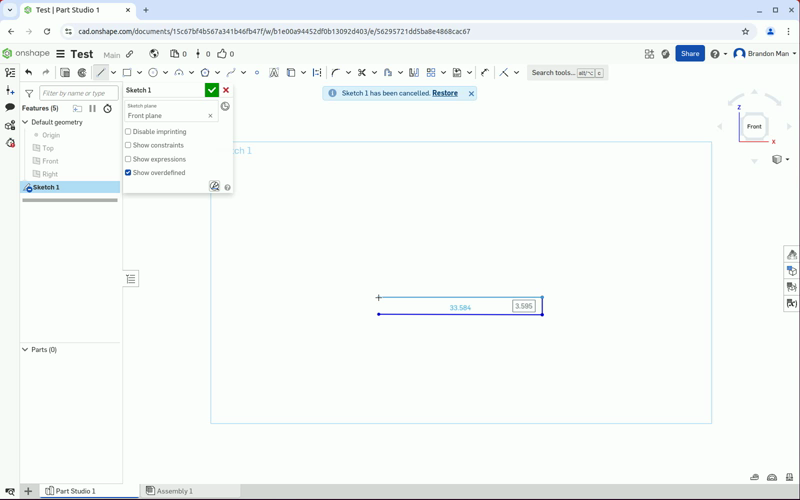
key_up(shift)
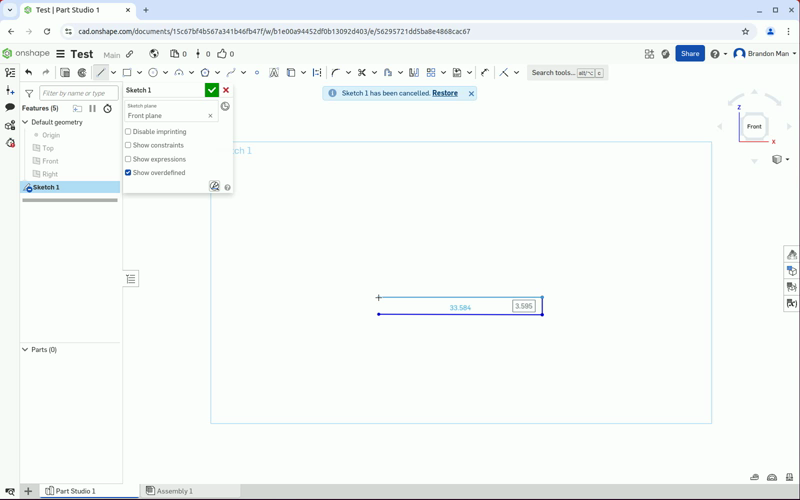
mouse_move(408, 297)
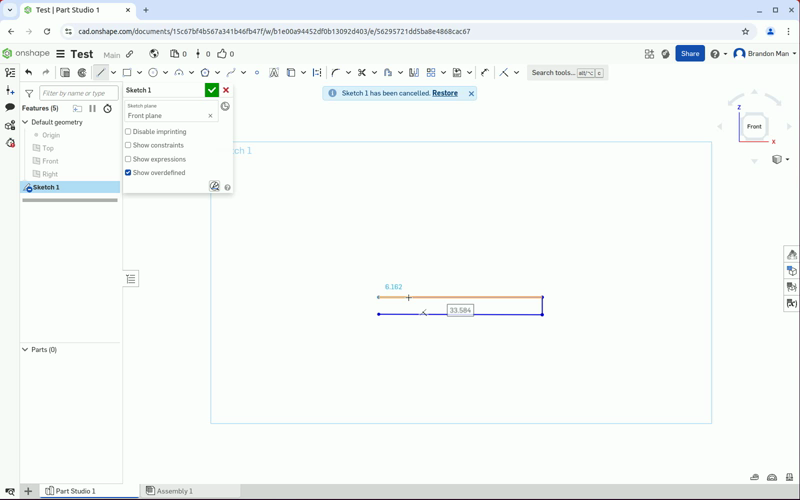
key_down(shift)
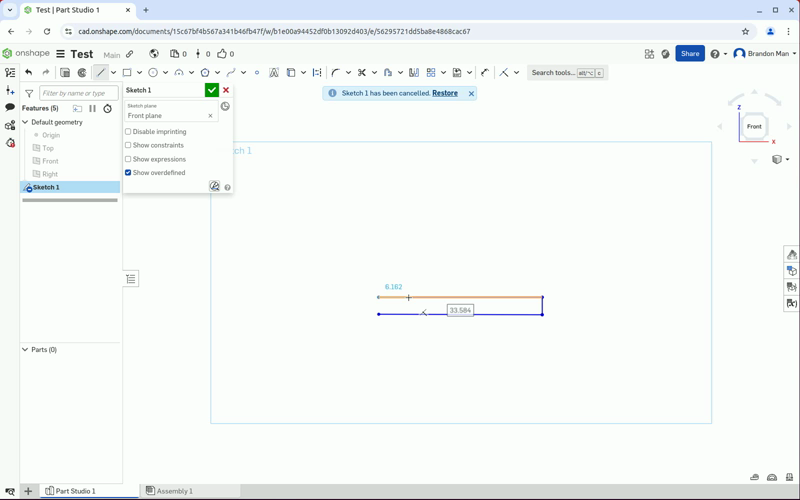
mouse_move(378, 314)
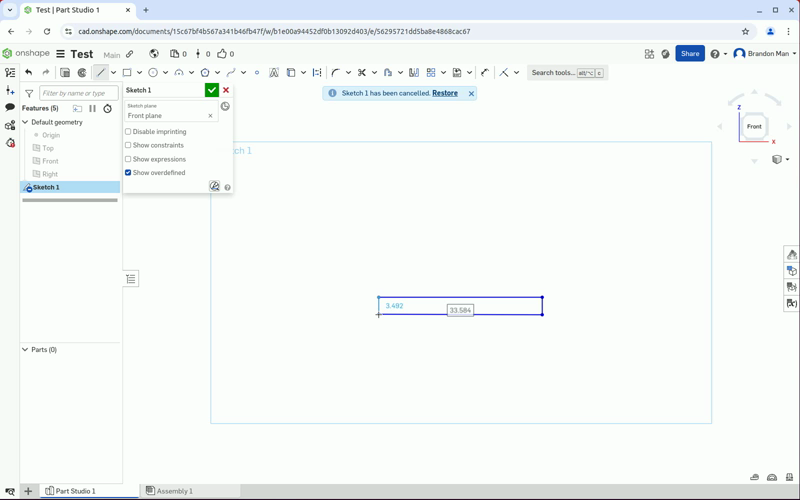
key_up(shift)
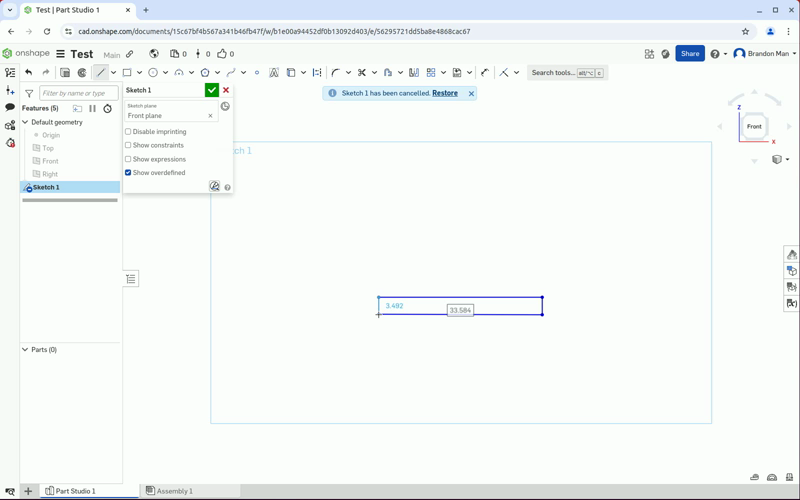
click(378, 314)
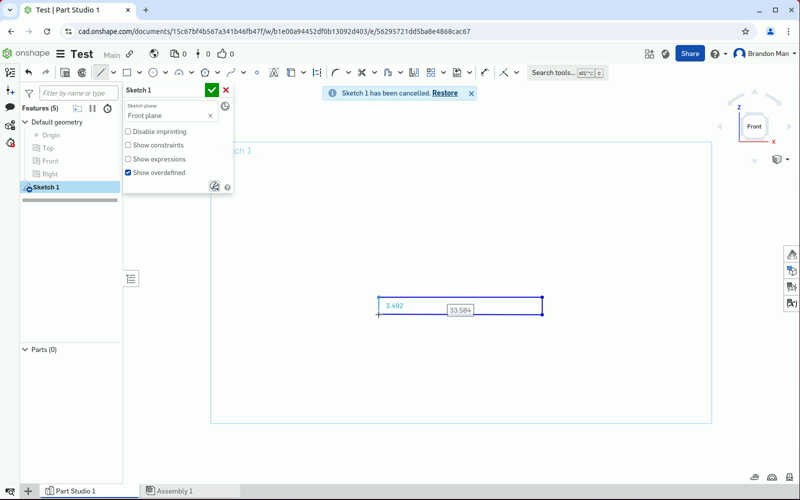
key(esc)
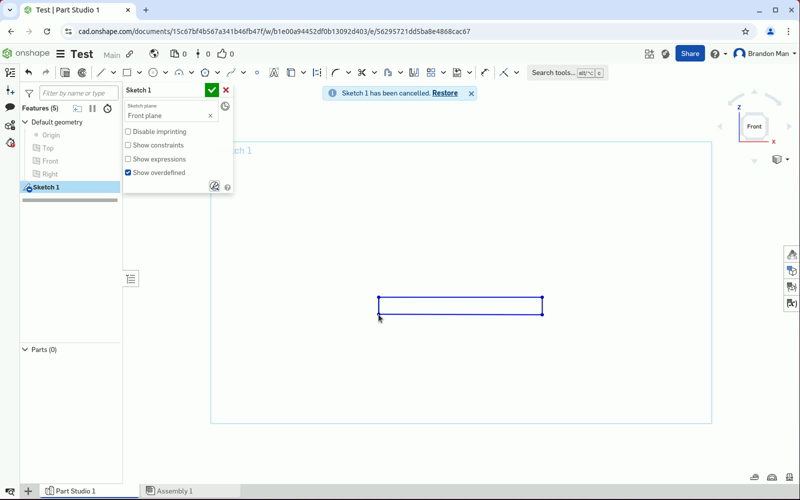
mouse_move(539, 306)
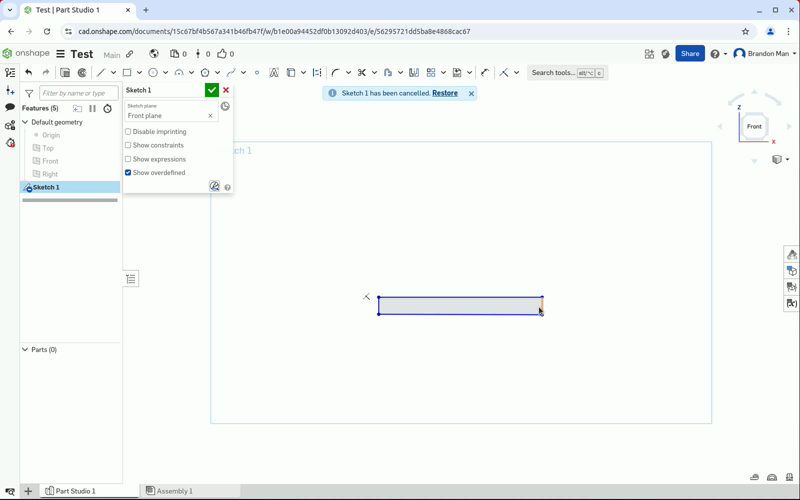
click(539, 306)
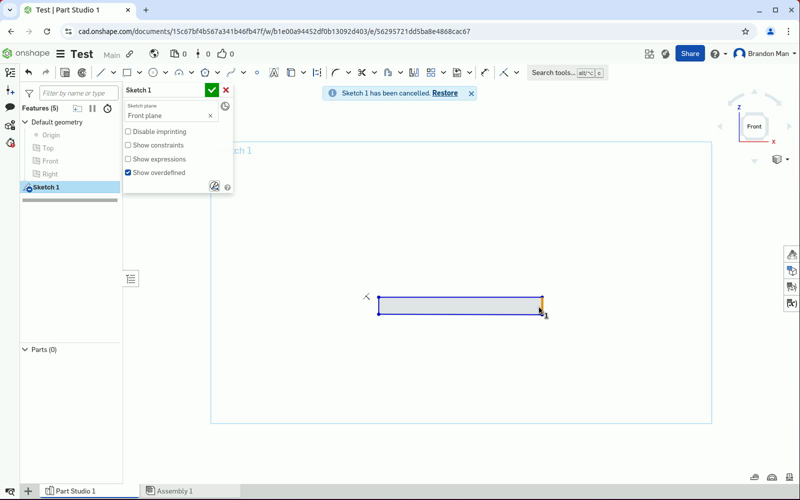
mouse_move(73, 352)
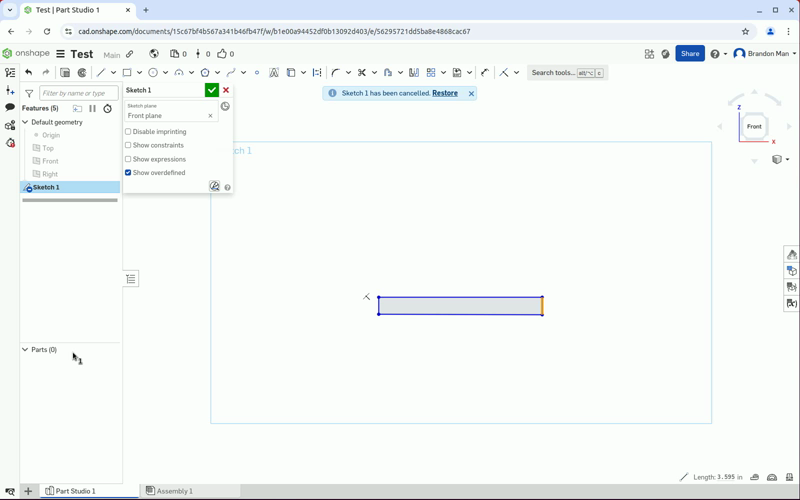
key(shift+y)
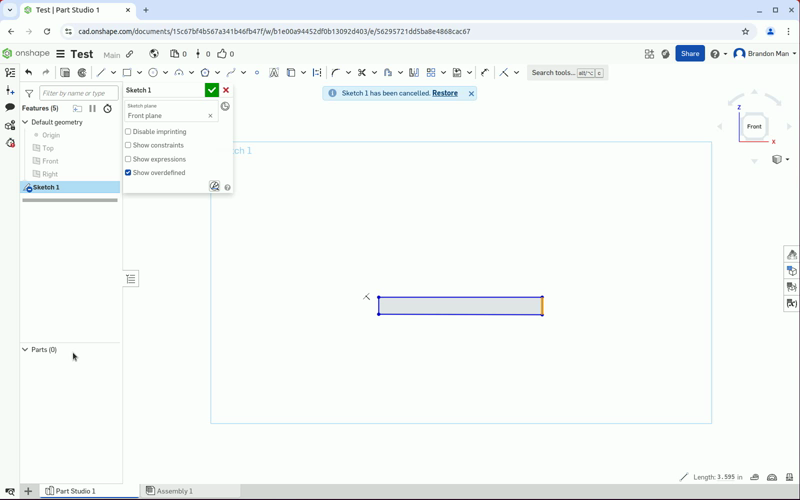
key(shift+e)
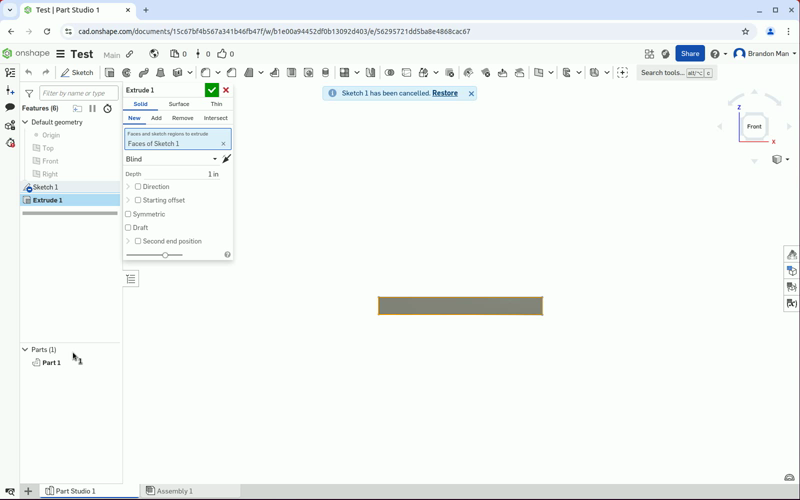
mouse_move(143, 106)
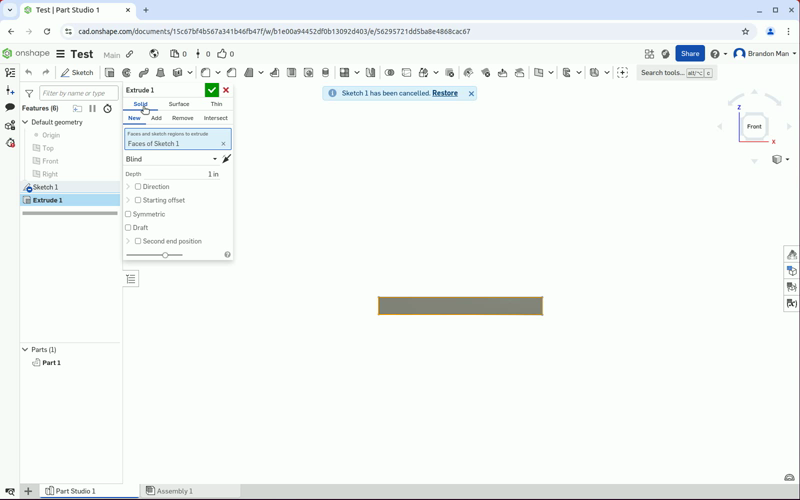
click(143, 106)
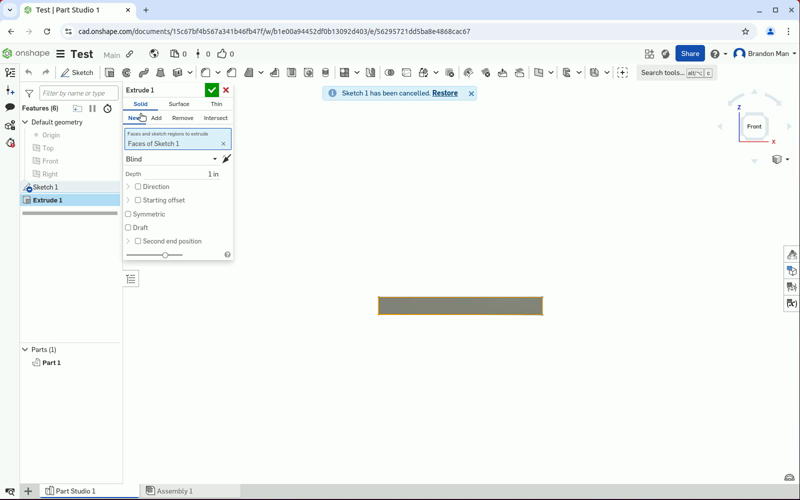
mouse_move(137, 120)
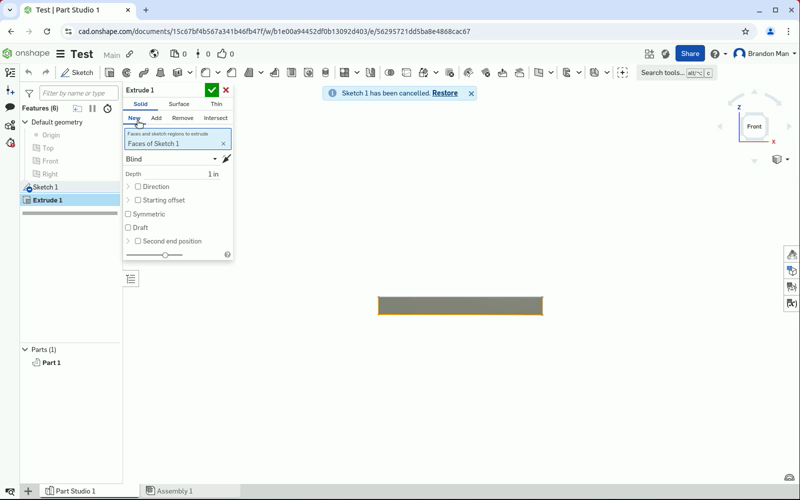
click(137, 120)
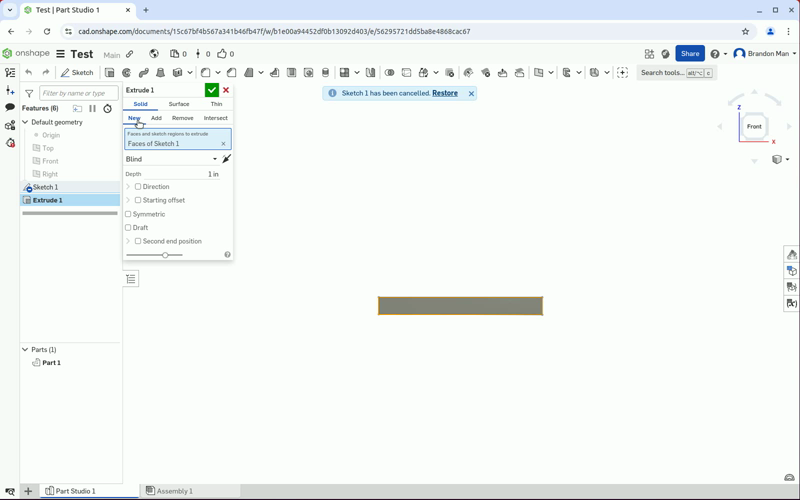
key(tab, 4)
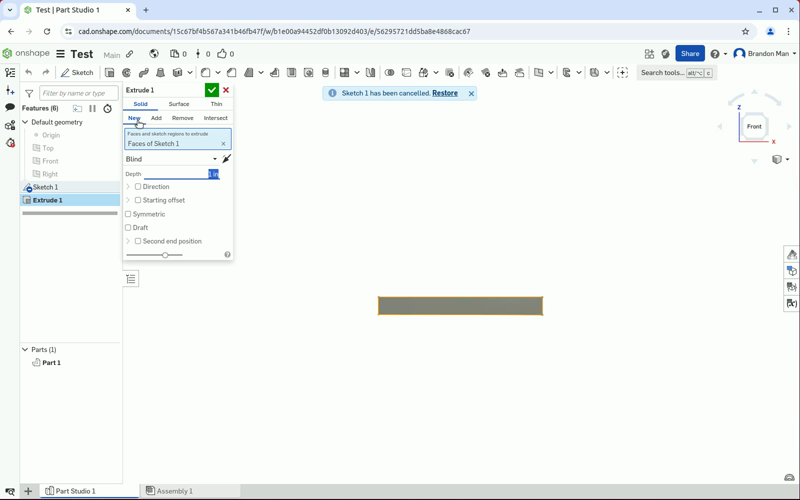
text(13.961)
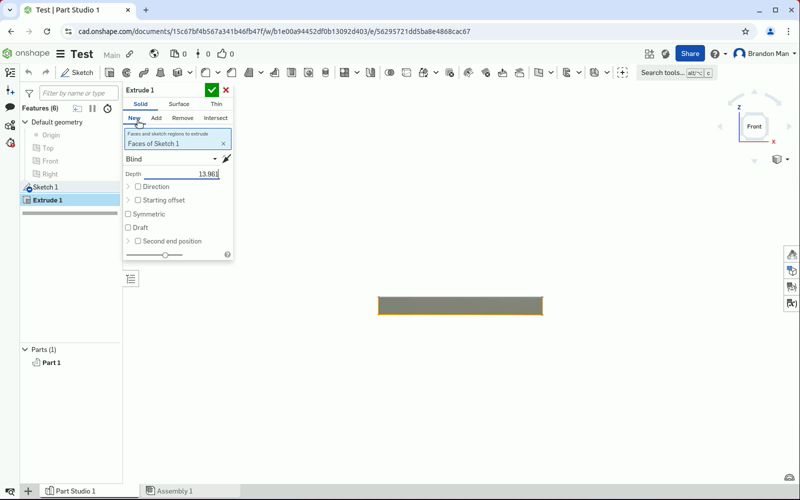
key(enter)
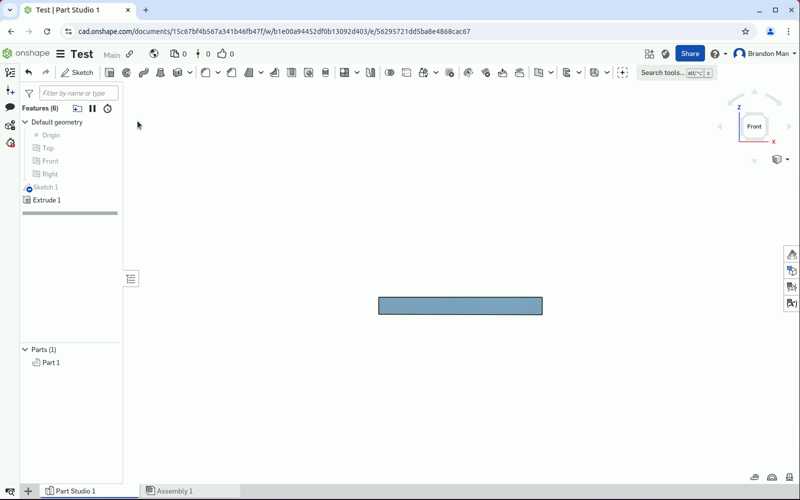
key(shift+h)
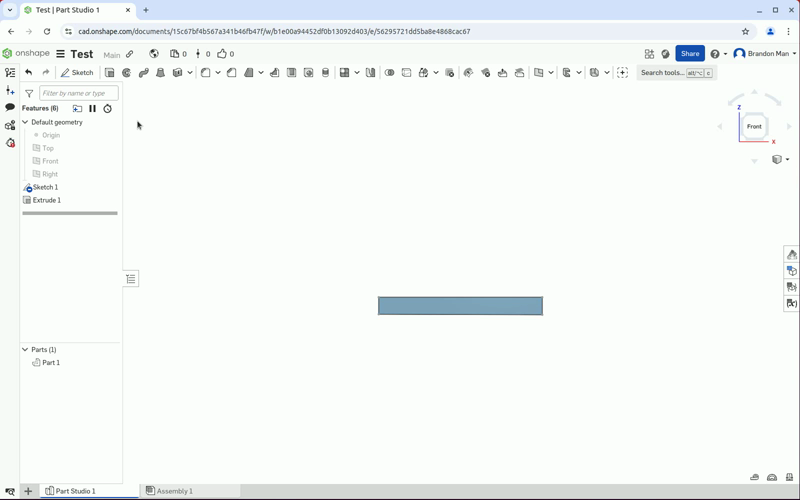
key(shift+h)
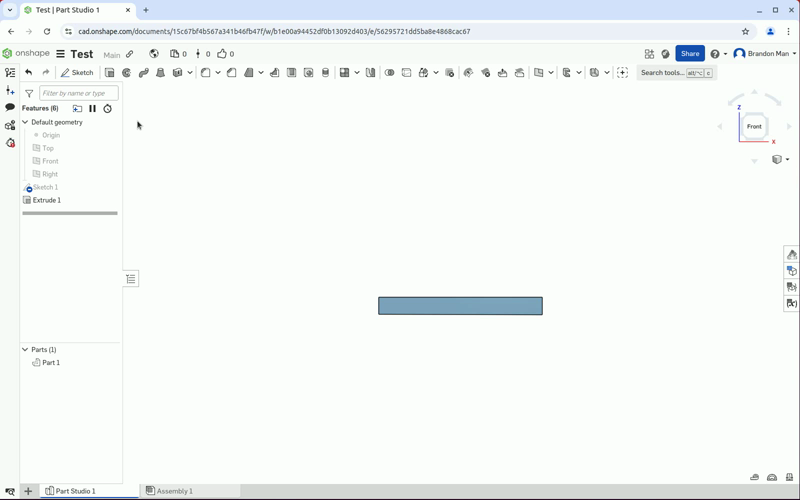
mouse_move(73, 189)
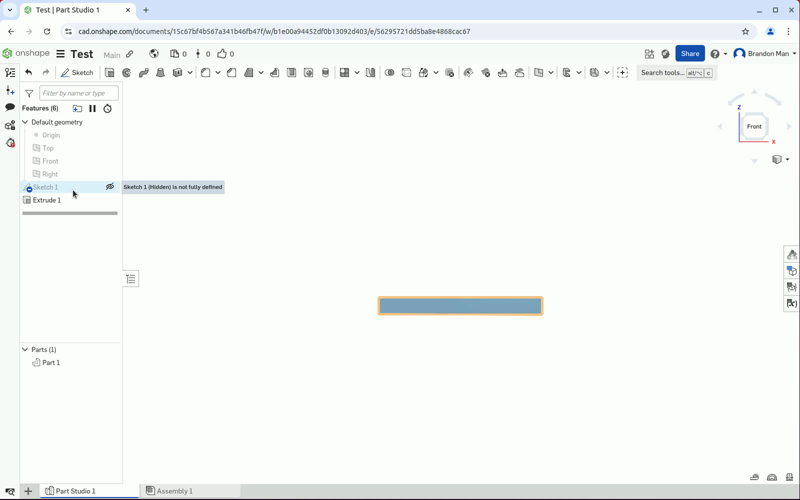
click(73, 189)
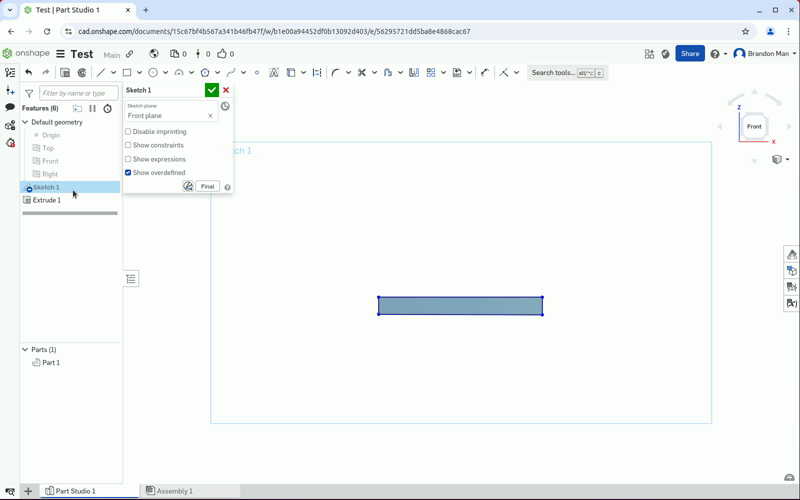
mouse_move(229, 92)
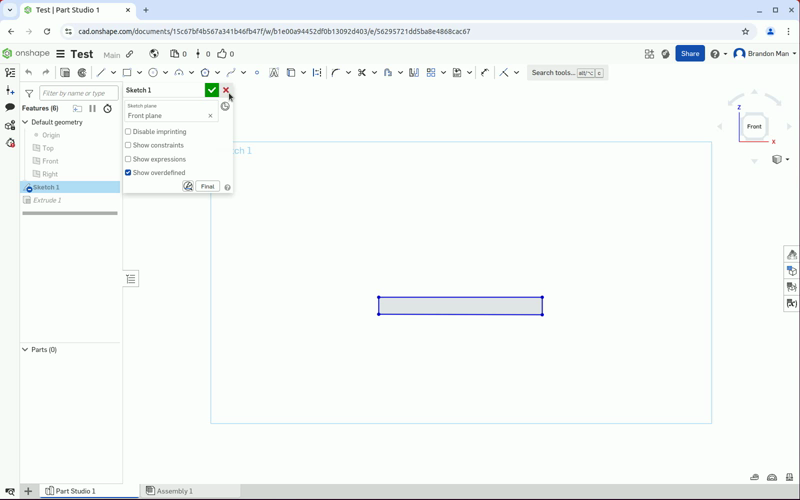
click(229, 92)
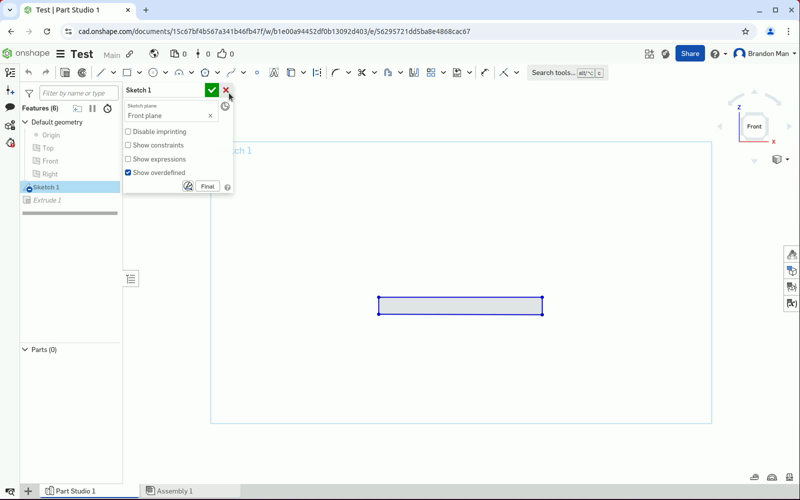
key(shift+s)
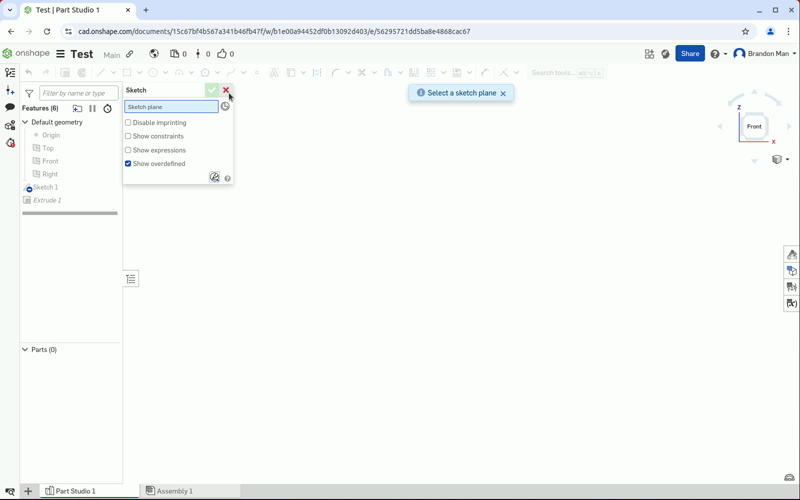
mouse_move(73, 163)
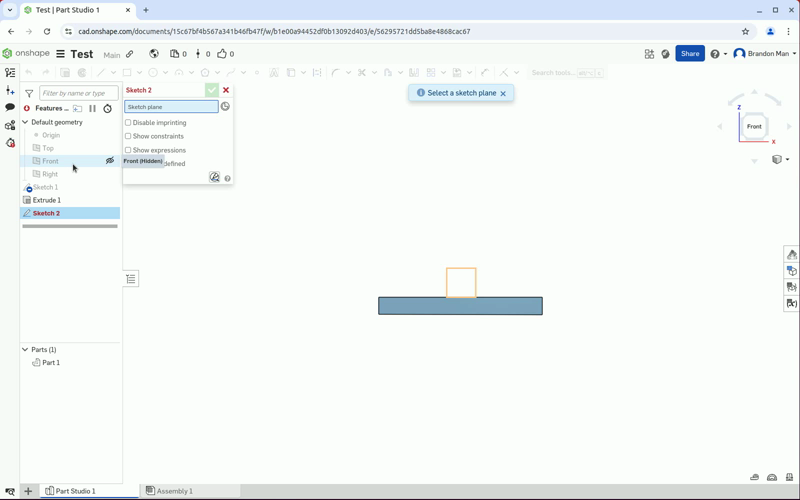
click(73, 163)
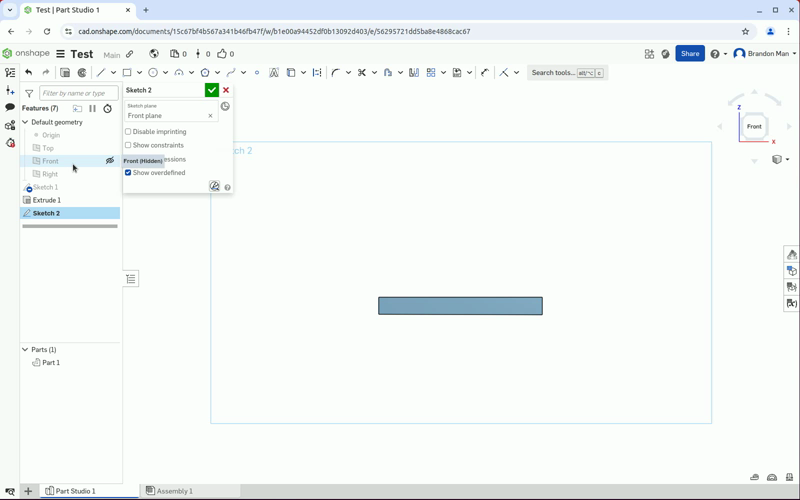
mouse_move(73, 352)
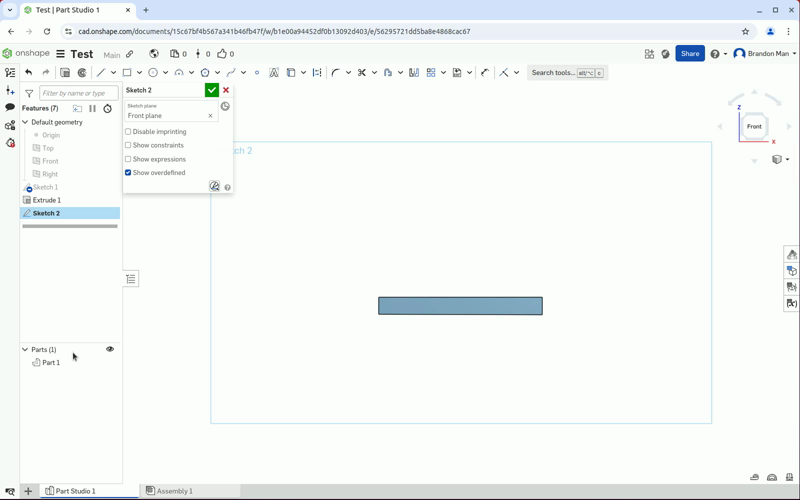
key(y)
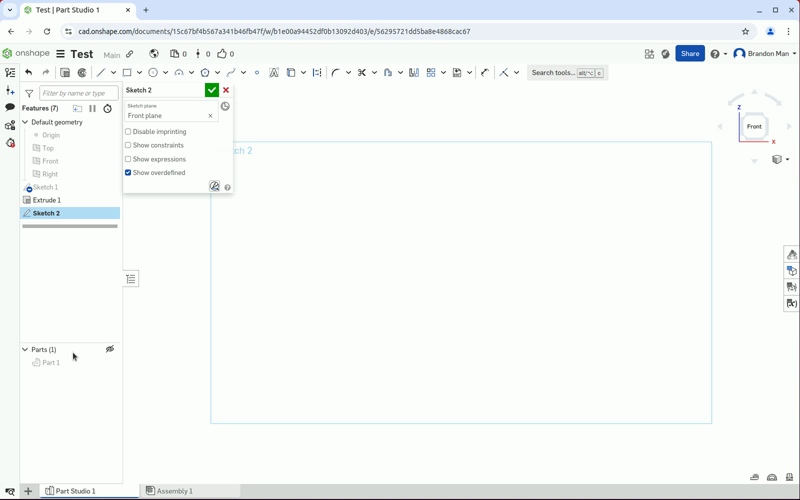
key(l)
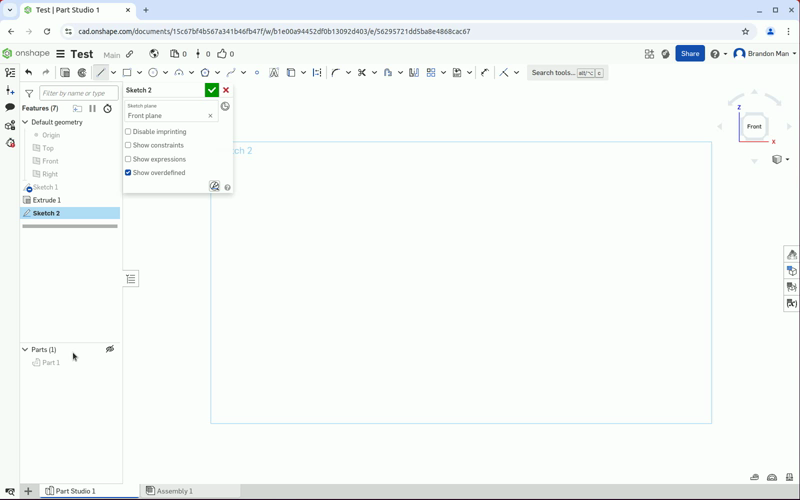
key_down(shift)
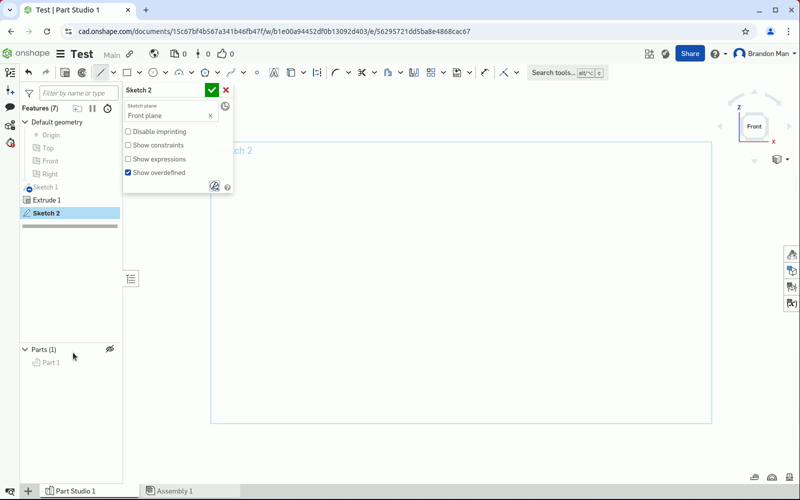
mouse_move(378, 297)
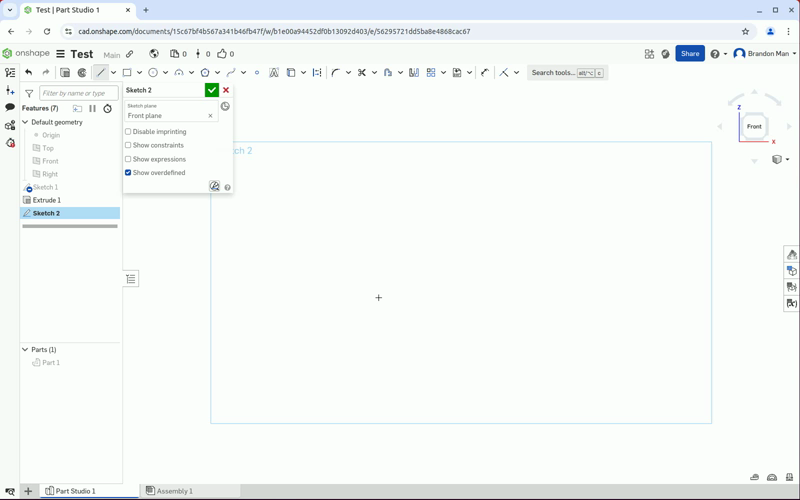
click(378, 297)
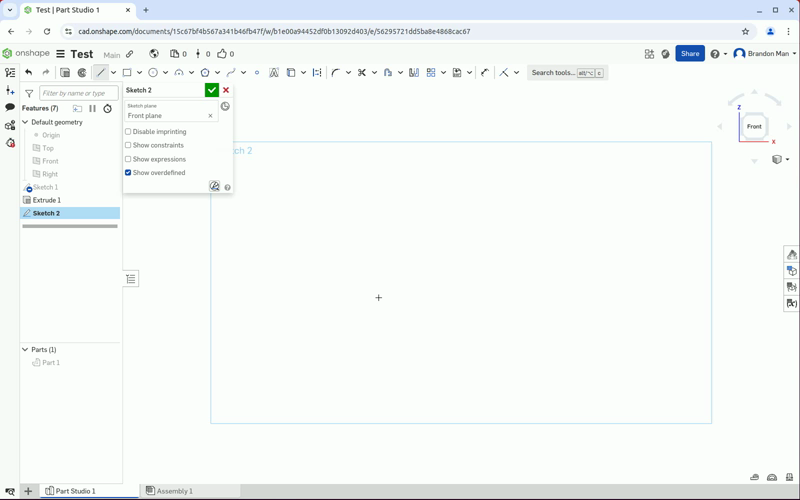
key_up(shift)
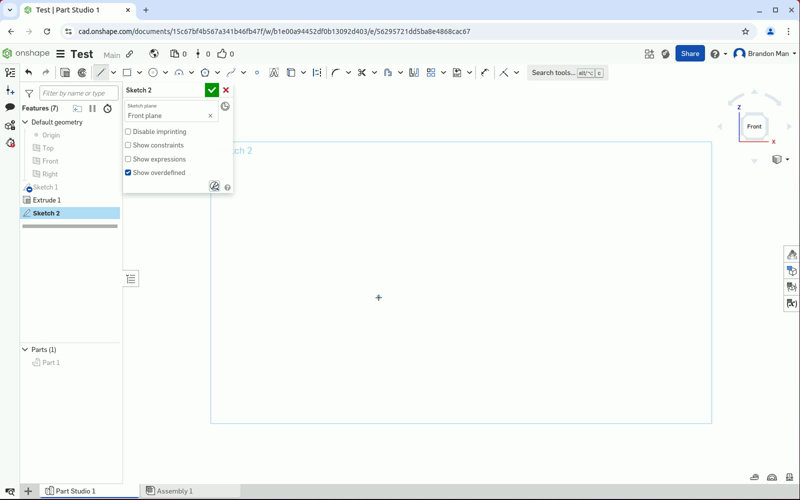
key_down(shift)
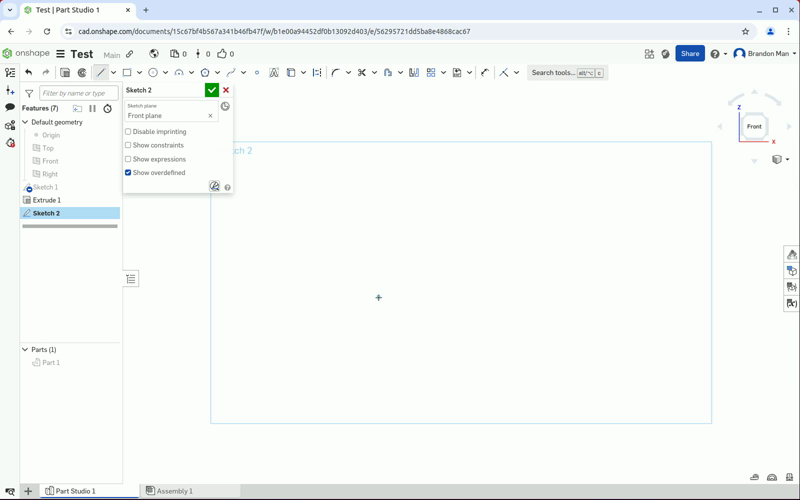
mouse_move(542, 297)
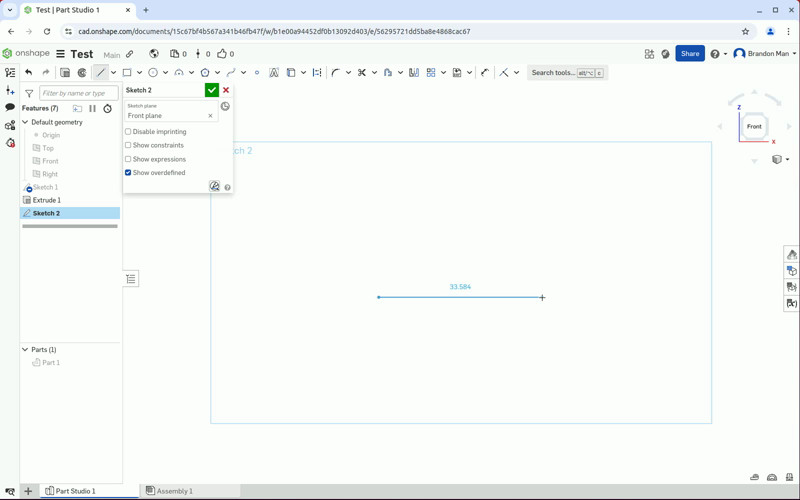
click(542, 297)
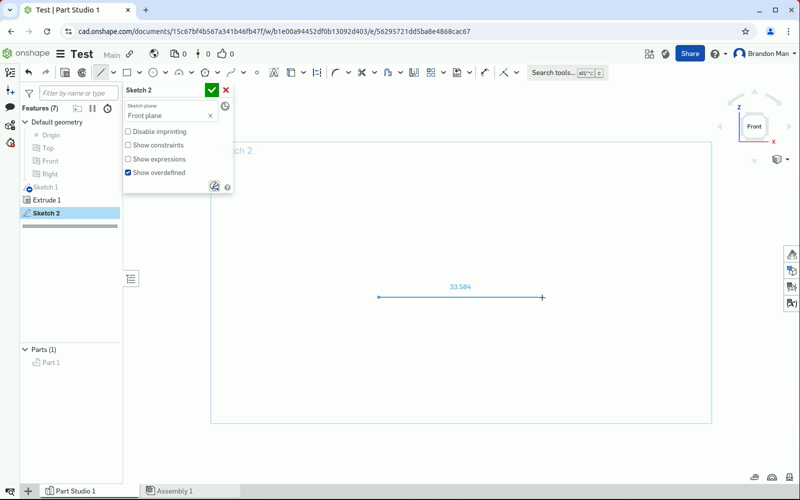
key_up(shift)
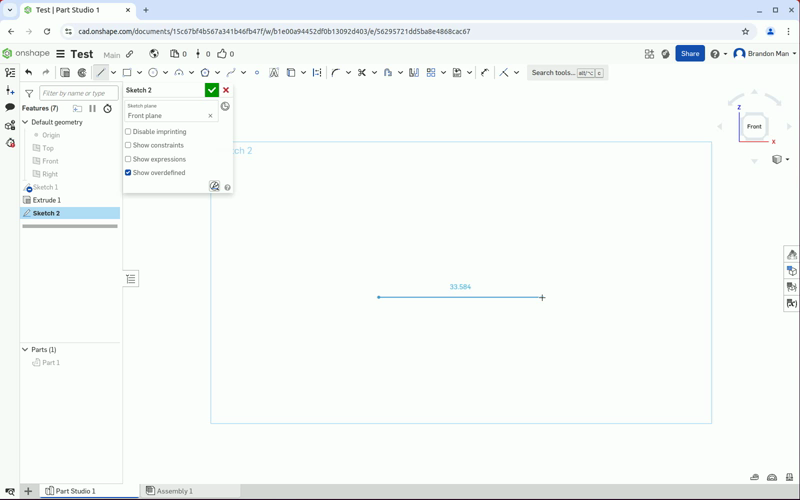
key_down(shift)
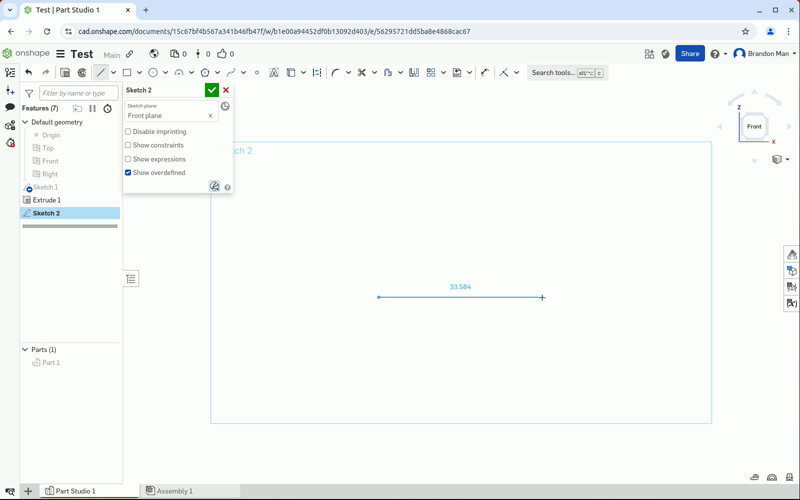
mouse_move(542, 209)
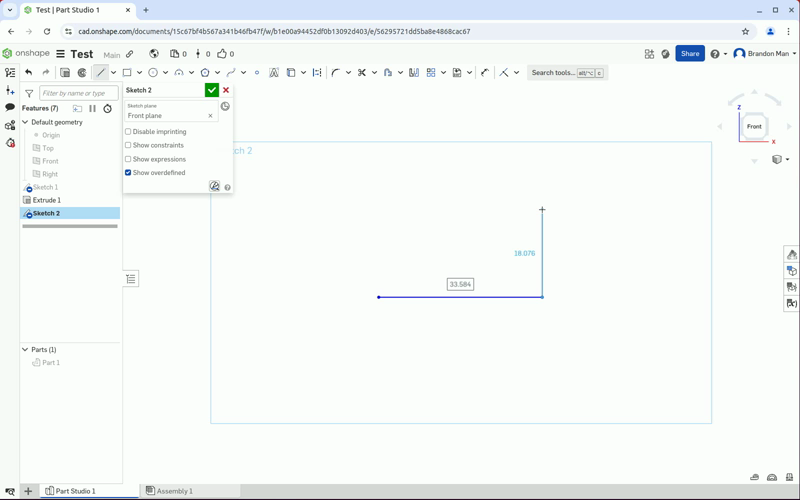
click(542, 209)
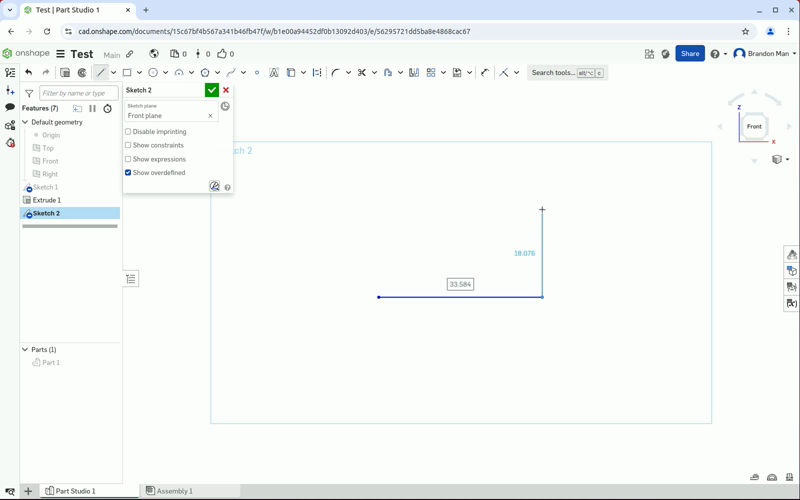
key_up(shift)
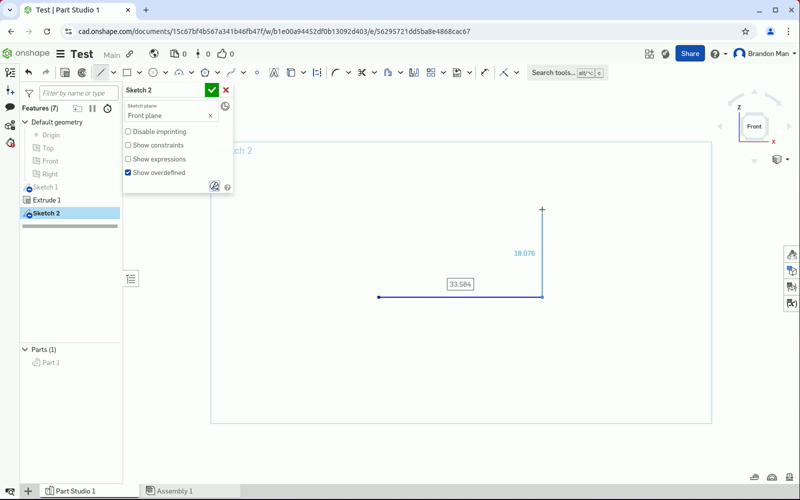
key(esc)
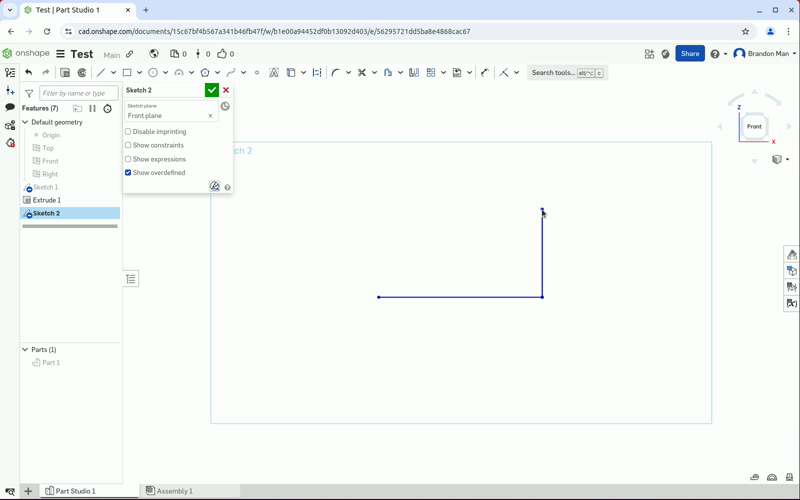
key(a)
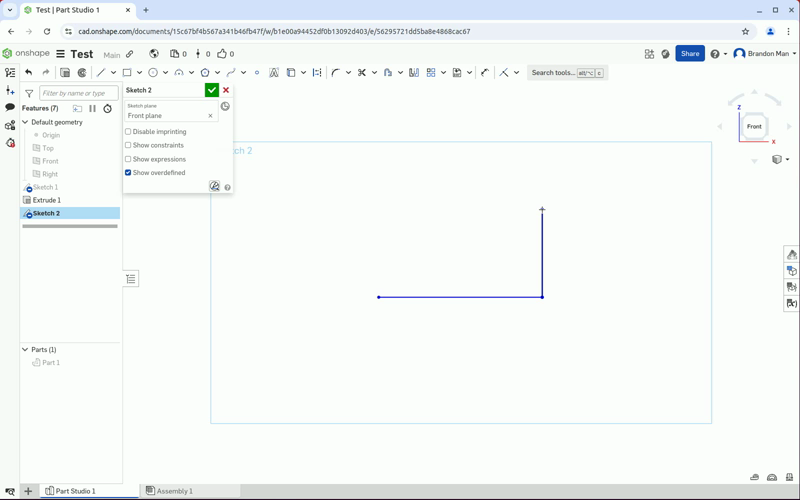
mouse_move(542, 209)
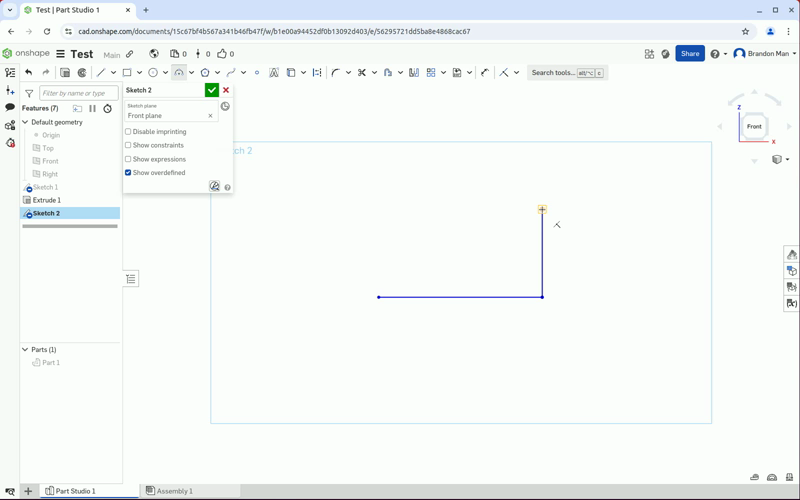
click(542, 209)
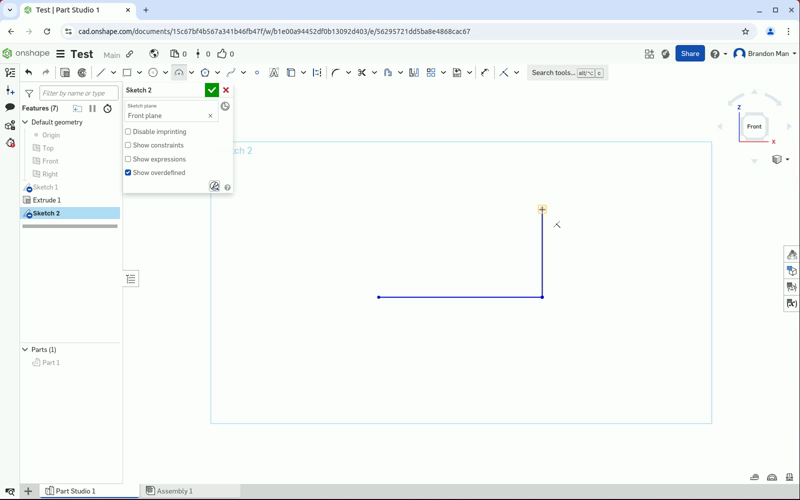
key_down(shift)
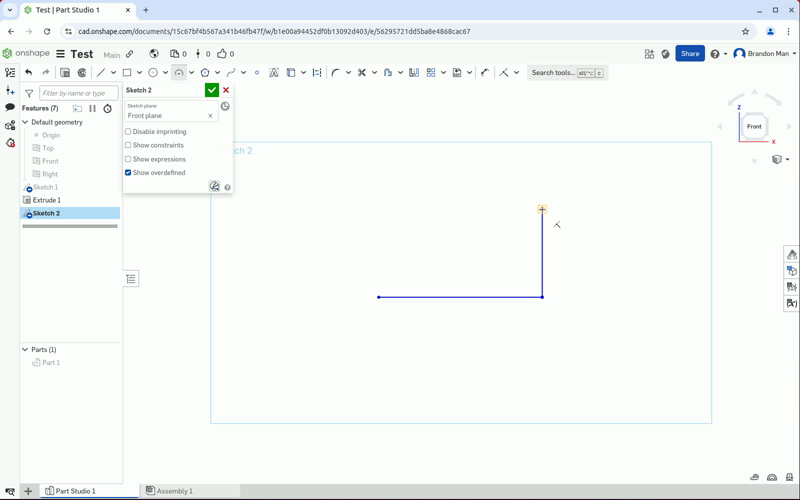
mouse_move(475, 183)
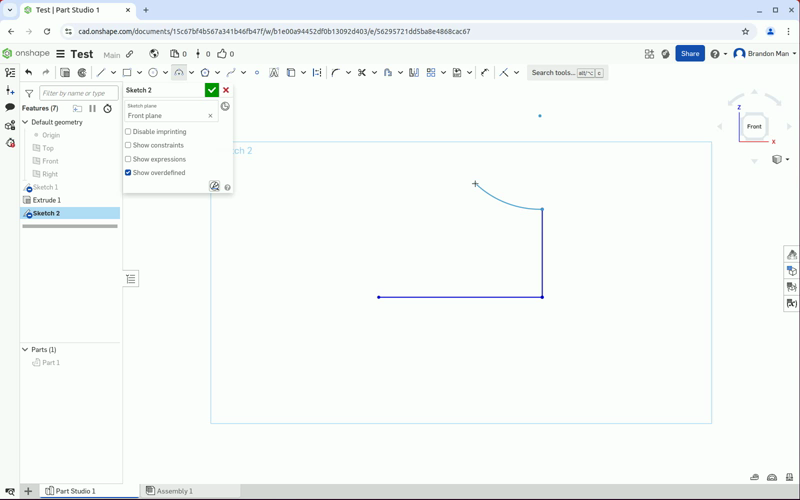
click(475, 183)
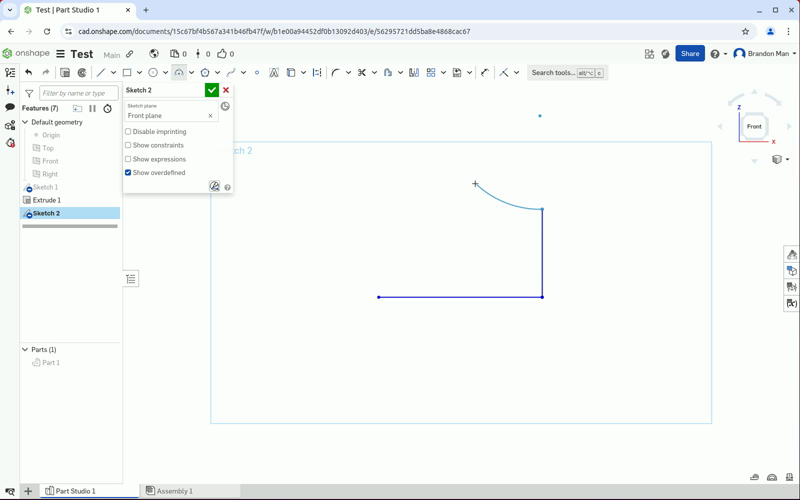
mouse_move(490, 244)
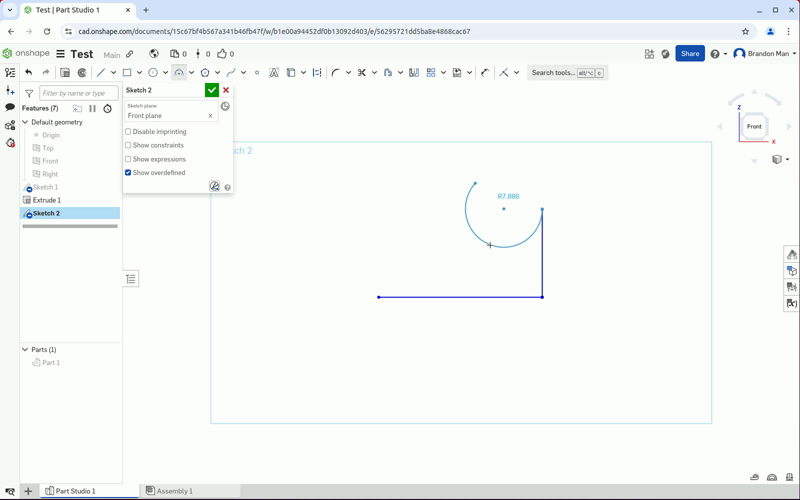
click(490, 244)
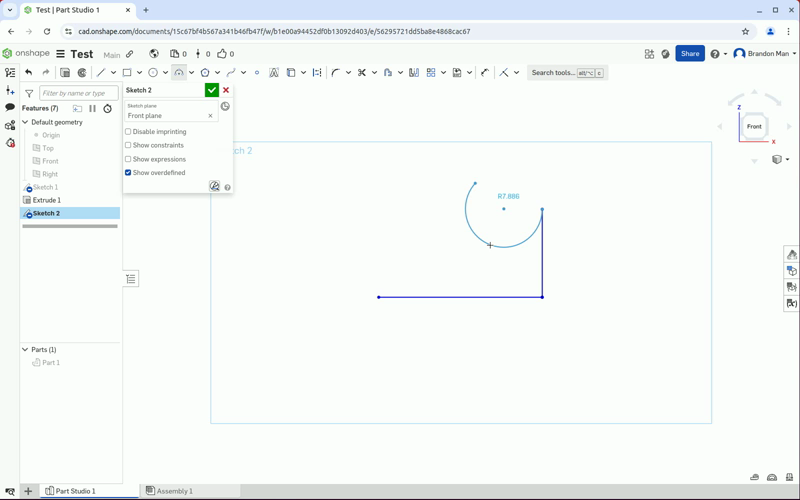
key_up(shift)
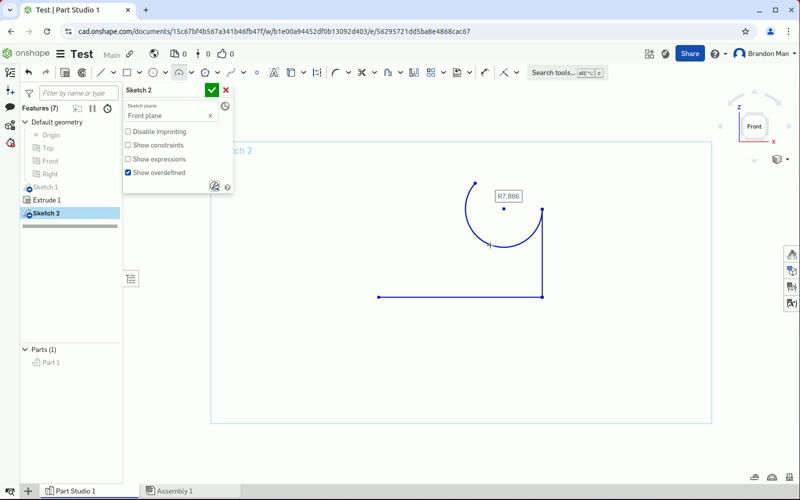
key(esc)
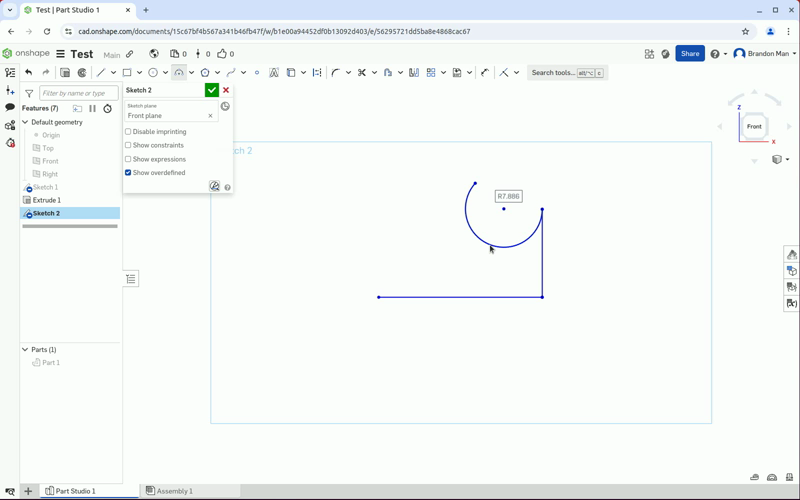
key(l)
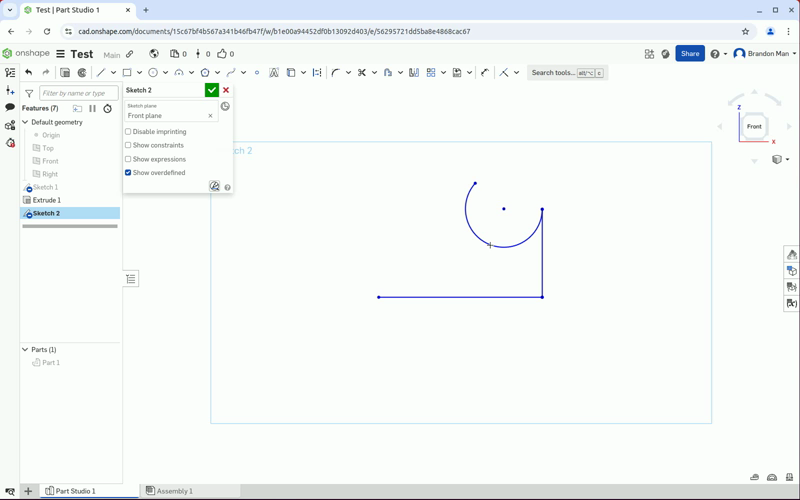
mouse_move(475, 183)
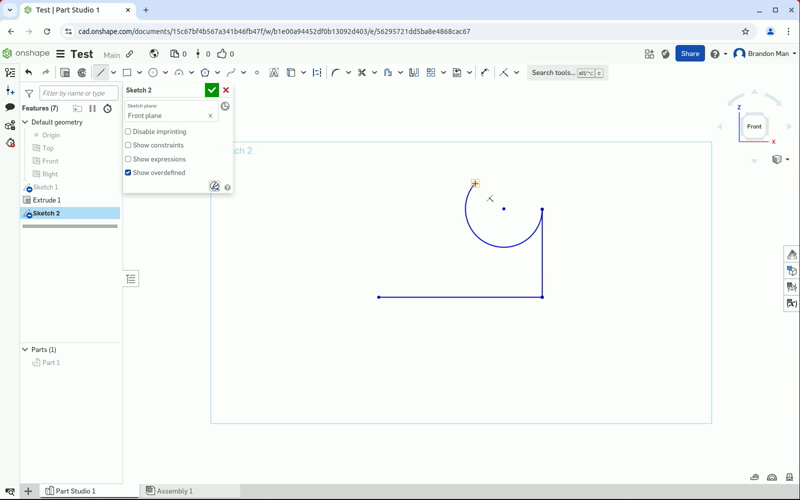
click(475, 183)
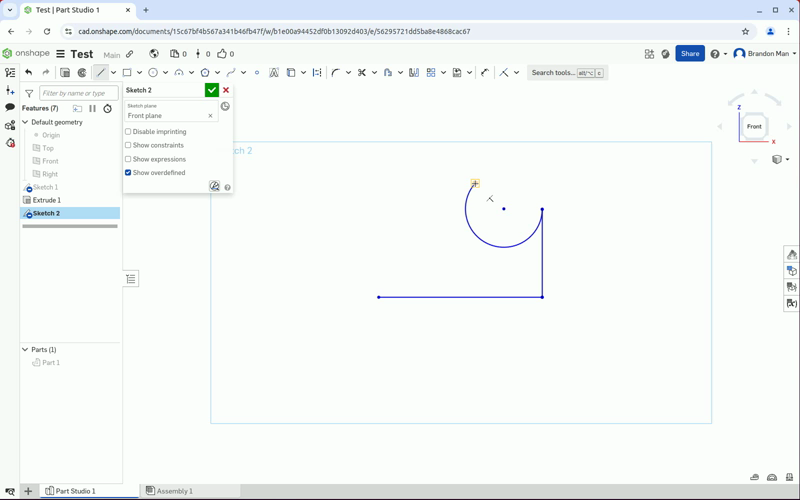
key_down(shift)
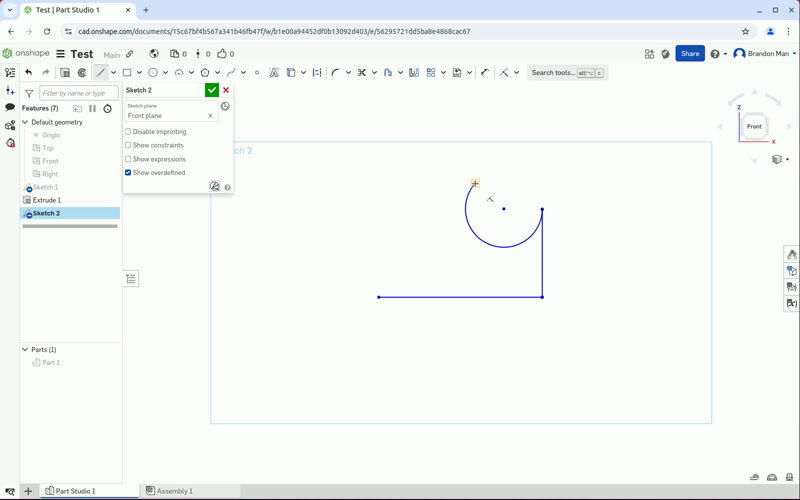
mouse_move(378, 297)
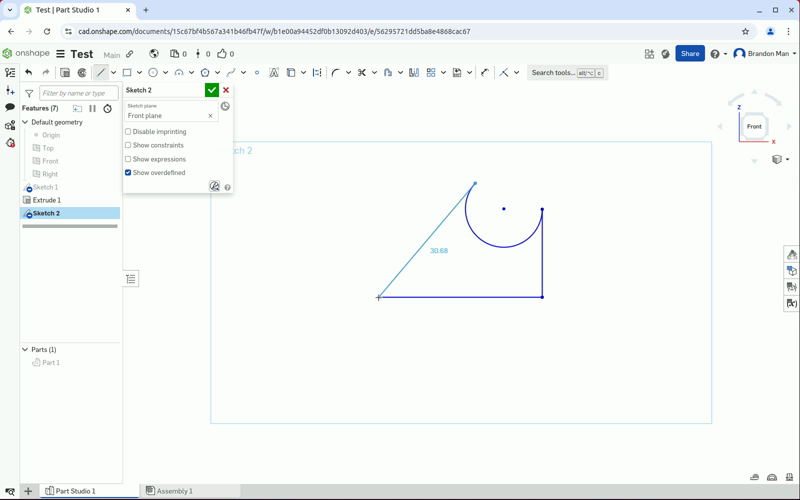
key_up(shift)
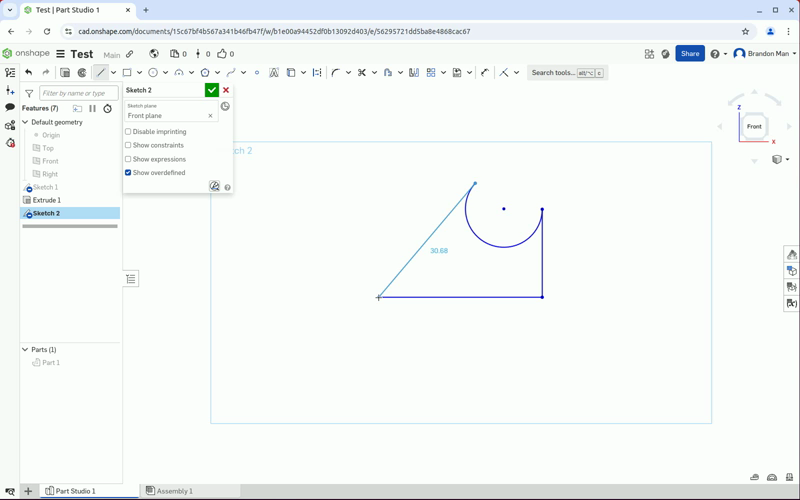
click(378, 297)
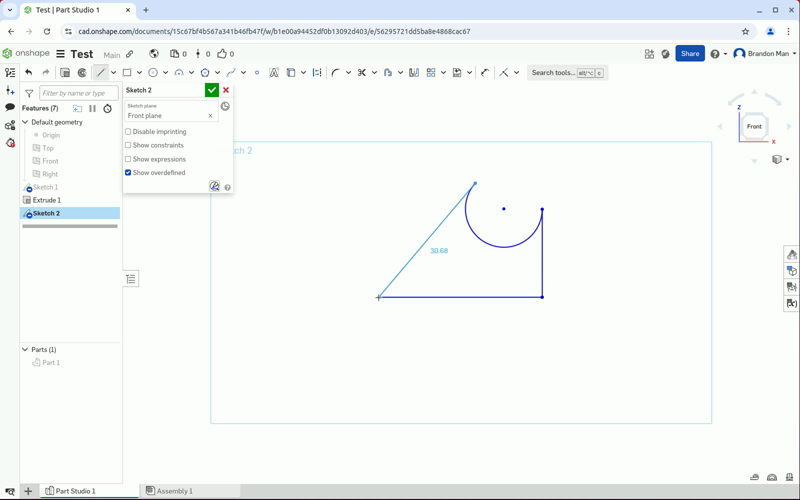
key(esc)
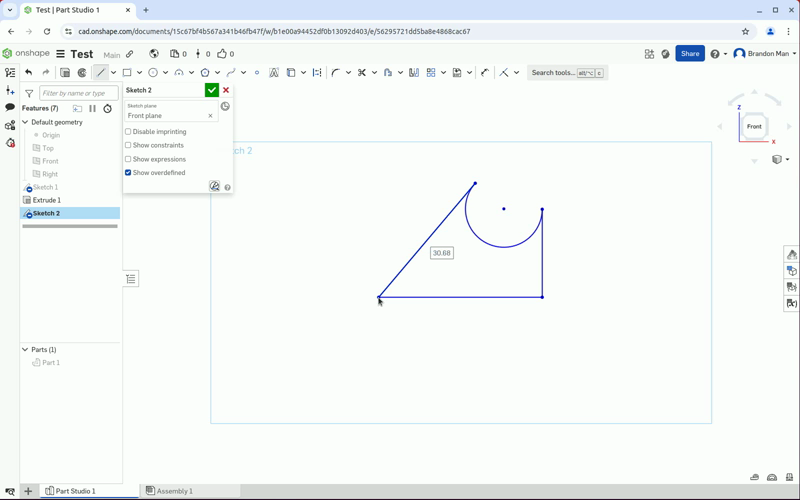
mouse_move(476, 283)
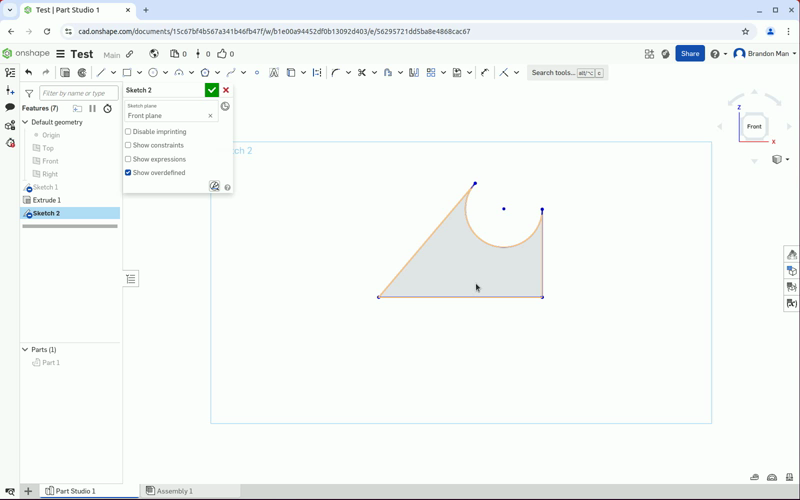
click(476, 283)
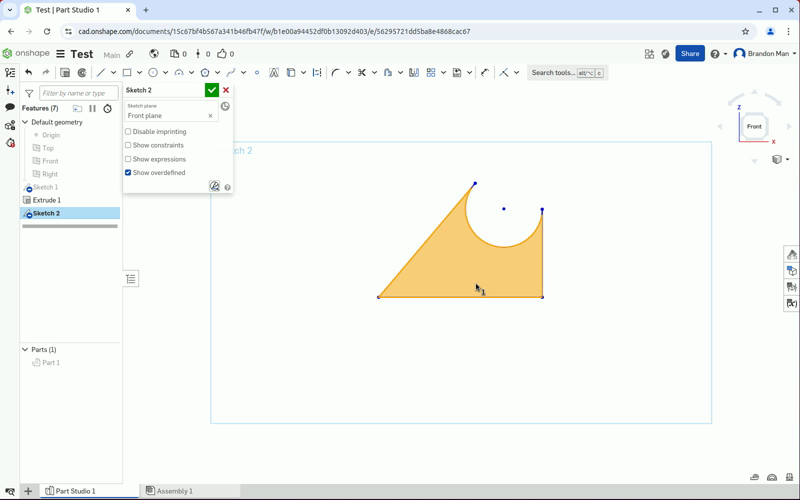
mouse_move(73, 352)
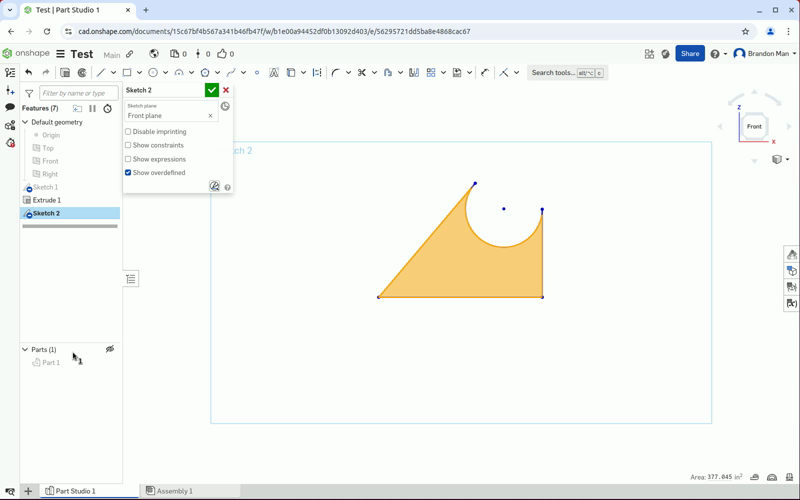
key(shift+y)
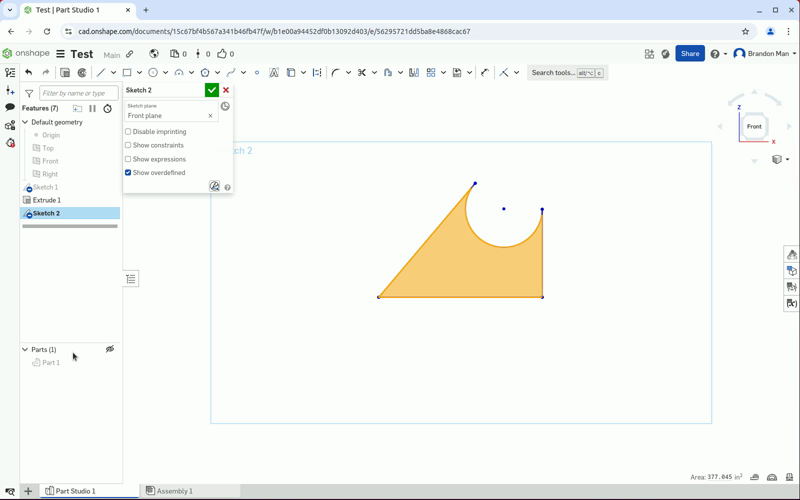
key(shift+e)
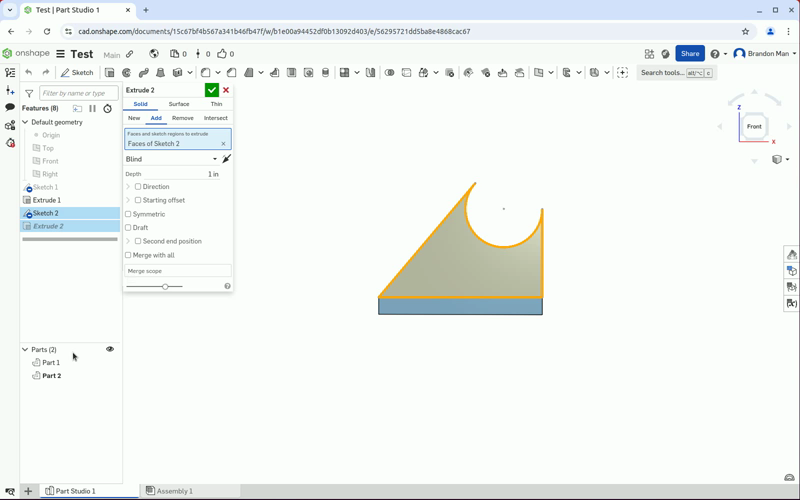
mouse_move(143, 106)
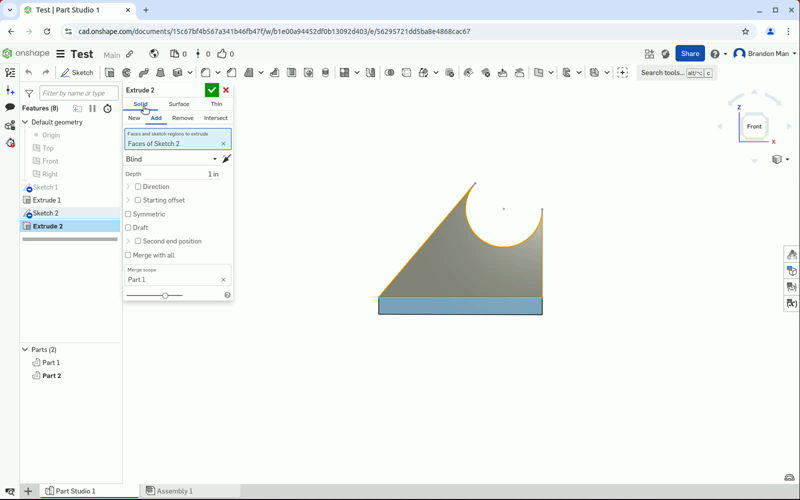
click(143, 106)
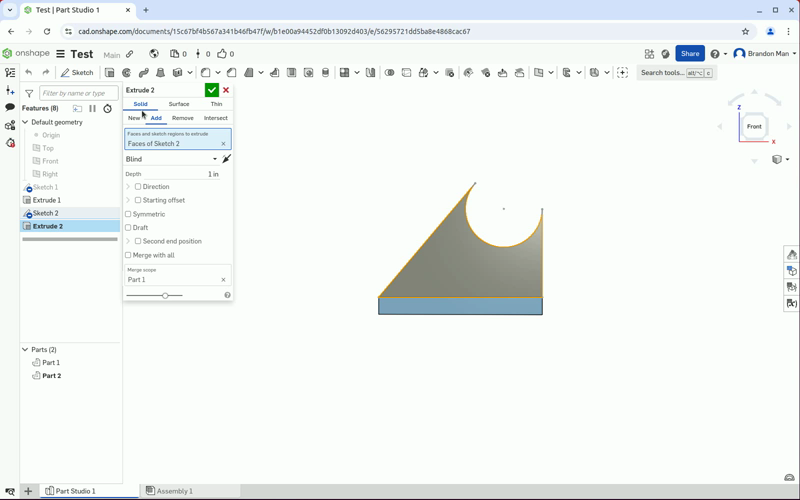
mouse_move(137, 120)
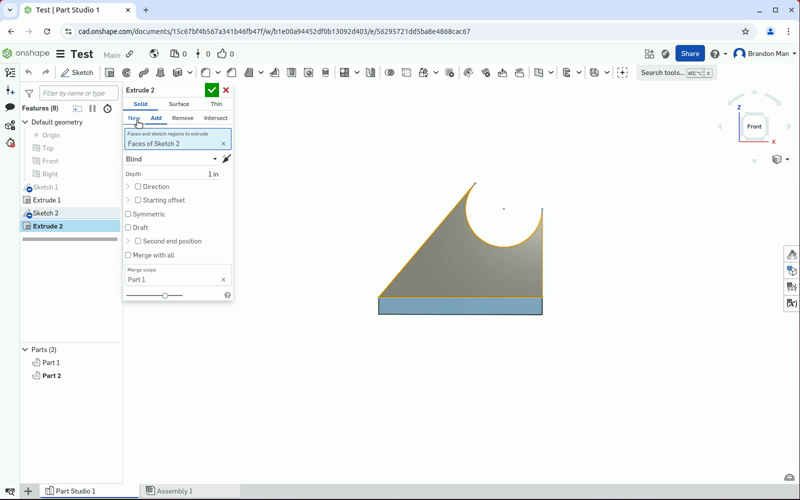
click(137, 120)
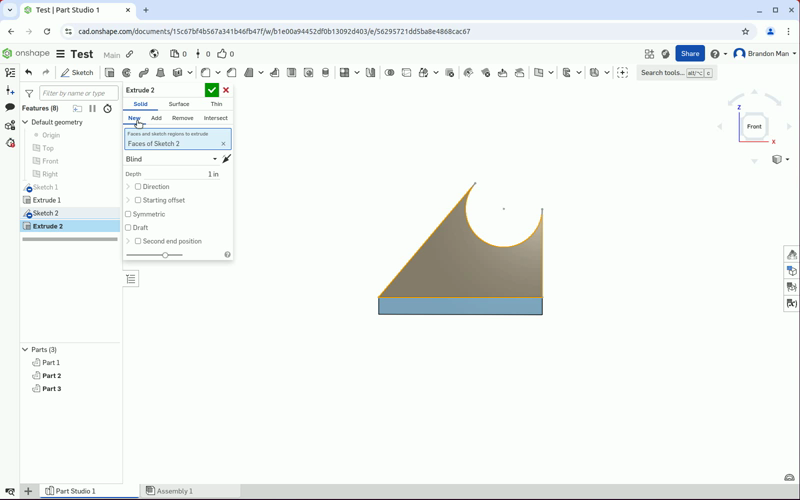
key(tab, 4)
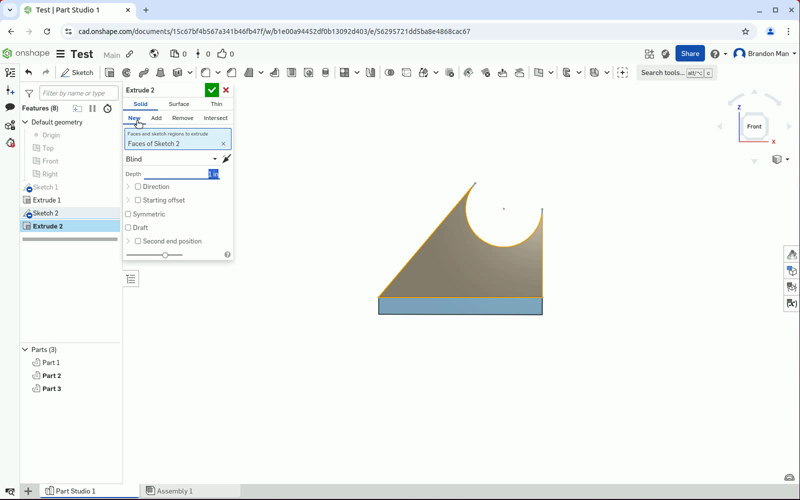
text(2.889)
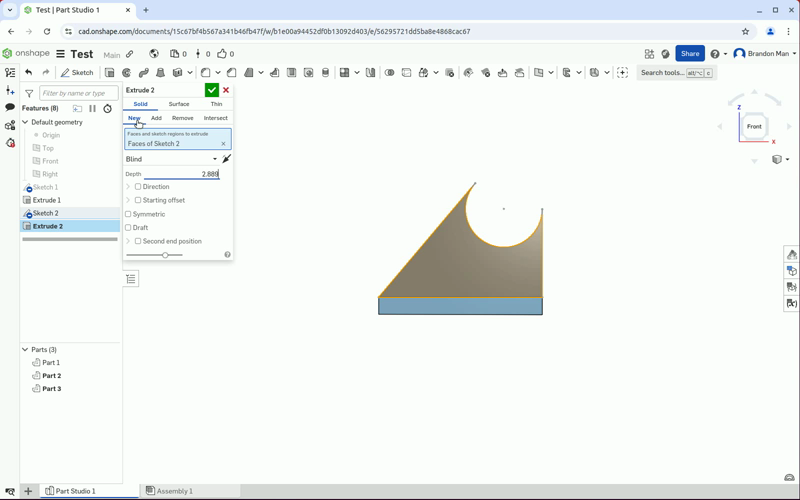
key(enter)
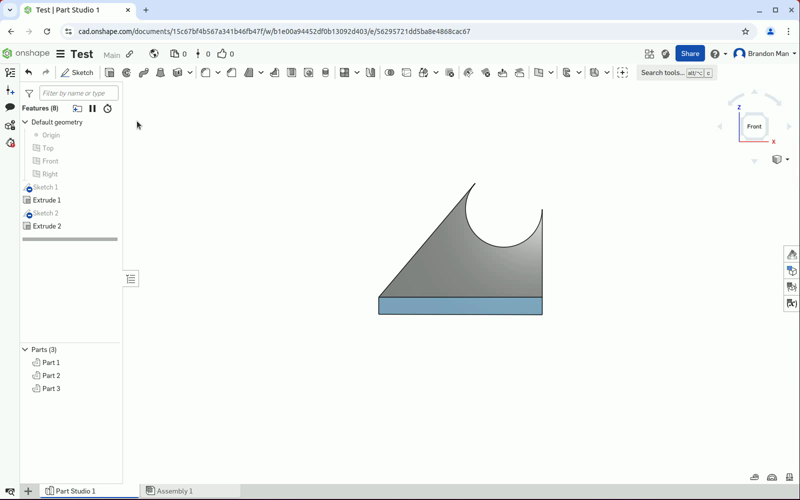
key(shift+h)
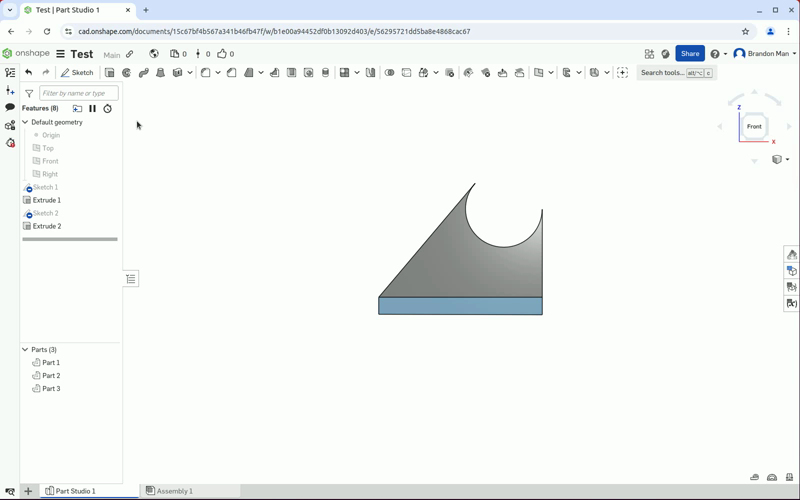
key(shift+h)
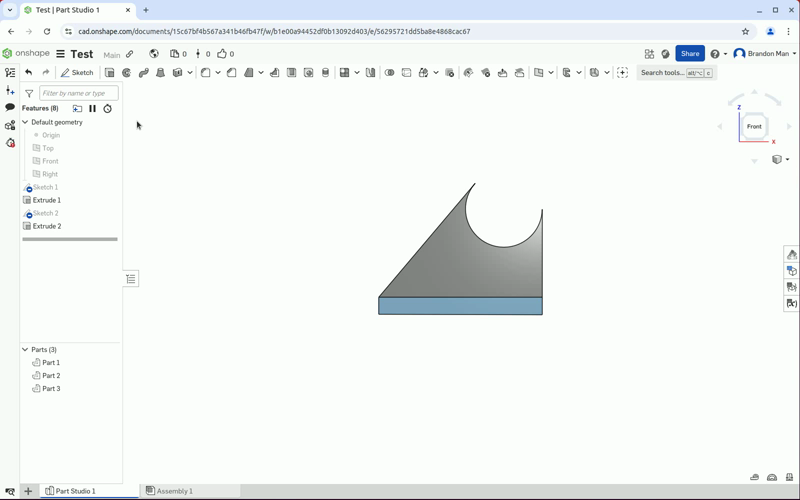
mouse_move(73, 189)
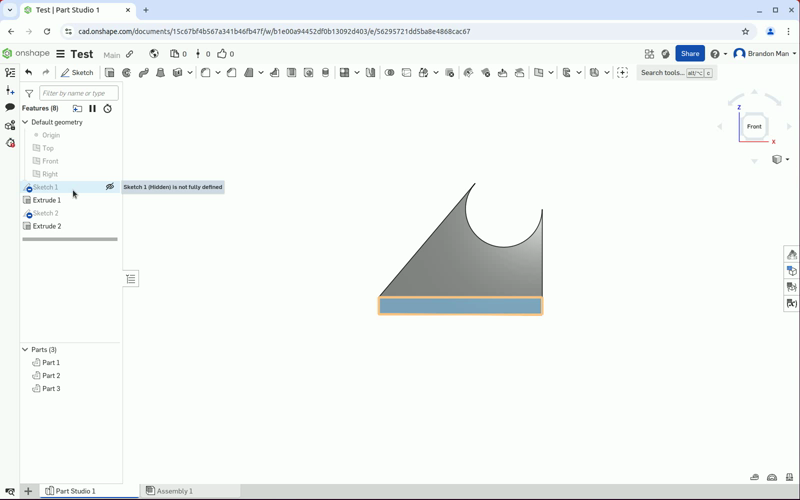
click(73, 189)
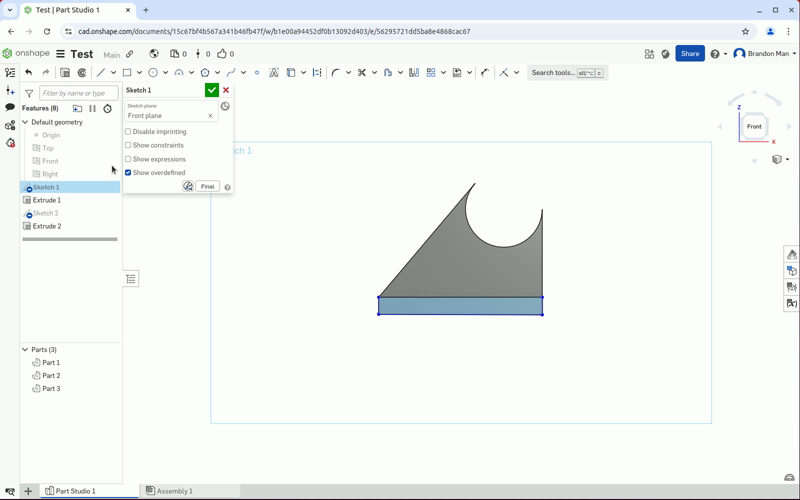
mouse_move(229, 92)
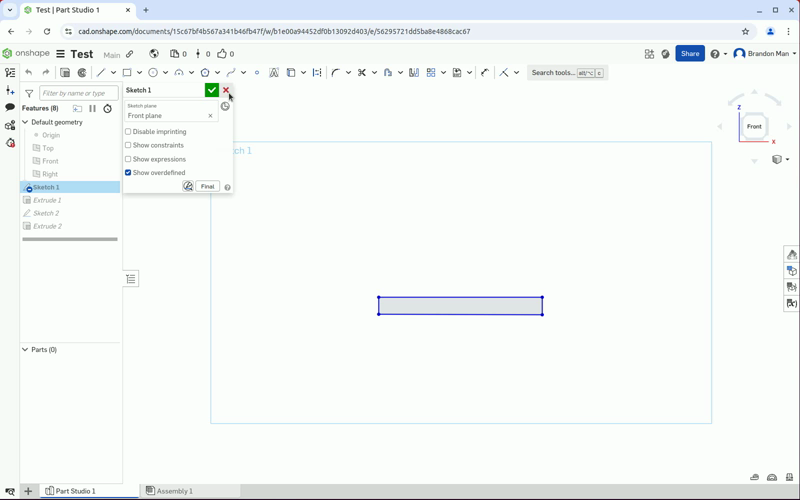
click(229, 92)
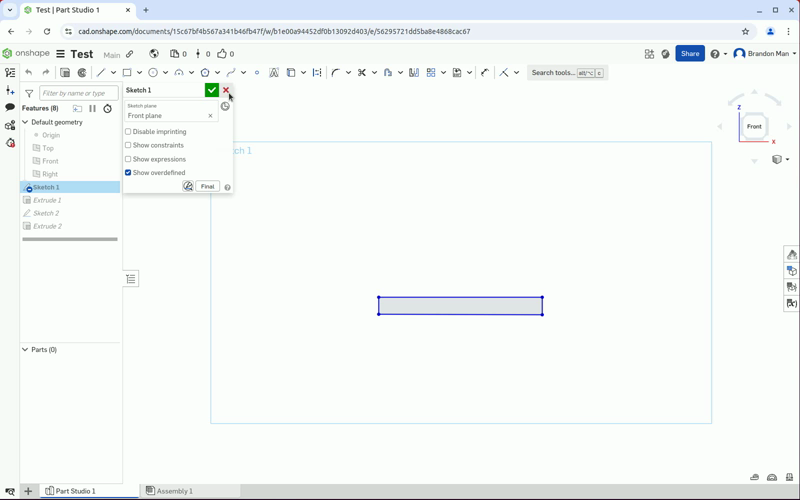
key(shift+s)
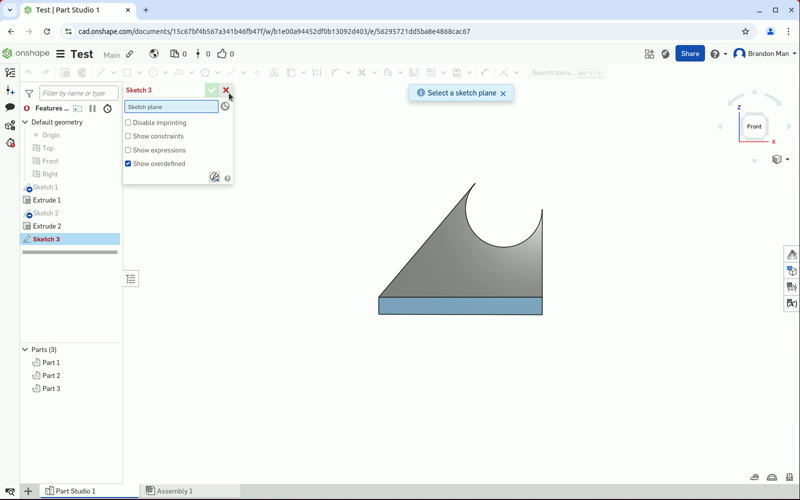
mouse_move(73, 163)
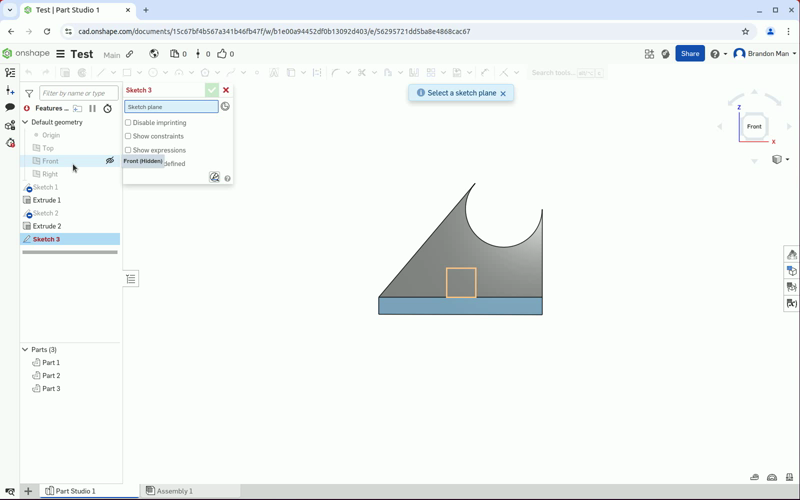
click(73, 163)
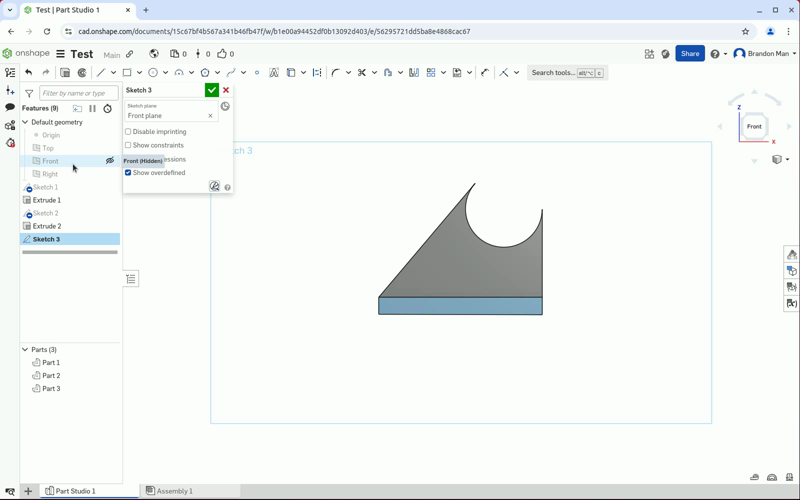
mouse_move(73, 352)
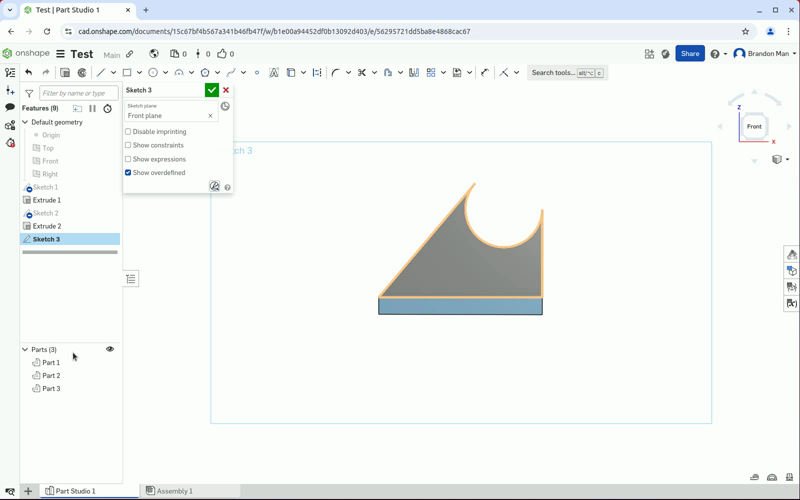
key(y)
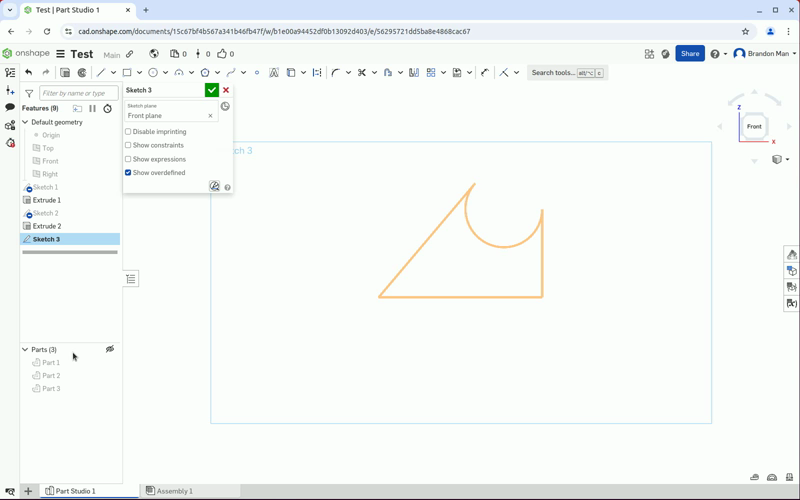
key(c)
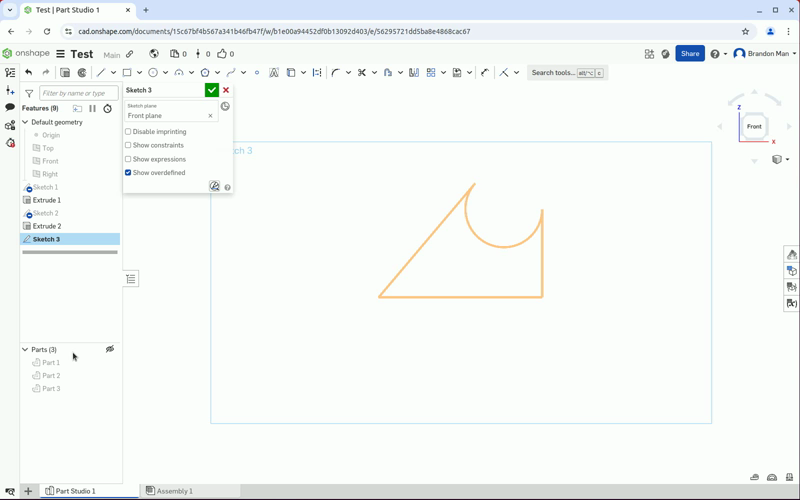
key_down(shift)
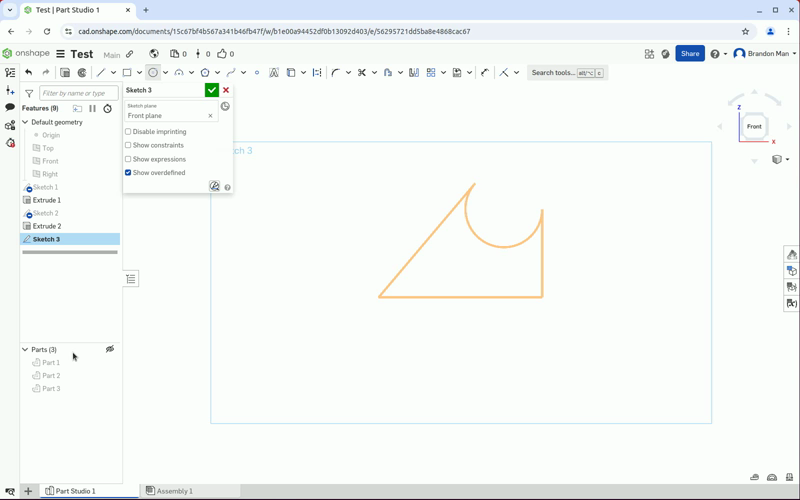
mouse_move(504, 209)
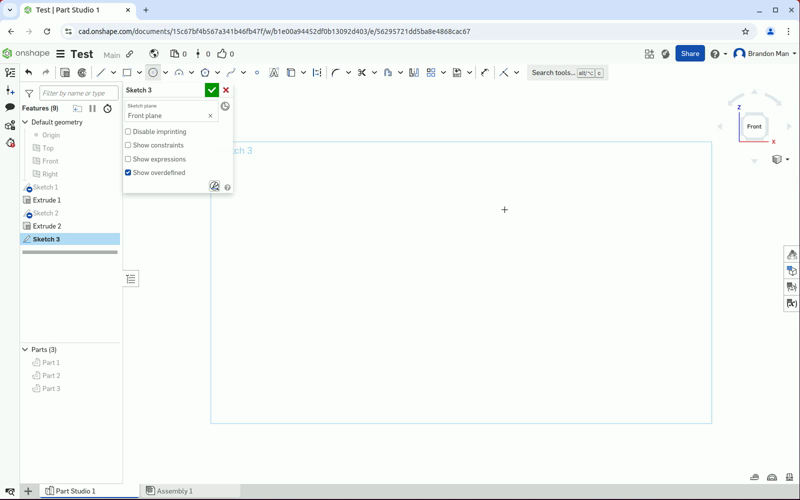
click(504, 209)
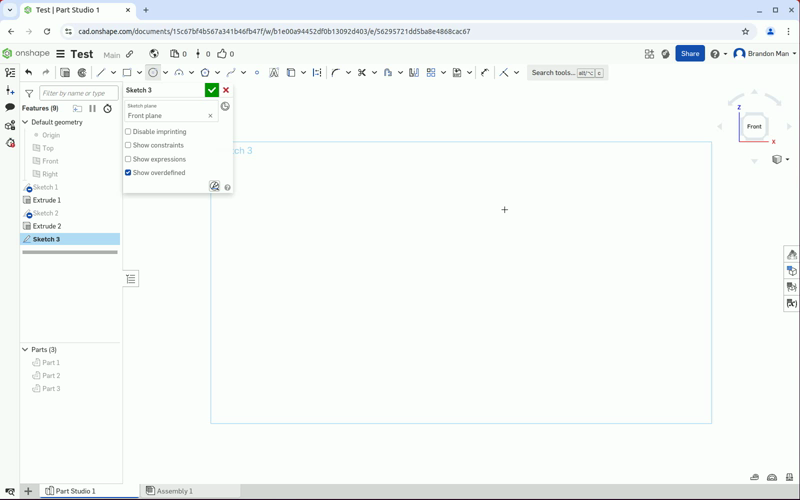
key_up(shift)
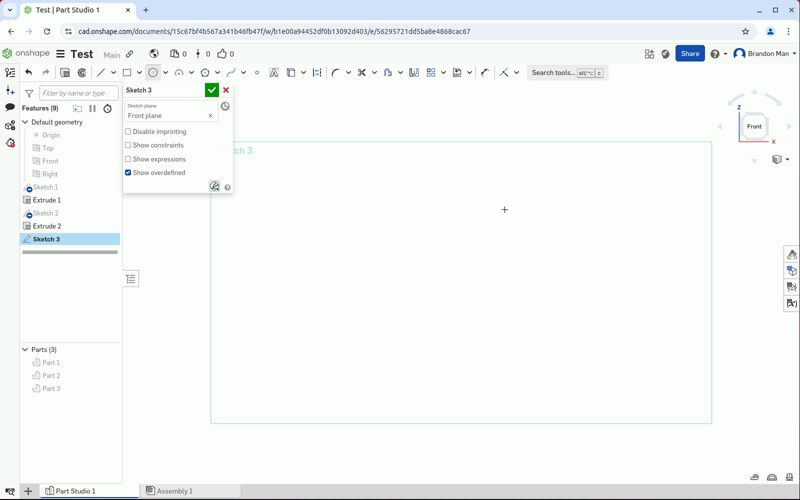
mouse_move(543, 209)
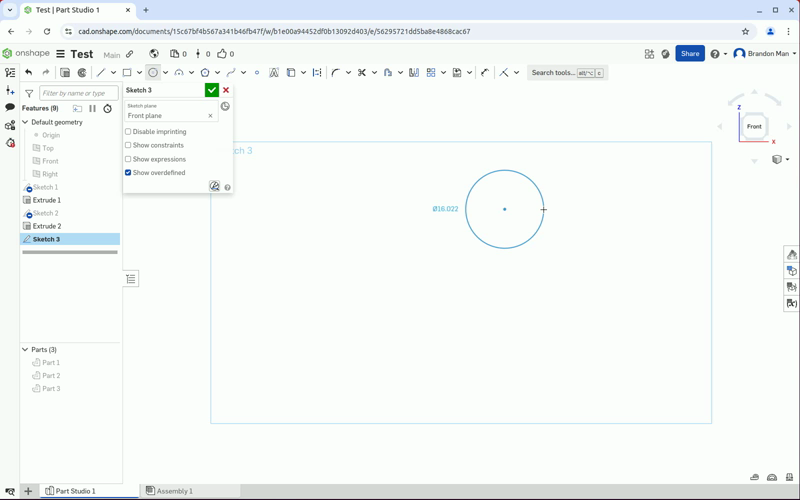
click(543, 209)
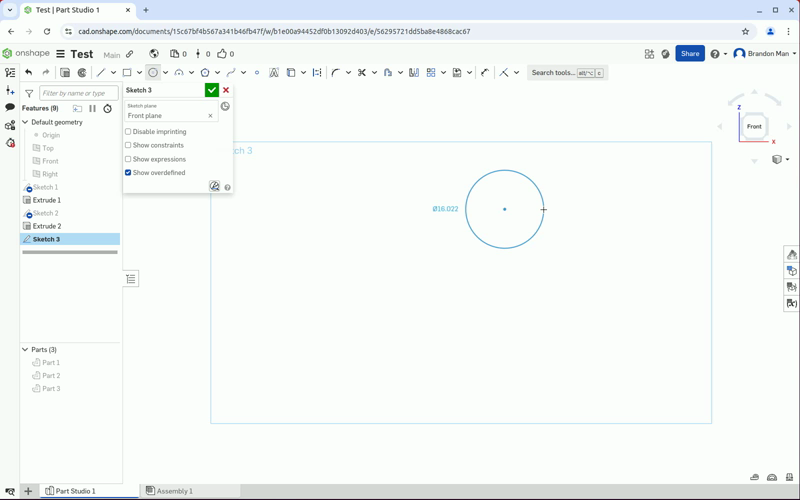
key(esc)
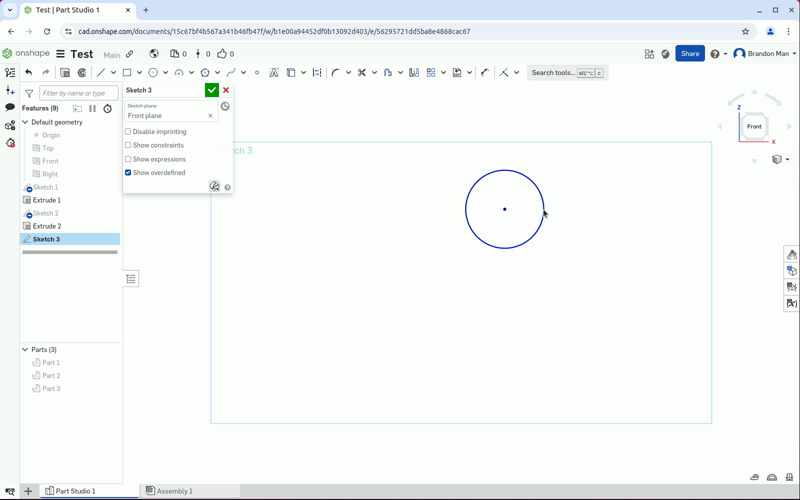
key(c)
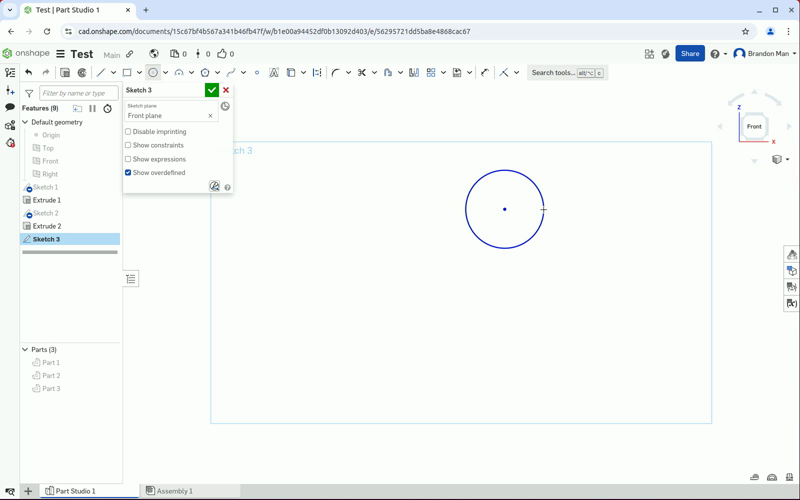
key_down(shift)
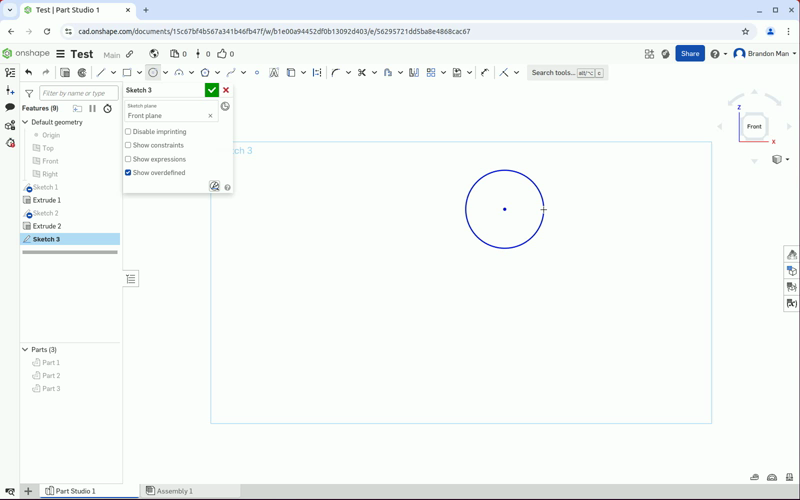
mouse_move(504, 209)
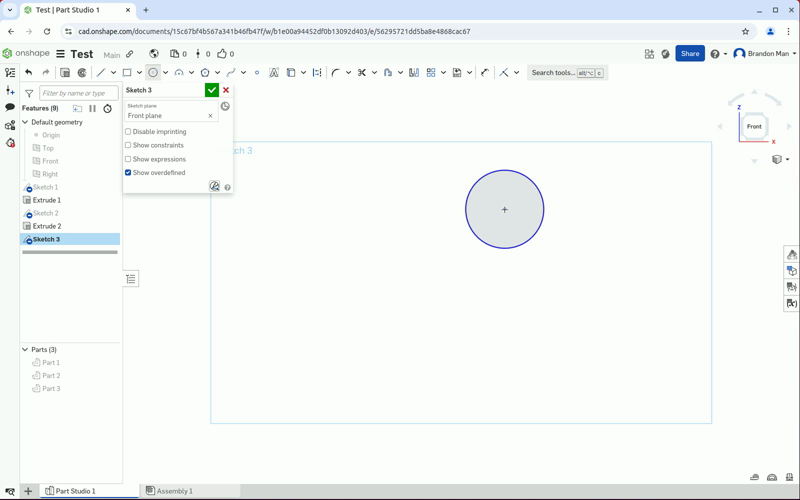
click(504, 209)
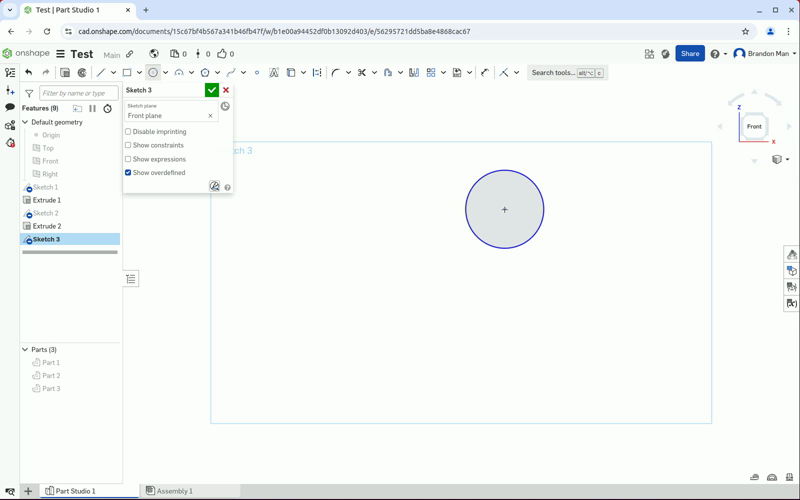
key_up(shift)
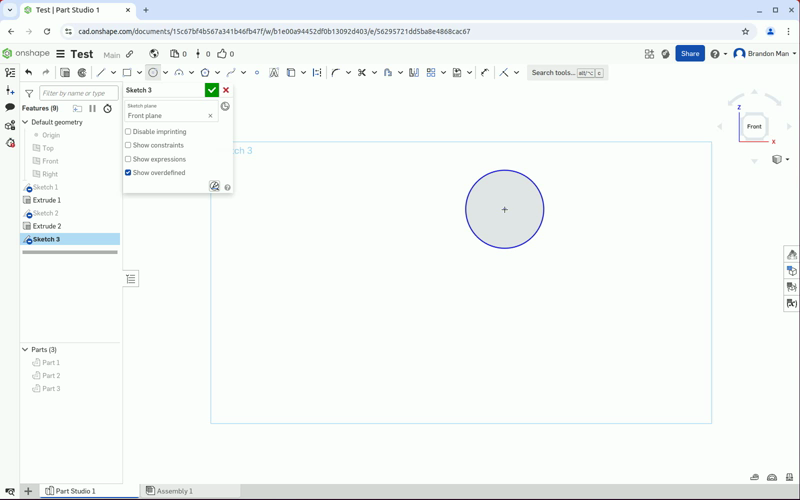
mouse_move(534, 209)
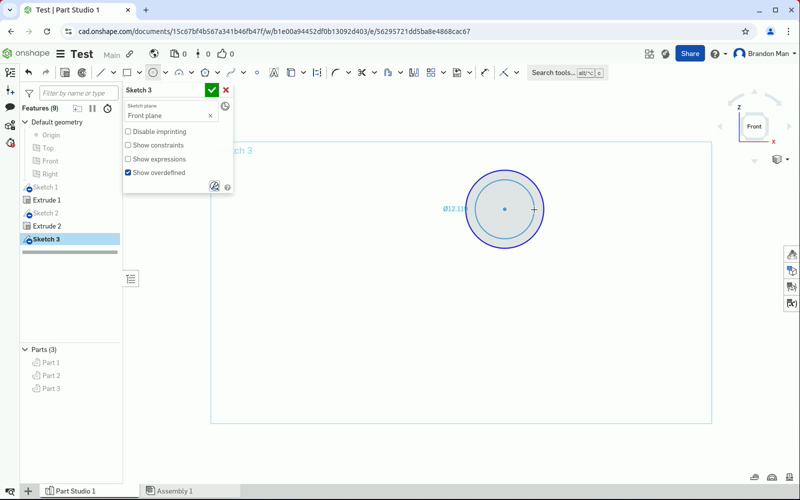
click(534, 209)
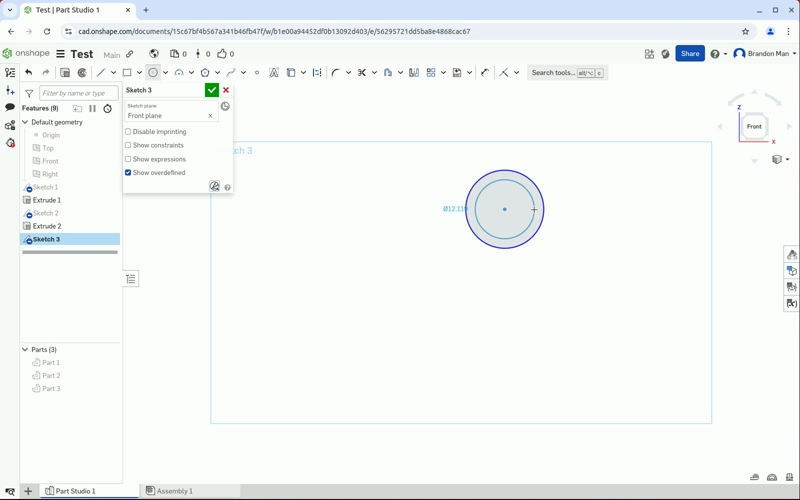
key(esc)
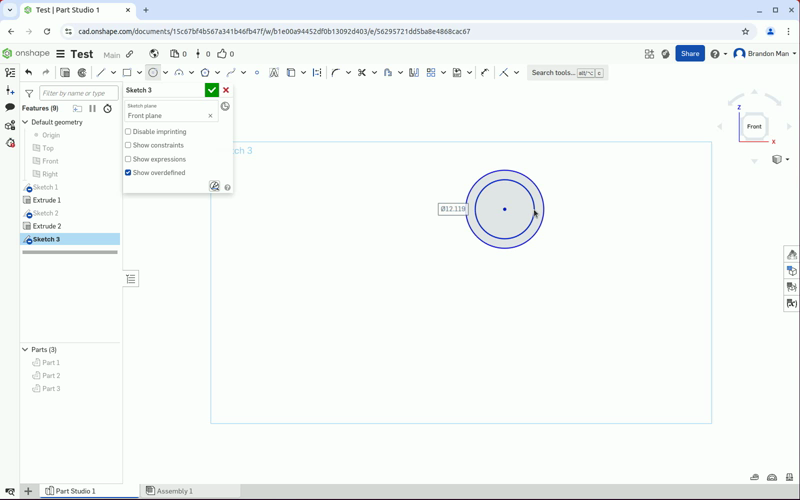
mouse_move(536, 214)
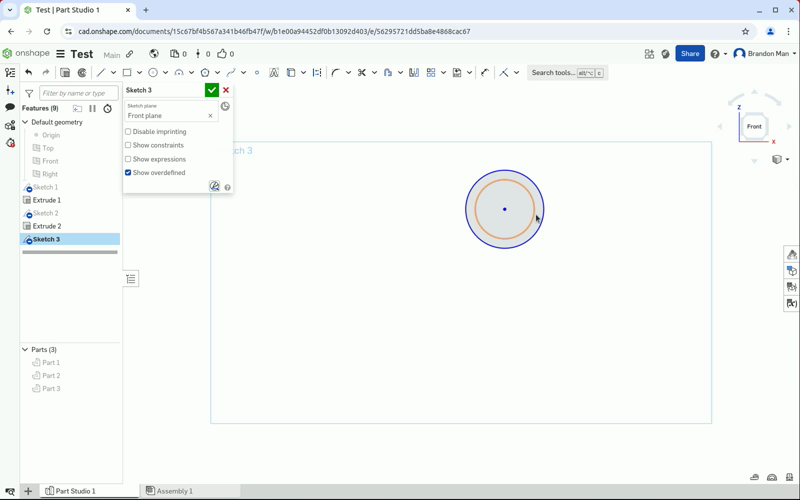
click(536, 214)
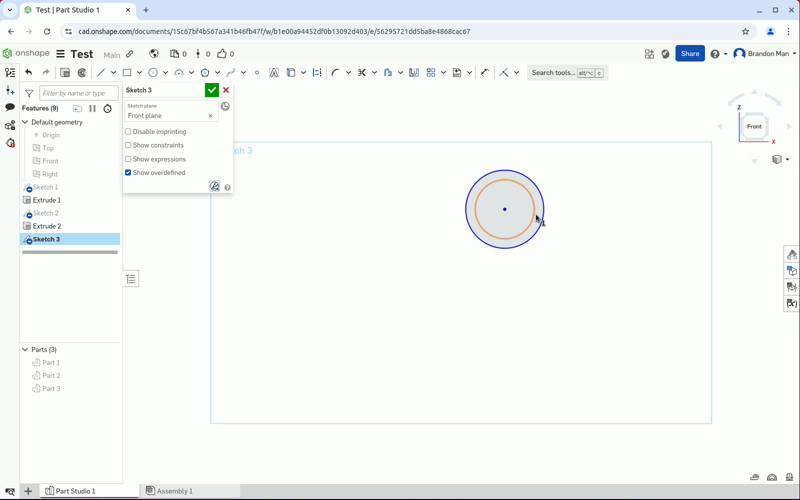
mouse_move(73, 352)
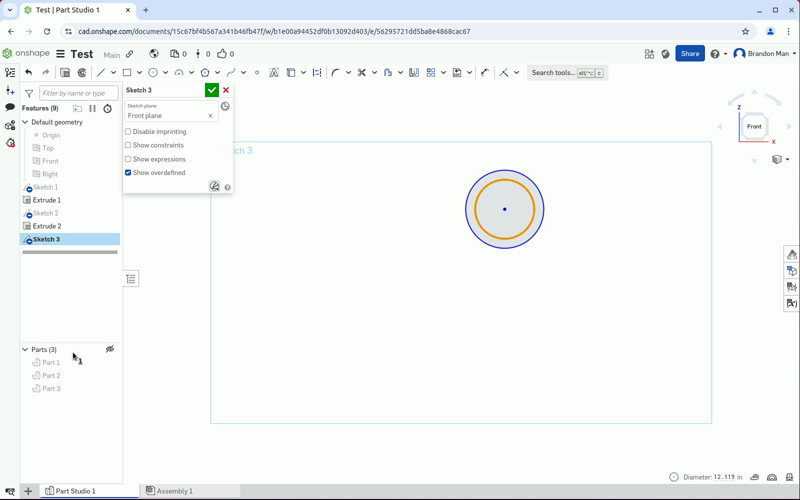
key(shift+y)
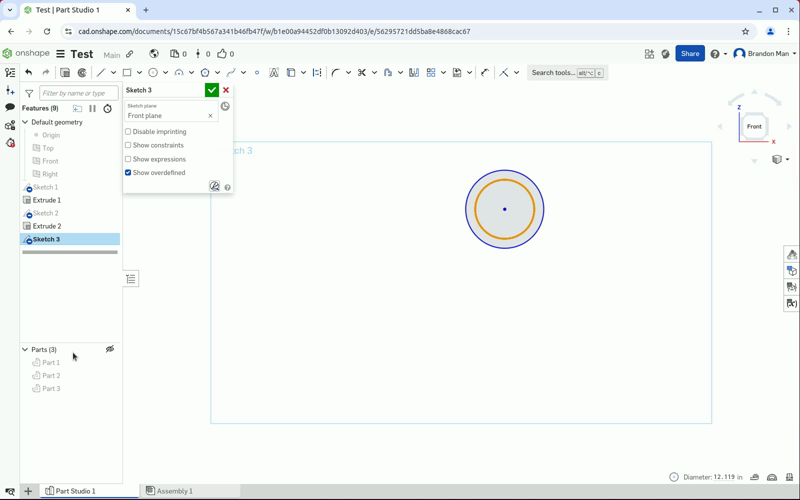
key(shift+e)
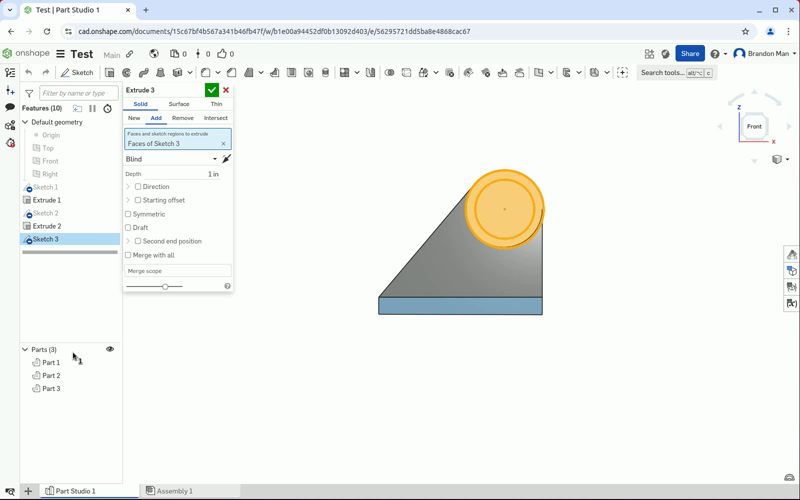
mouse_move(143, 106)
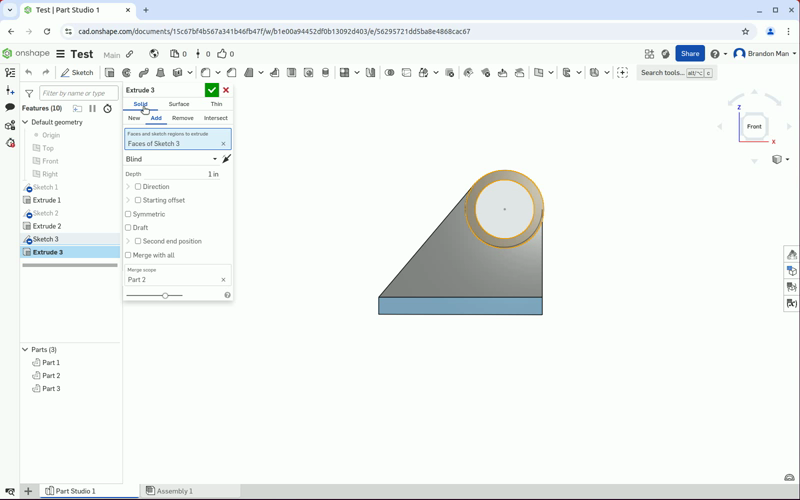
click(143, 106)
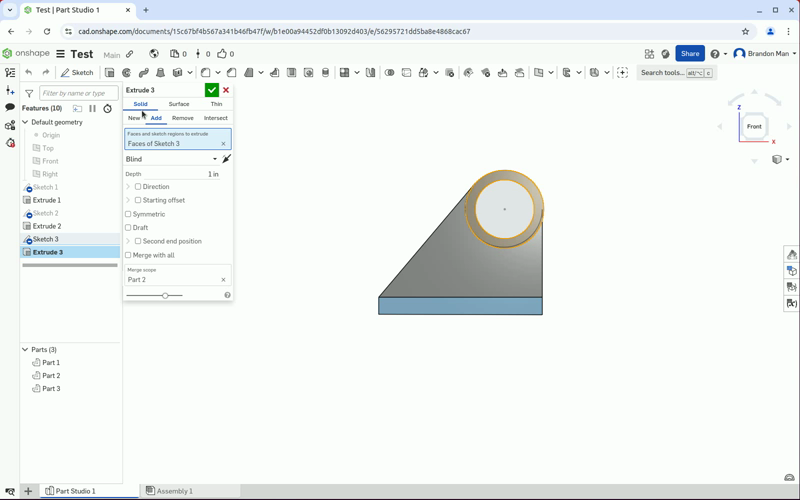
mouse_move(137, 120)
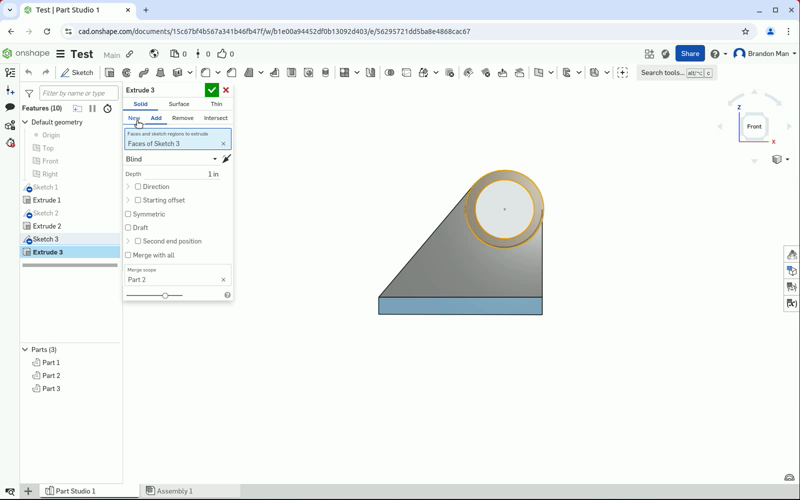
click(137, 120)
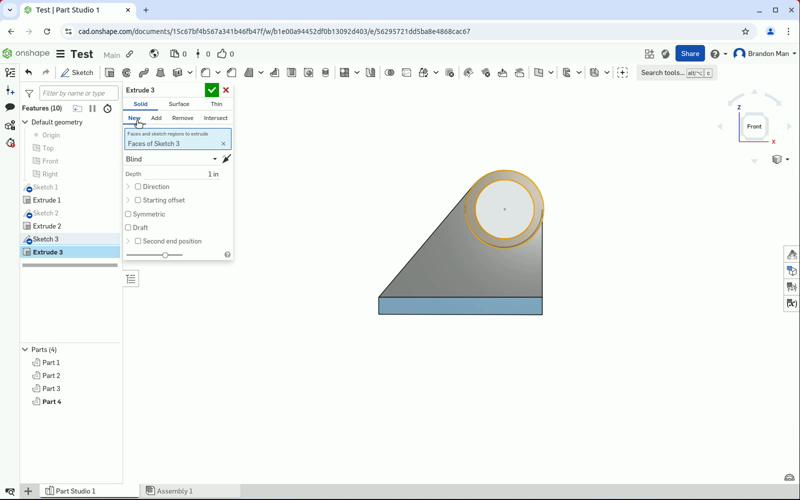
key(tab, 4)
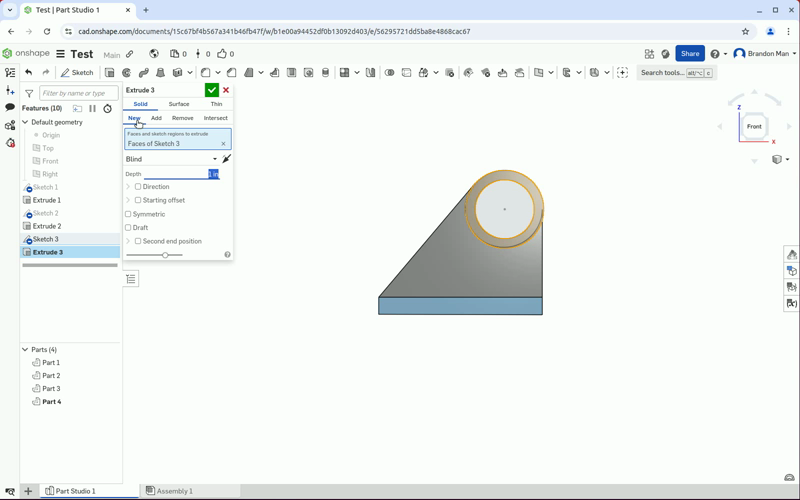
text(4.574)
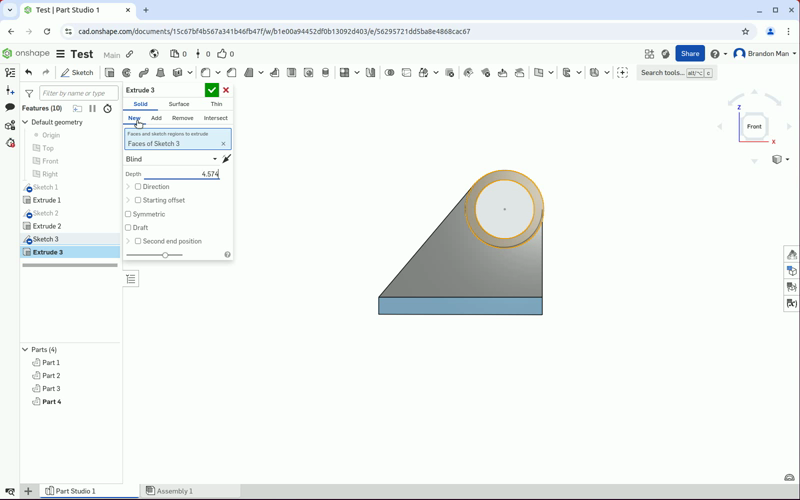
key(enter)
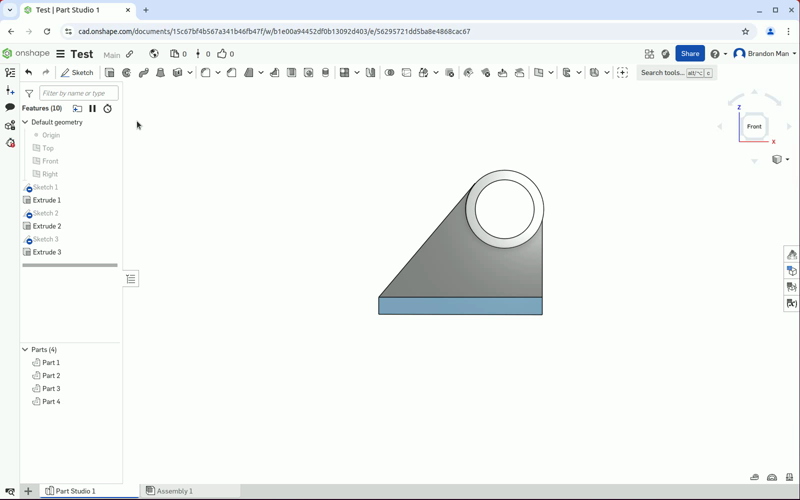
key(shift+h)
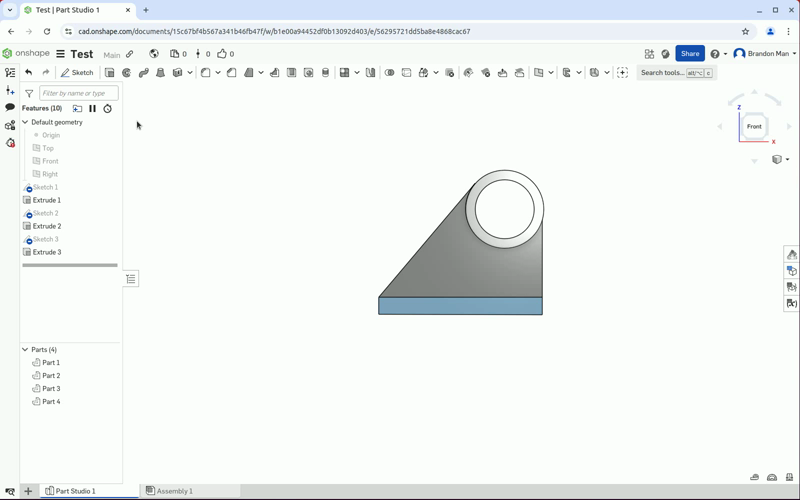
key(shift+h)
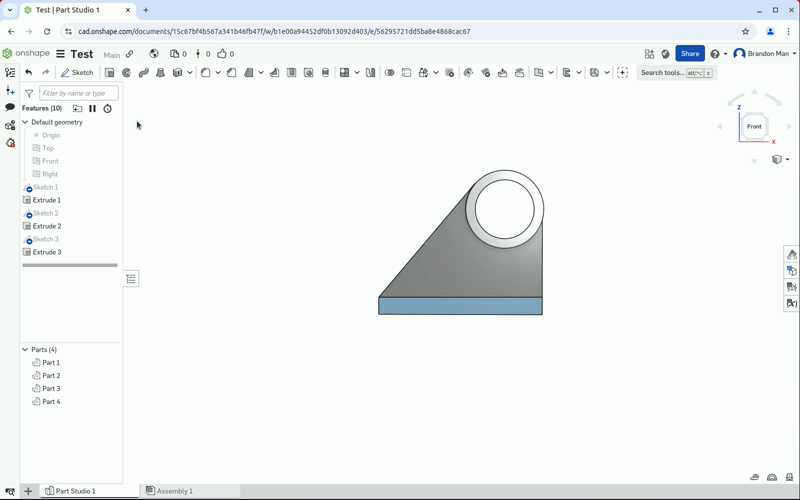
mouse_move(73, 189)
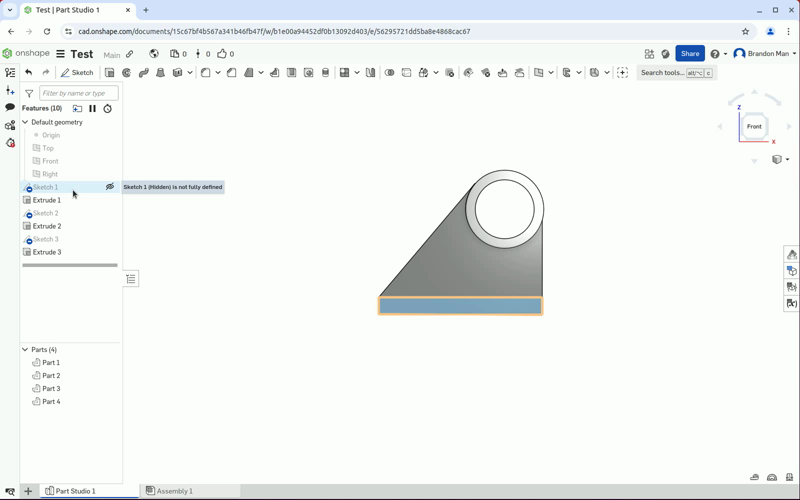
click(73, 189)
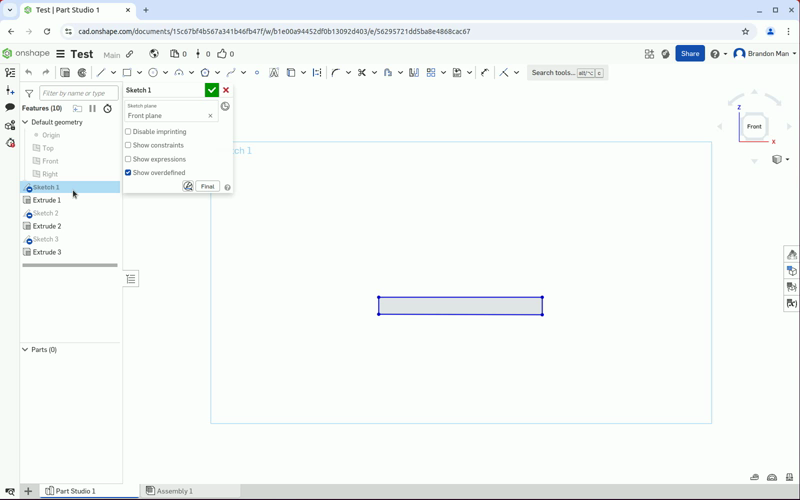
mouse_move(229, 92)
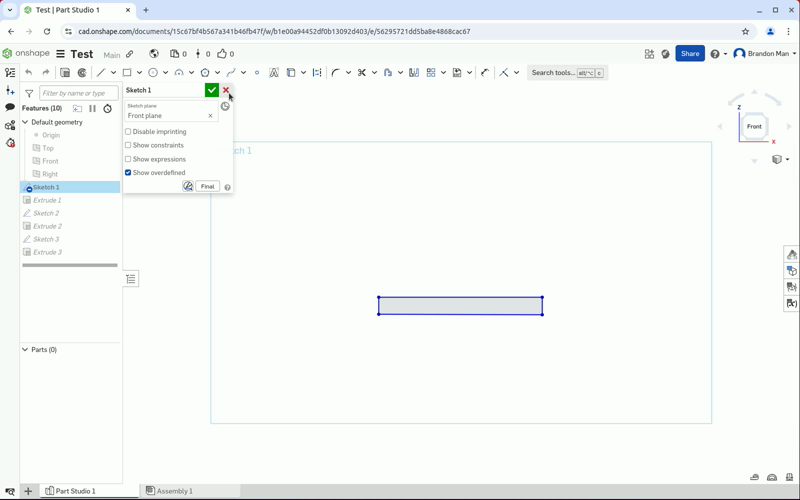
click(229, 92)
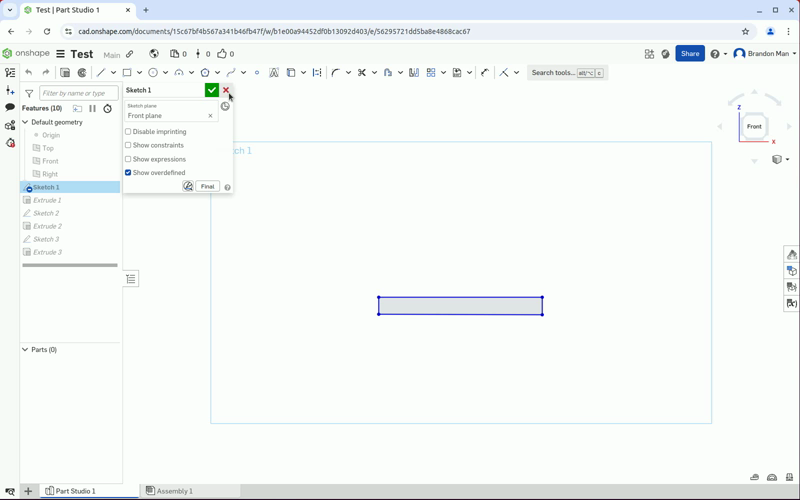
key(shift+s)
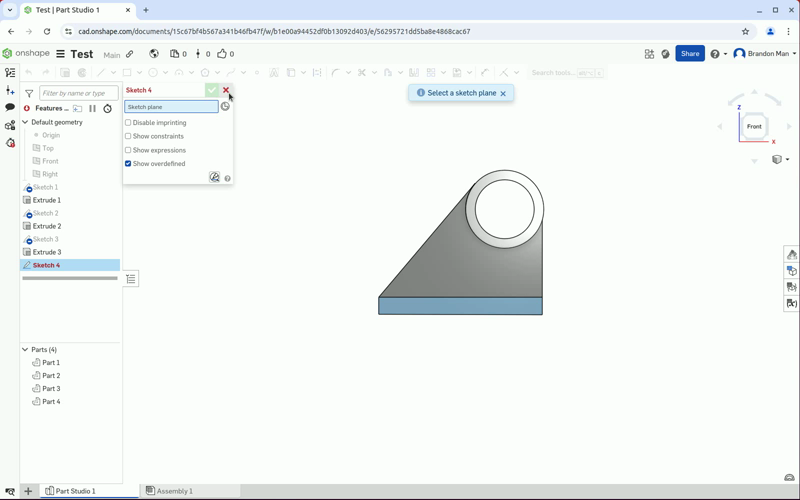
mouse_move(73, 163)
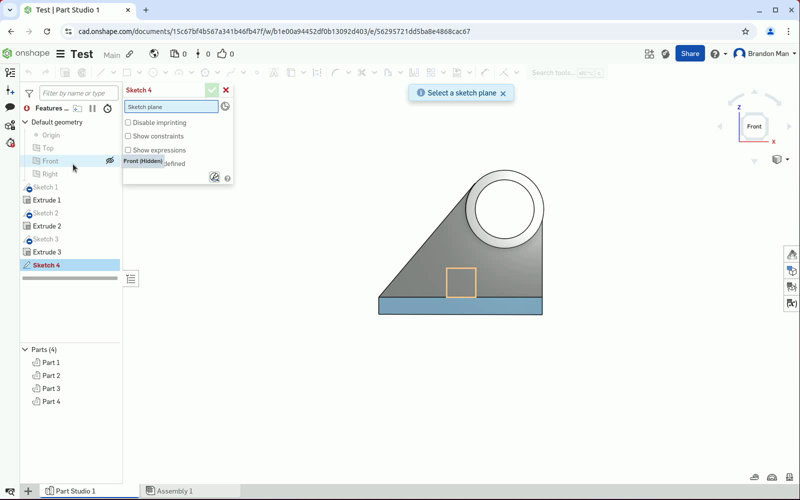
click(73, 163)
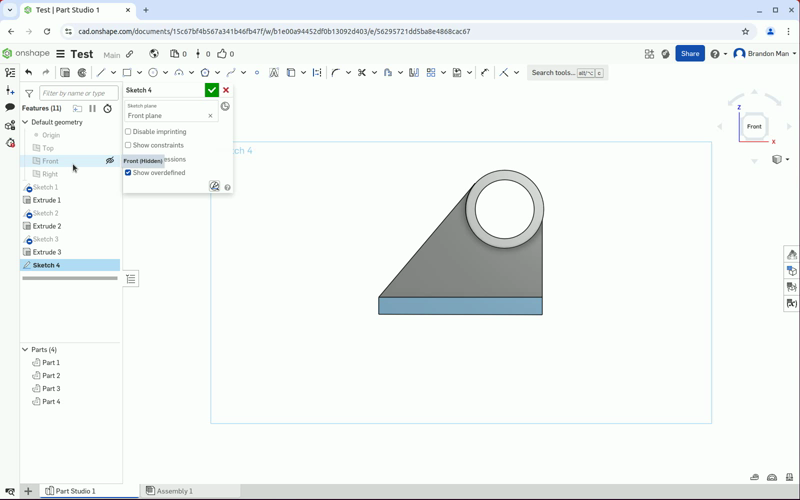
mouse_move(73, 352)
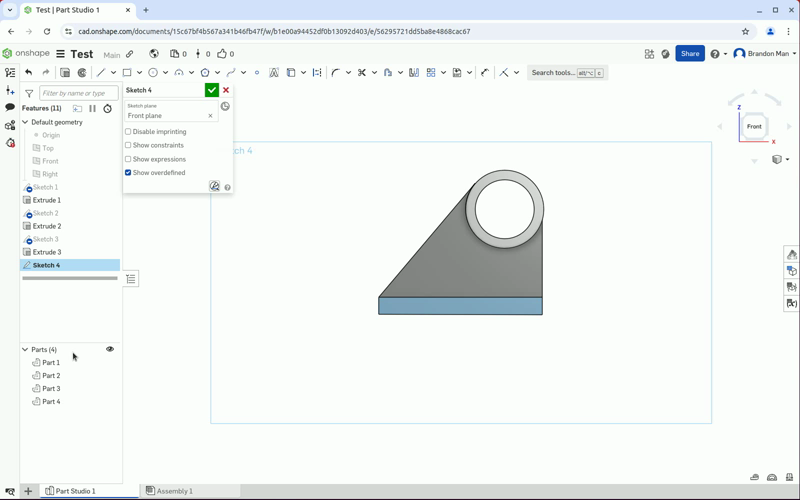
key(y)
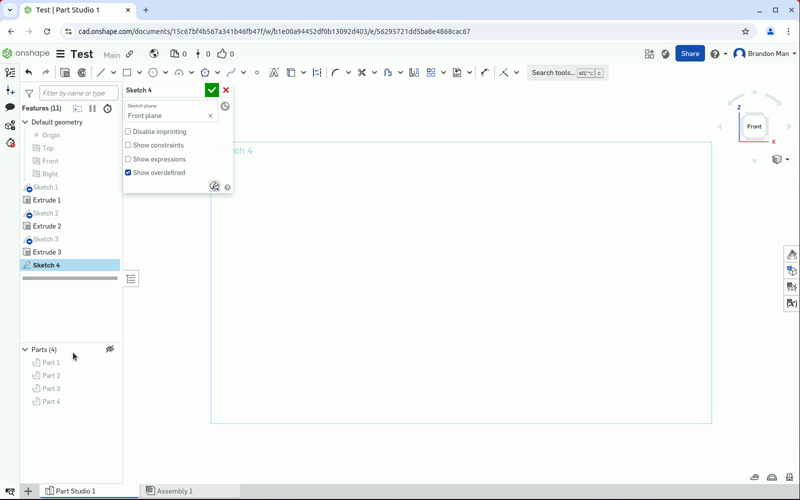
key(c)
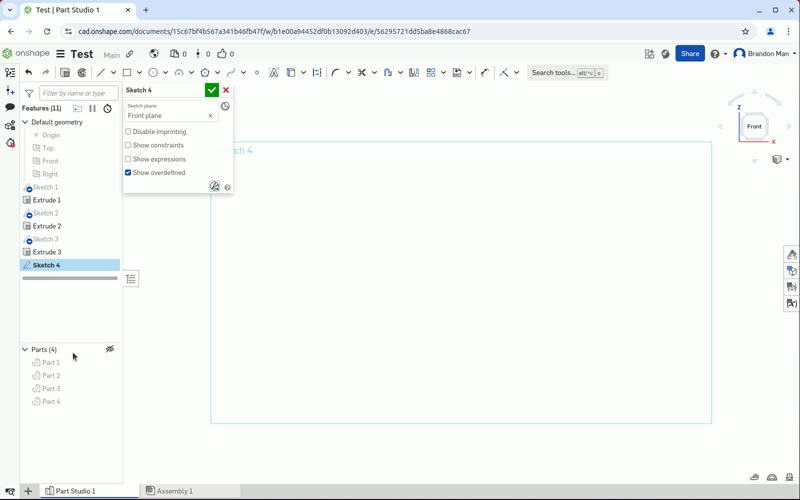
key_down(shift)
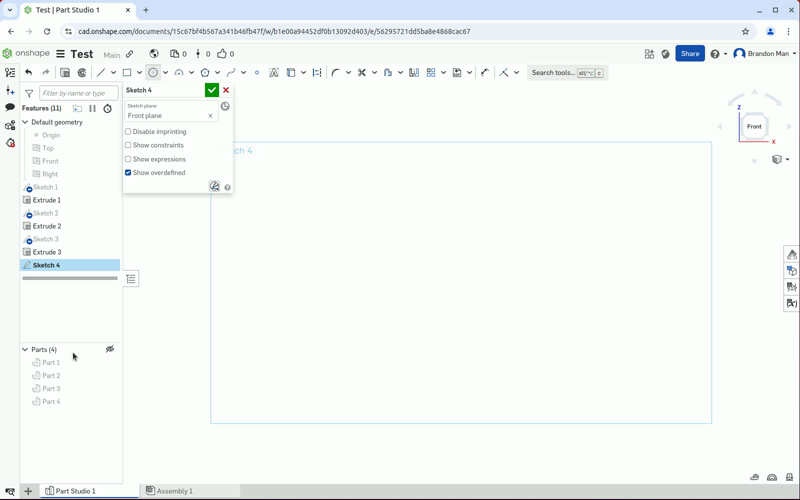
mouse_move(504, 209)
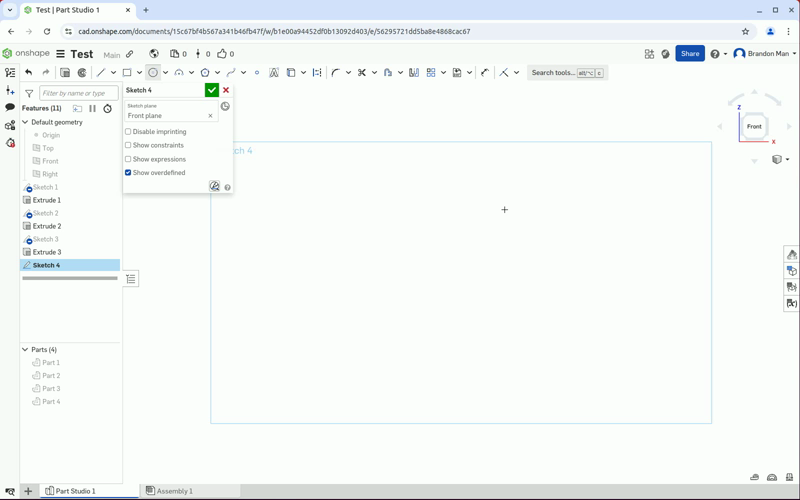
click(504, 209)
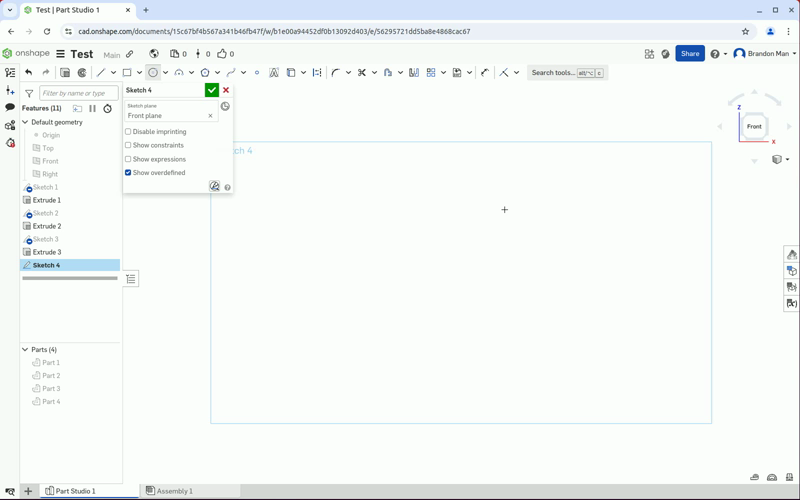
key_up(shift)
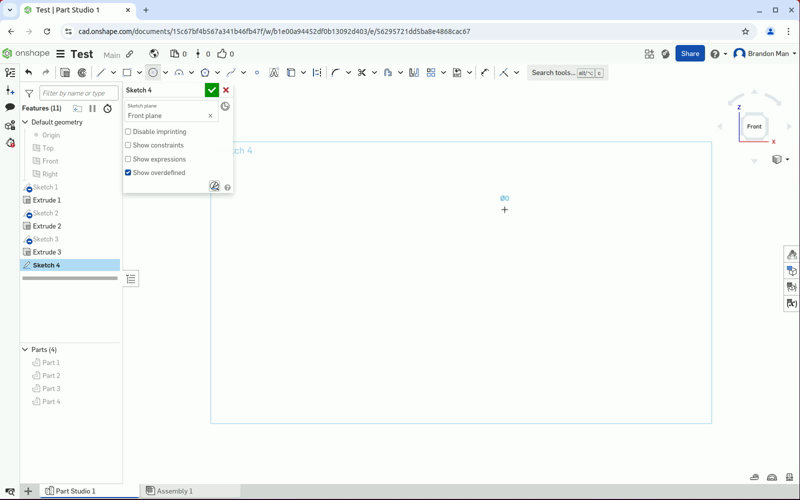
mouse_move(534, 209)
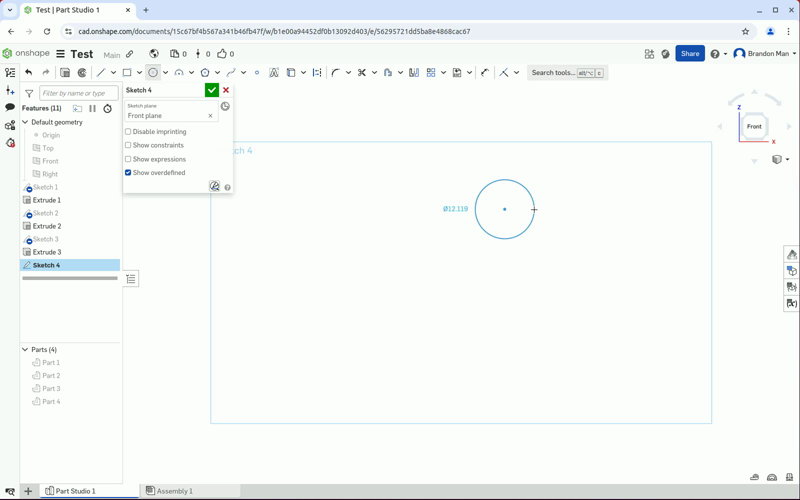
click(534, 209)
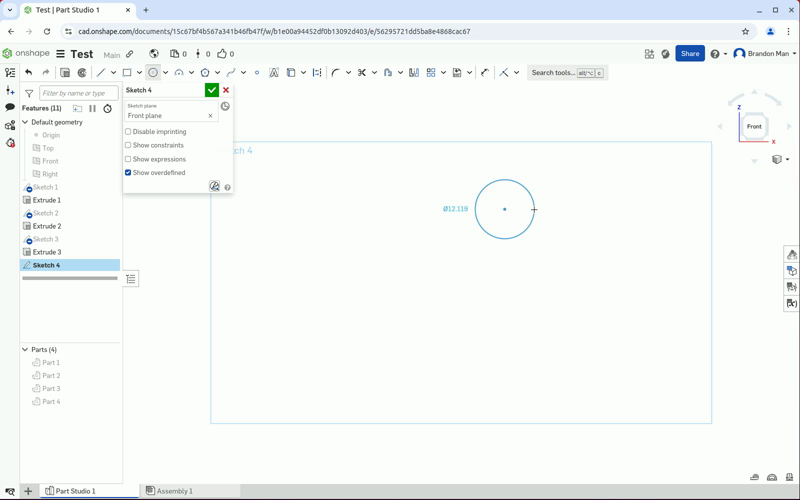
key(esc)
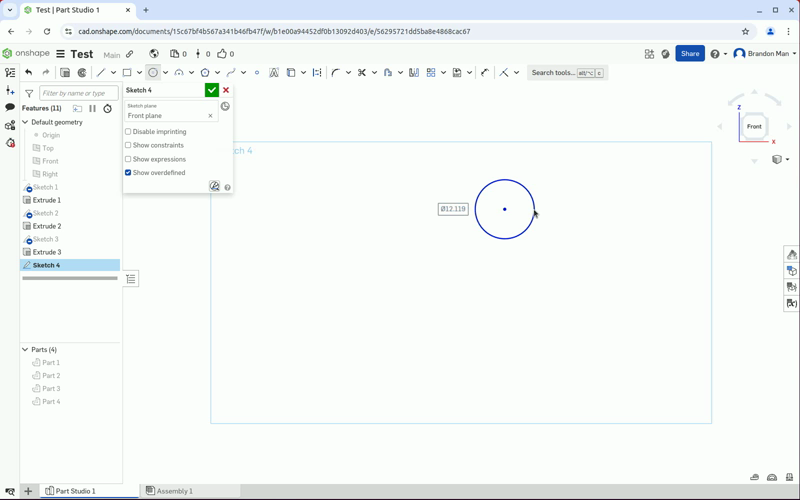
key(c)
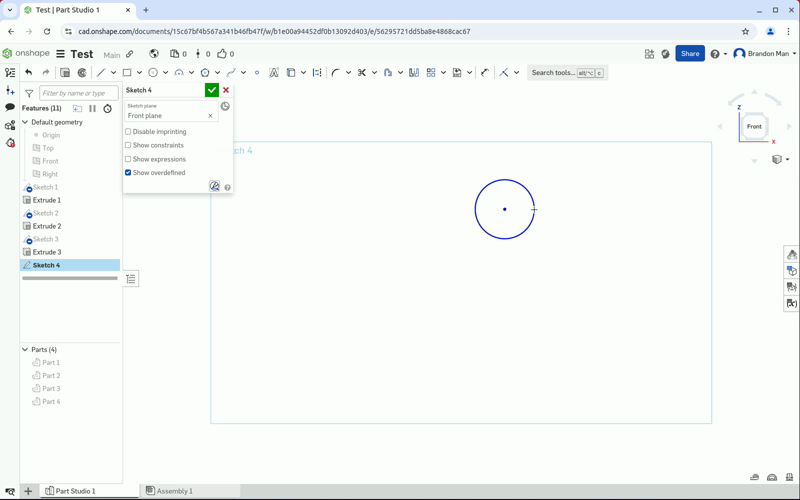
key_down(shift)
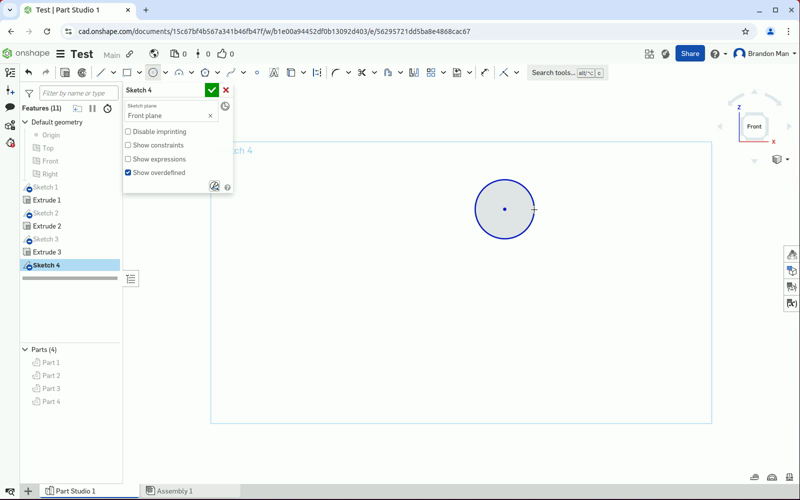
mouse_move(504, 209)
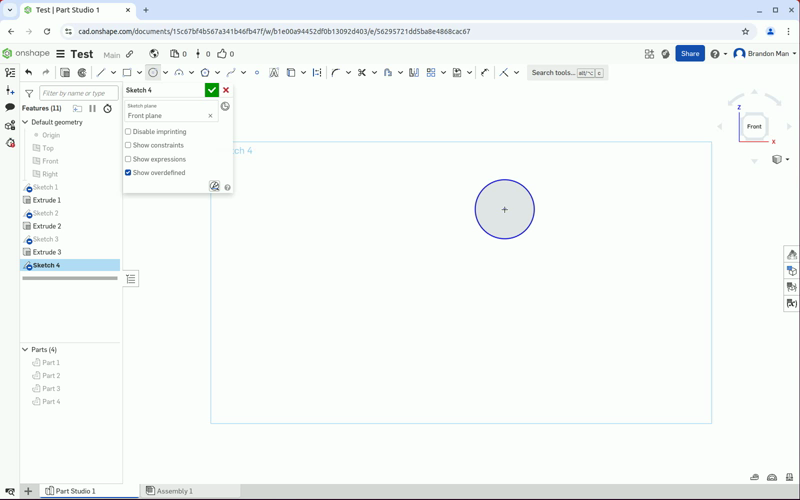
click(504, 209)
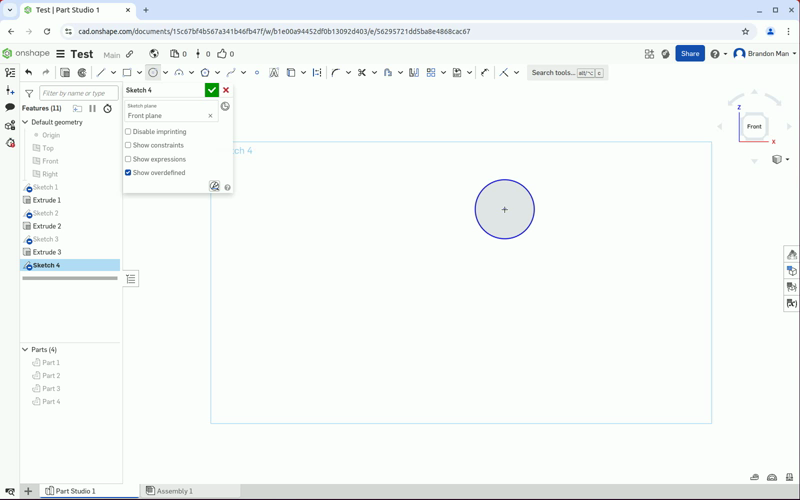
key_up(shift)
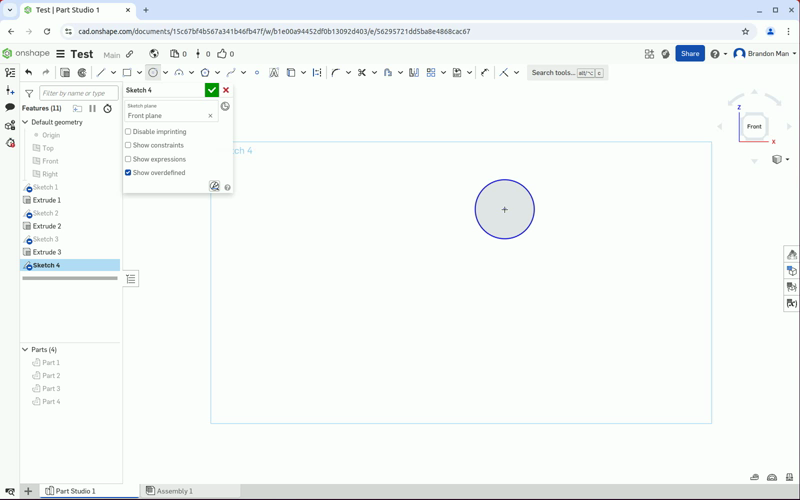
mouse_move(522, 209)
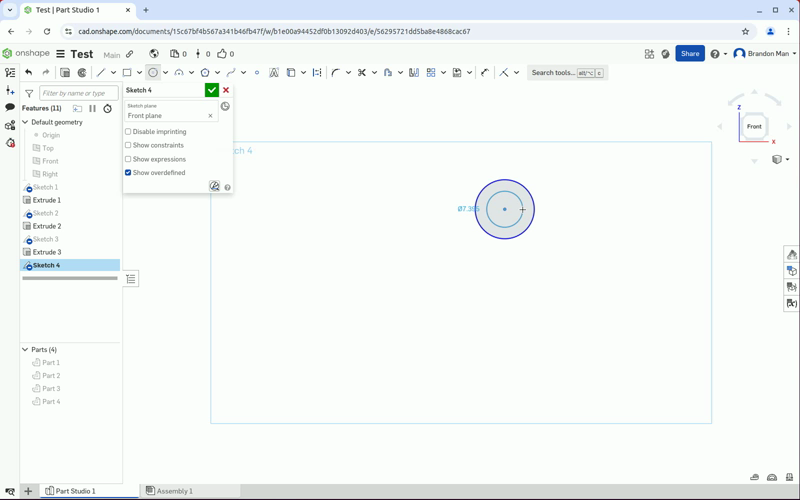
click(522, 209)
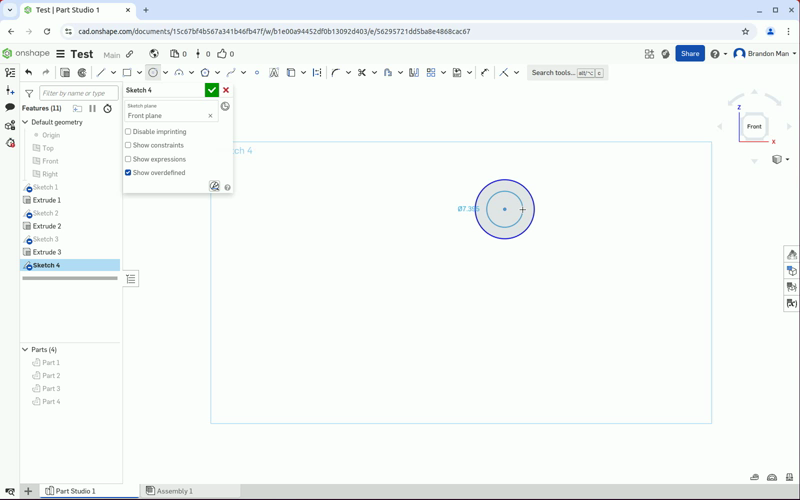
key(esc)
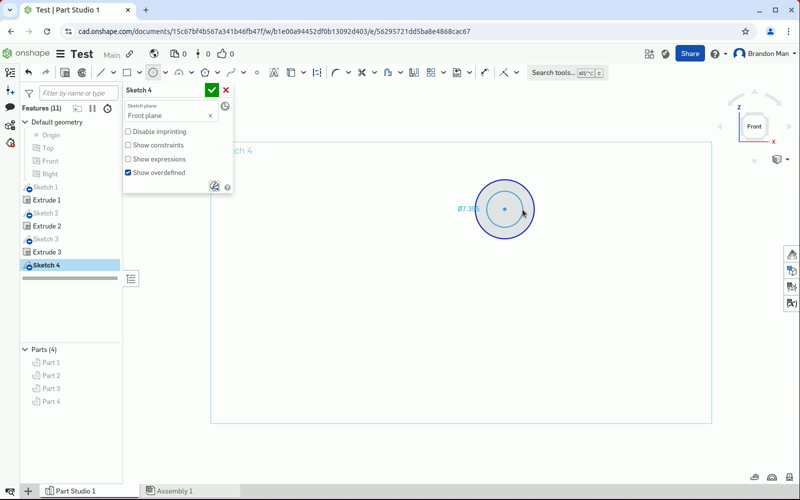
mouse_move(491, 233)
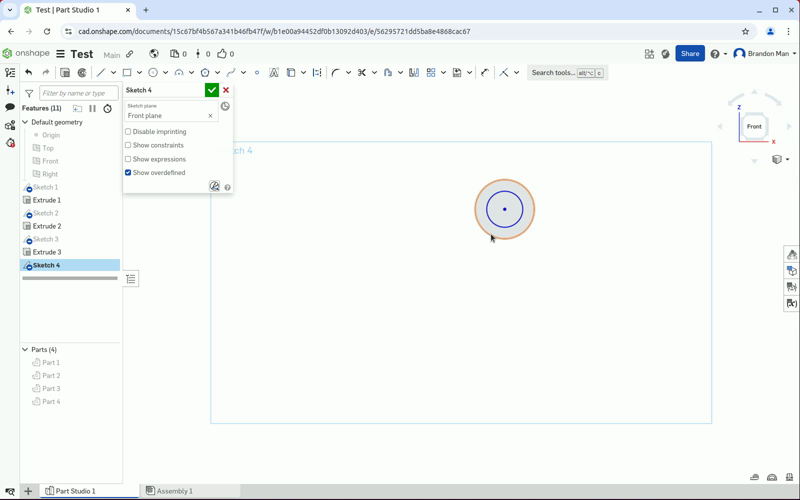
scroll(6)
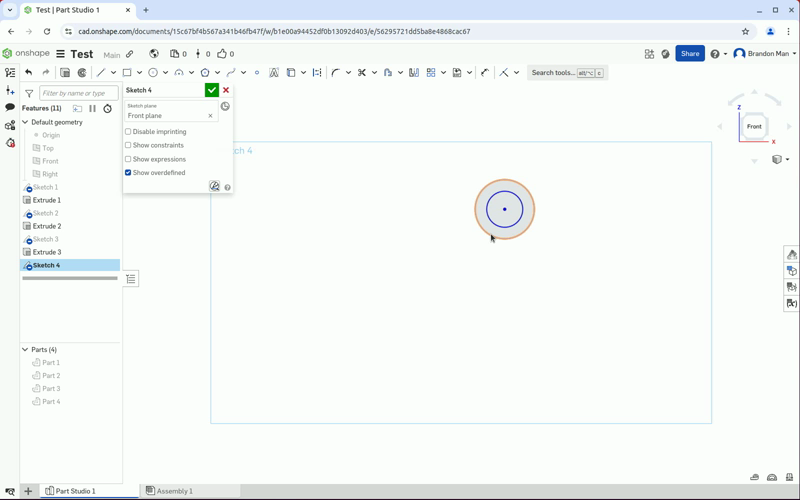
scroll(6)
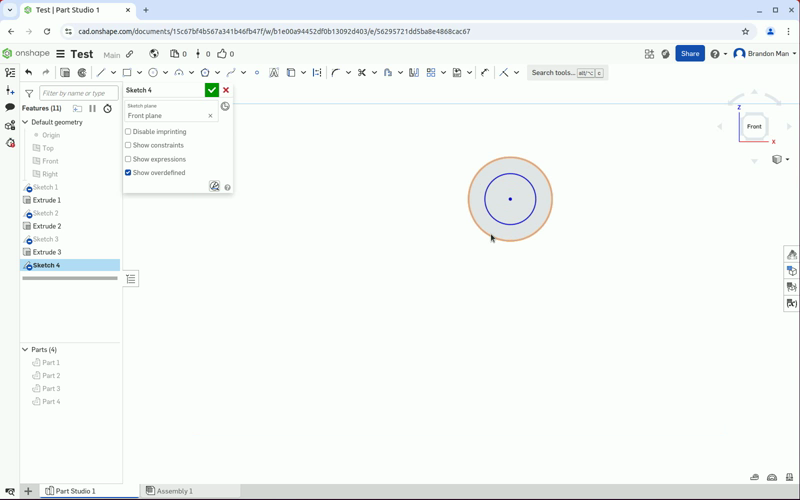
scroll(6)
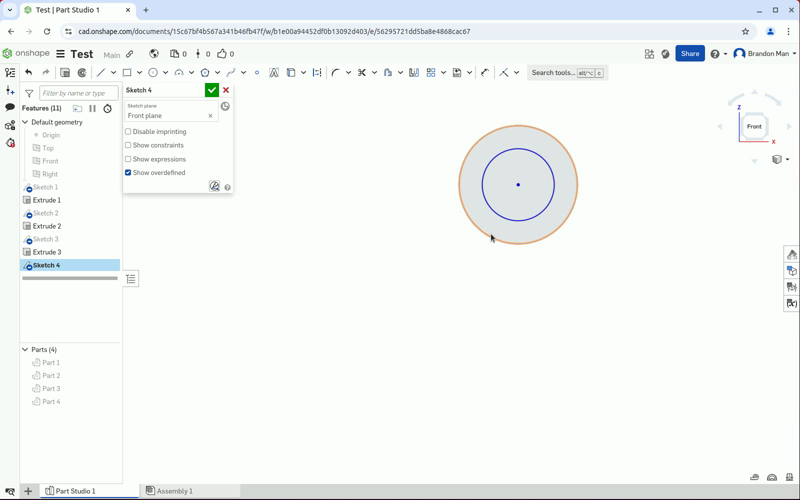
scroll(6)
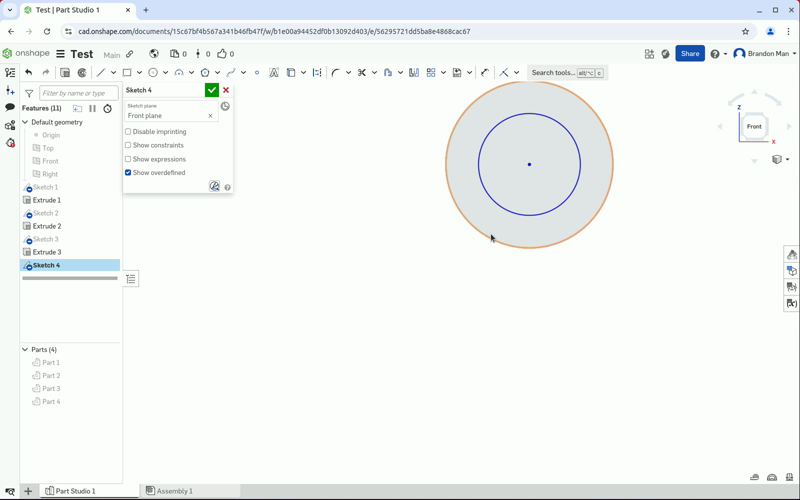
scroll(6)
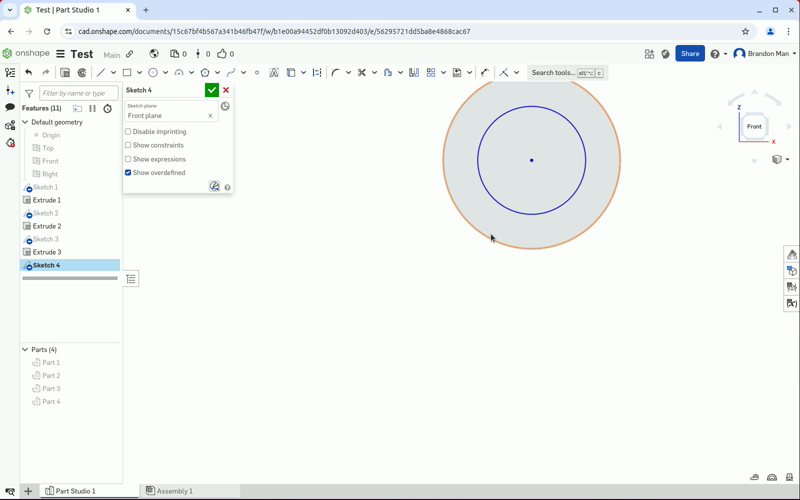
scroll(6)
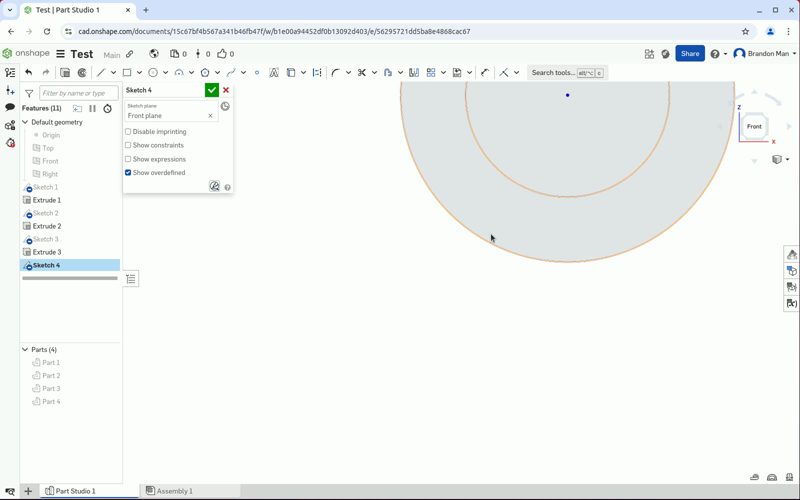
scroll(6)
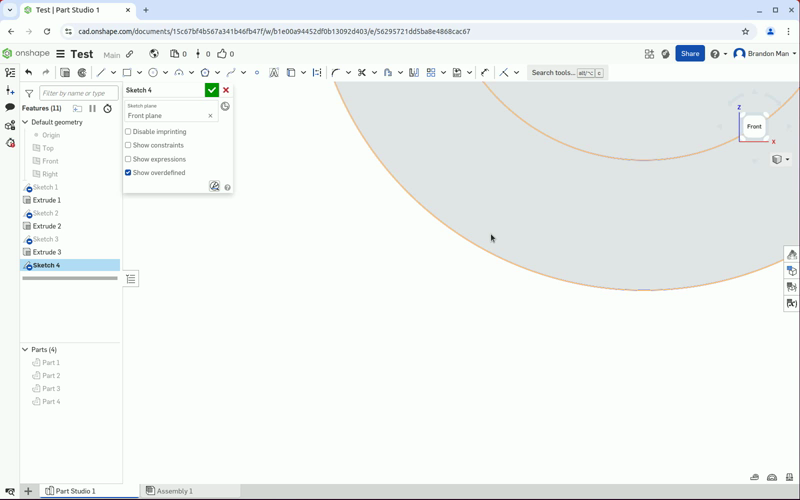
click(491, 233)
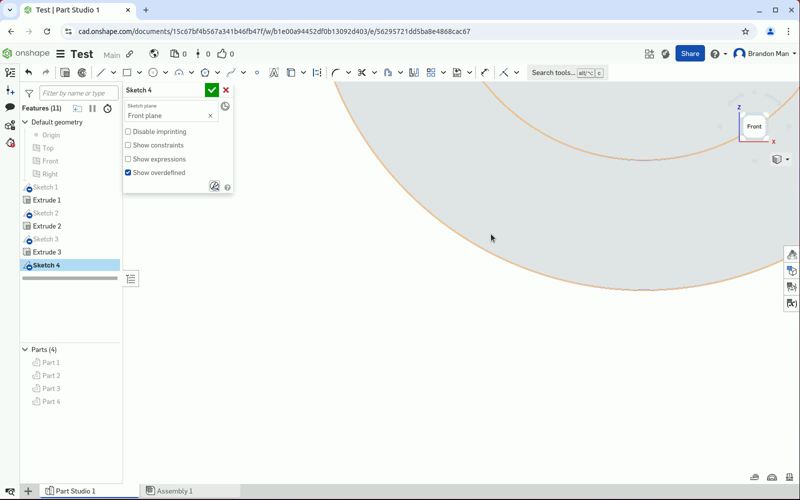
scroll(-6)
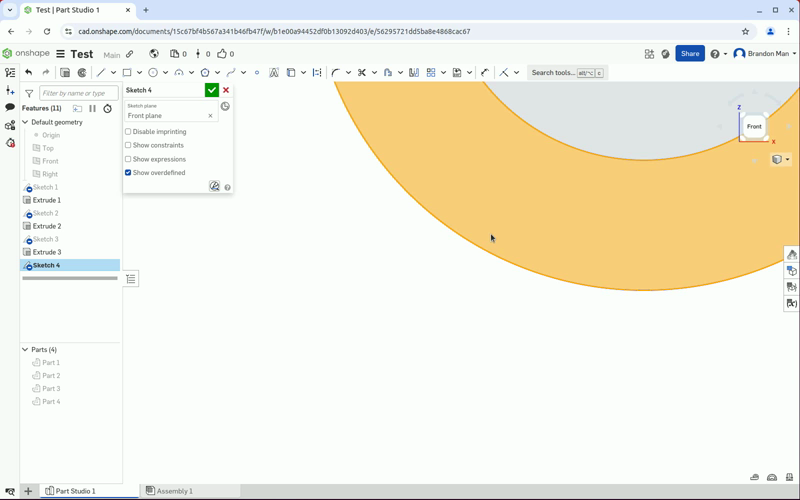
scroll(-6)
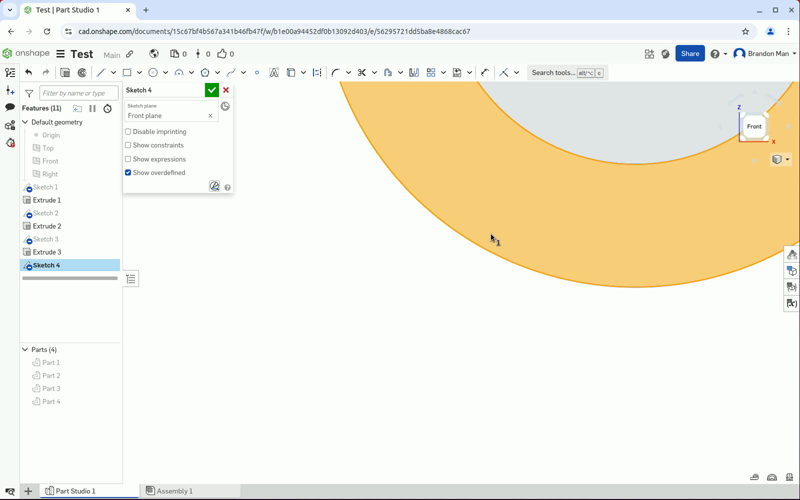
scroll(-6)
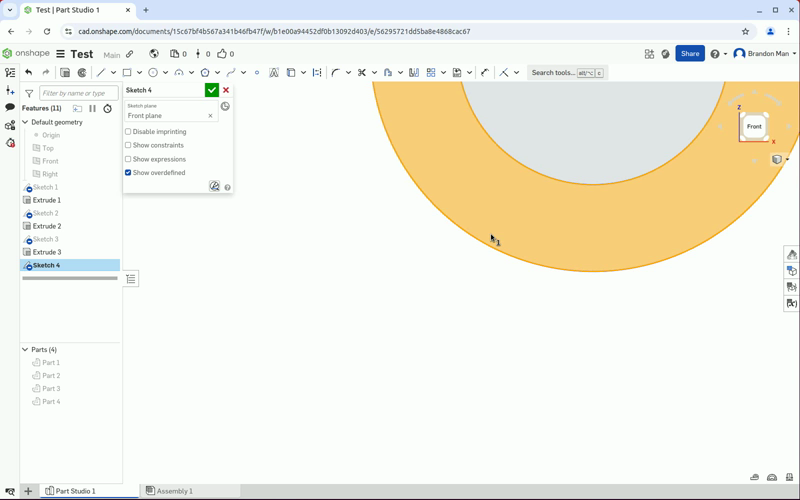
scroll(-6)
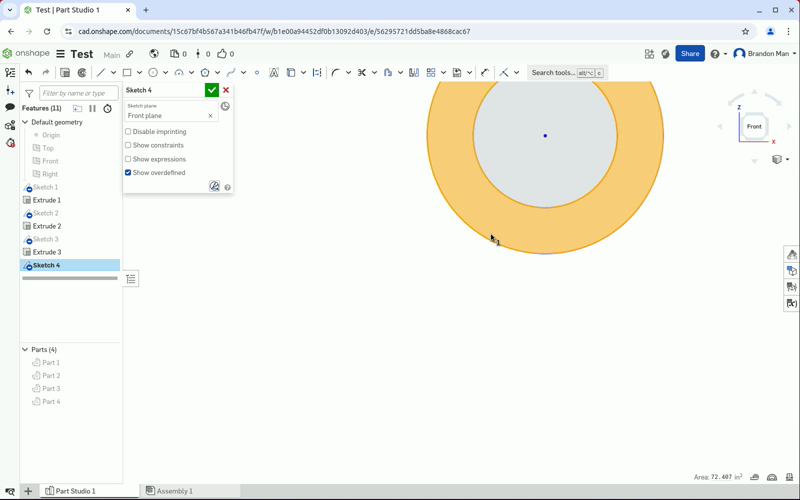
scroll(-6)
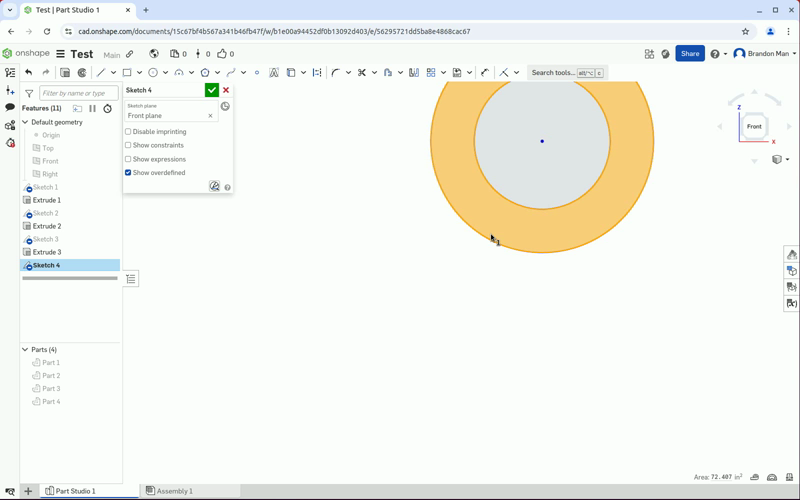
scroll(-6)
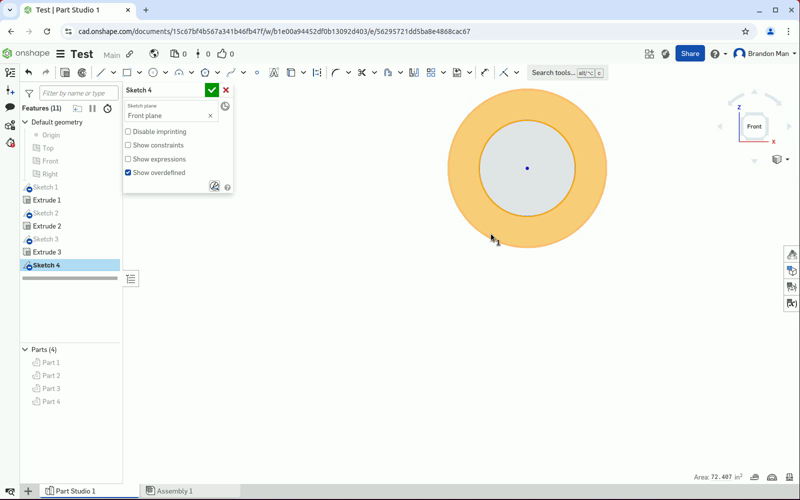
scroll(-6)
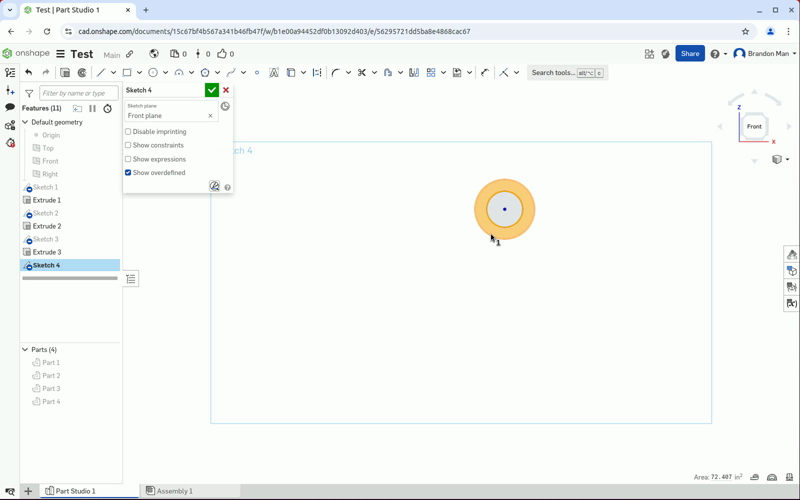
mouse_move(73, 352)
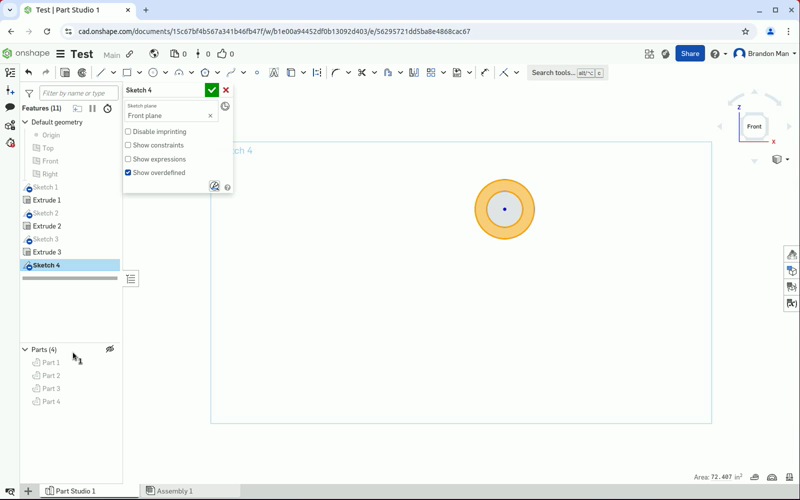
key(shift+y)
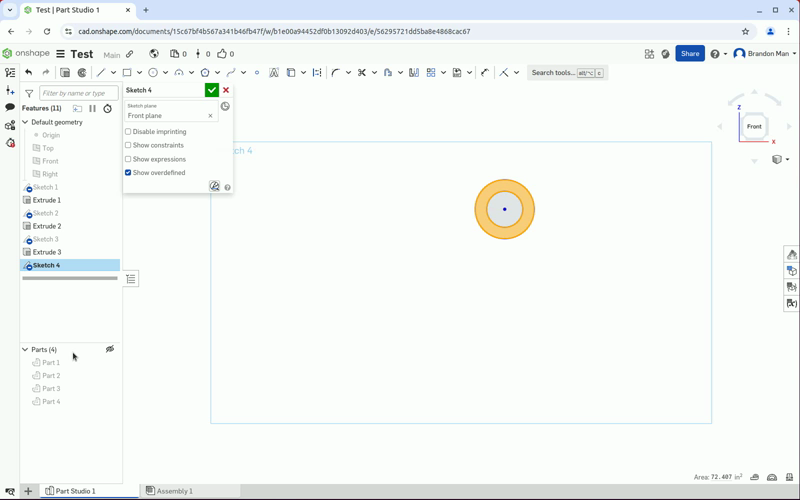
key(shift+e)
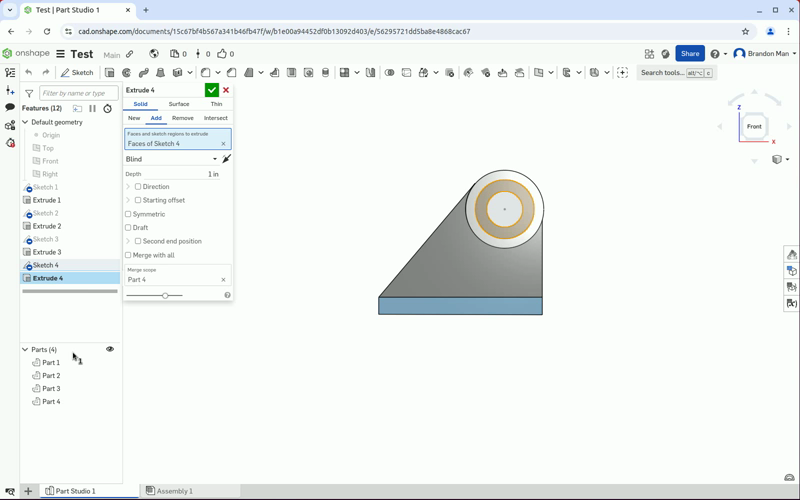
mouse_move(143, 106)
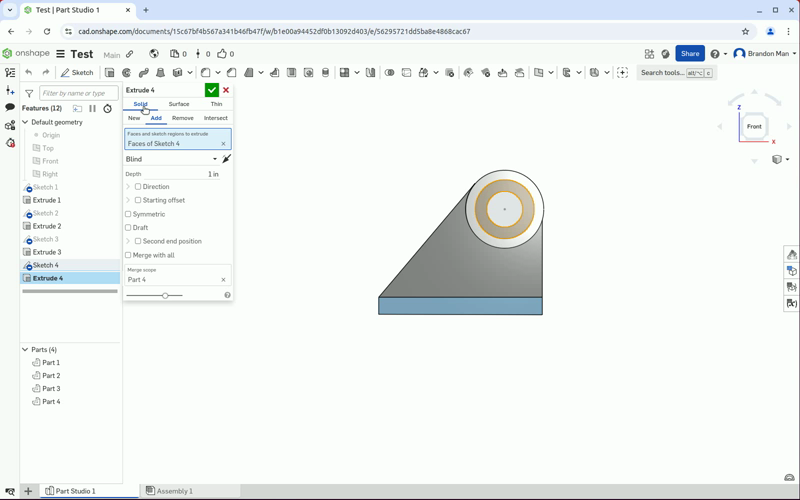
click(143, 106)
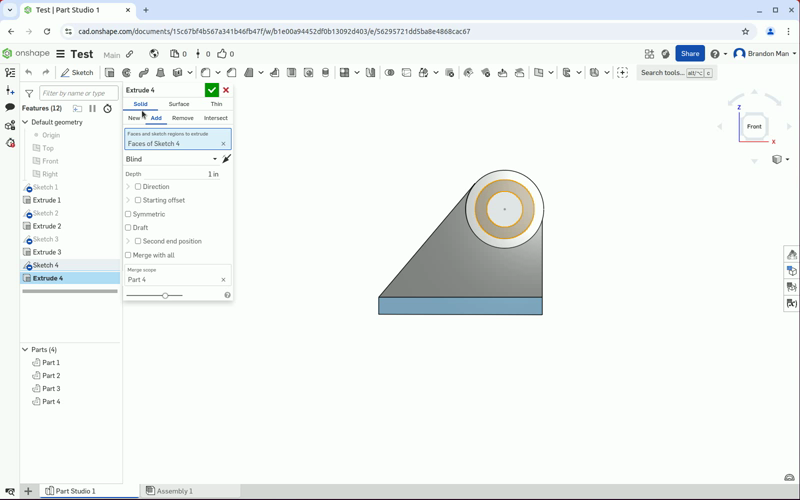
mouse_move(137, 120)
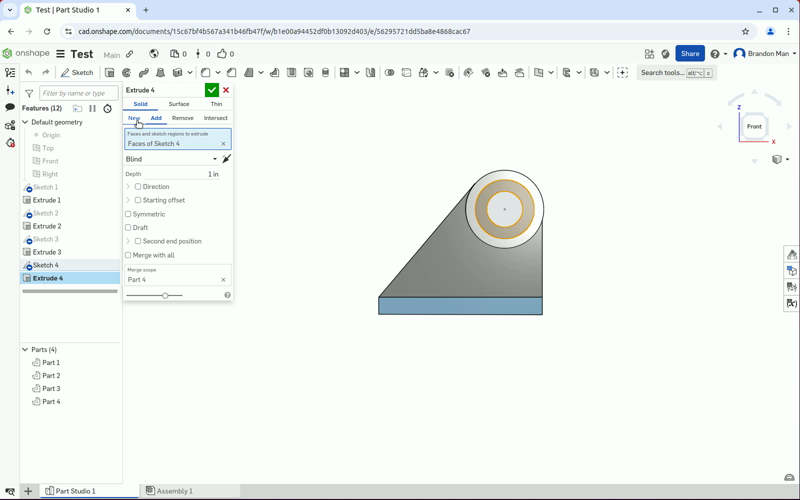
click(137, 120)
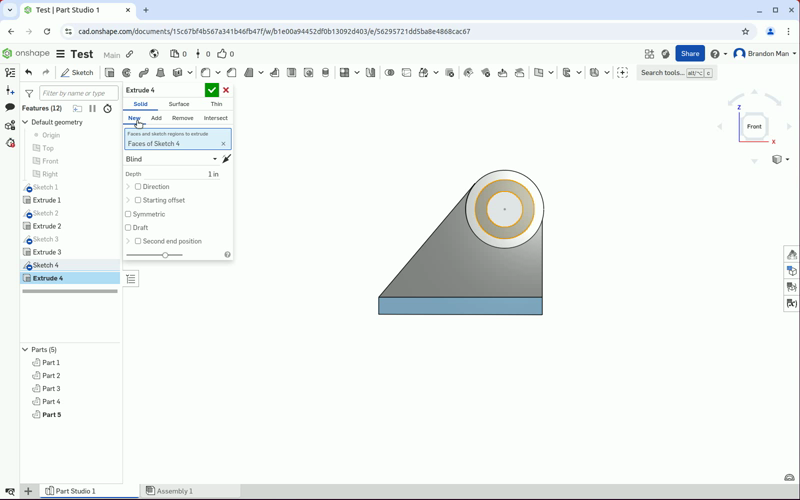
key(tab, 4)
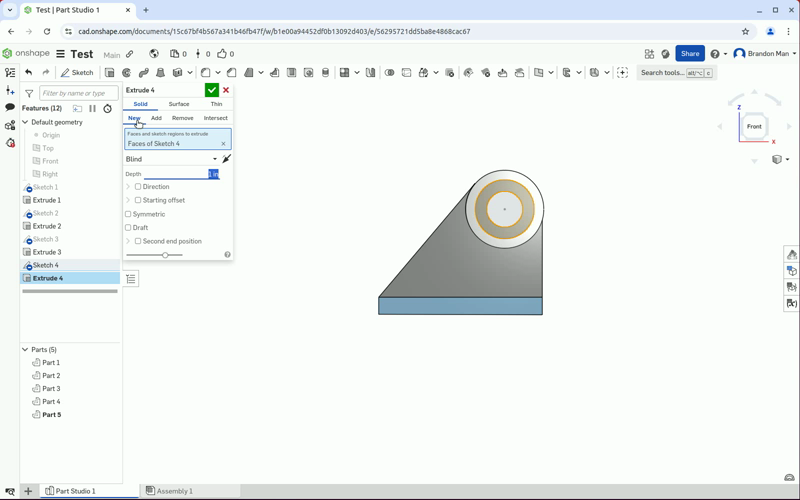
text(5.777)
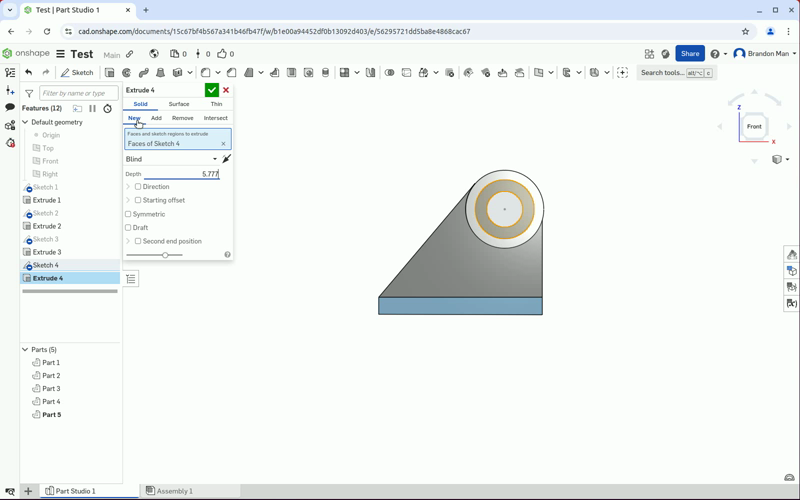
key(enter)
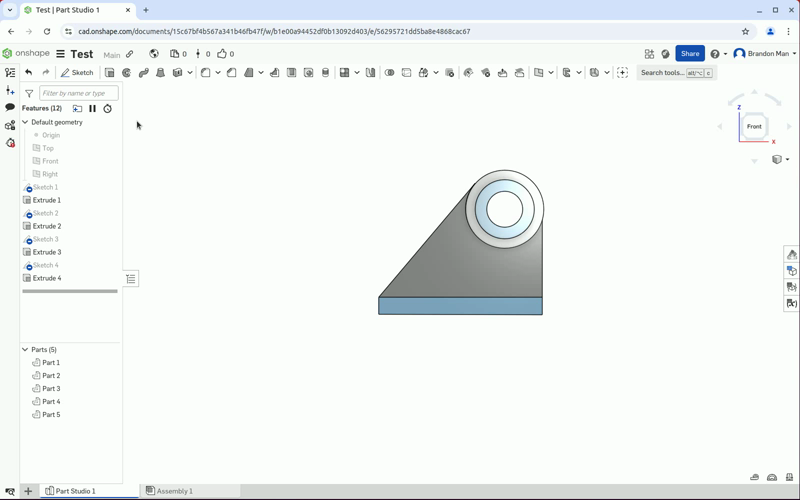
key(shift+h)
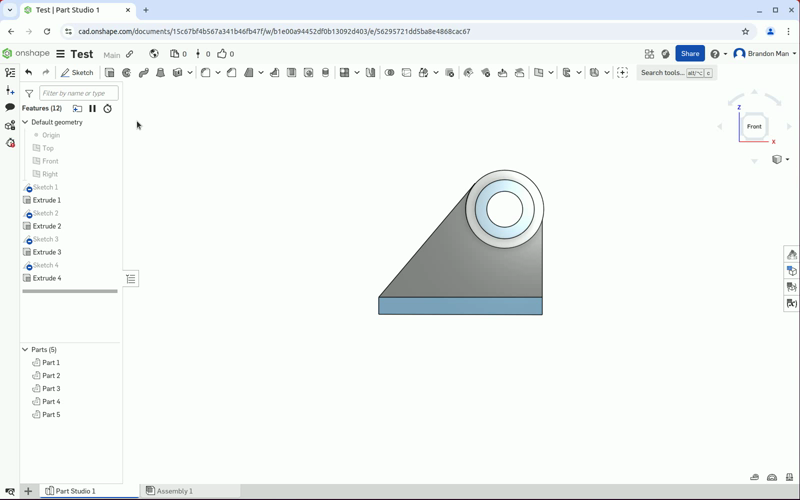
key(shift+h)
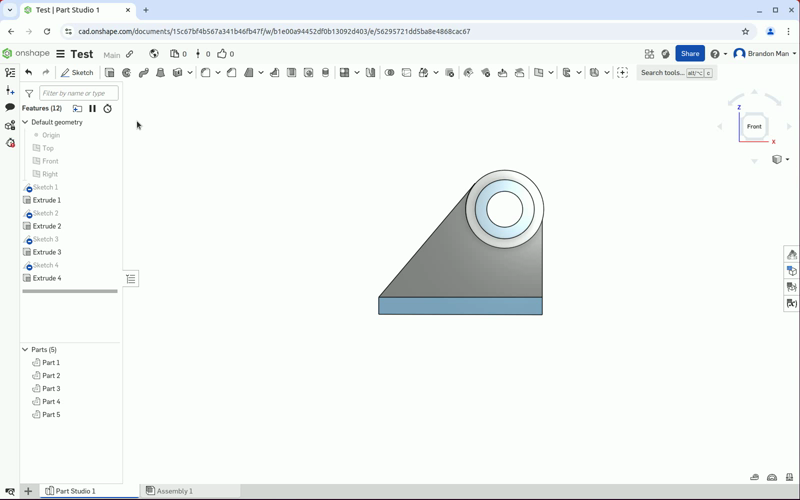
mouse_move(73, 189)
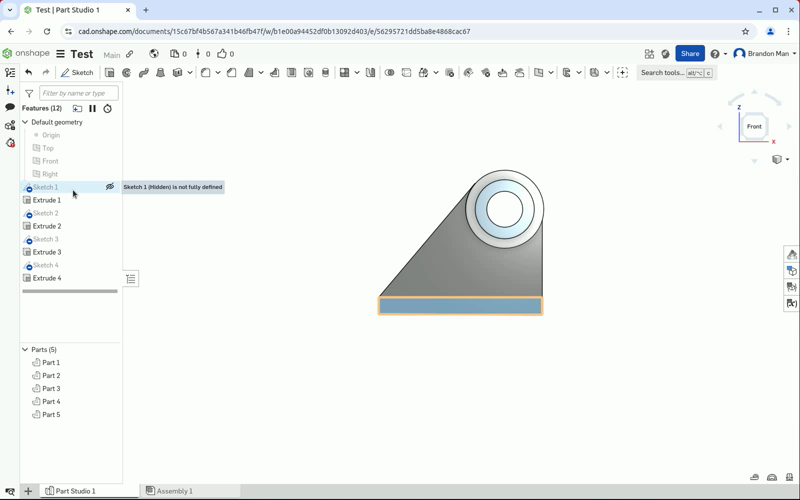
click(73, 189)
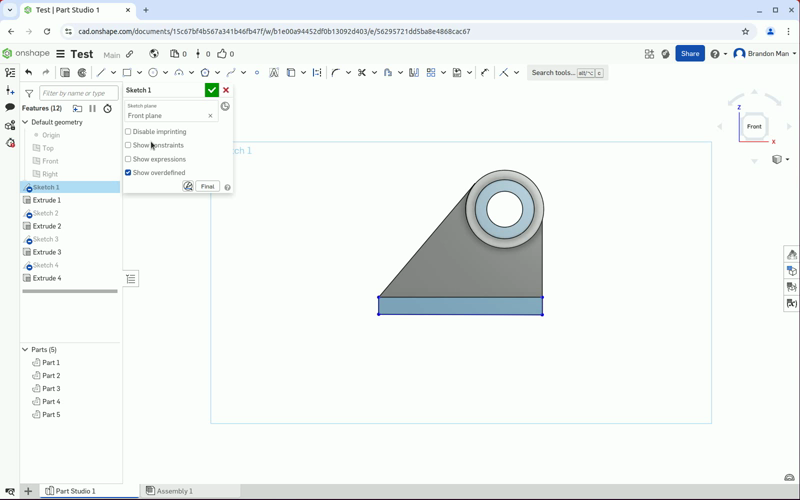
mouse_move(229, 92)
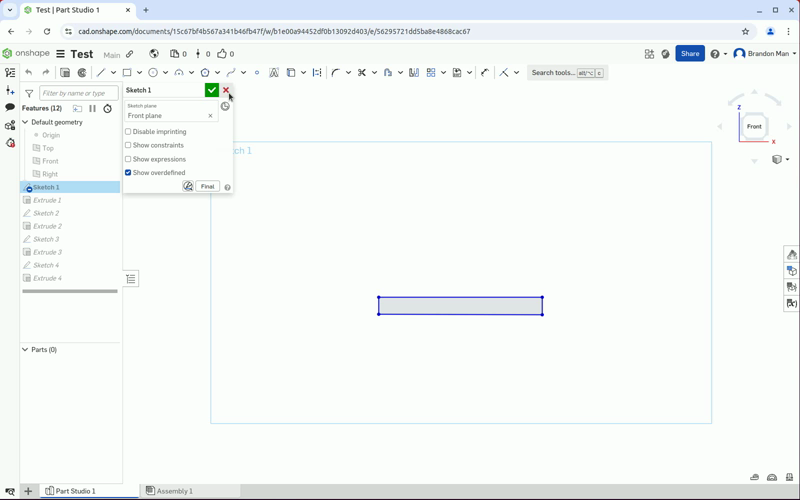
click(229, 92)
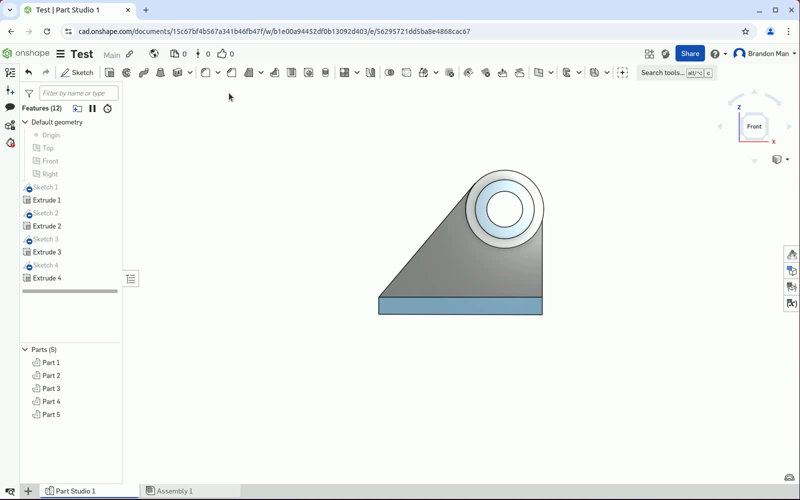
mouse_move(73, 352)
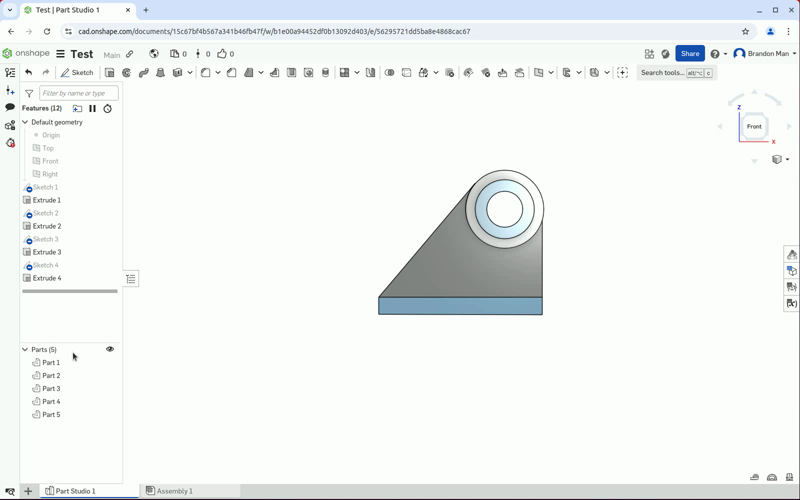
key(y)
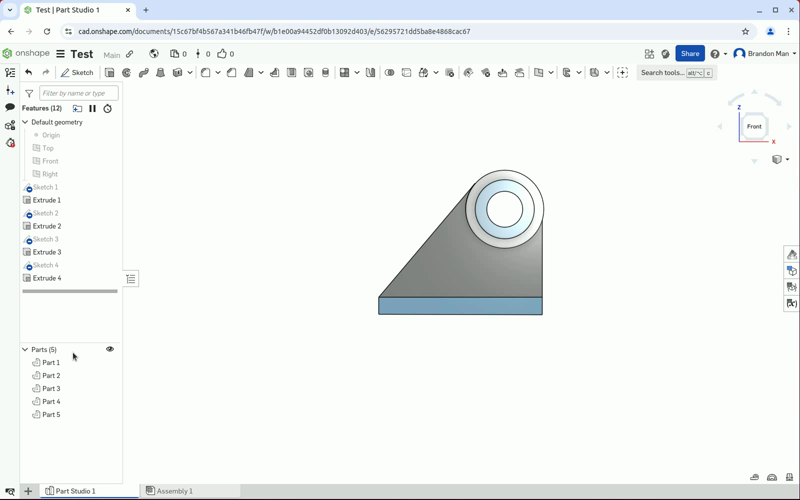
key(shift+p)
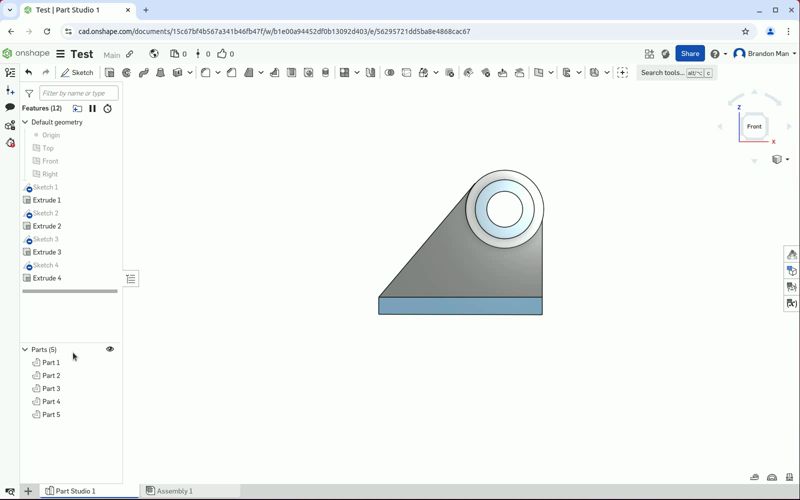
key(space)
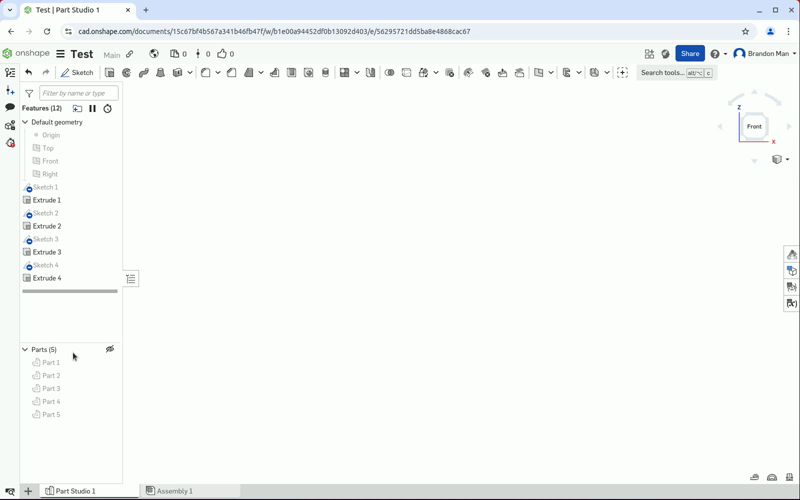
key_down(shift)
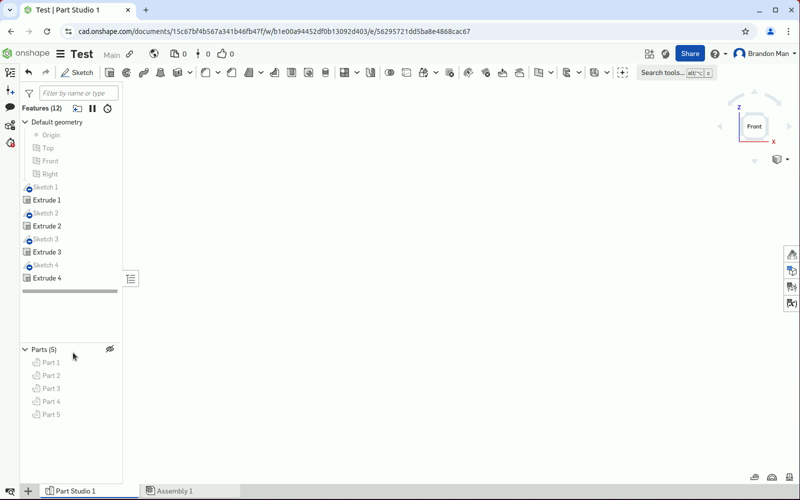
key(down)
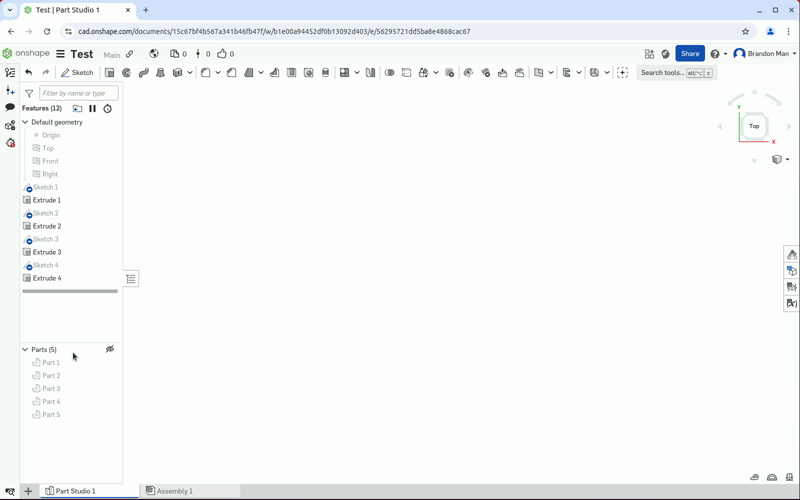
key_up(shift)
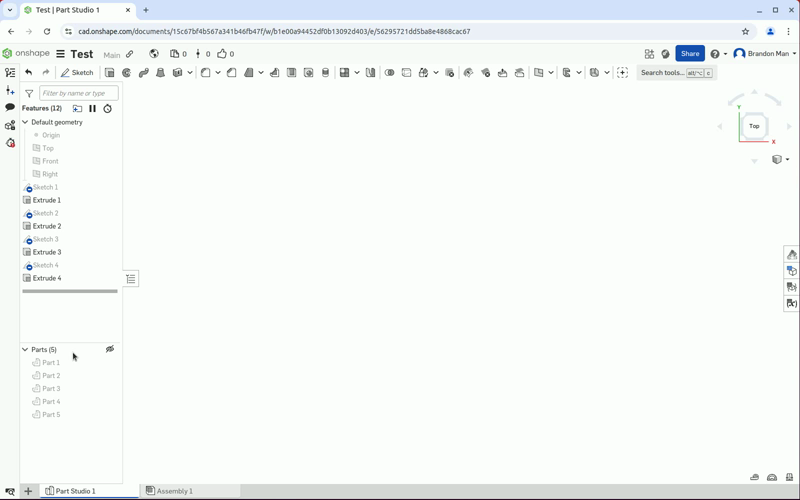
mouse_move(73, 352)
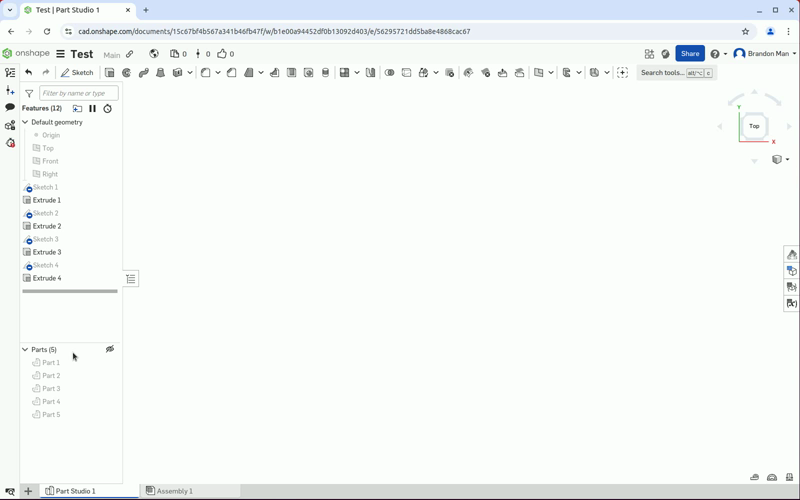
key(shift+y)
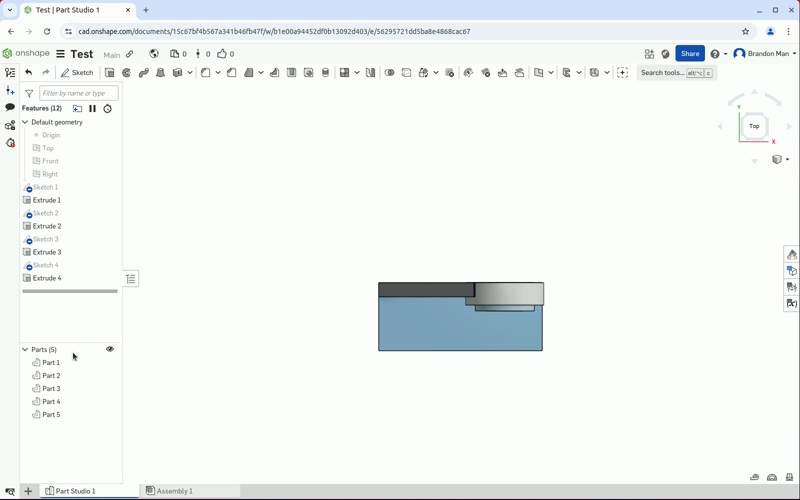
mouse_move(541, 75)
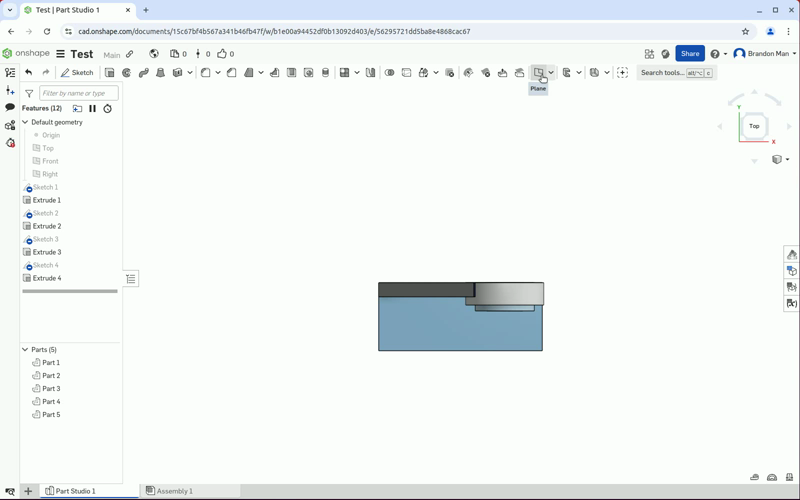
click(541, 75)
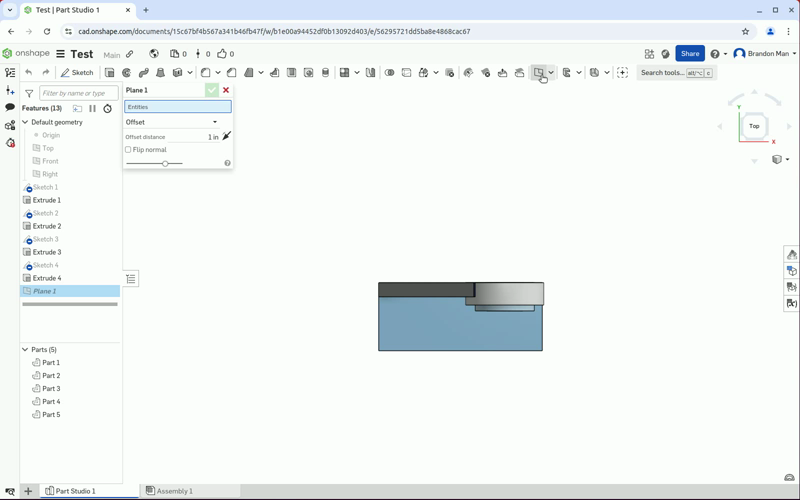
mouse_move(73, 150)
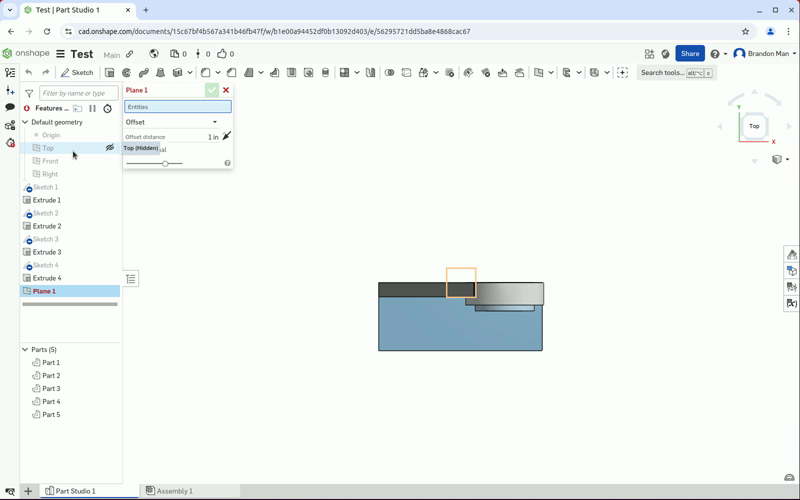
click(73, 150)
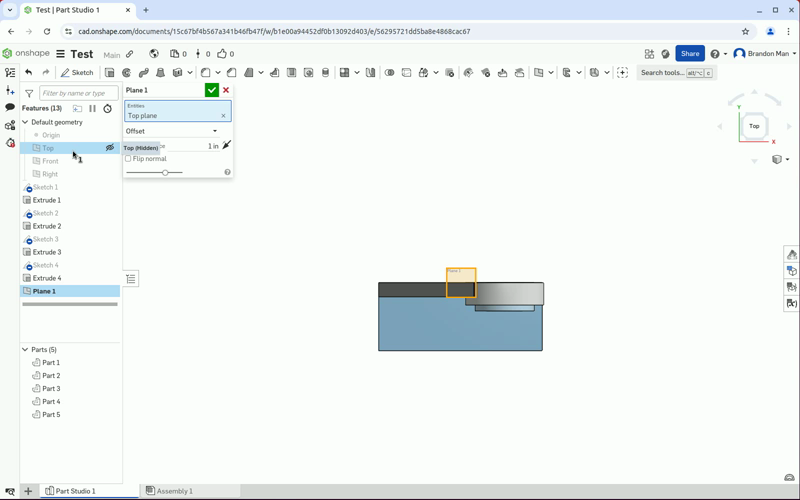
key(tab, 2)
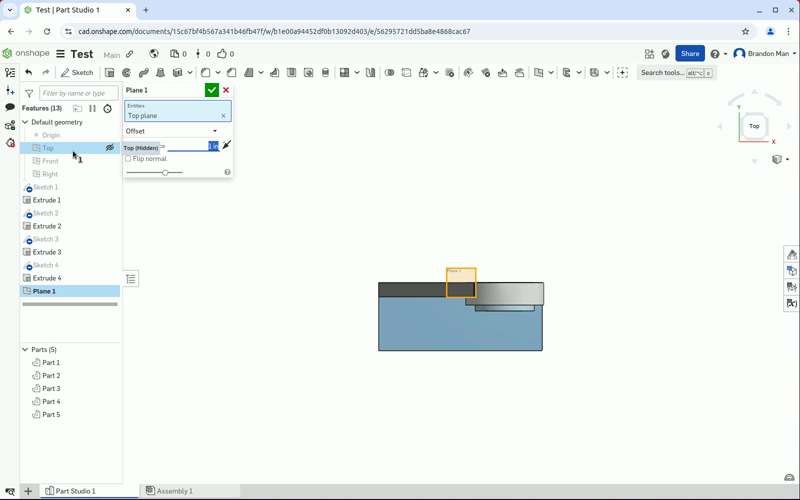
text(2.896)
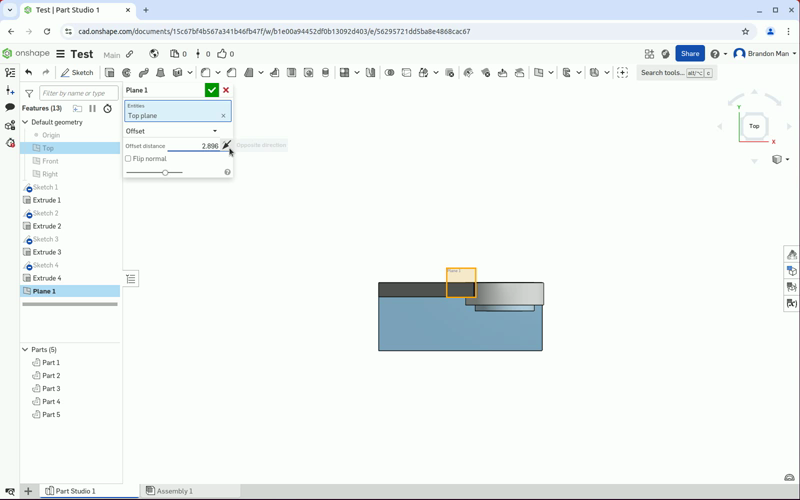
mouse_move(229, 147)
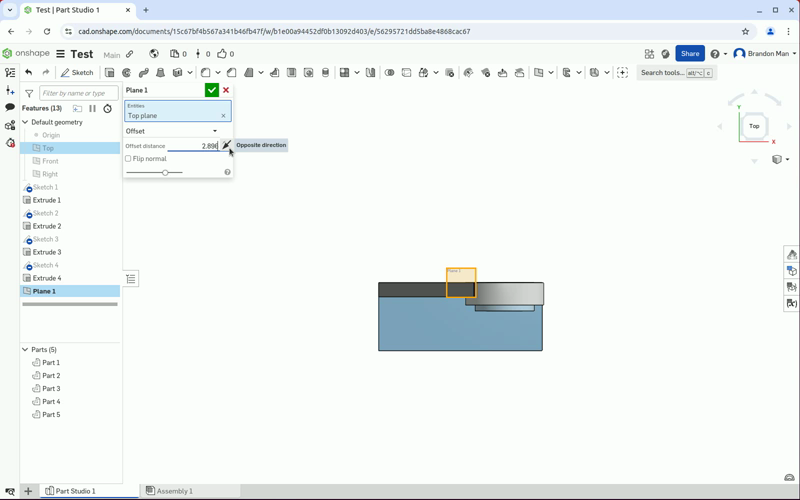
click(229, 147)
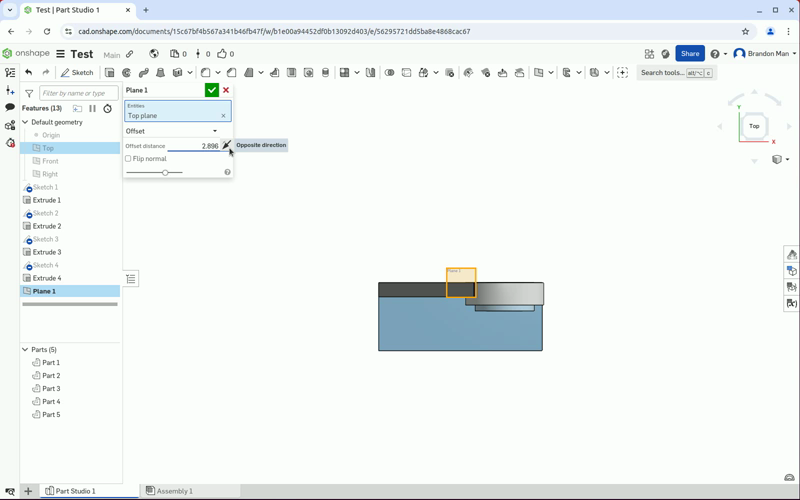
key(enter, 2)
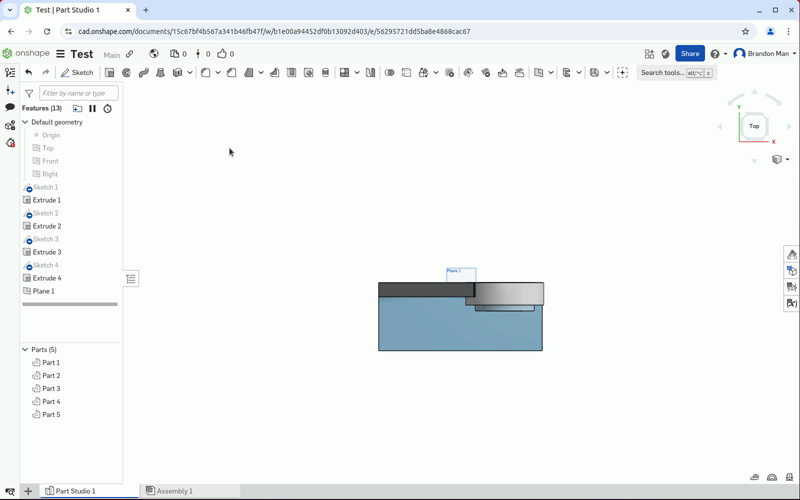
key(shift+s)
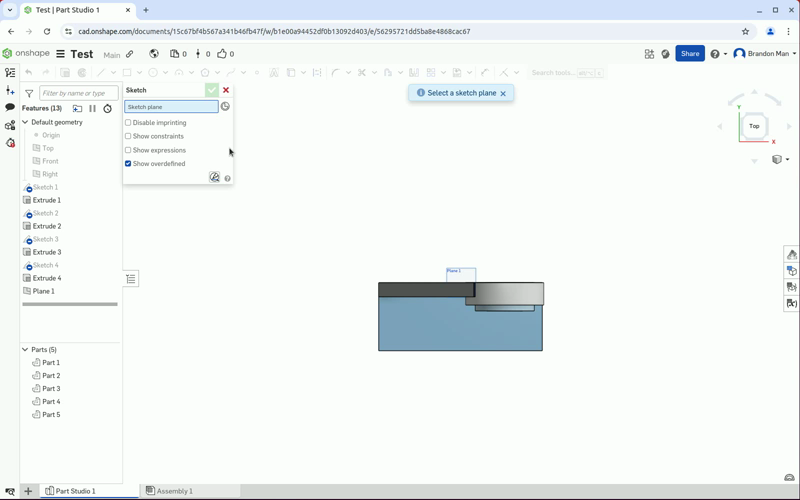
mouse_move(73, 293)
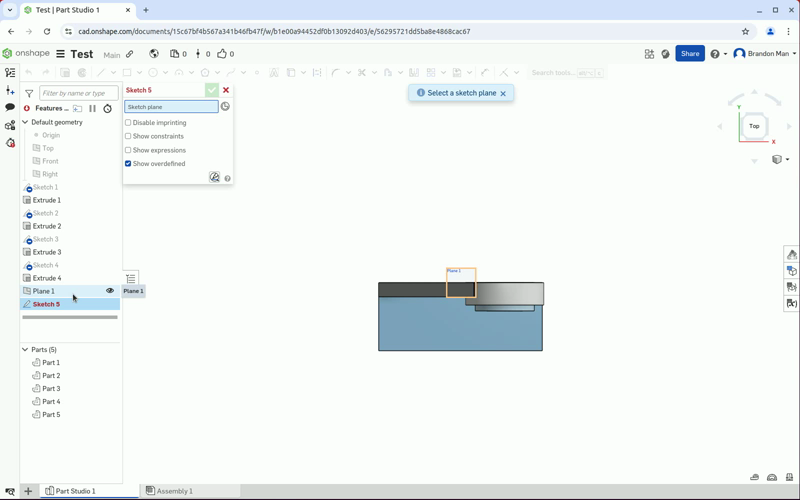
click(73, 293)
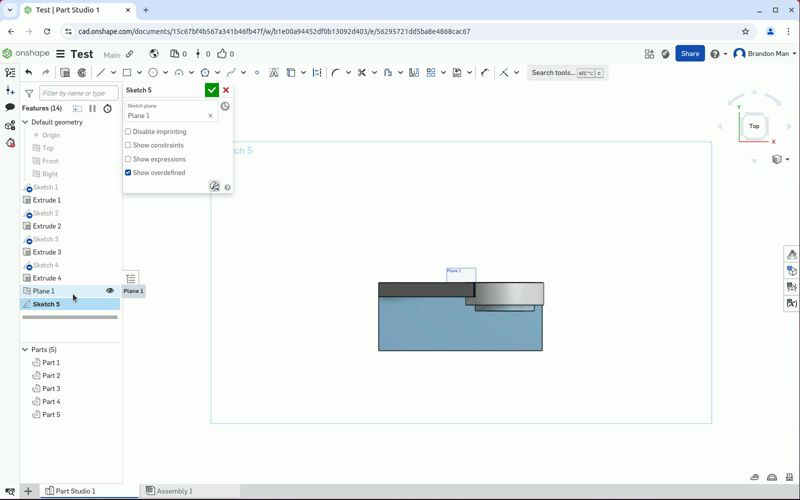
mouse_move(73, 352)
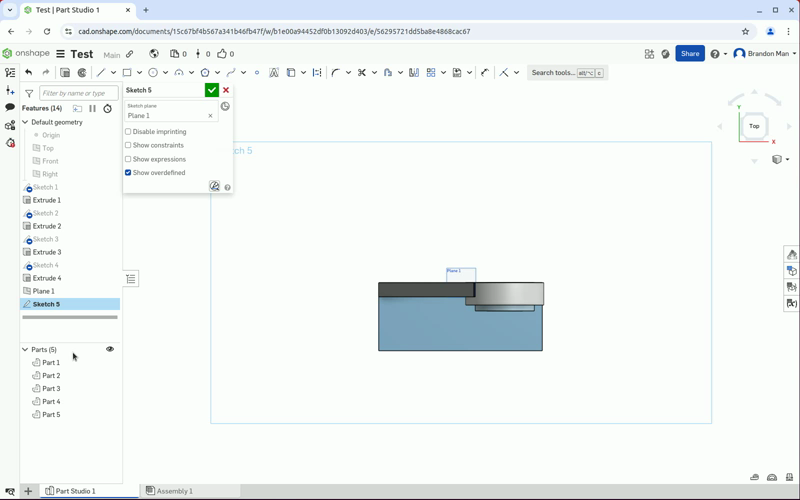
key(y)
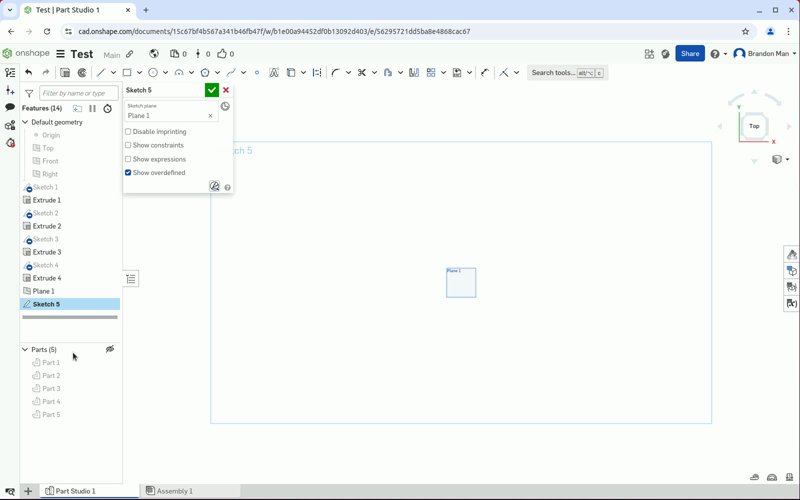
key(l)
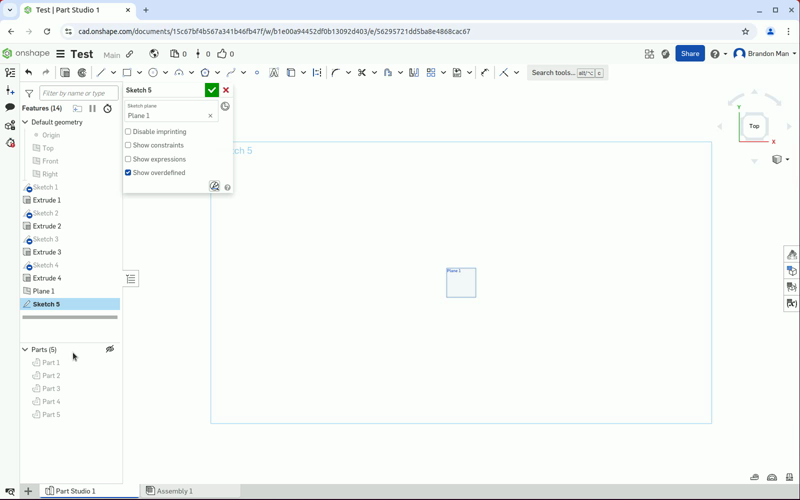
key_down(shift)
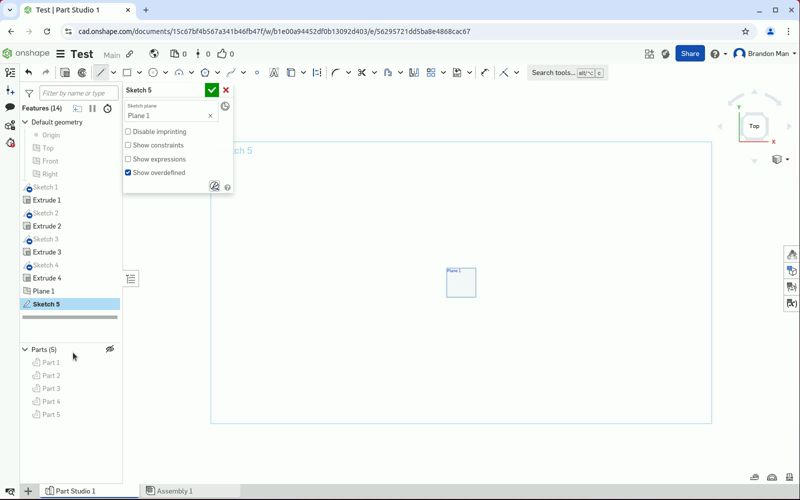
mouse_move(418, 330)
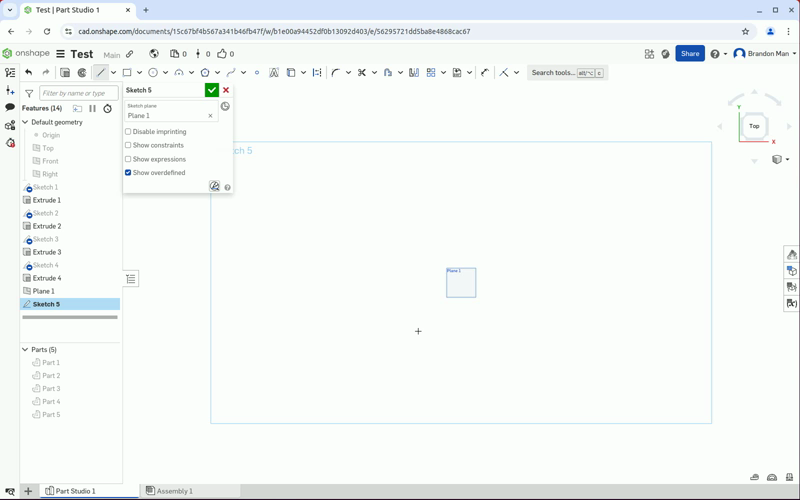
click(418, 330)
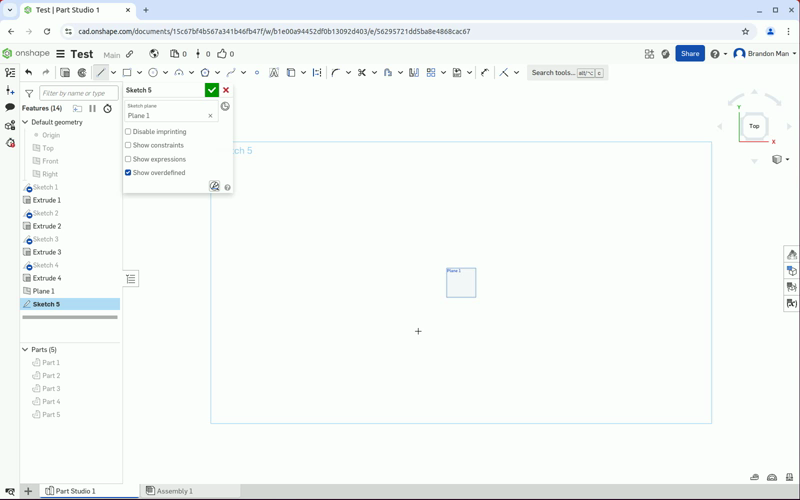
key_up(shift)
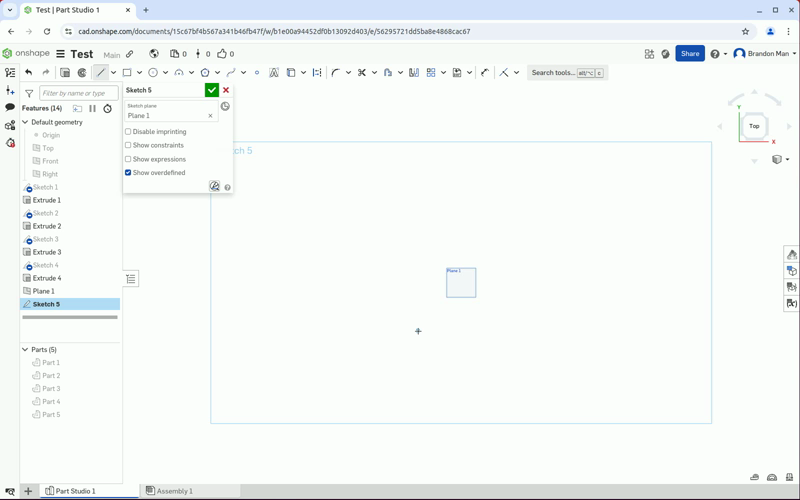
key_down(shift)
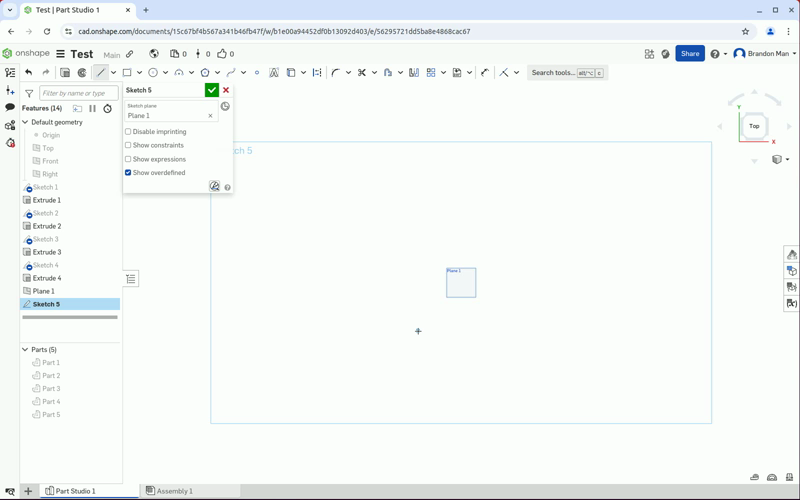
mouse_move(503, 330)
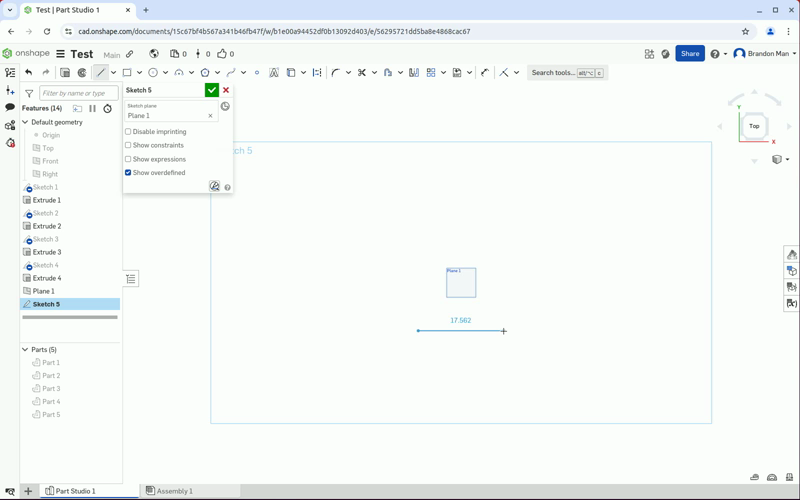
click(503, 330)
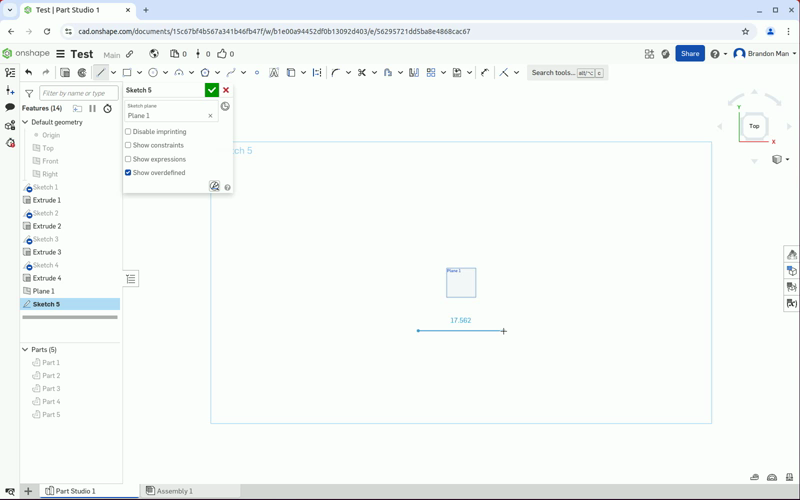
key_up(shift)
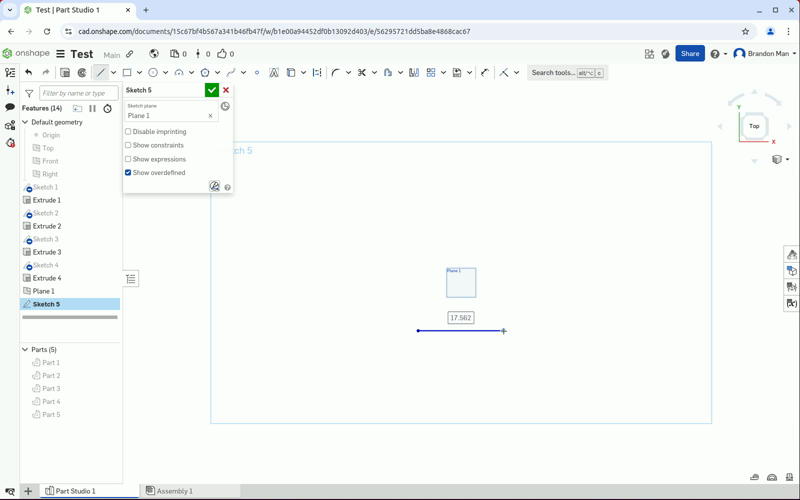
key(esc)
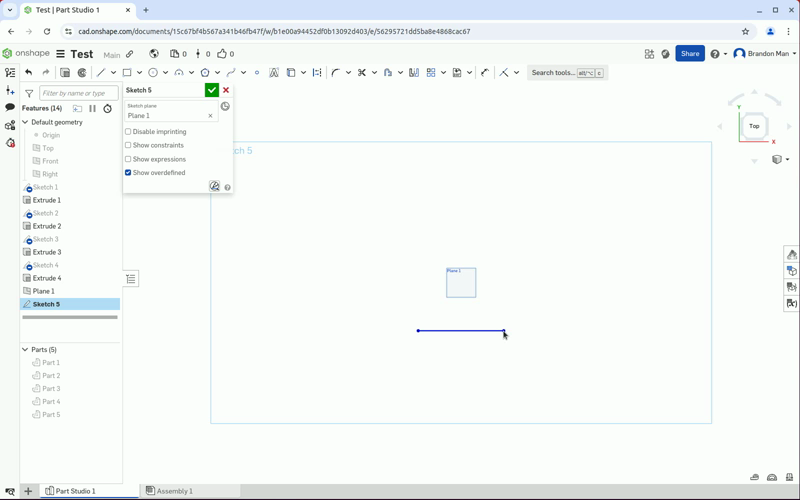
key(a)
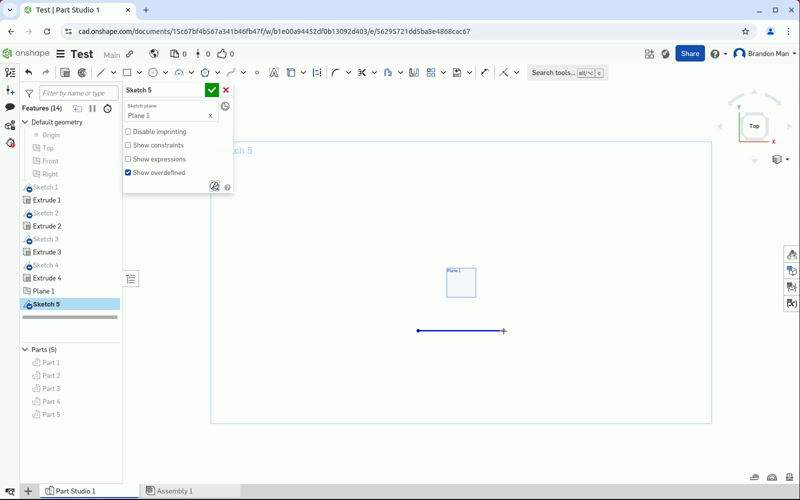
mouse_move(503, 330)
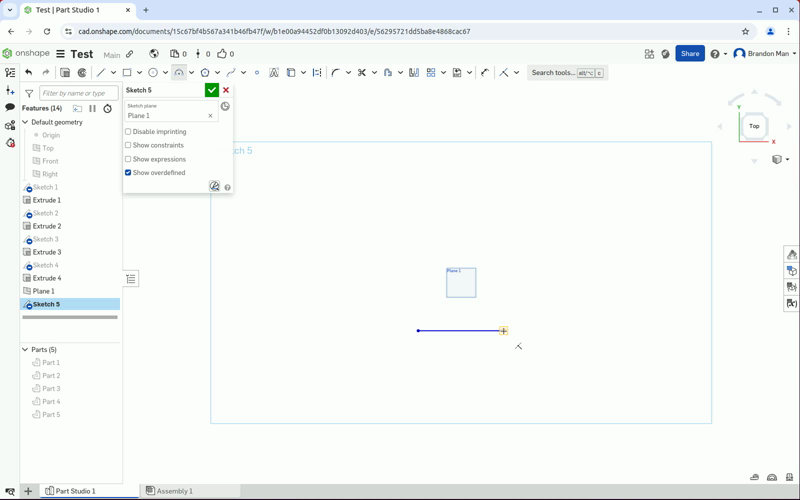
click(503, 330)
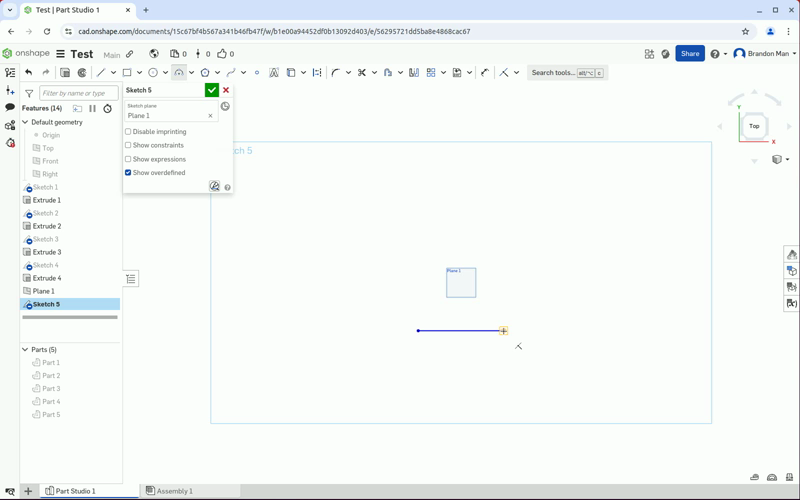
key_down(shift)
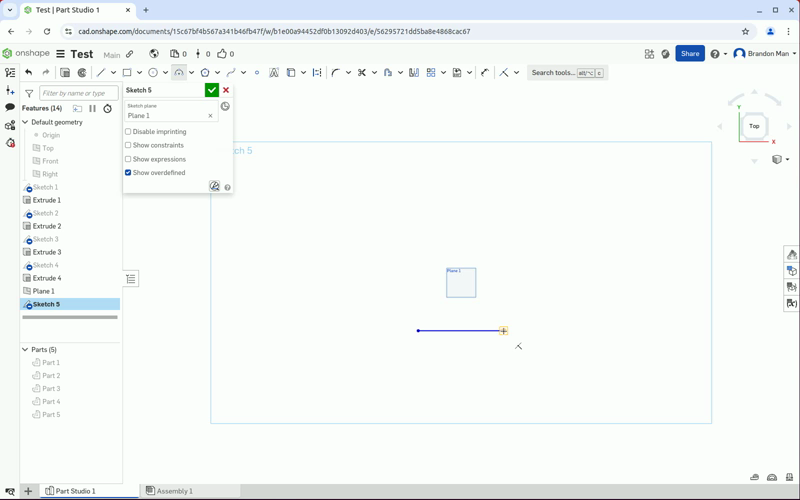
mouse_move(503, 315)
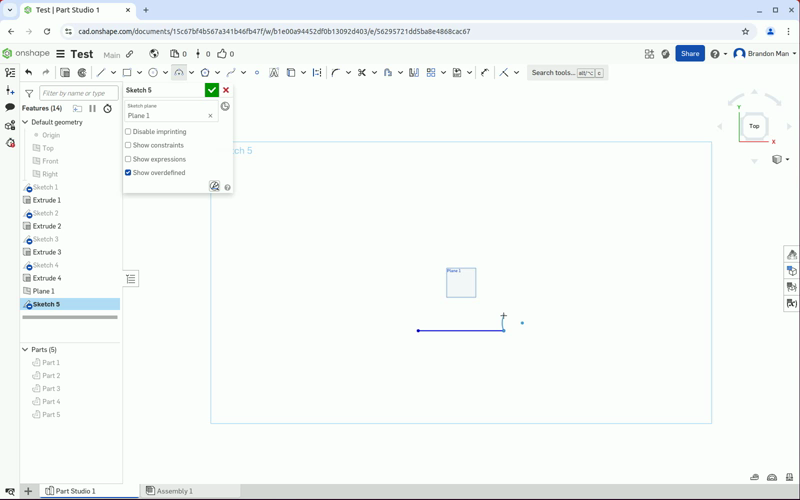
click(503, 315)
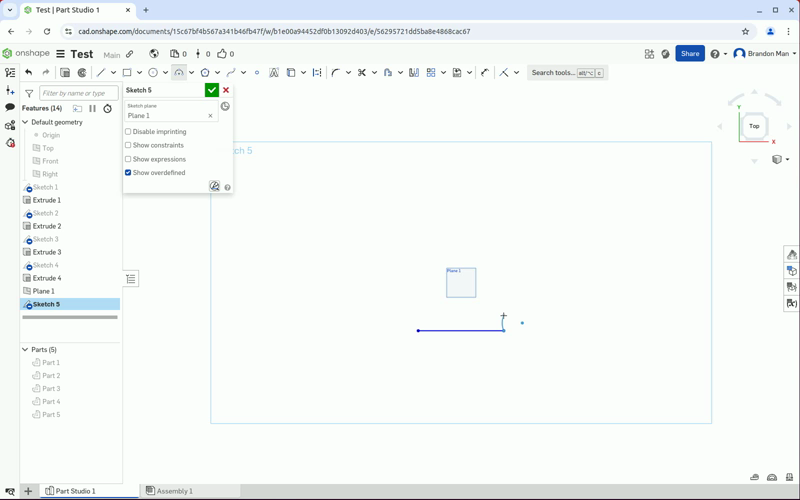
mouse_move(511, 323)
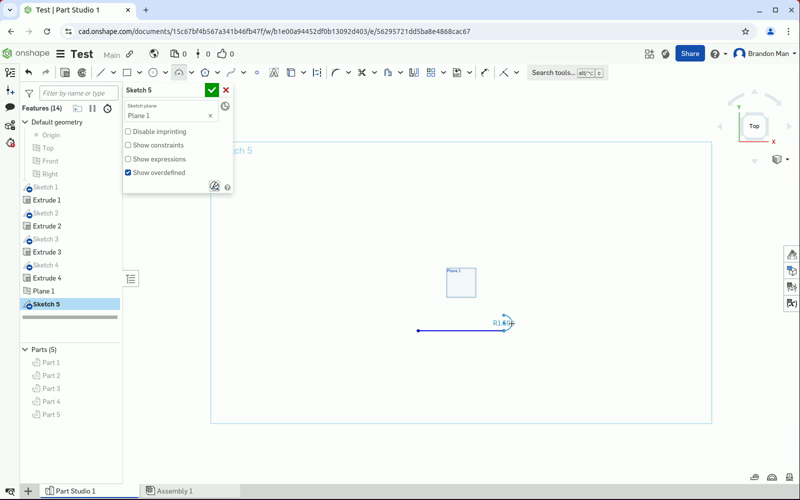
click(511, 323)
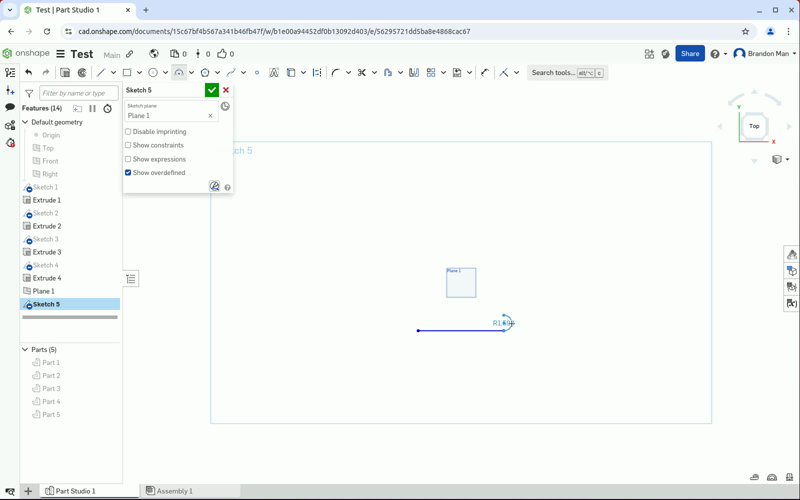
key_up(shift)
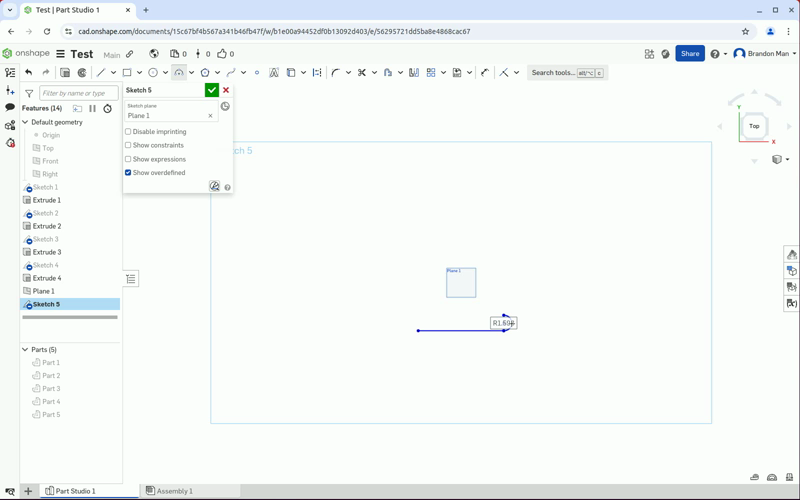
key(esc)
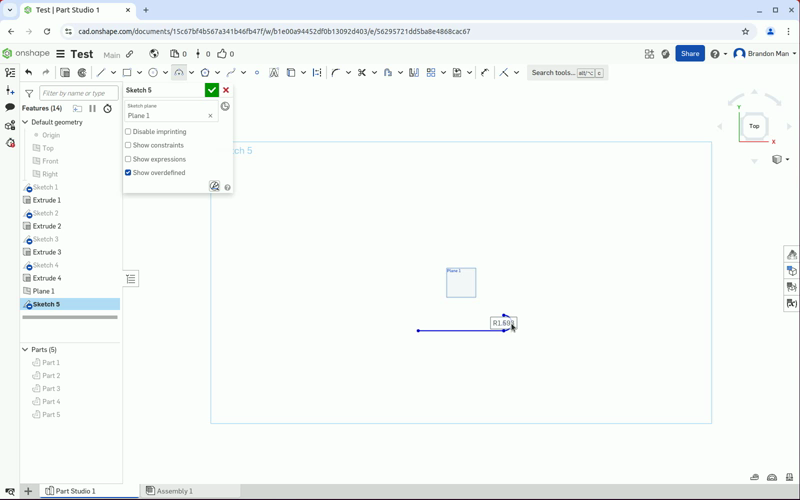
key(l)
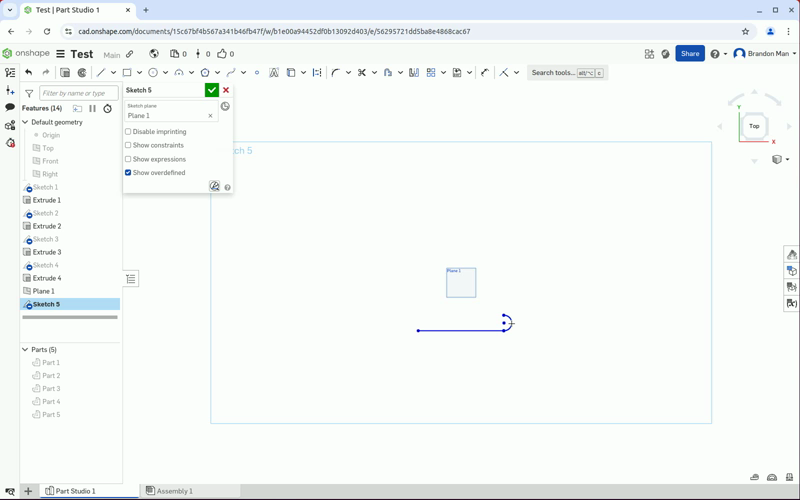
mouse_move(503, 315)
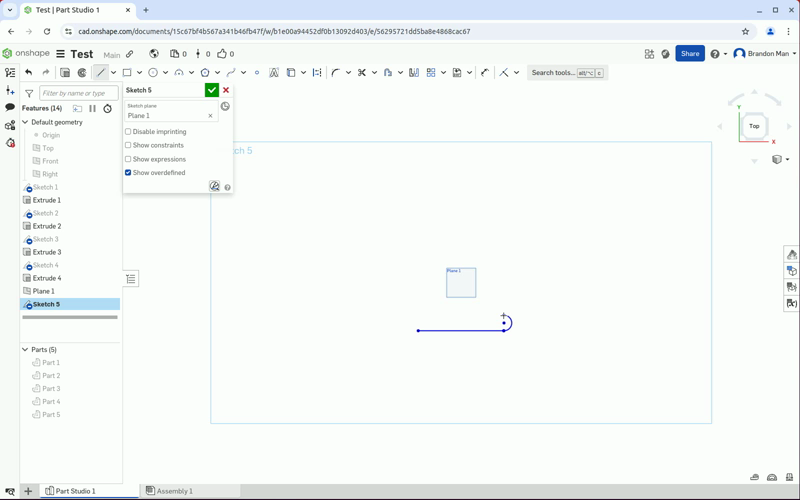
click(503, 315)
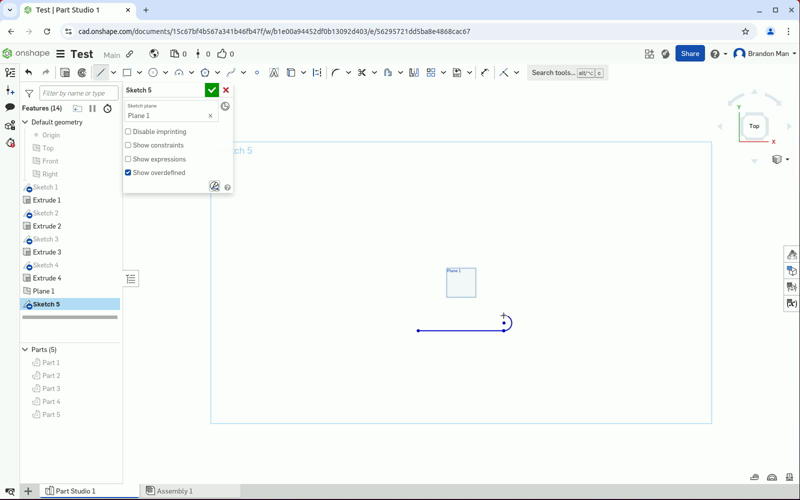
key_down(shift)
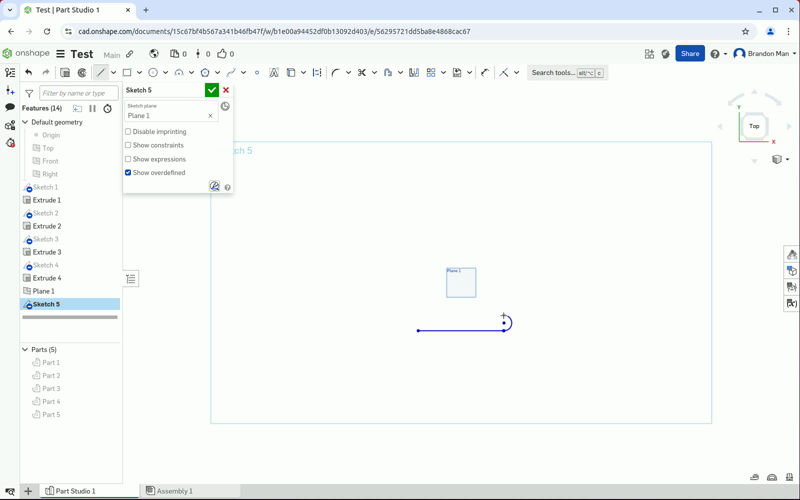
mouse_move(418, 315)
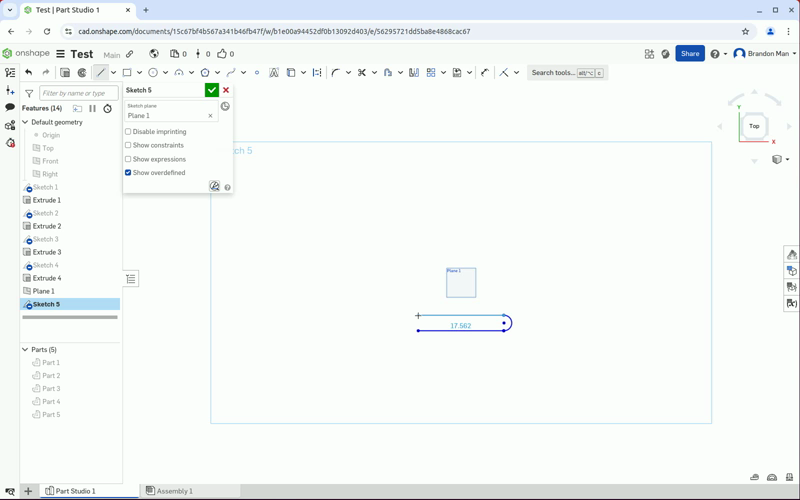
click(418, 315)
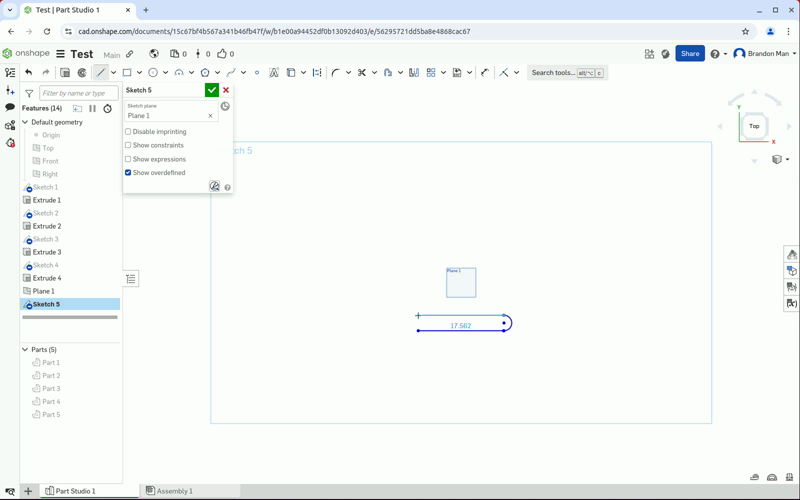
key_up(shift)
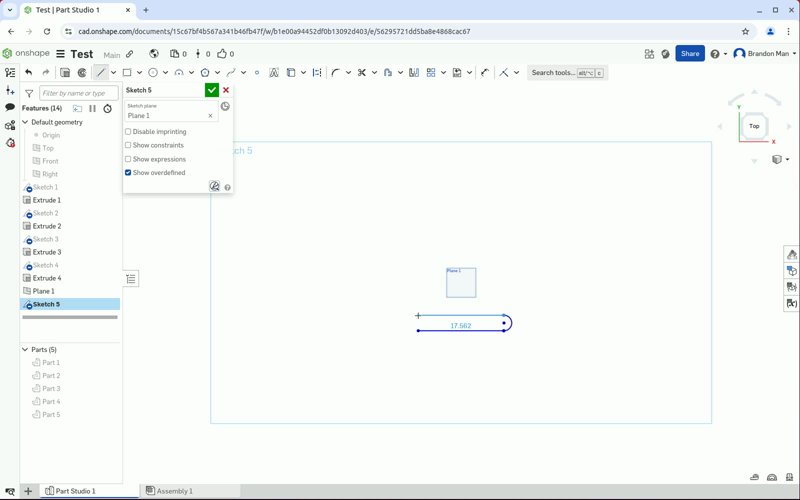
key(esc)
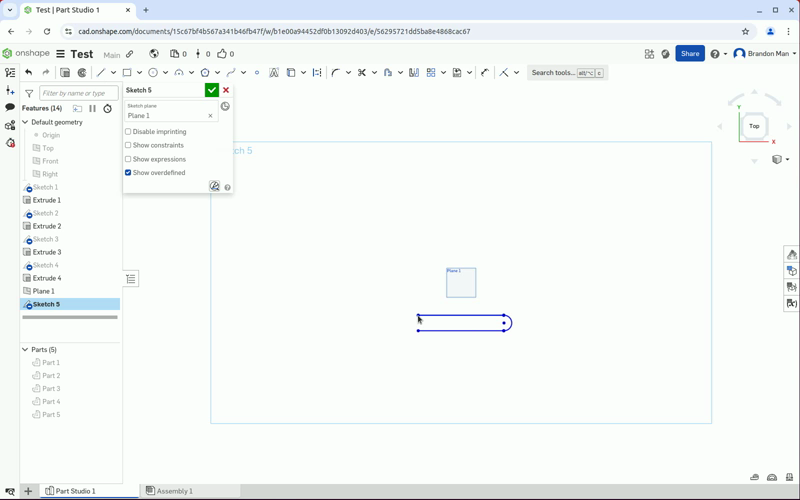
key(a)
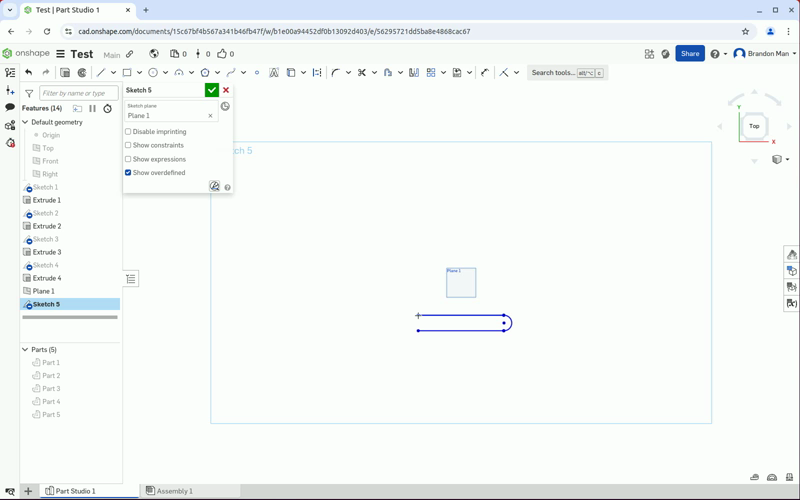
mouse_move(418, 315)
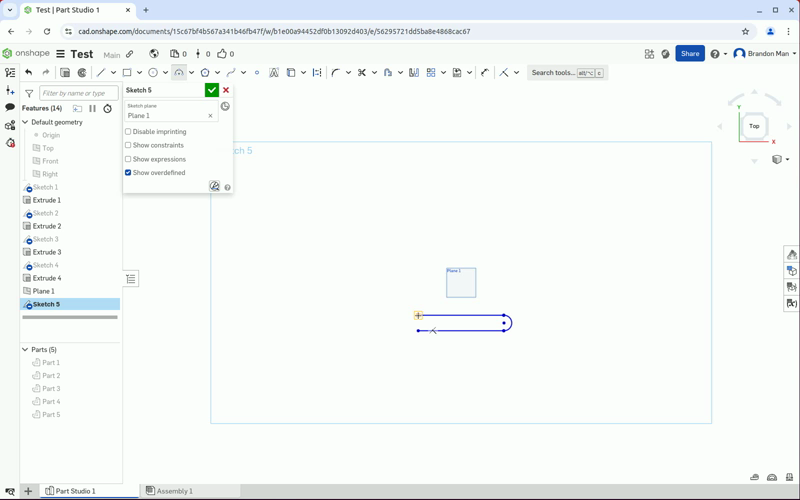
click(418, 315)
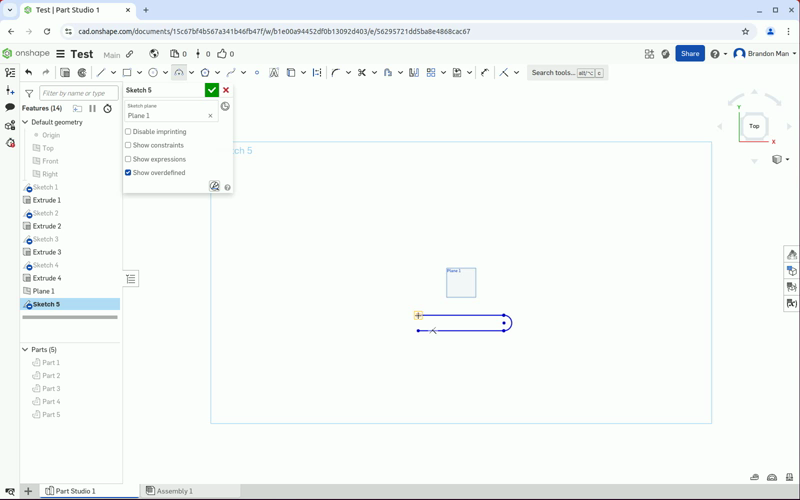
mouse_move(418, 330)
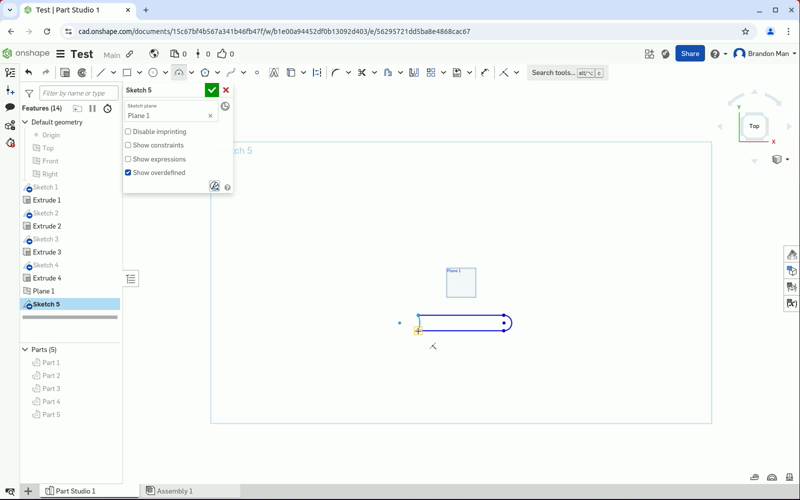
click(418, 330)
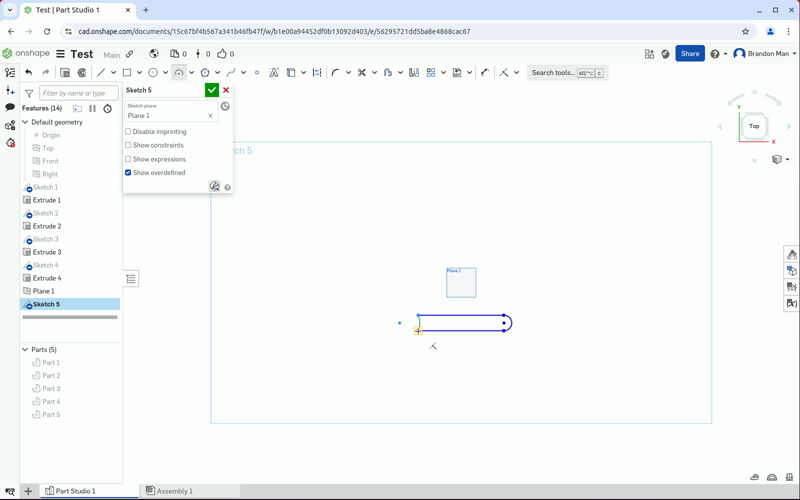
key_down(shift)
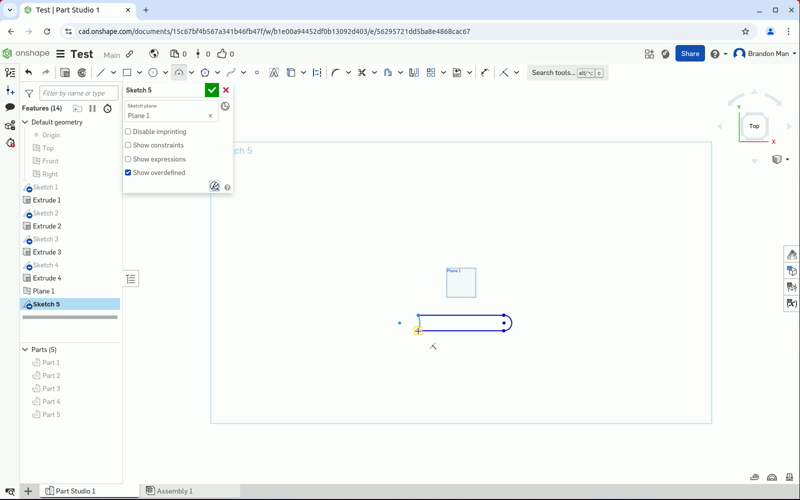
mouse_move(410, 323)
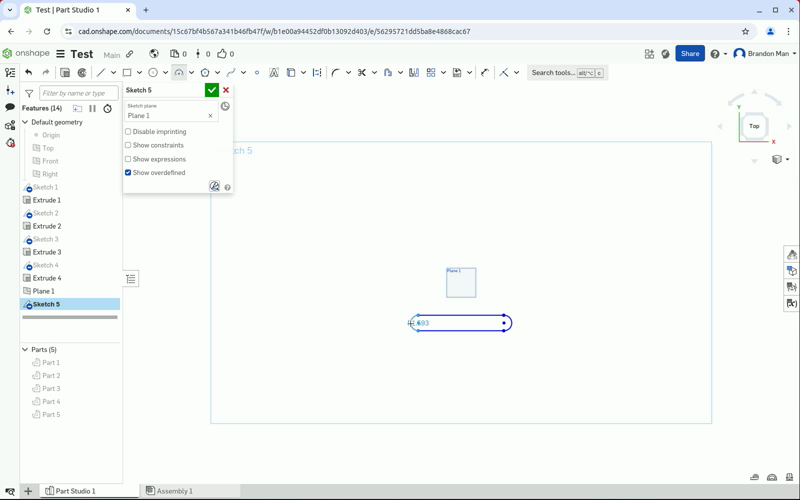
click(410, 323)
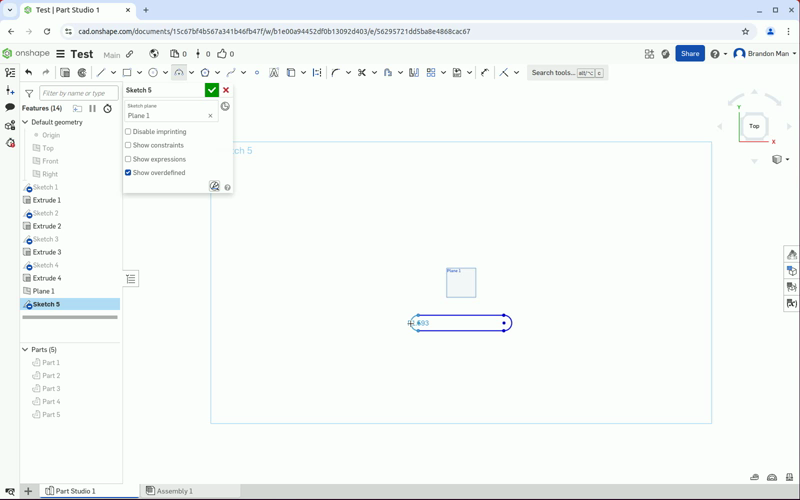
key_up(shift)
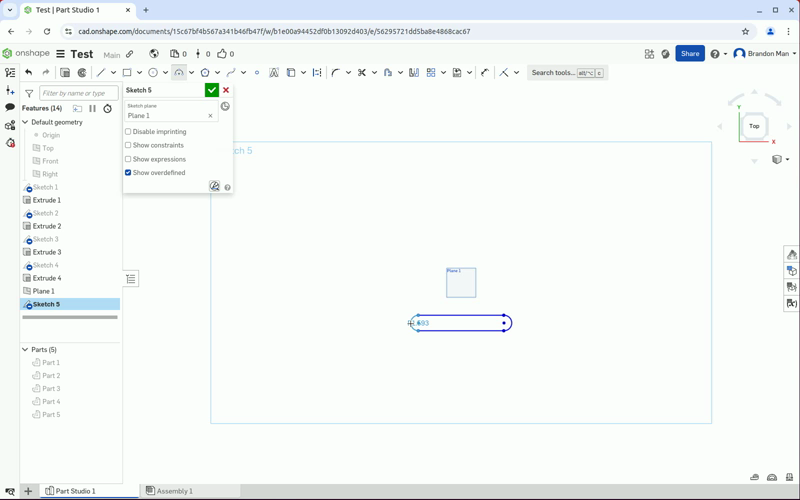
key(esc)
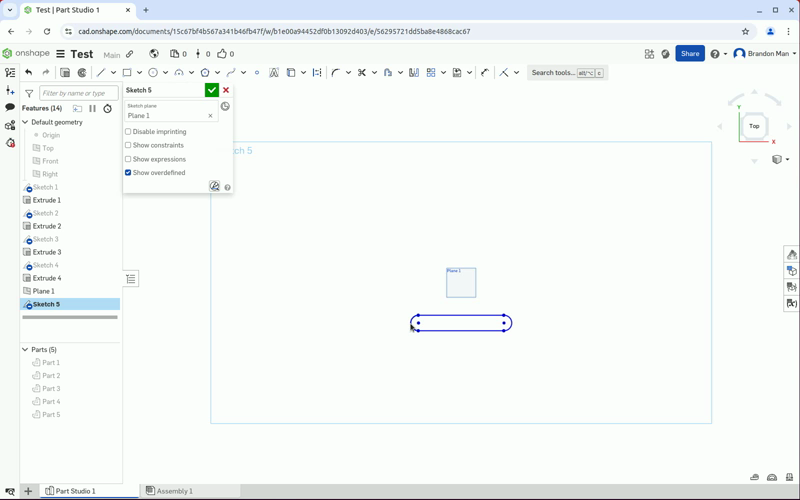
mouse_move(489, 326)
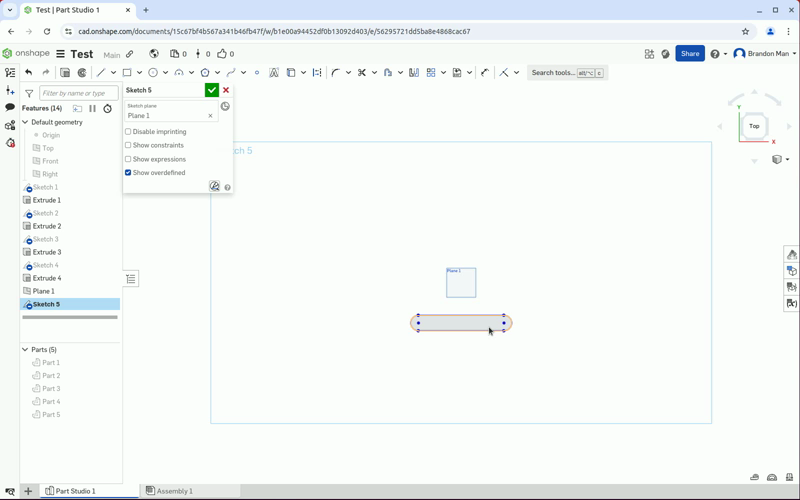
scroll(6)
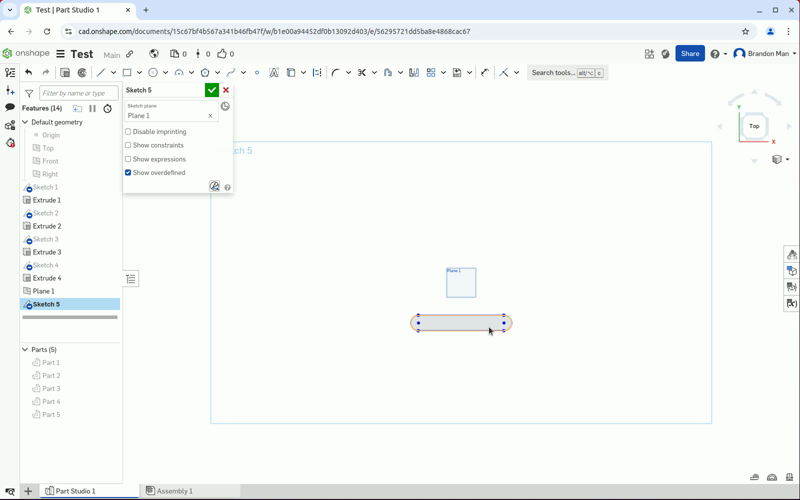
scroll(6)
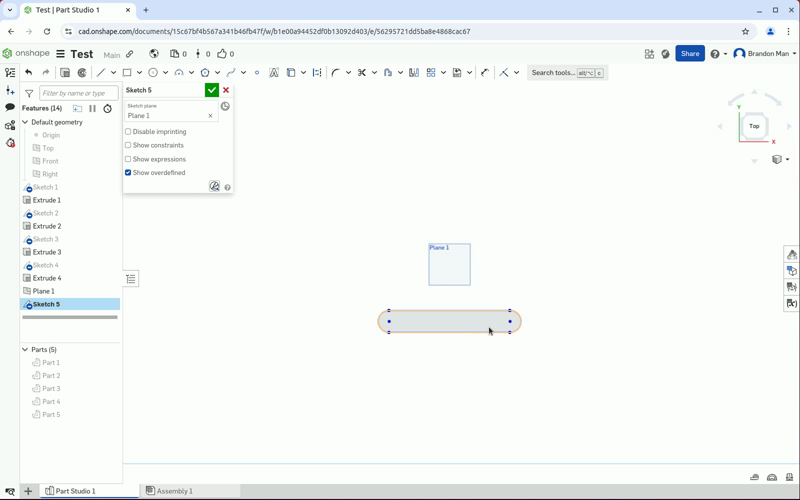
scroll(6)
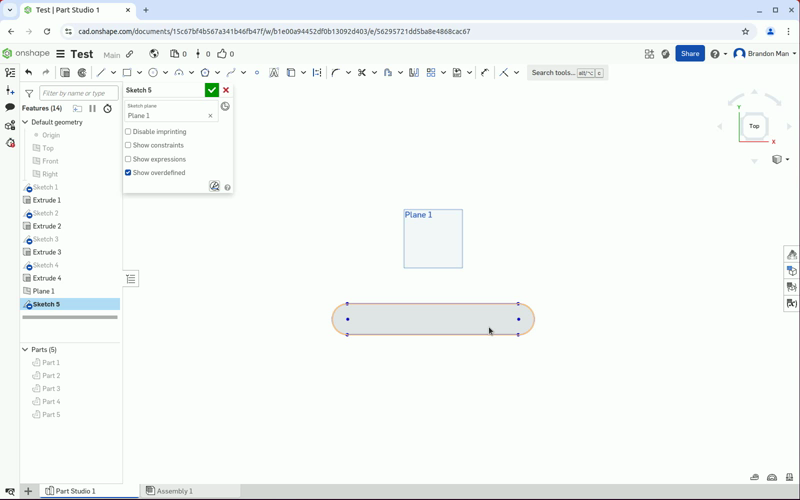
scroll(6)
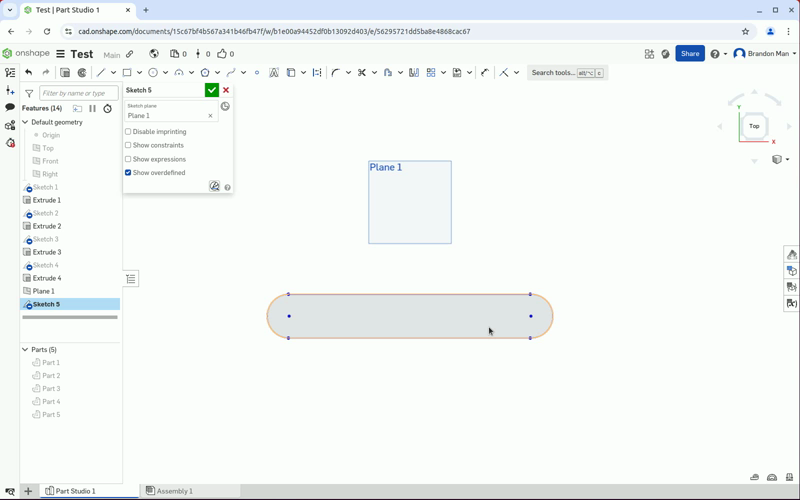
scroll(6)
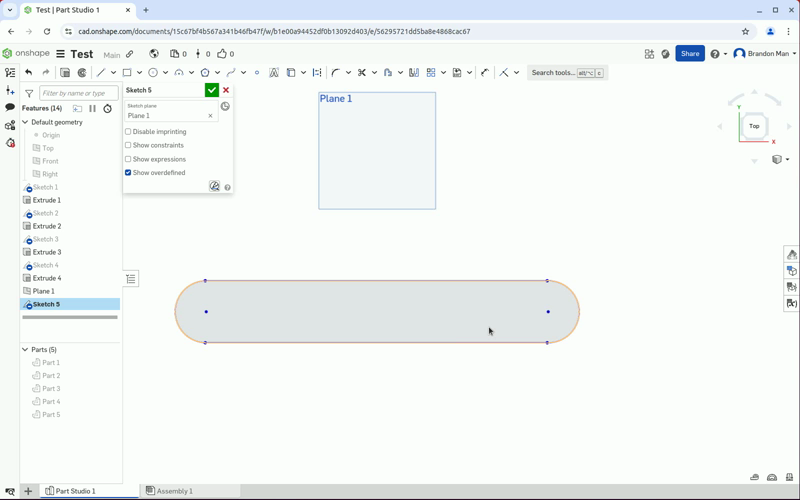
scroll(6)
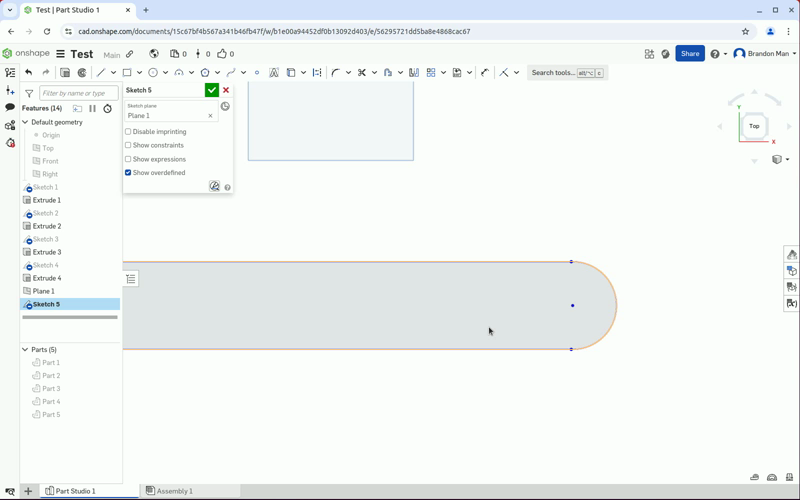
scroll(6)
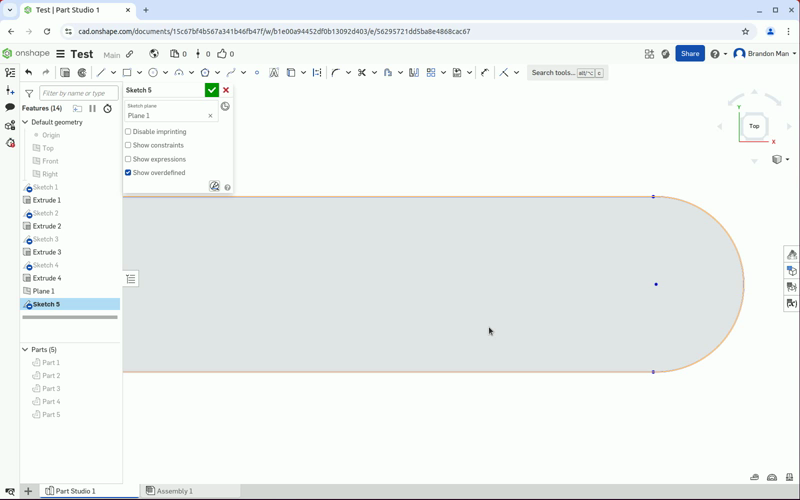
click(489, 326)
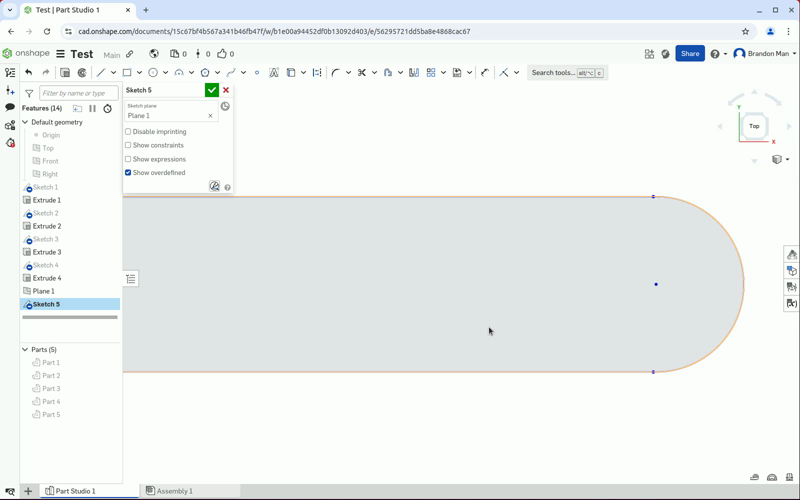
scroll(-6)
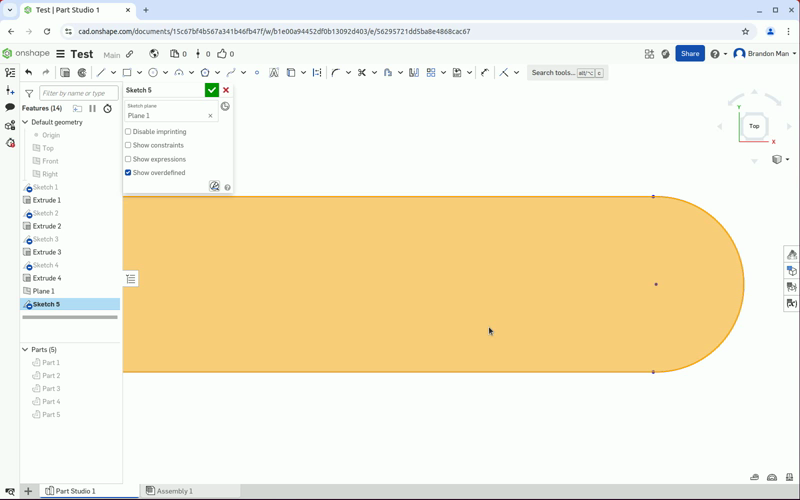
scroll(-6)
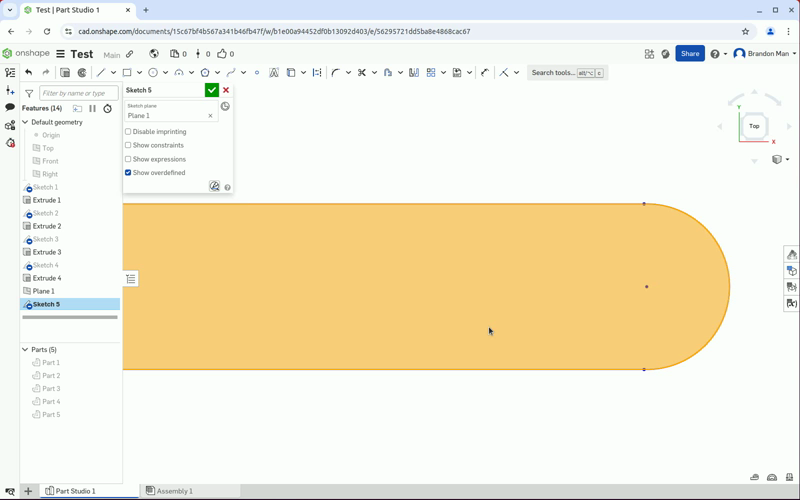
scroll(-6)
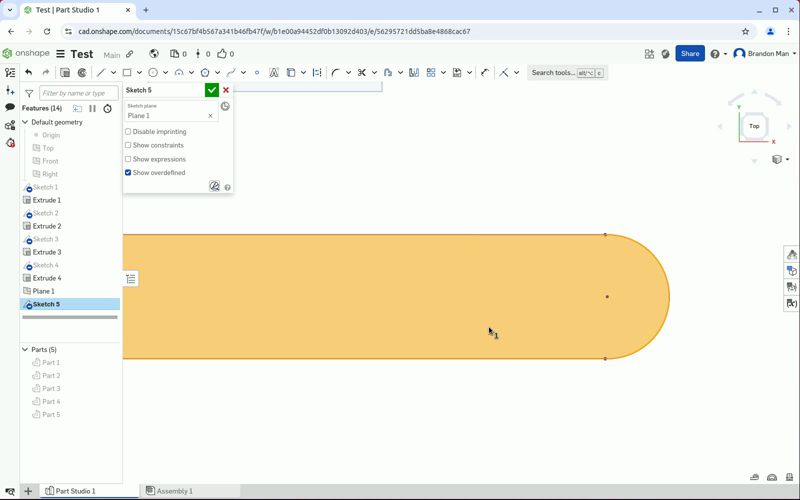
scroll(-6)
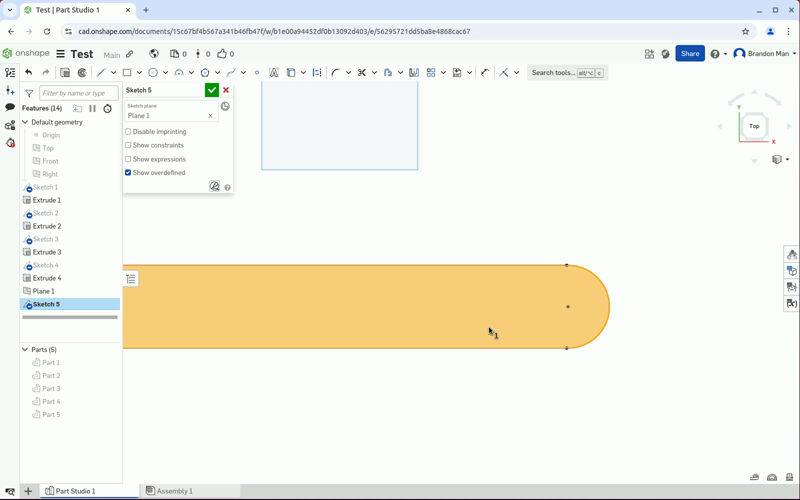
scroll(-6)
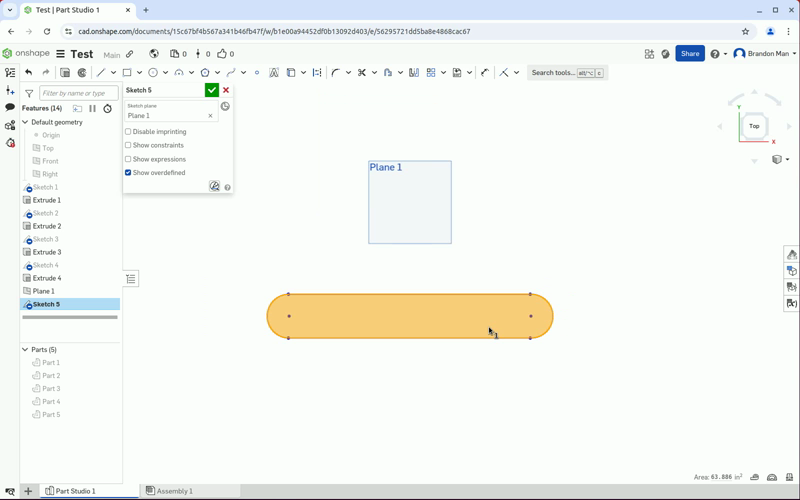
scroll(-6)
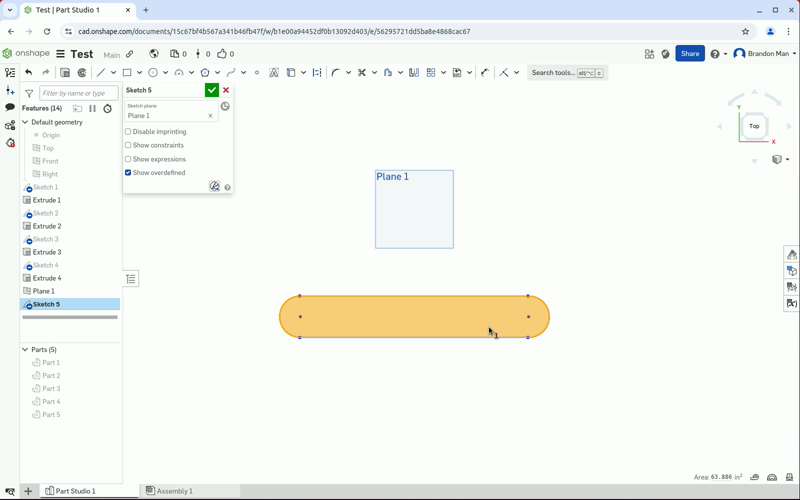
scroll(-6)
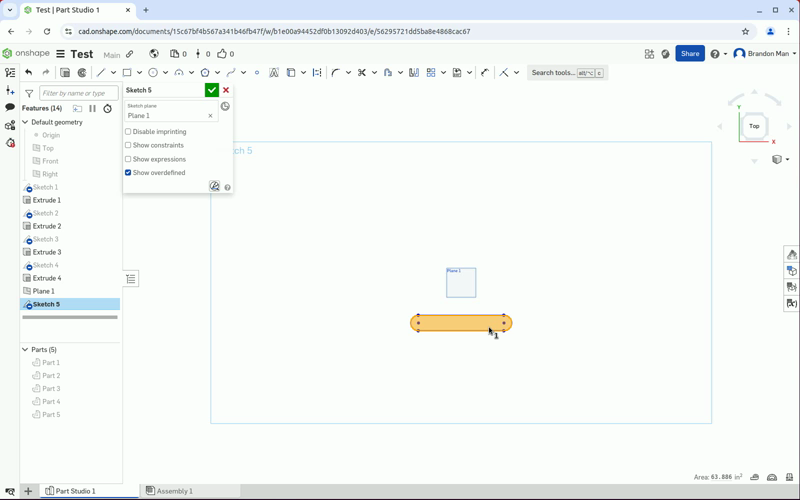
mouse_move(73, 352)
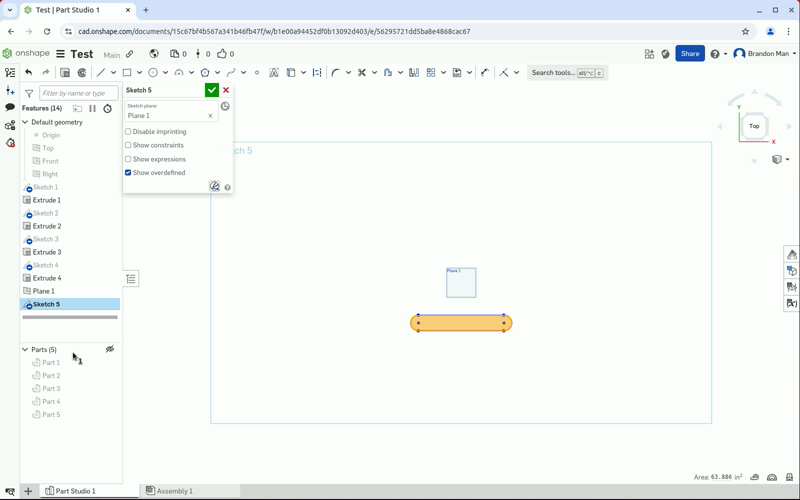
key(shift+y)
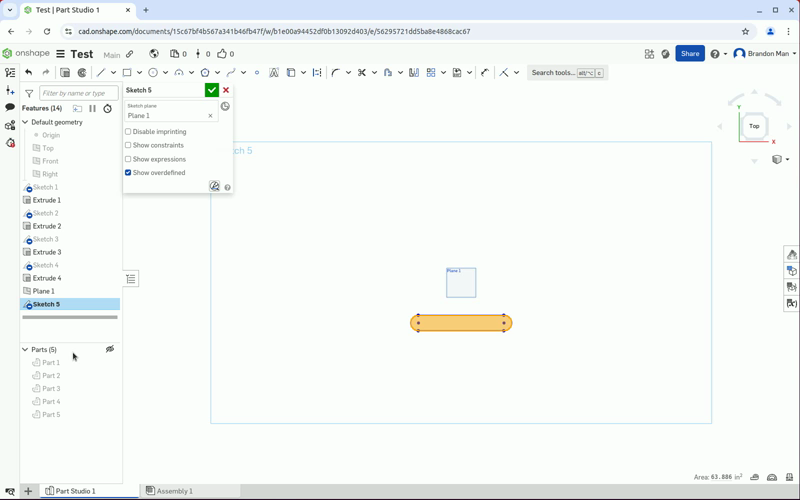
key(shift+e)
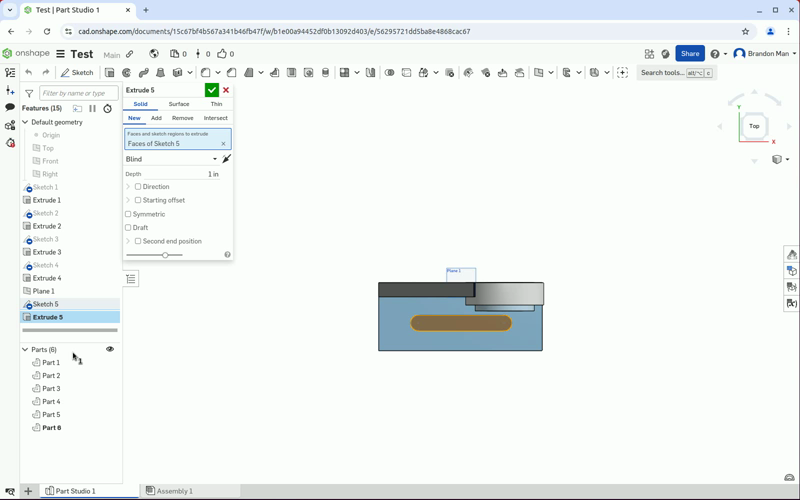
mouse_move(143, 106)
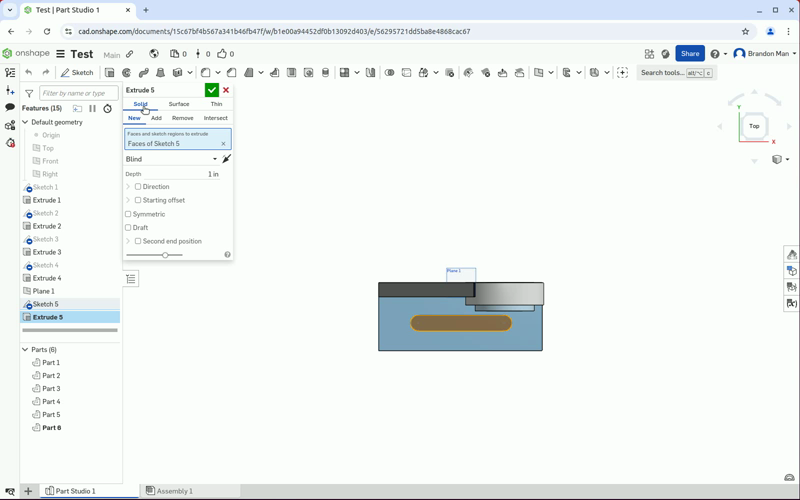
click(143, 106)
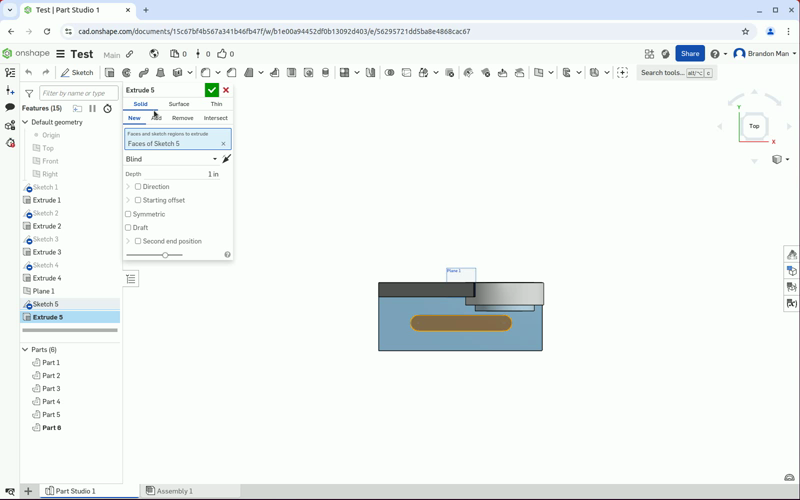
mouse_move(186, 120)
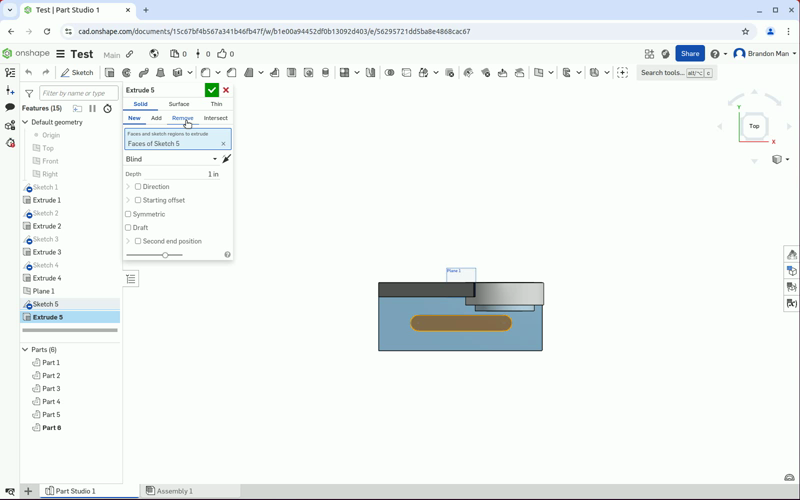
click(186, 120)
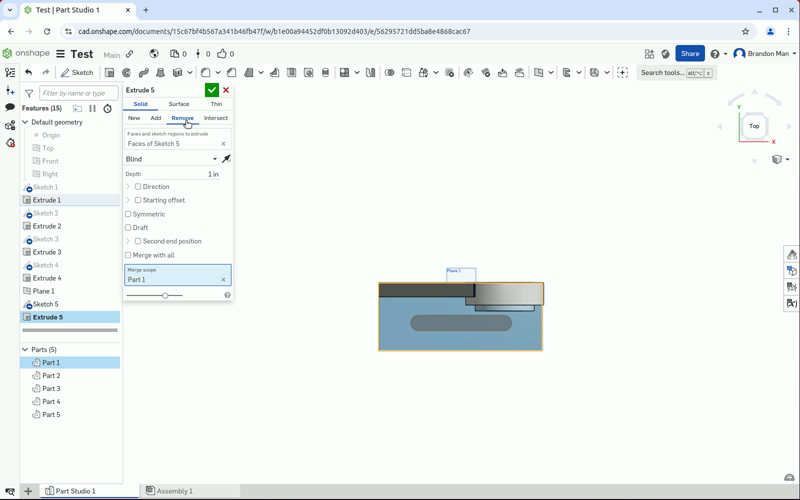
key(tab, 4)
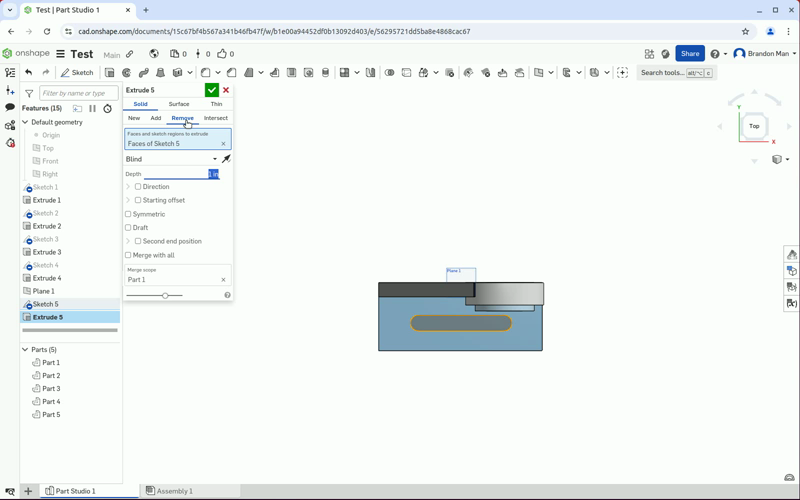
text(5.777)
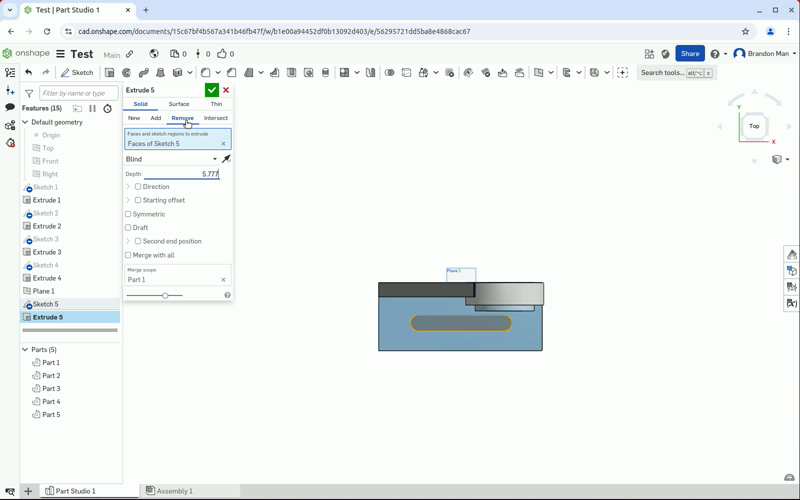
key(tab, 6)
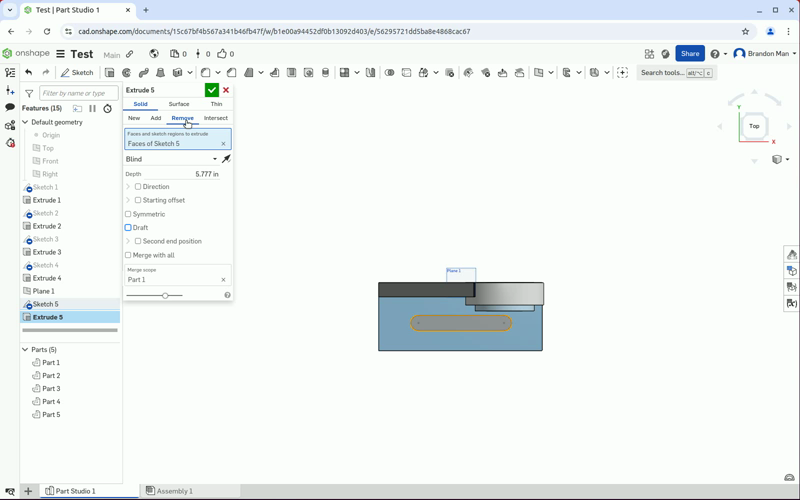
key(space)
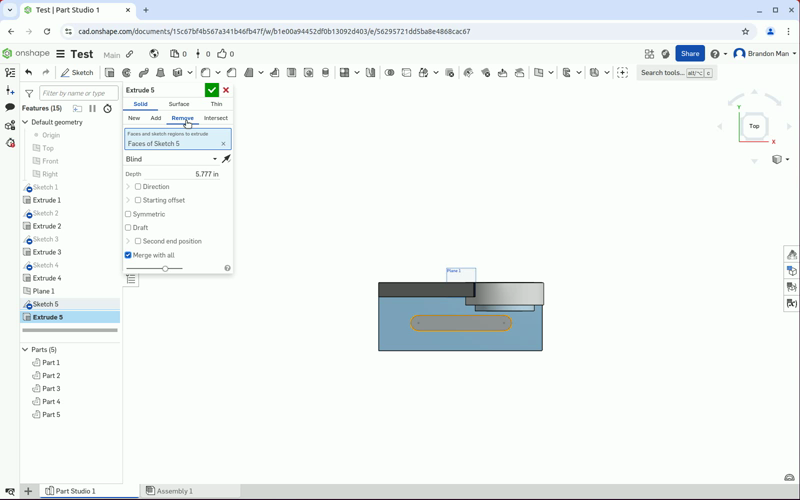
key(enter)
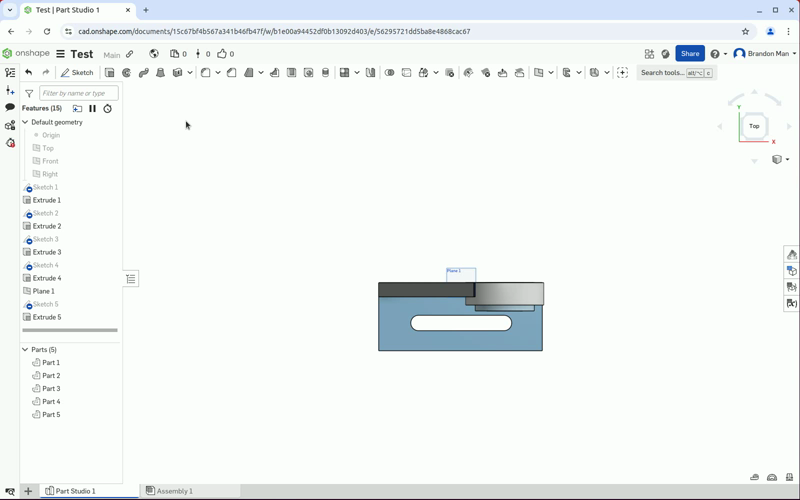
key(shift+h)
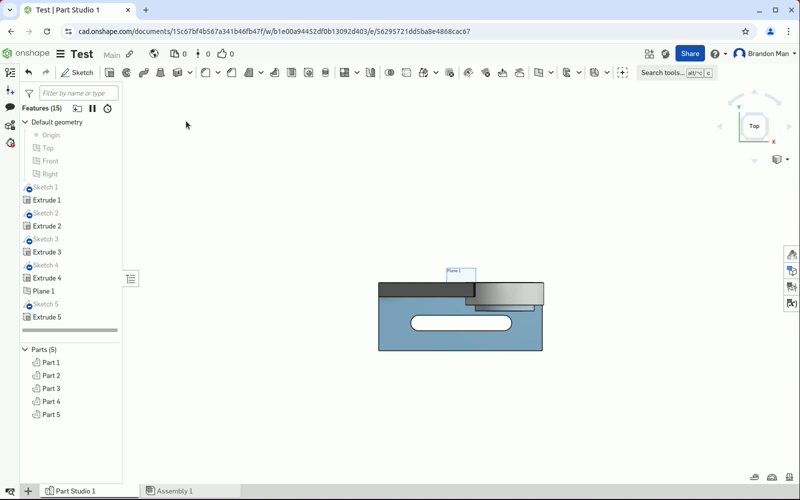
key(shift+h)
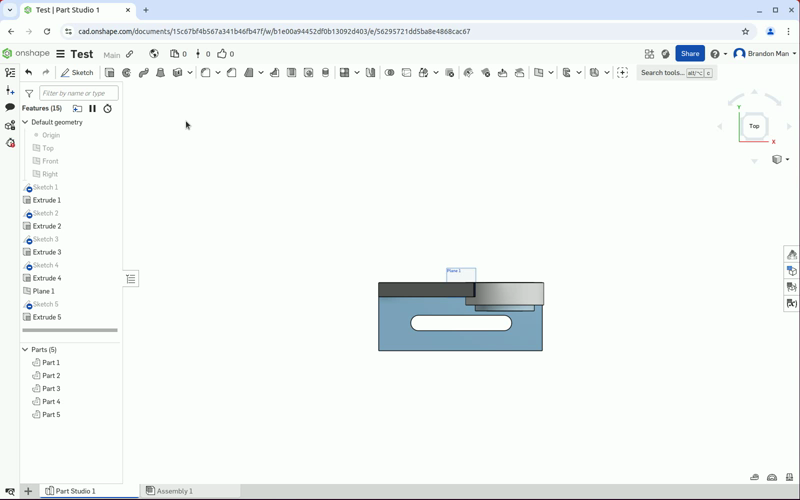
mouse_move(73, 189)
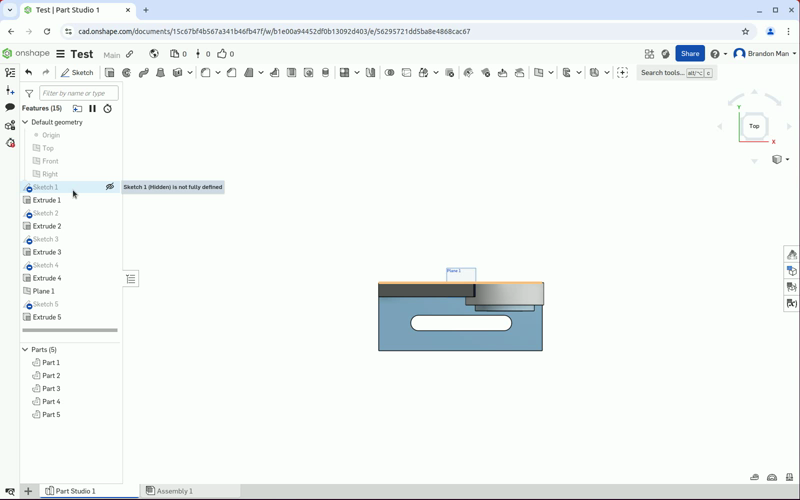
click(73, 189)
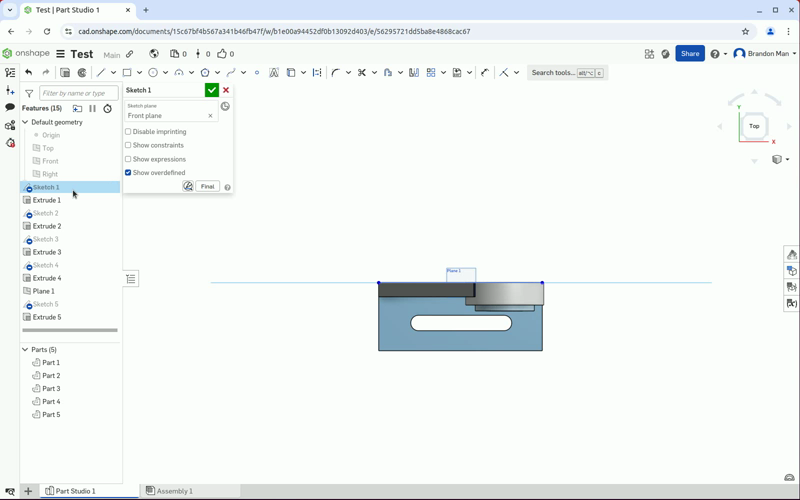
mouse_move(229, 92)
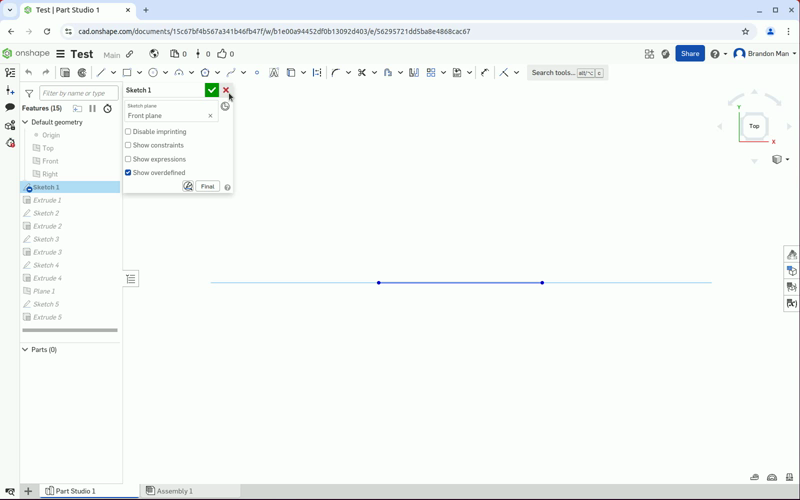
click(229, 92)
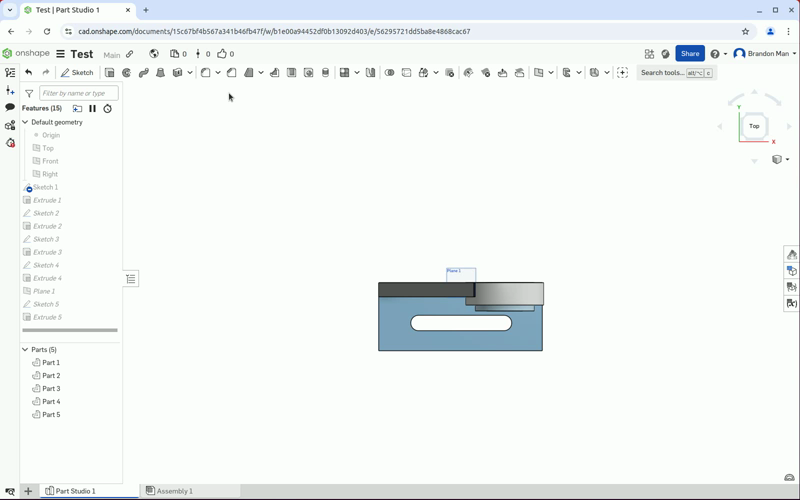
mouse_move(73, 352)
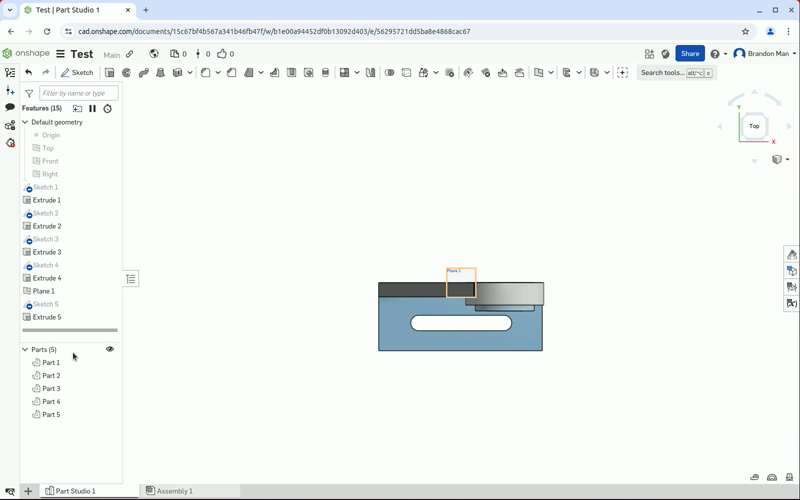
key(y)
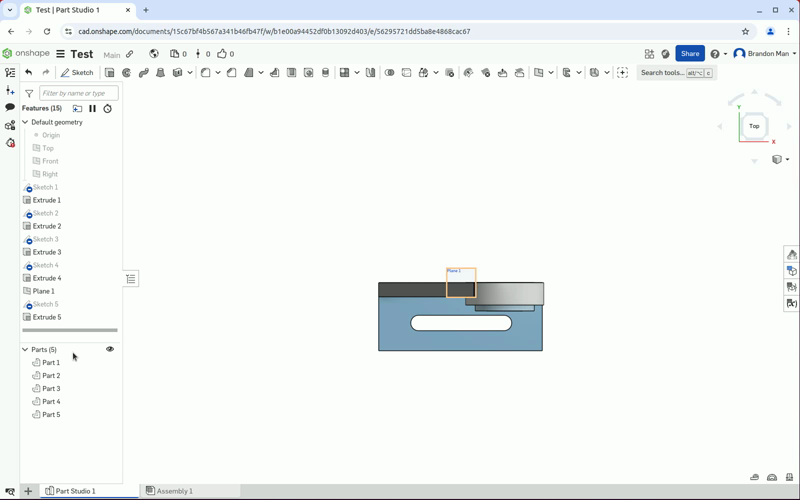
key(shift+p)
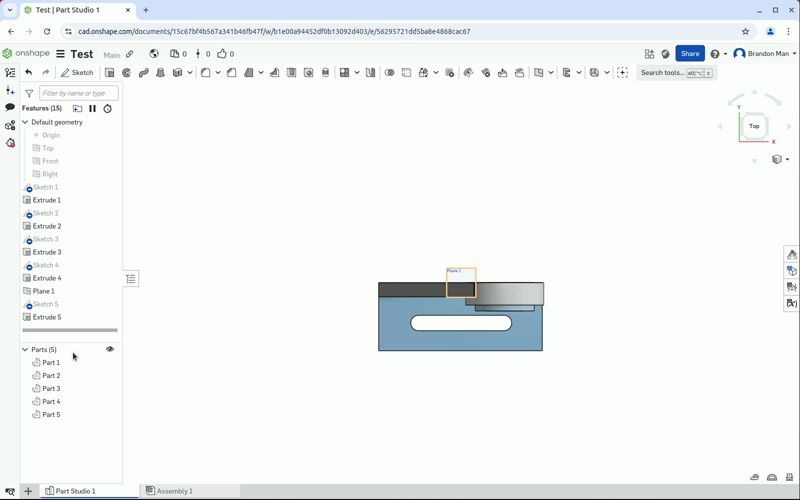
key(space)
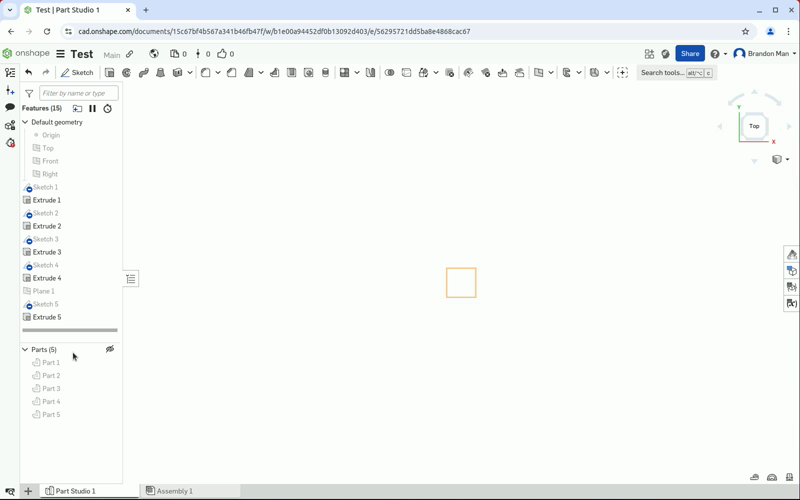
key_down(shift)
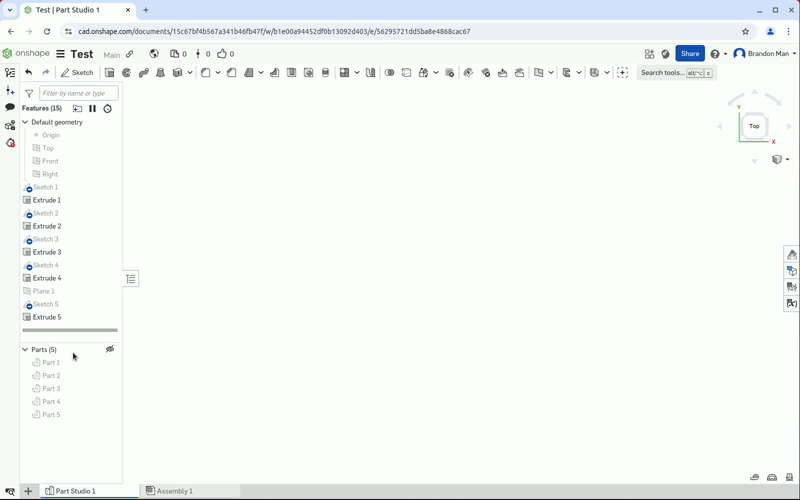
key(up)
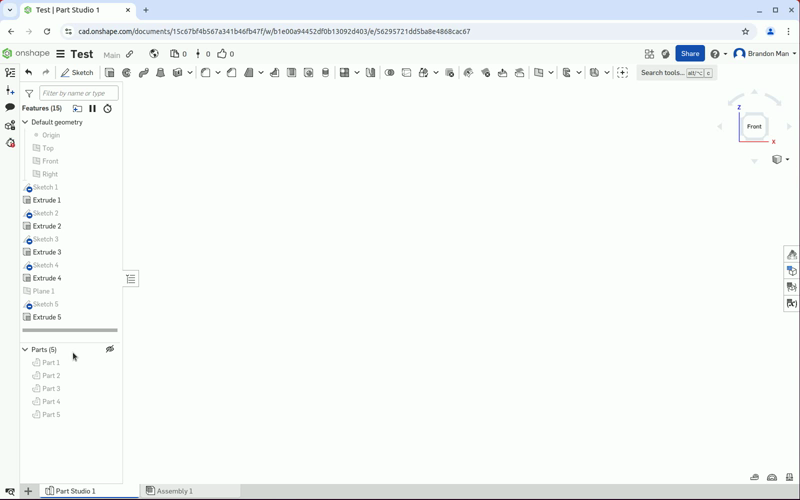
key_up(shift)
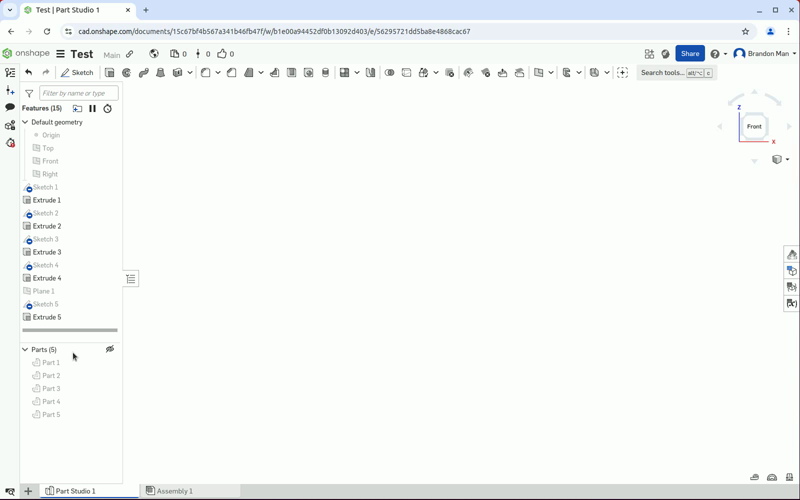
mouse_move(73, 352)
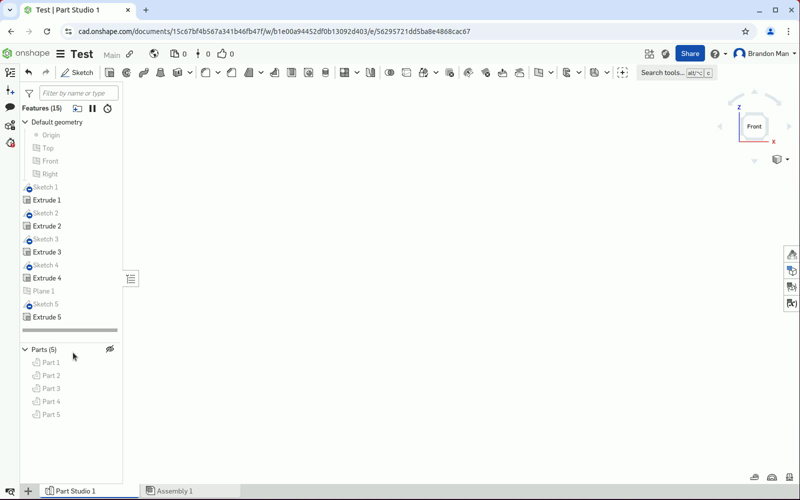
key(shift+y)
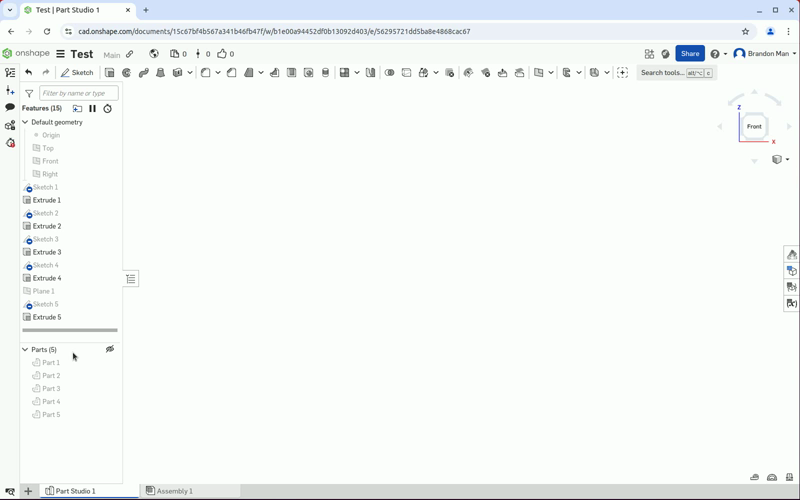
key(shift+s)
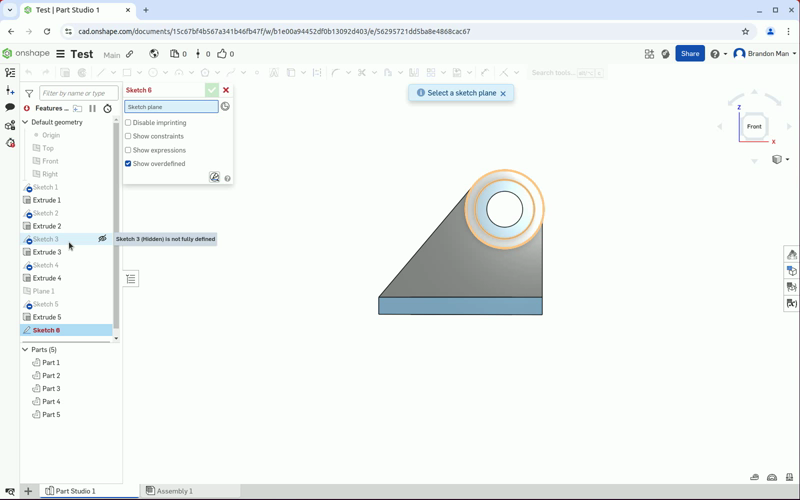
scroll(3)
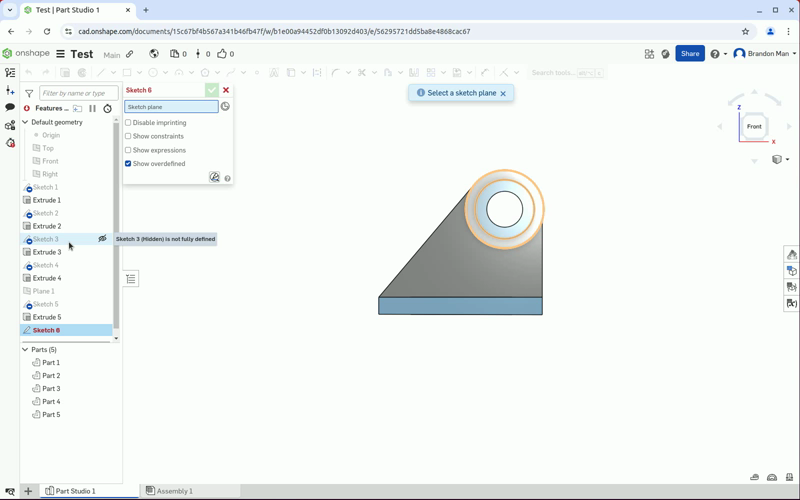
mouse_move(69, 163)
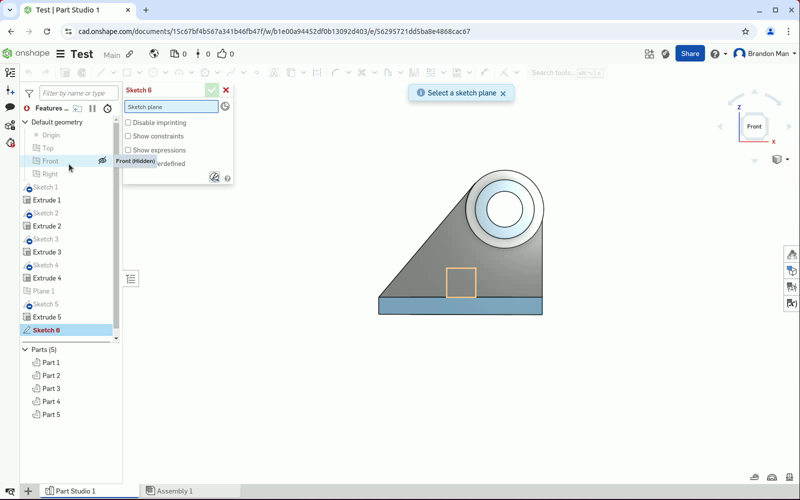
click(69, 163)
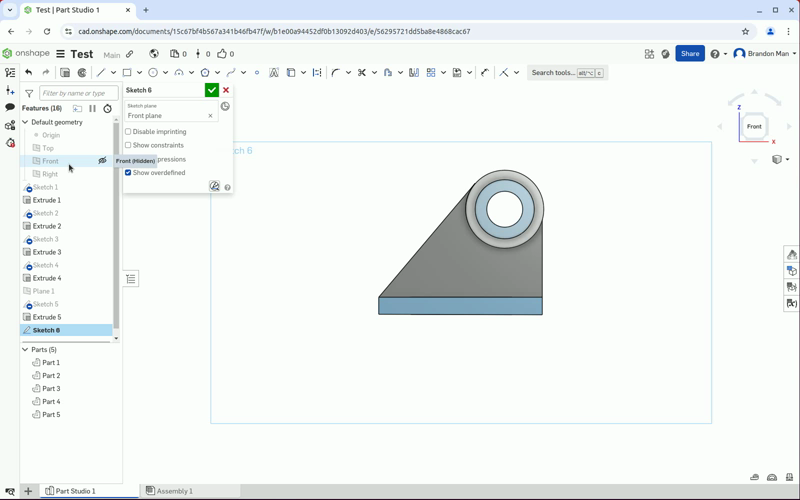
mouse_move(73, 352)
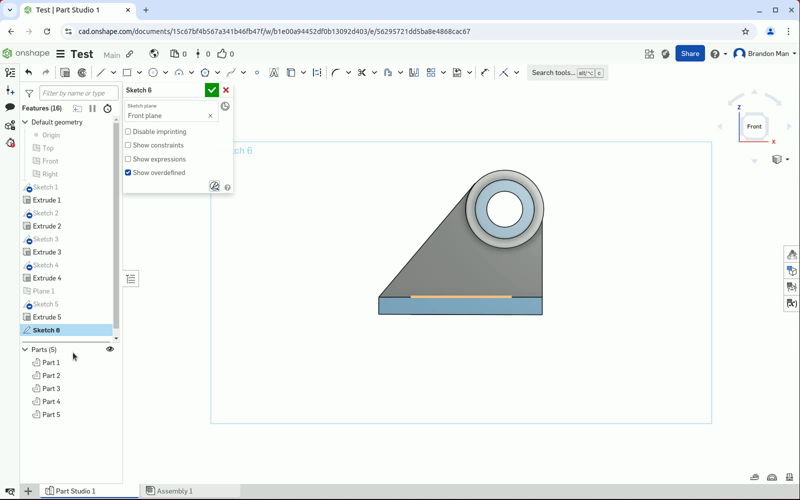
key(y)
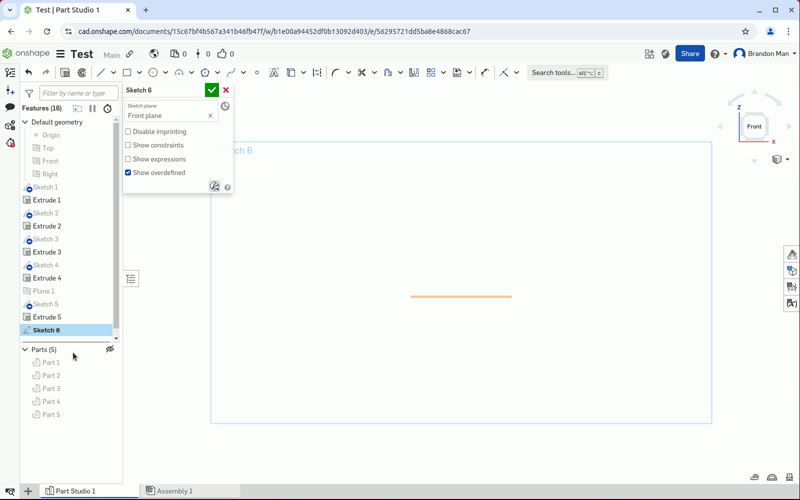
key(c)
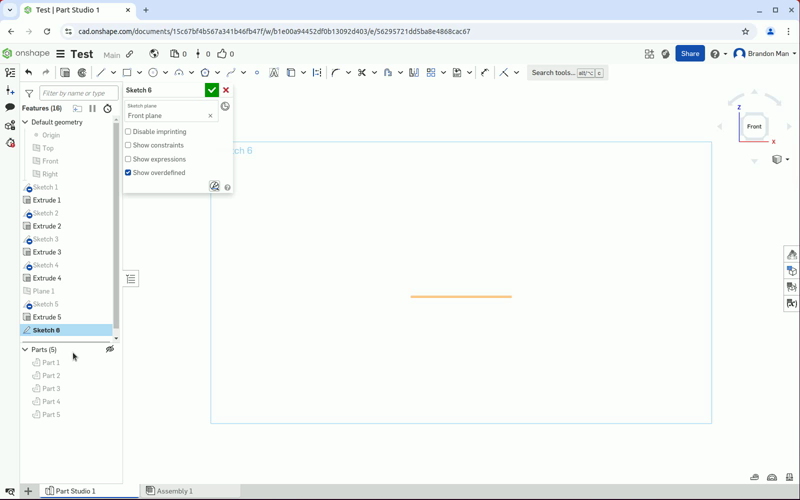
key_down(shift)
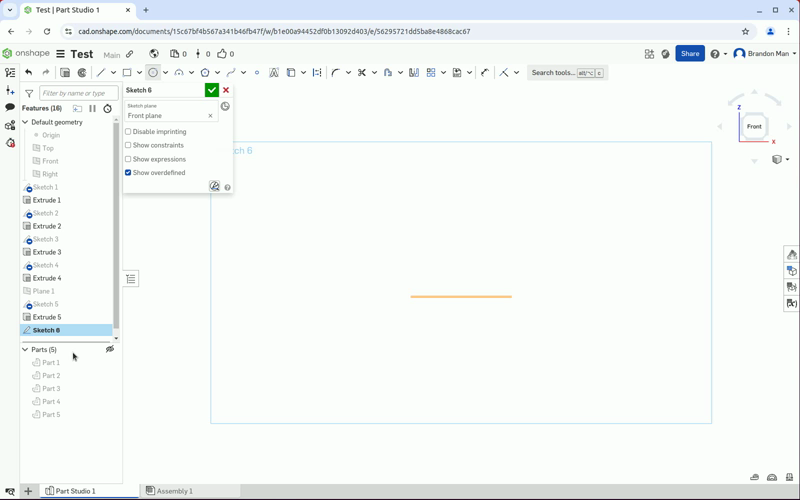
mouse_move(504, 209)
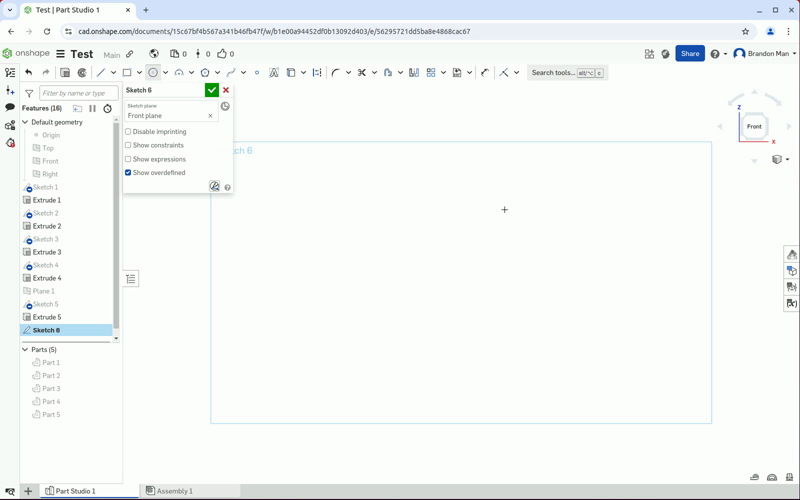
click(504, 209)
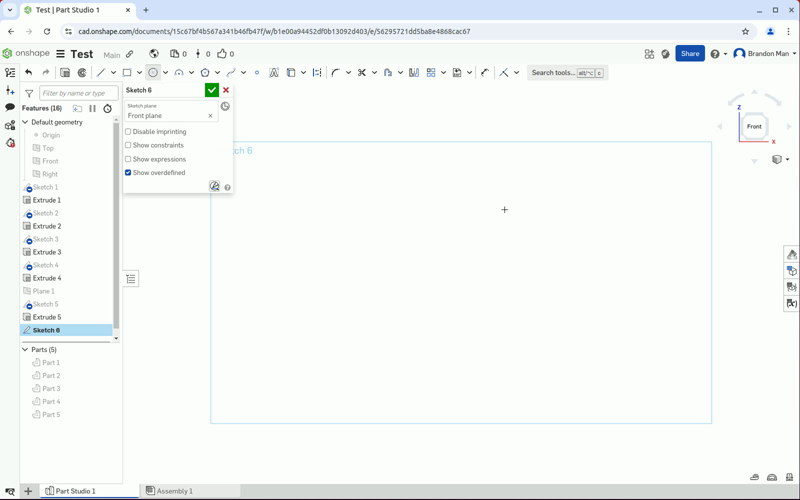
key_up(shift)
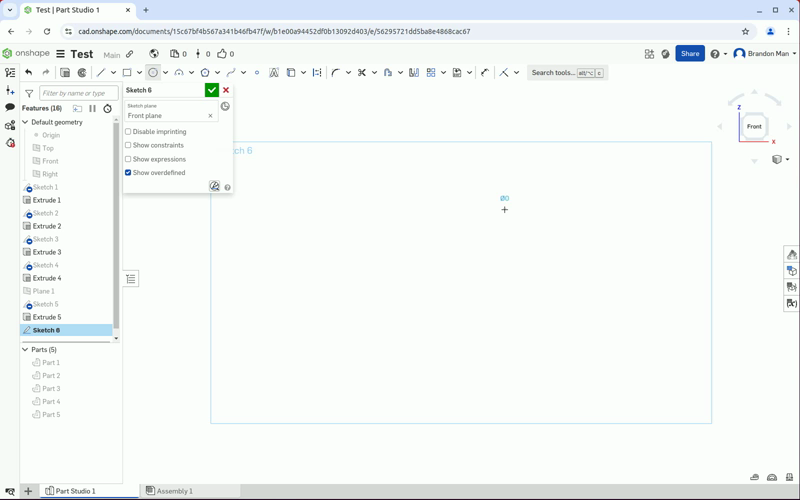
mouse_move(543, 209)
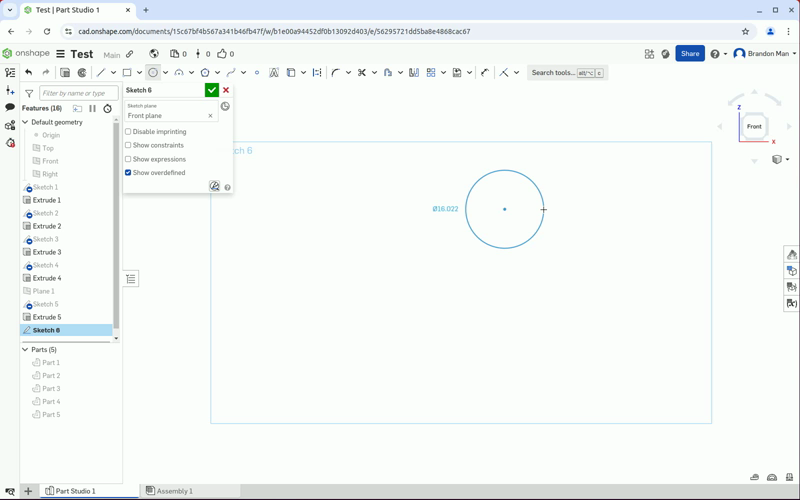
click(543, 209)
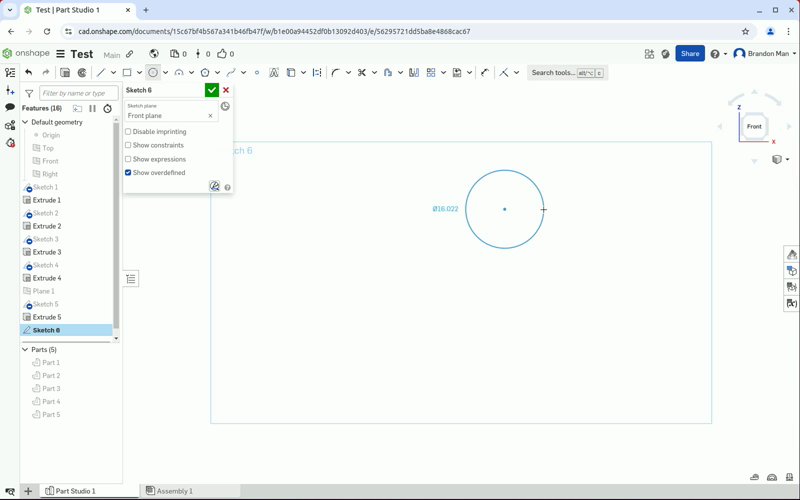
key(esc)
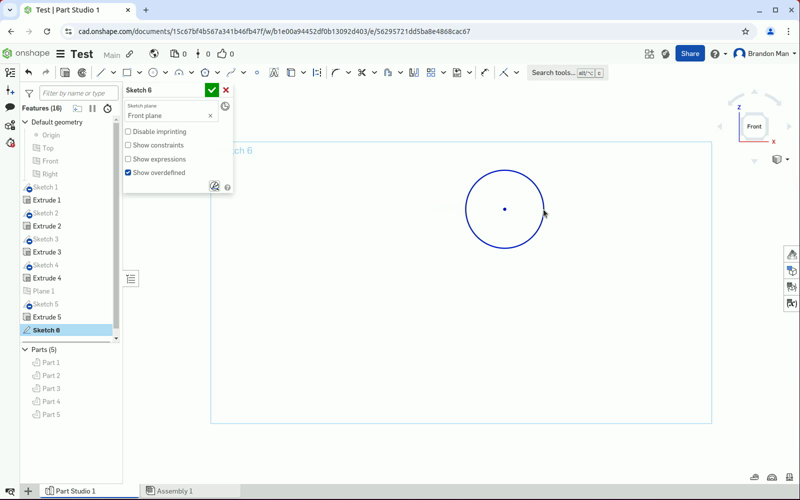
key(c)
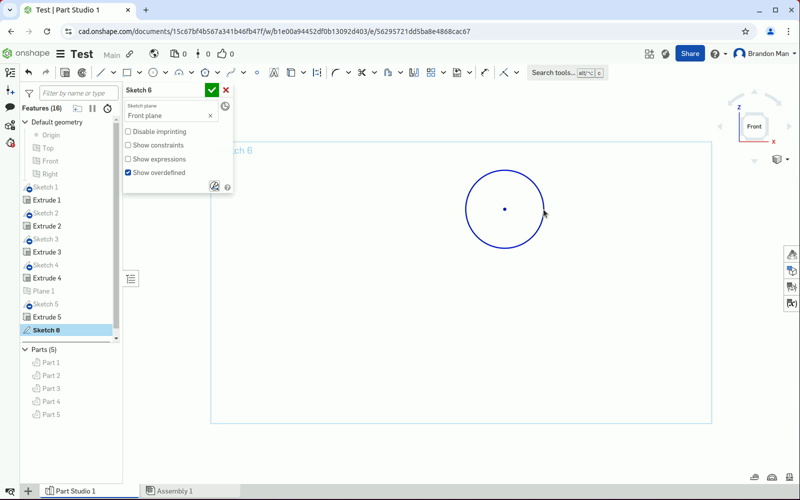
key_down(shift)
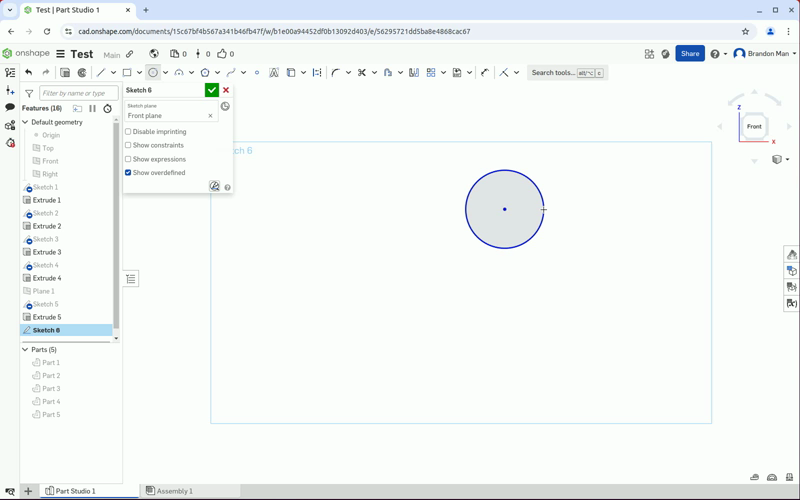
mouse_move(504, 209)
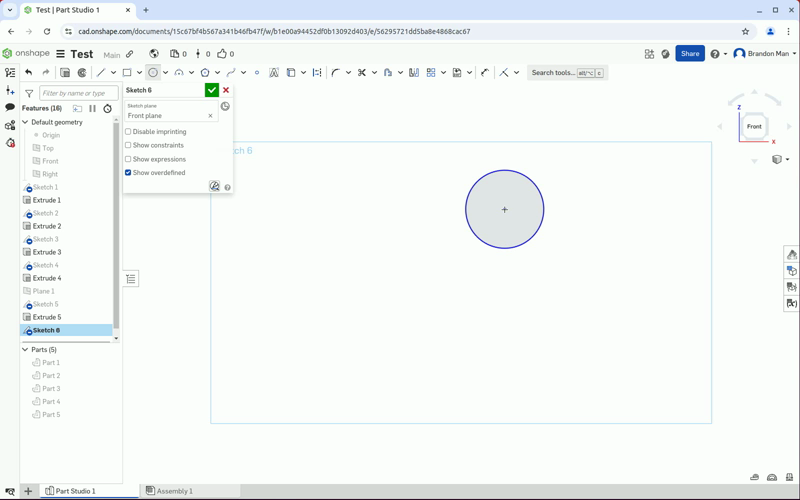
click(504, 209)
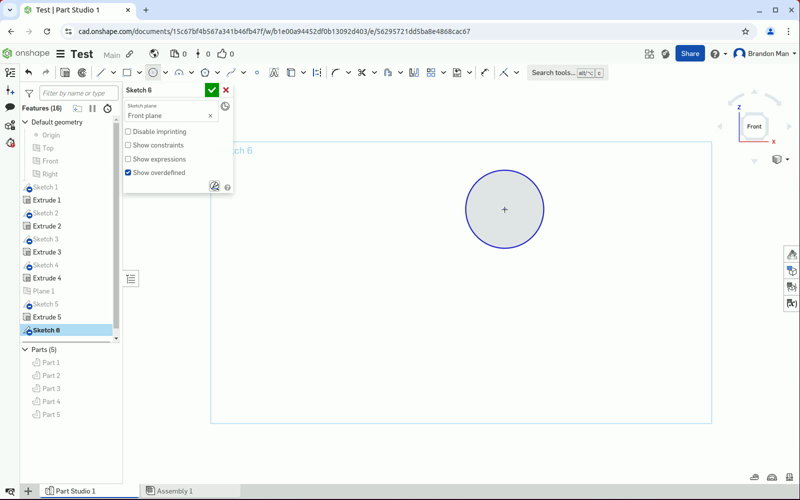
key_up(shift)
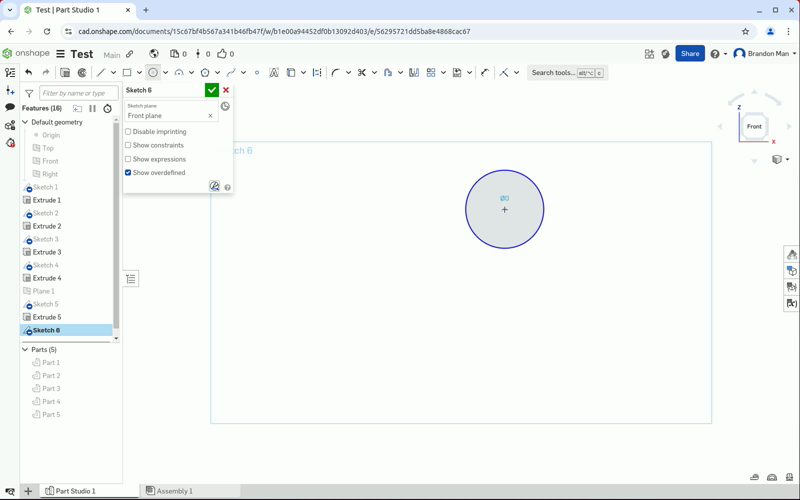
mouse_move(534, 209)
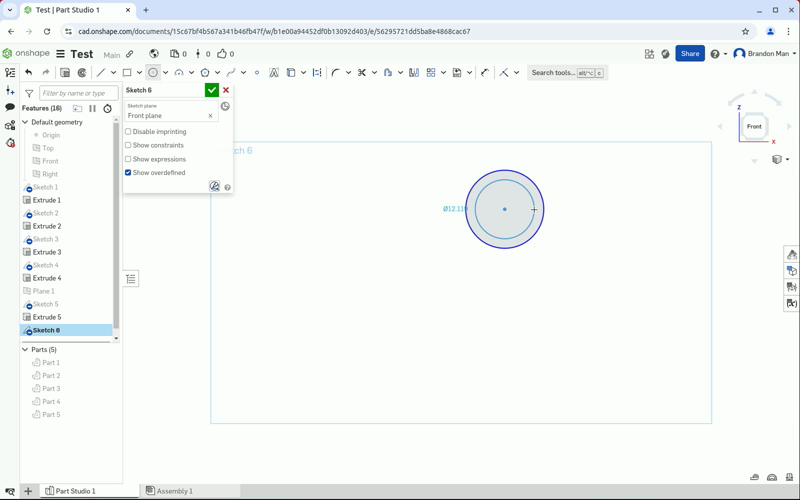
click(534, 209)
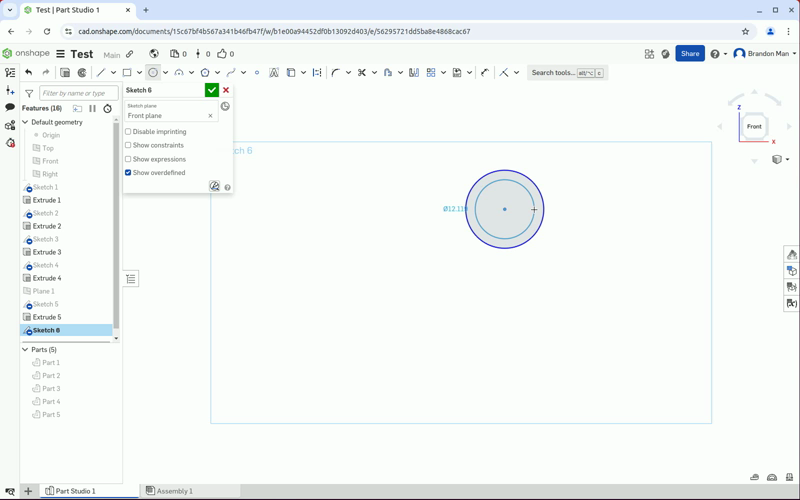
key(esc)
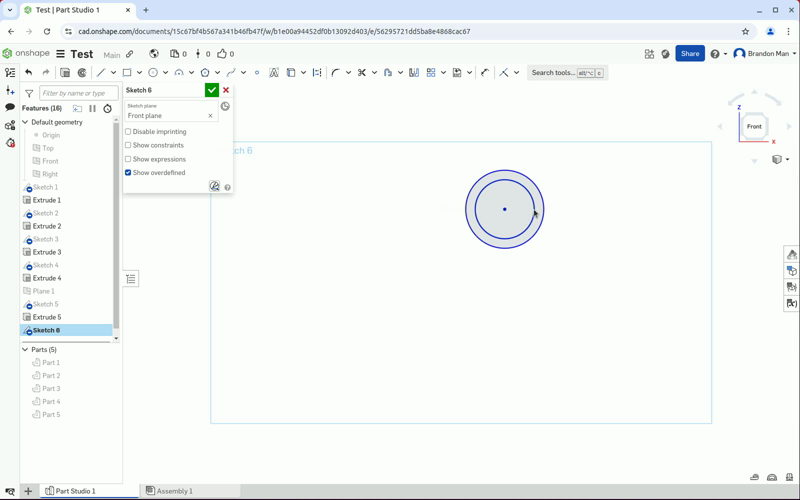
mouse_move(513, 175)
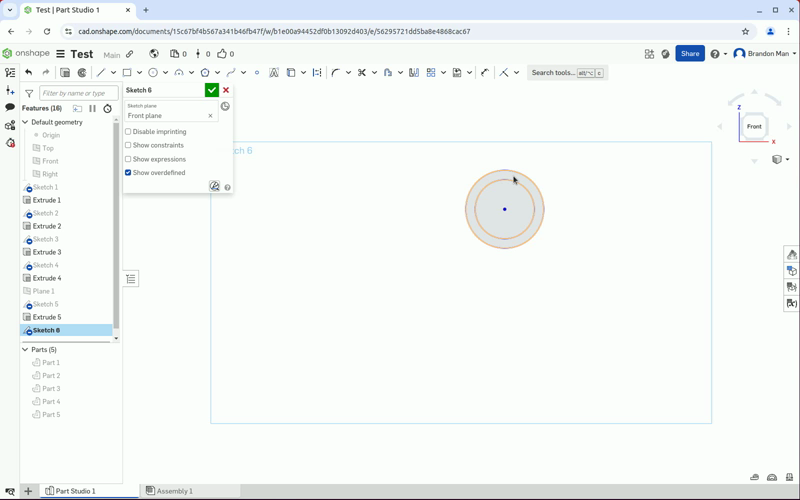
click(513, 175)
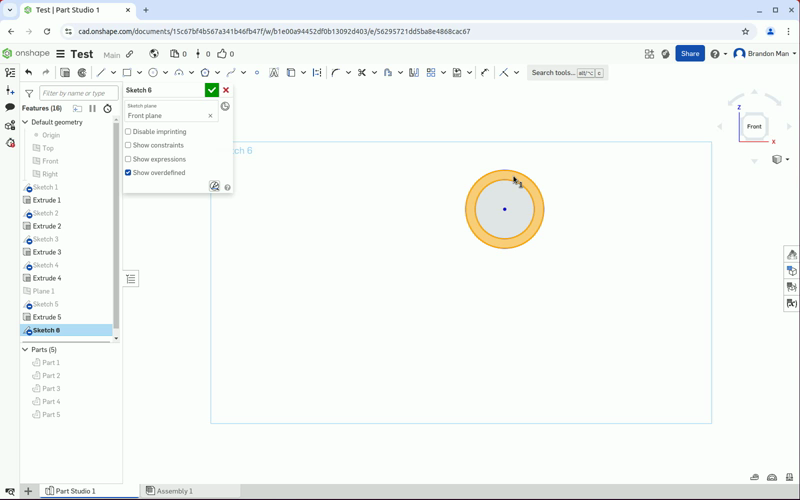
mouse_move(73, 352)
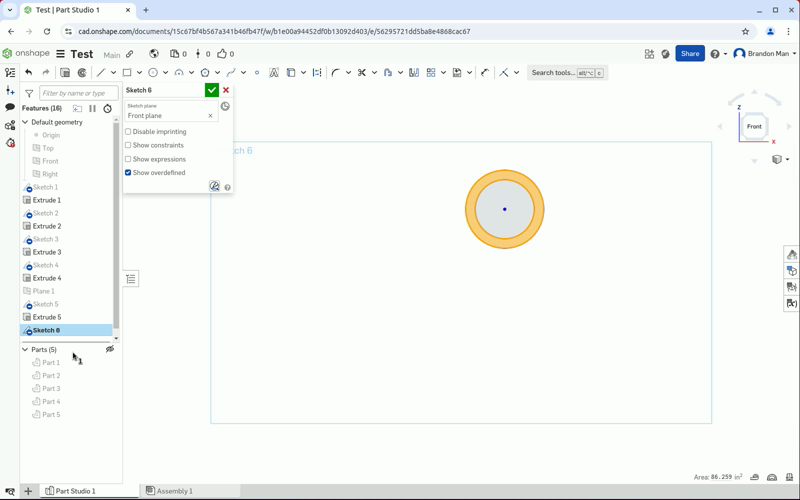
key(shift+y)
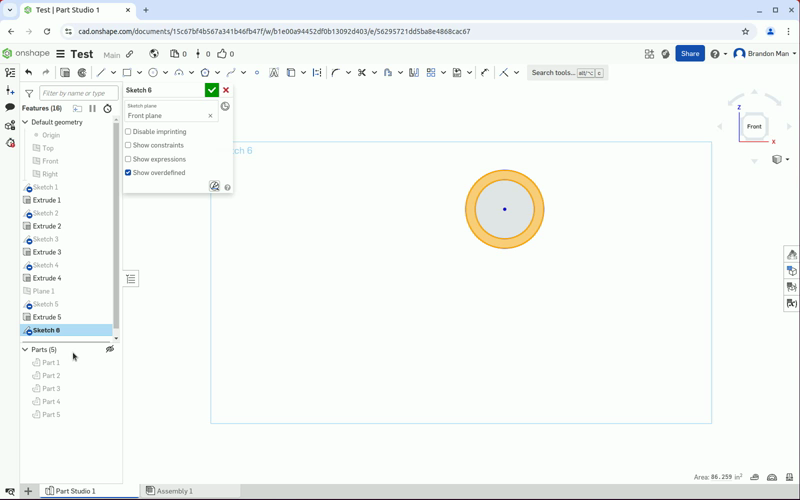
key(shift+e)
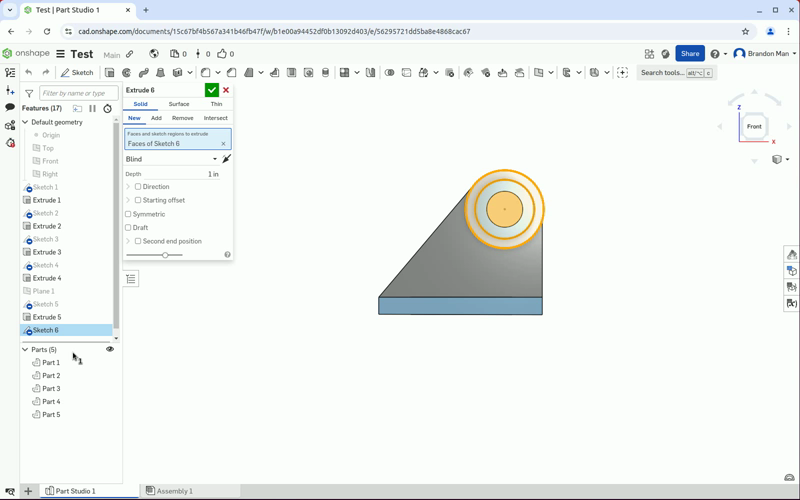
mouse_move(143, 106)
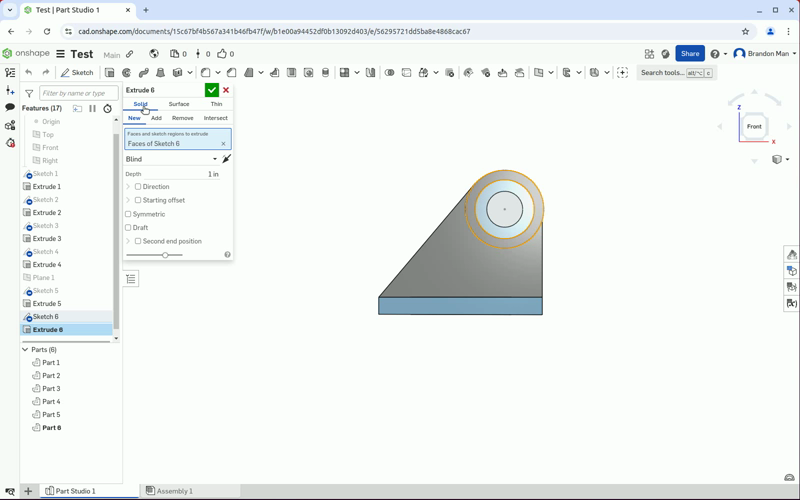
click(143, 106)
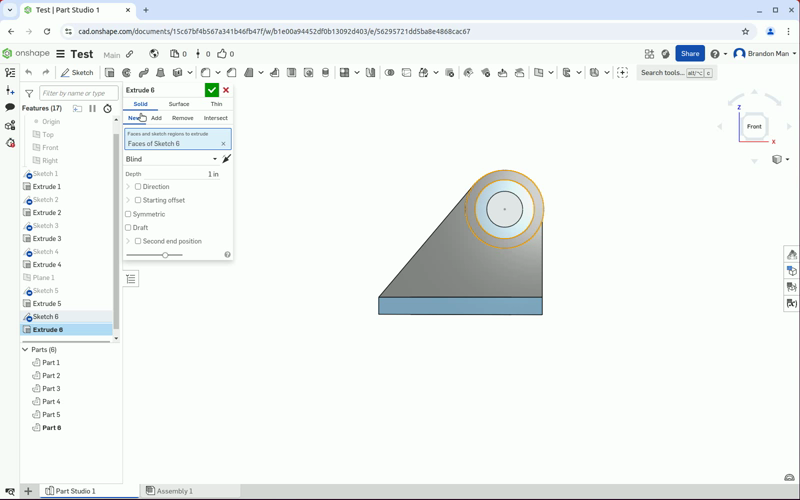
mouse_move(137, 120)
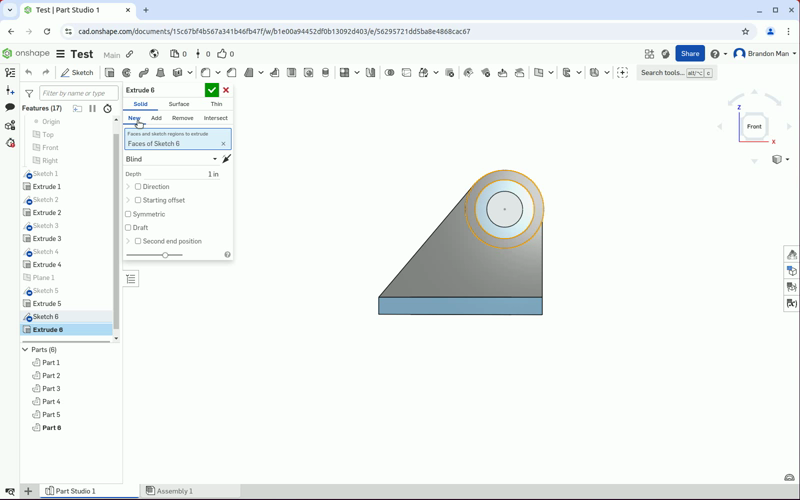
click(137, 120)
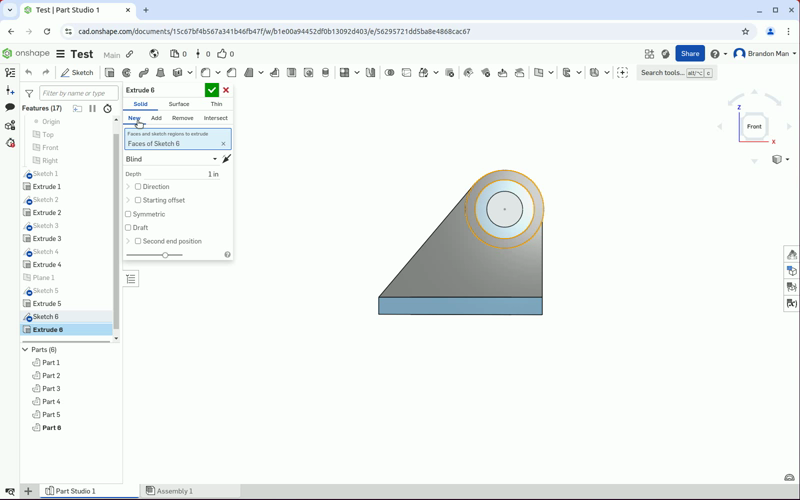
key(tab, 4)
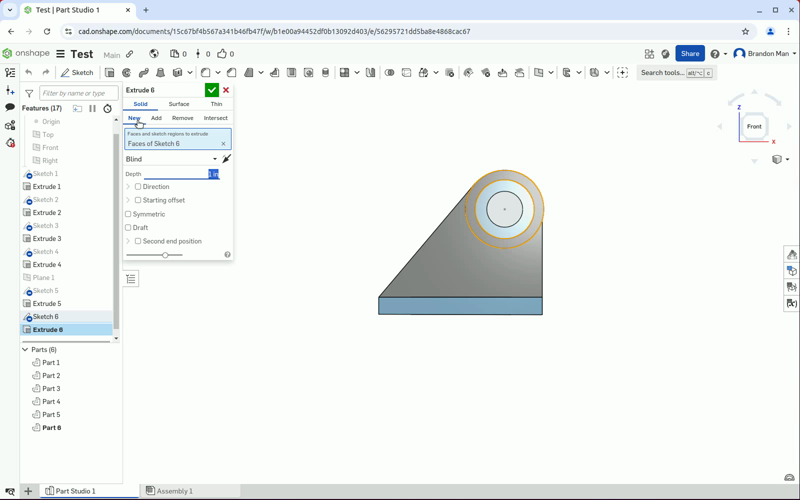
text(-0.963)
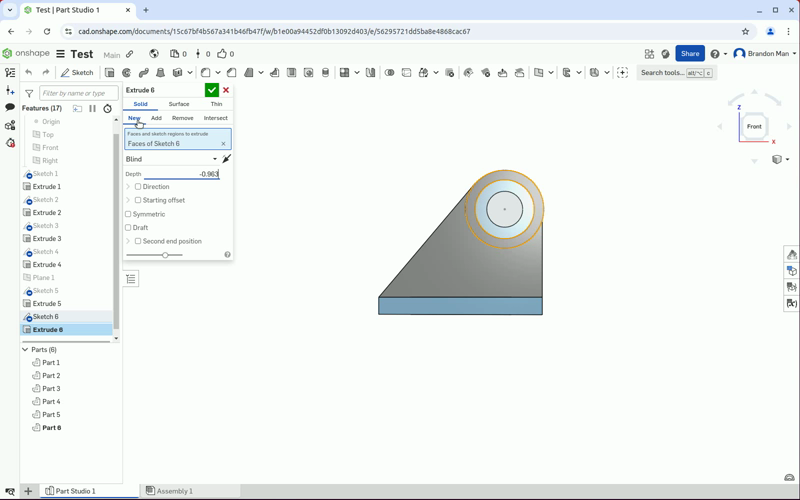
key(enter)
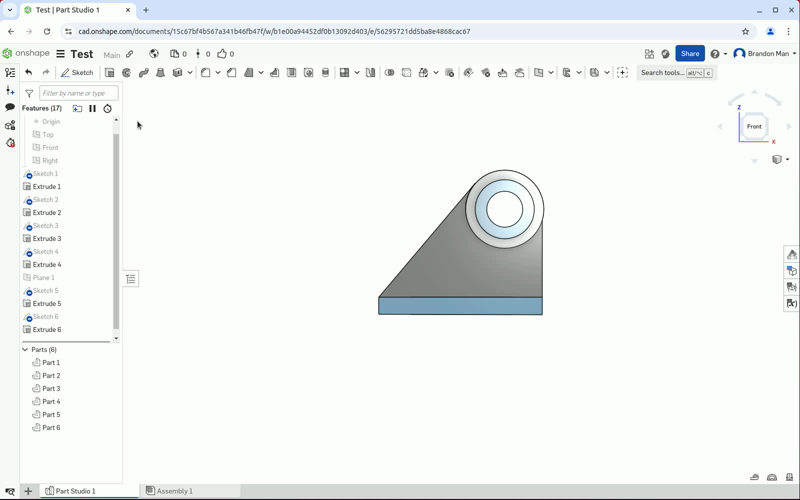
key(shift+h)
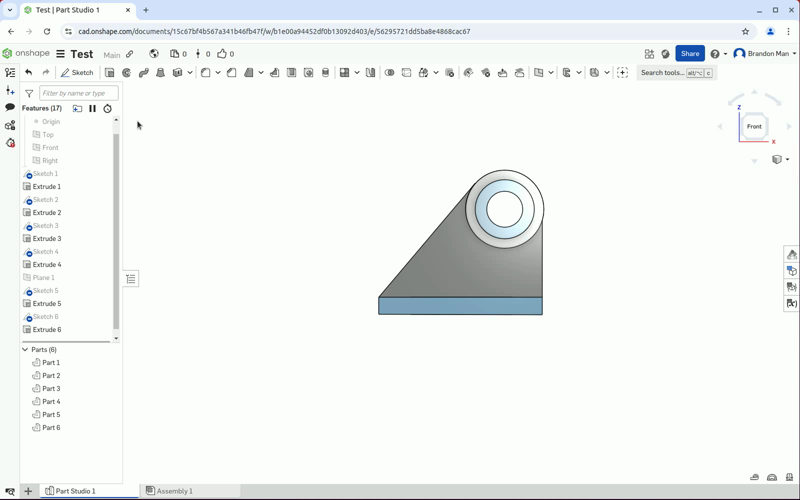
key(shift+h)
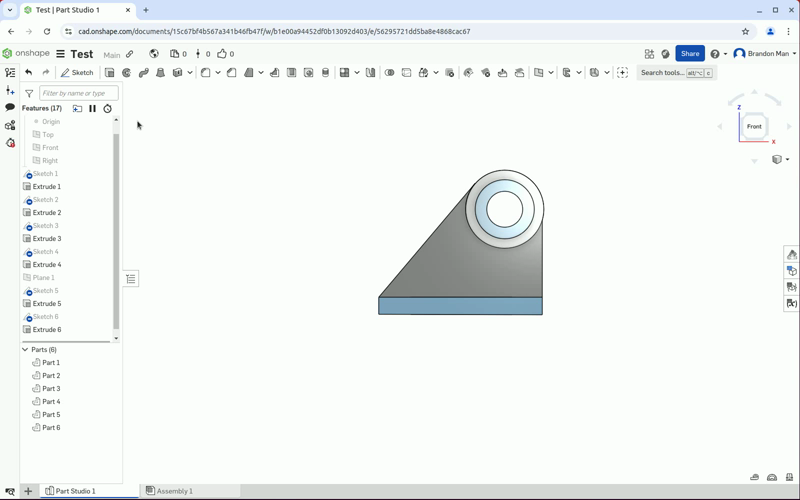
mouse_move(69, 176)
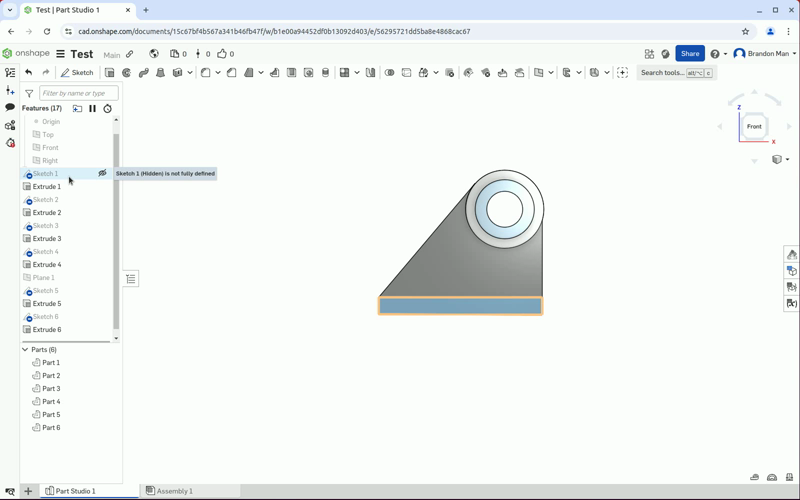
click(69, 176)
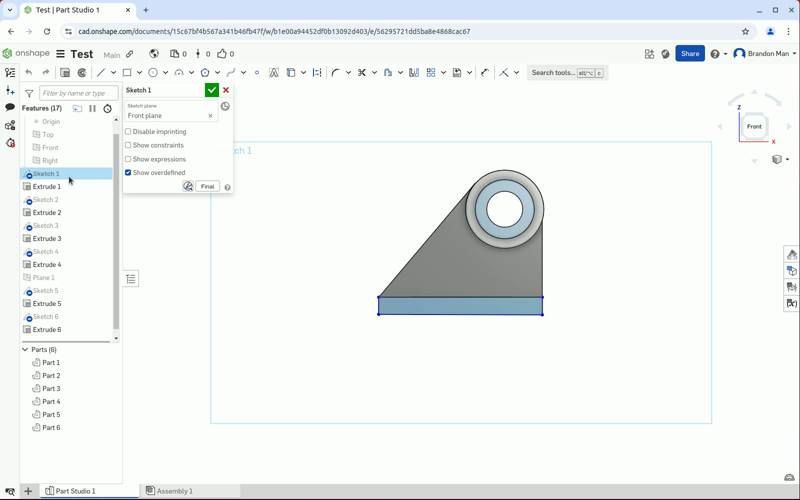
mouse_move(229, 92)
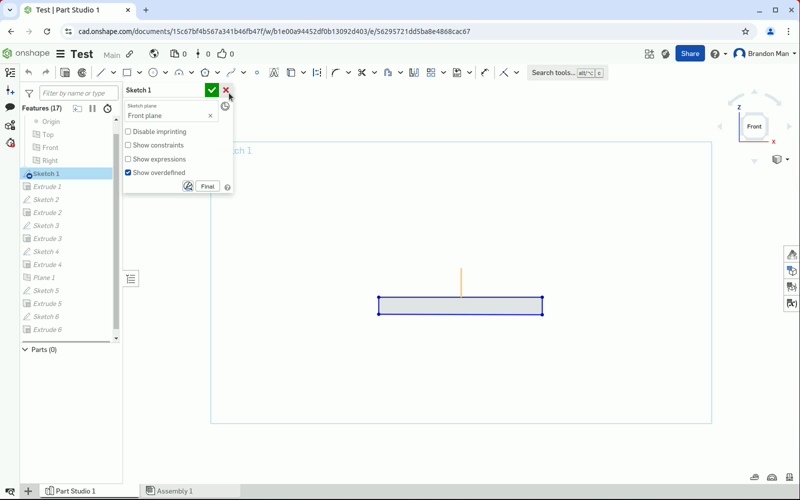
click(229, 92)
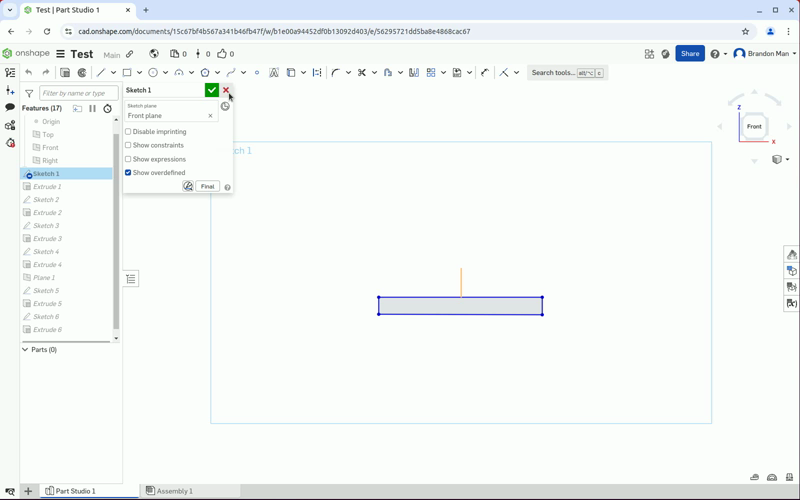
key(shift+s)
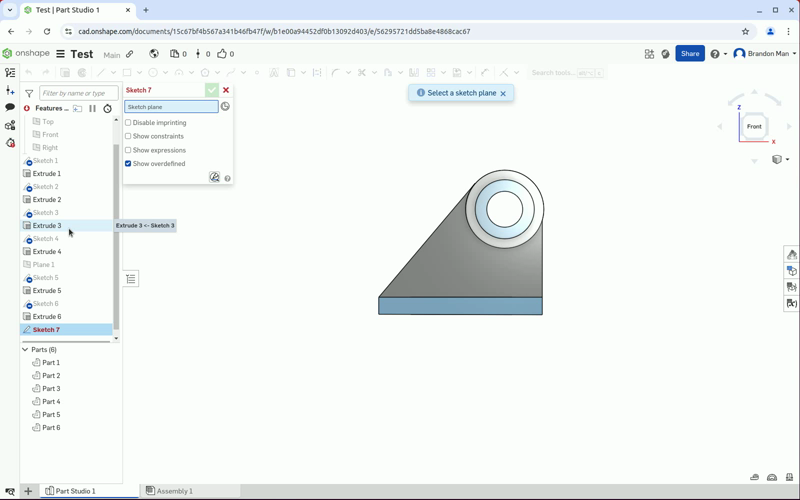
scroll(3)
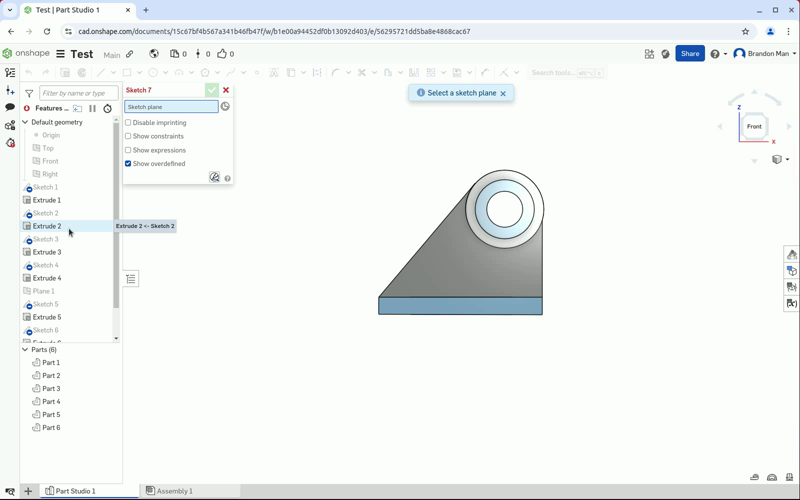
mouse_move(69, 163)
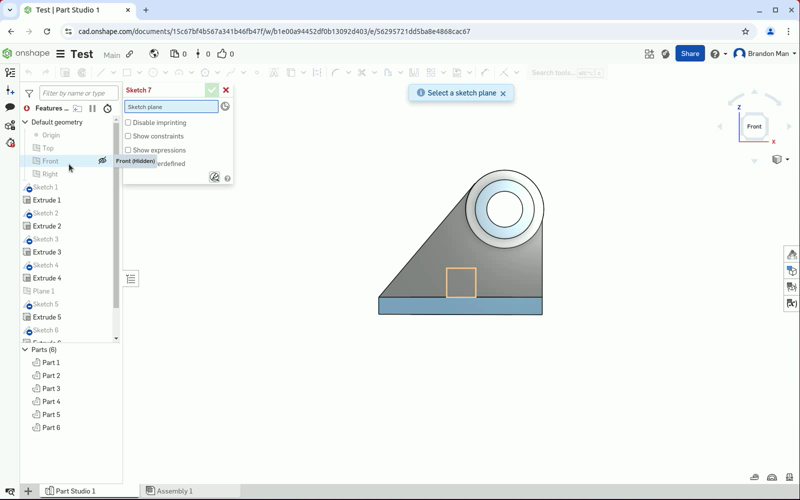
click(69, 163)
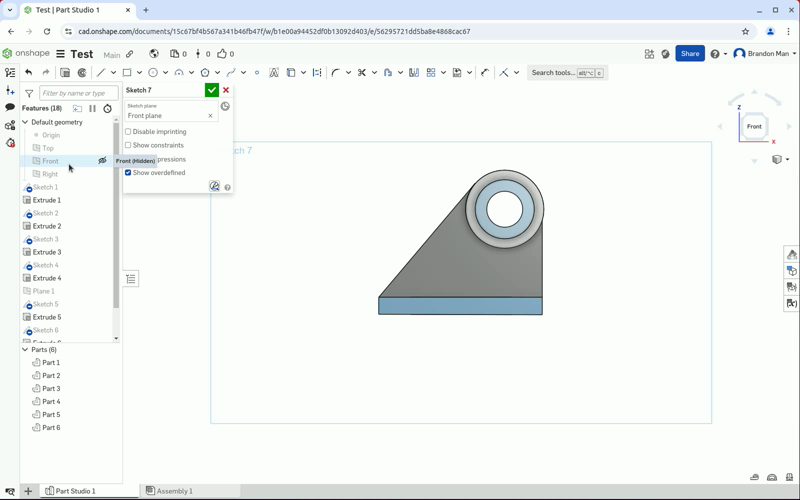
mouse_move(73, 352)
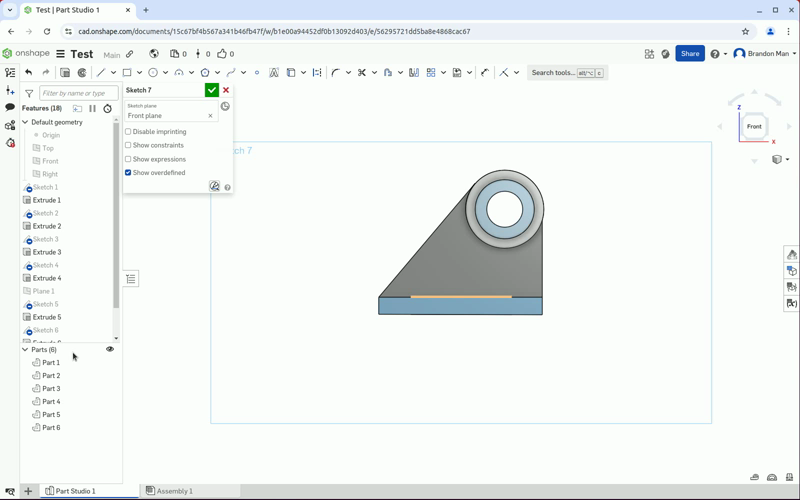
key(y)
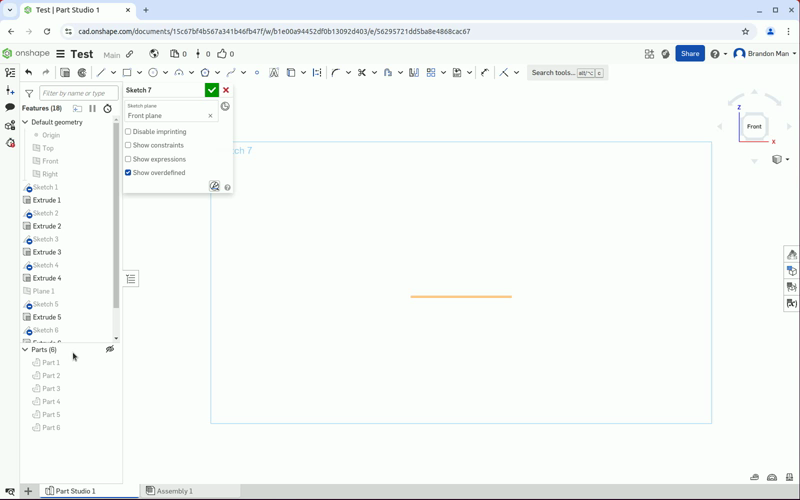
key(c)
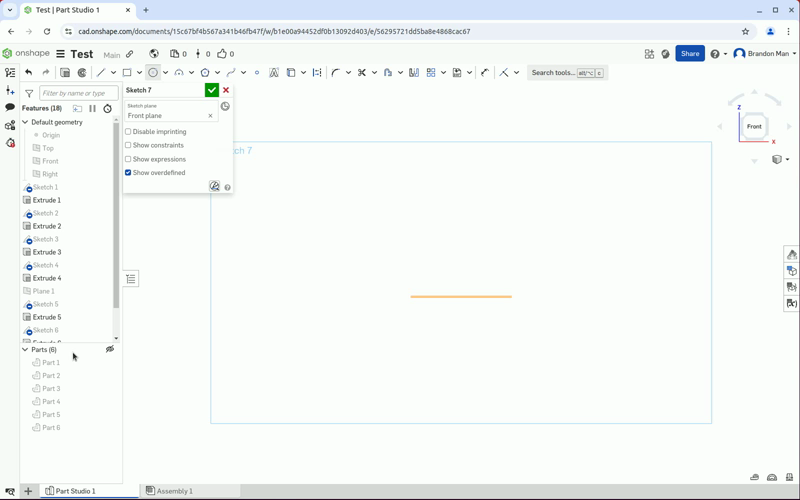
key_down(shift)
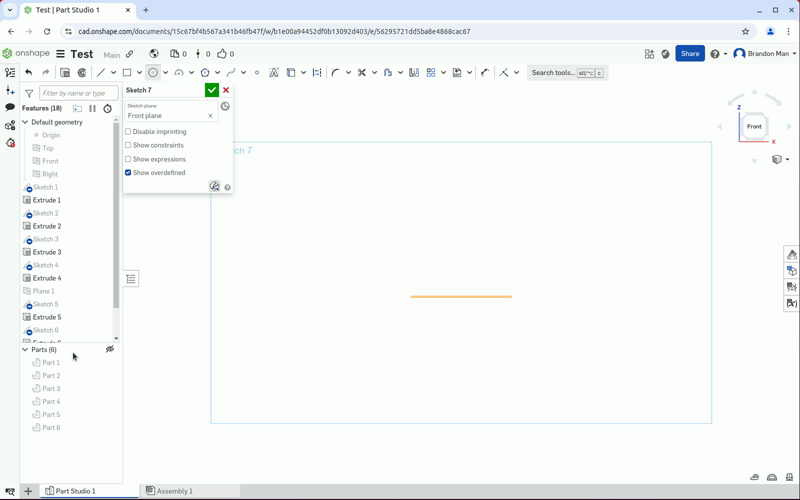
mouse_move(504, 209)
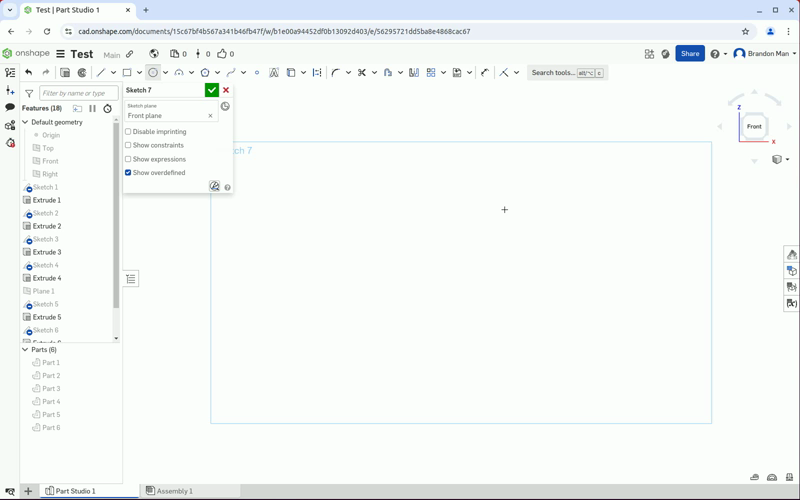
click(504, 209)
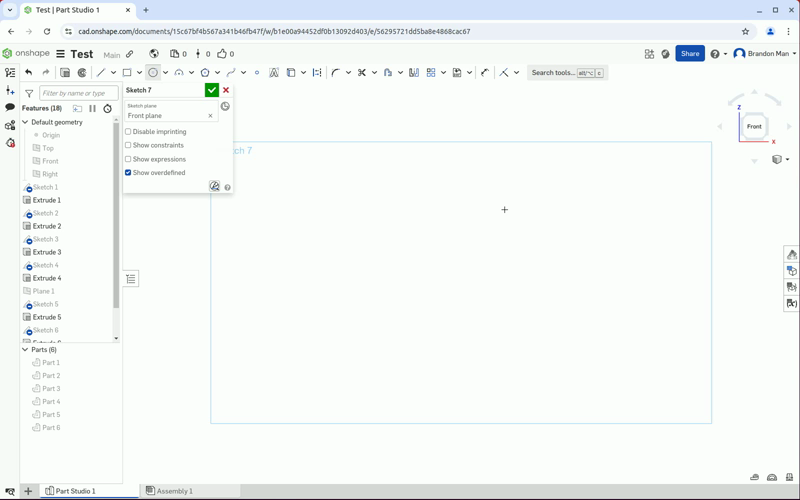
key_up(shift)
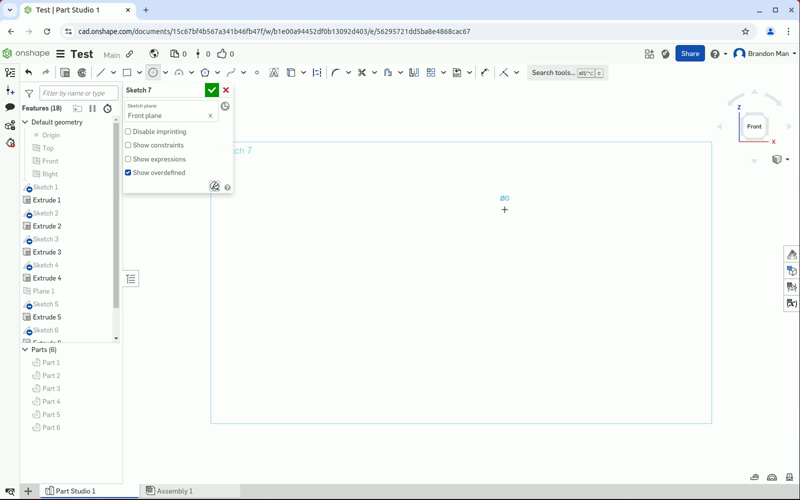
mouse_move(534, 209)
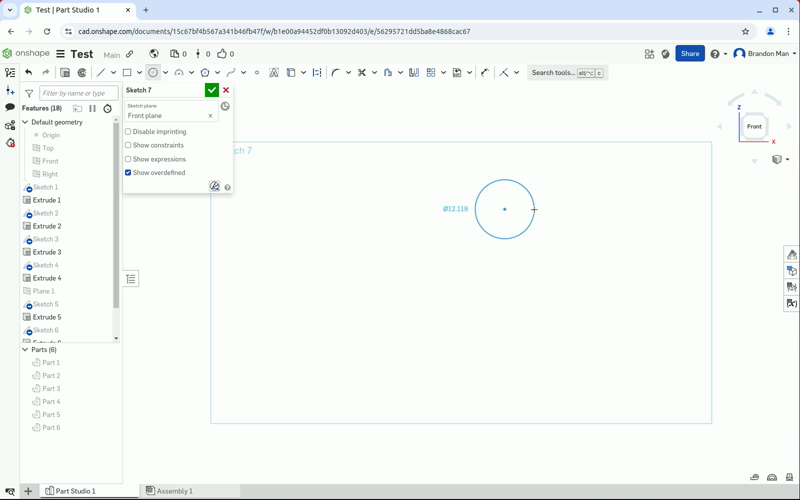
click(534, 209)
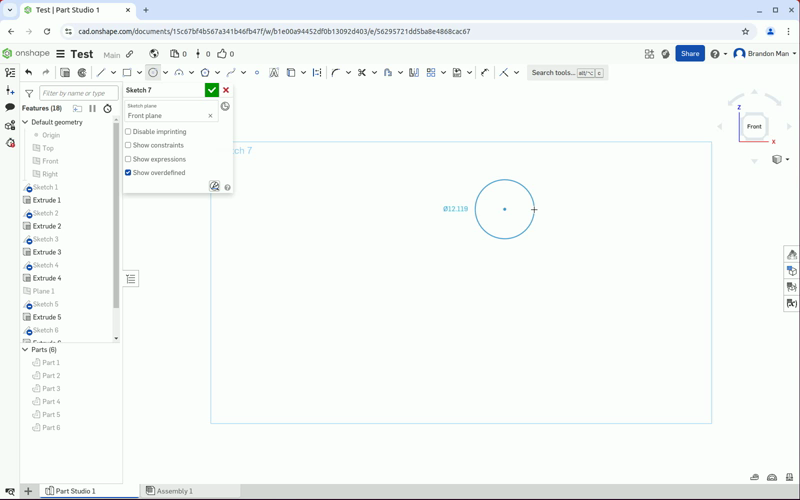
key(esc)
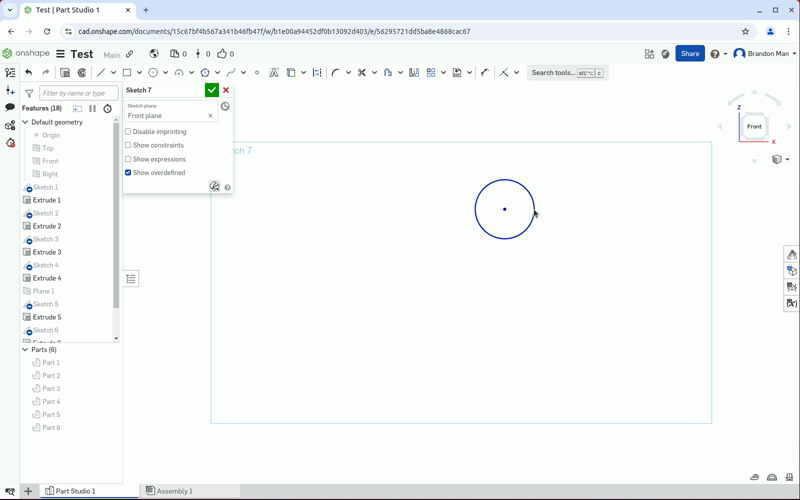
key(c)
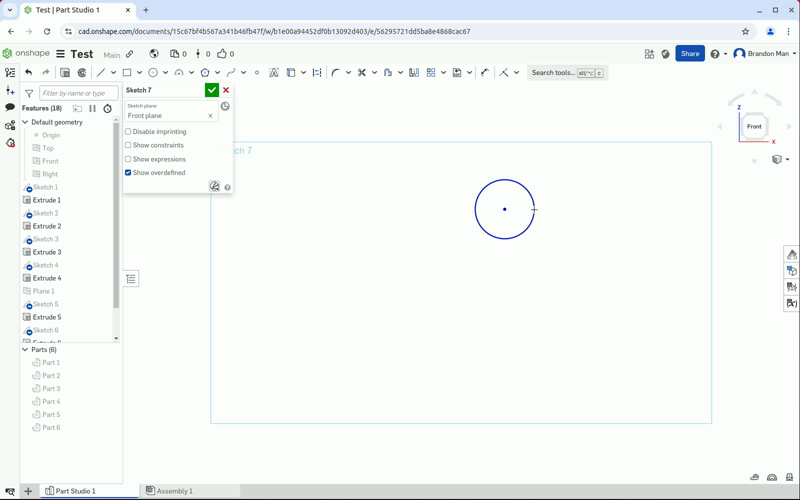
key_down(shift)
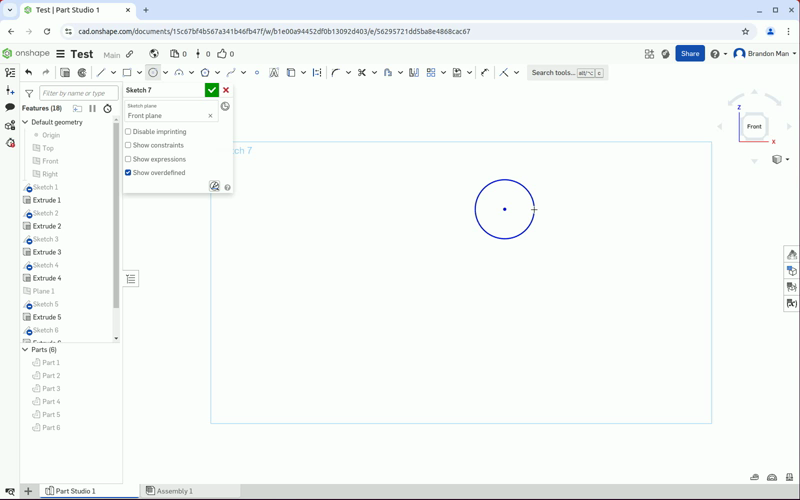
mouse_move(504, 209)
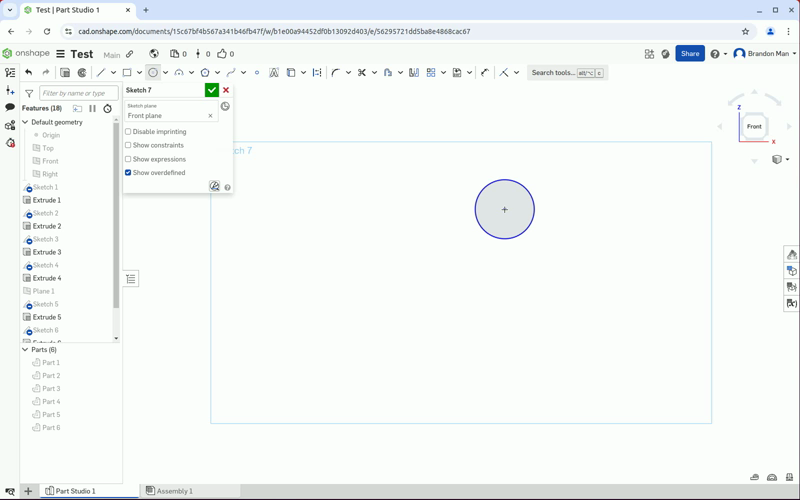
click(504, 209)
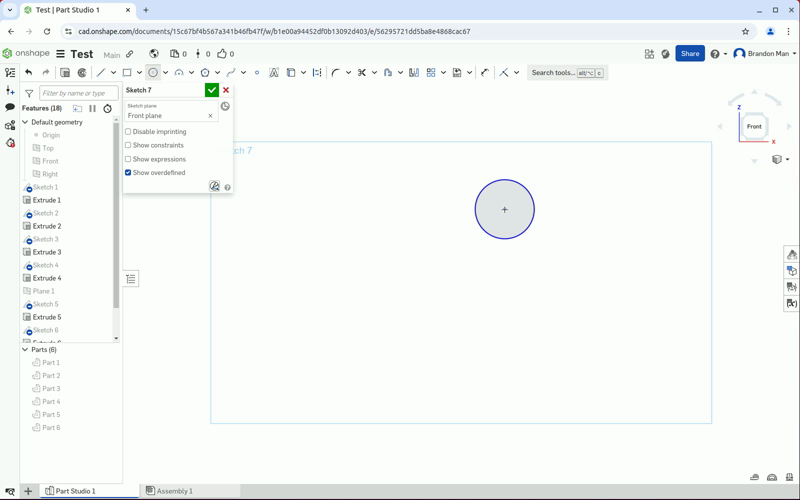
key_up(shift)
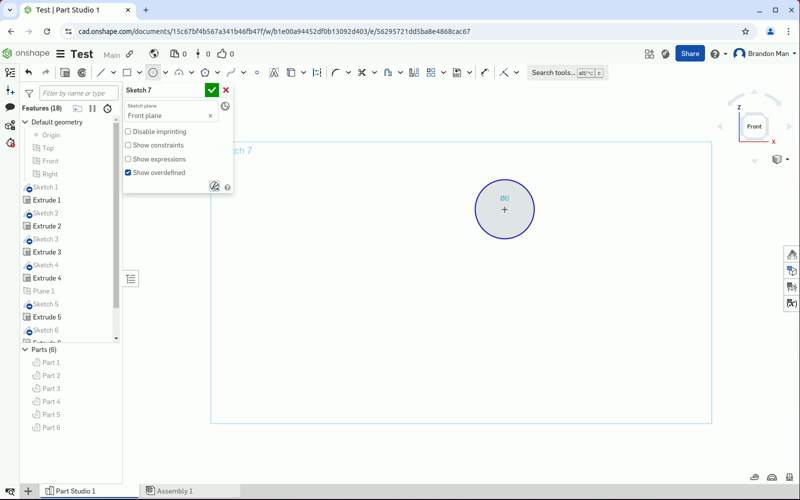
mouse_move(522, 209)
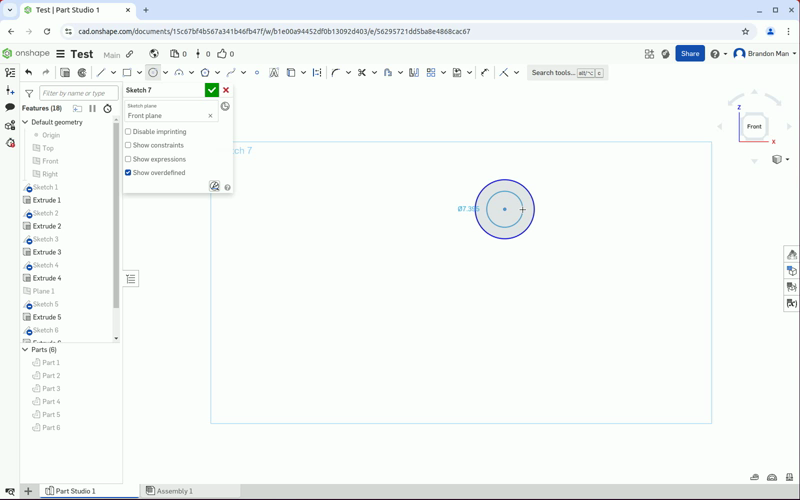
click(522, 209)
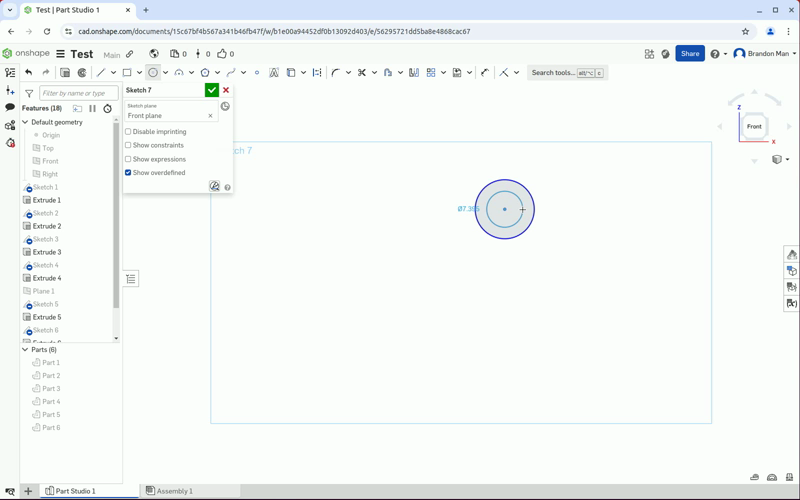
key(esc)
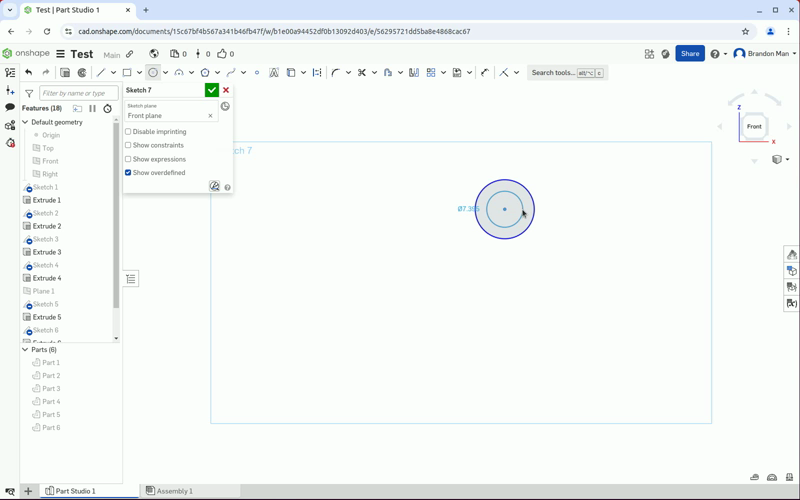
mouse_move(479, 211)
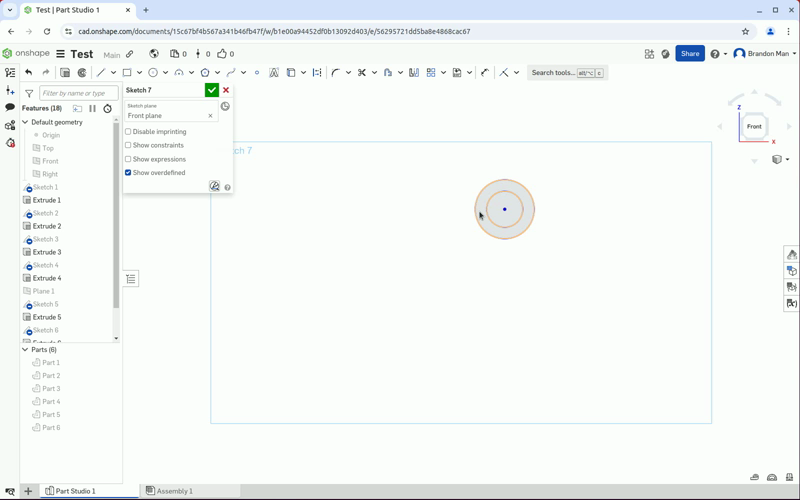
scroll(6)
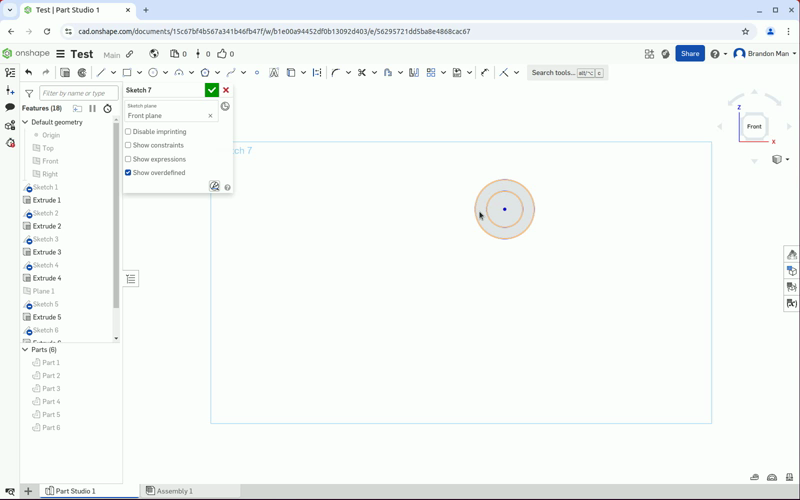
scroll(6)
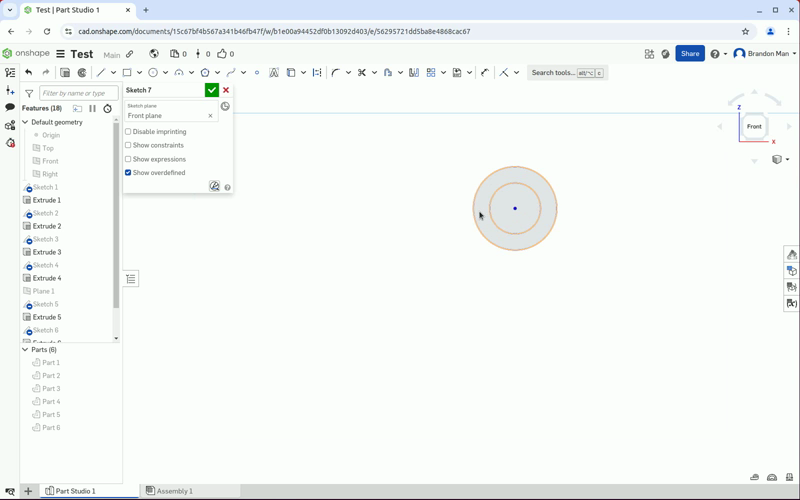
scroll(6)
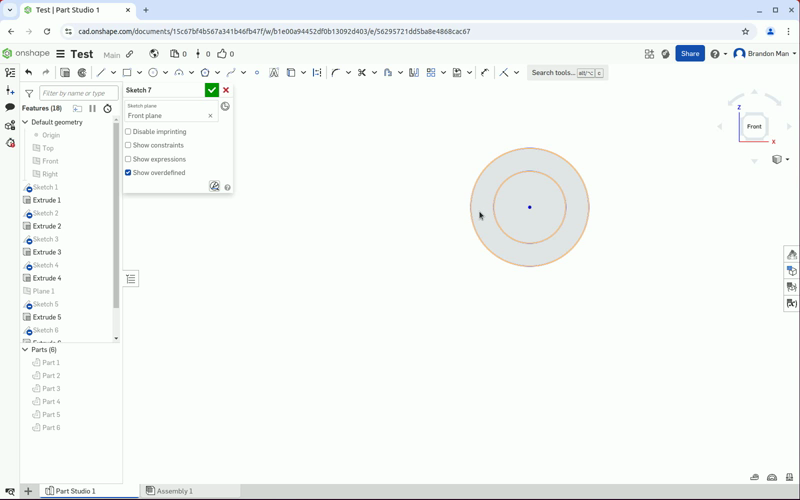
scroll(6)
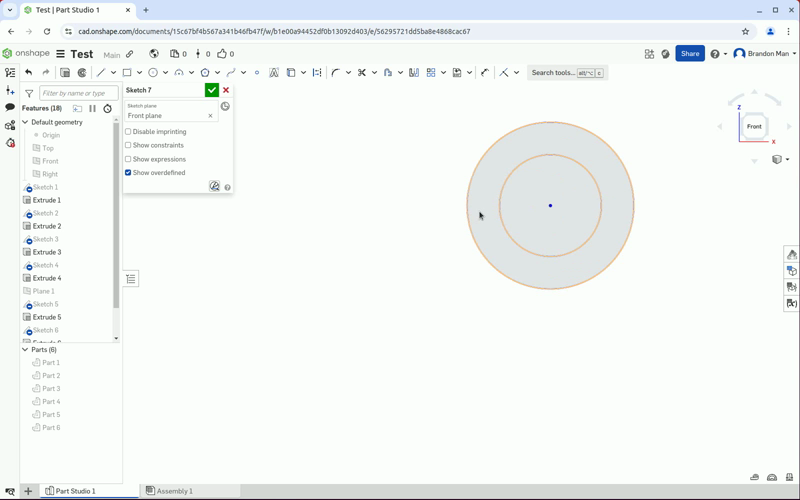
scroll(6)
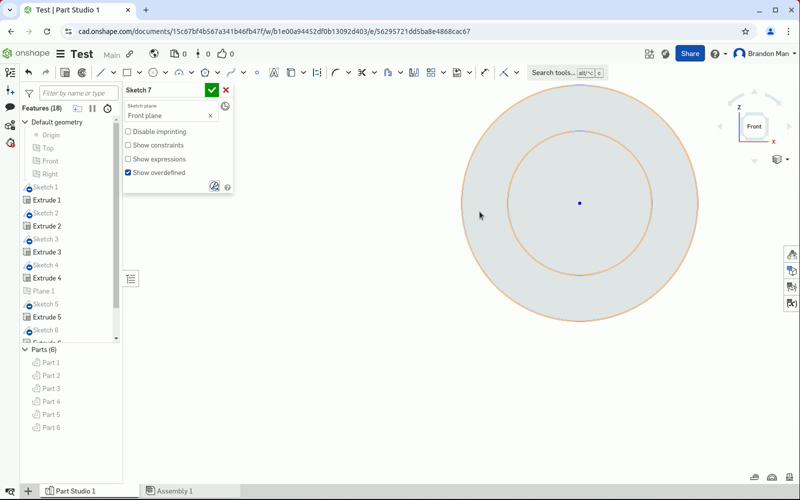
scroll(6)
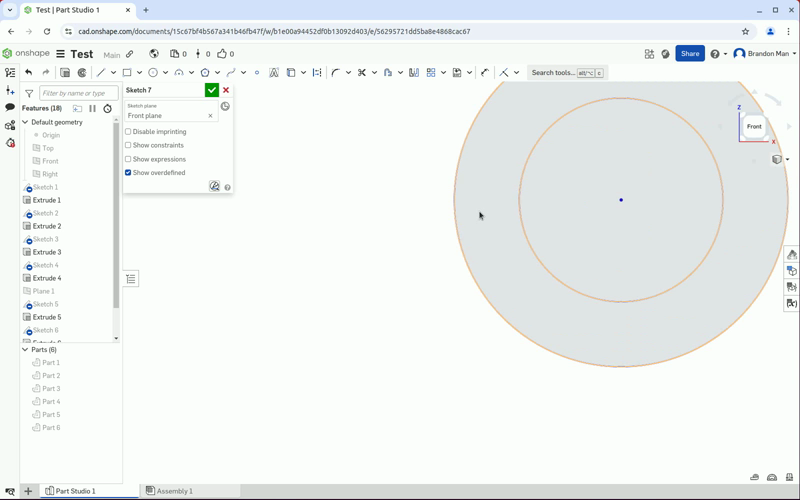
scroll(6)
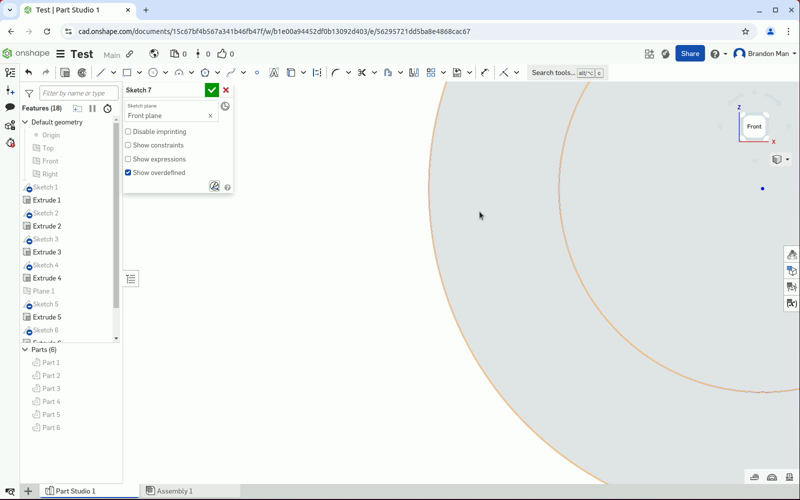
click(479, 211)
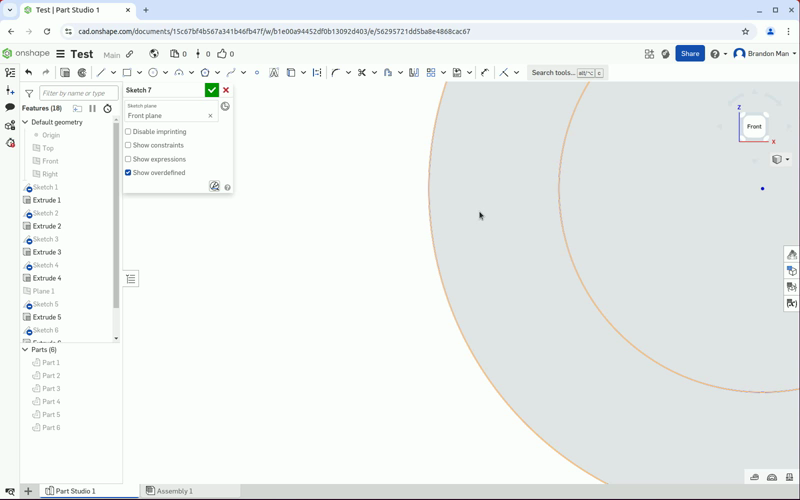
scroll(-6)
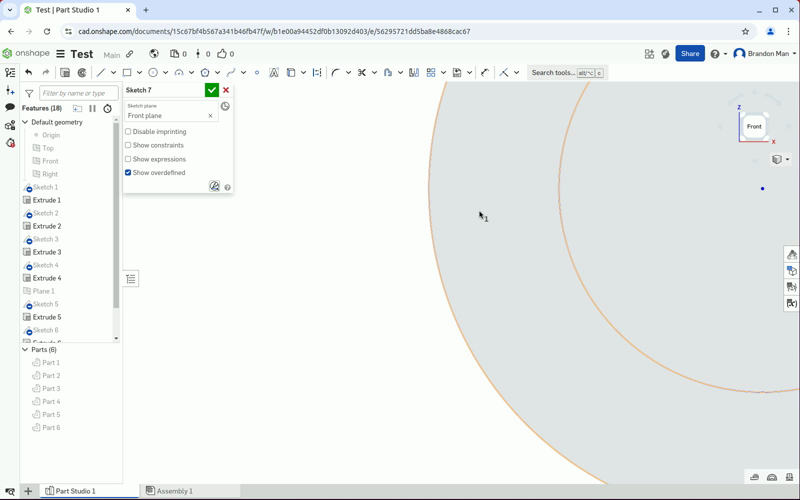
scroll(-6)
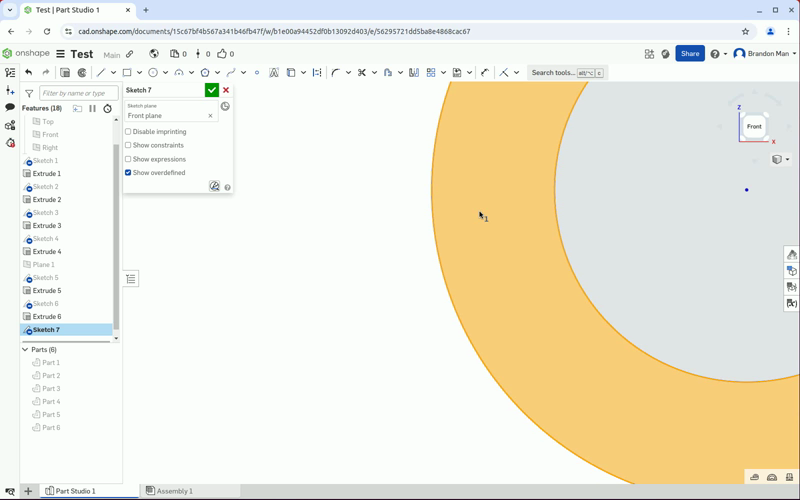
scroll(-6)
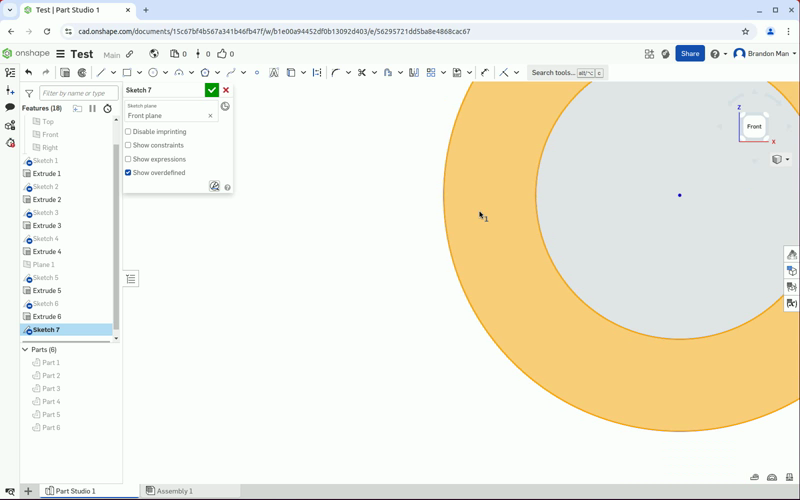
scroll(-6)
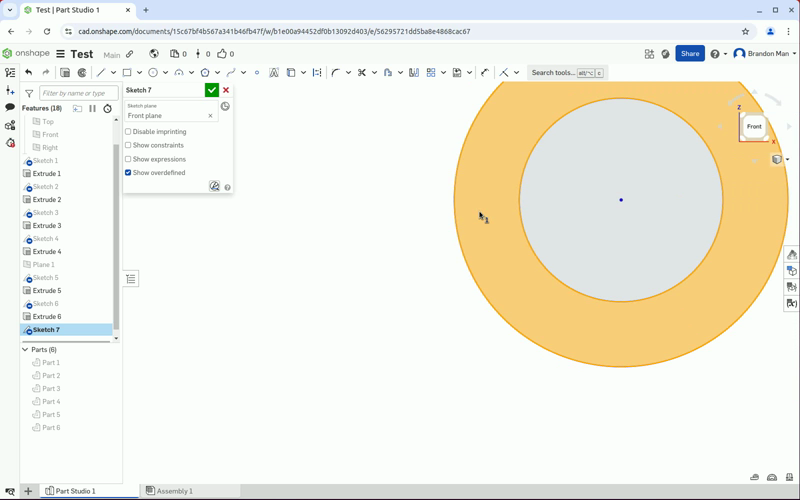
scroll(-6)
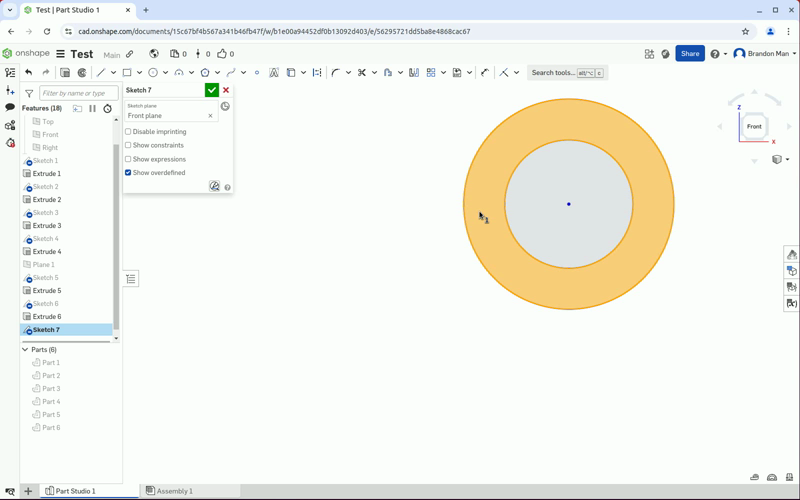
scroll(-6)
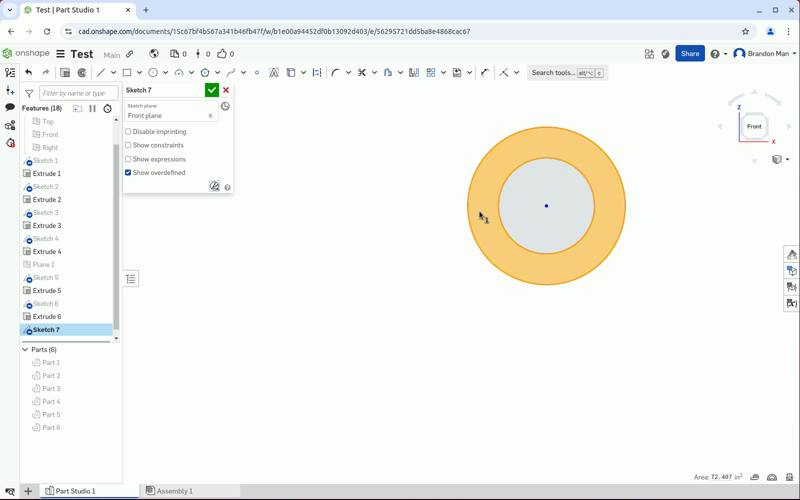
scroll(-6)
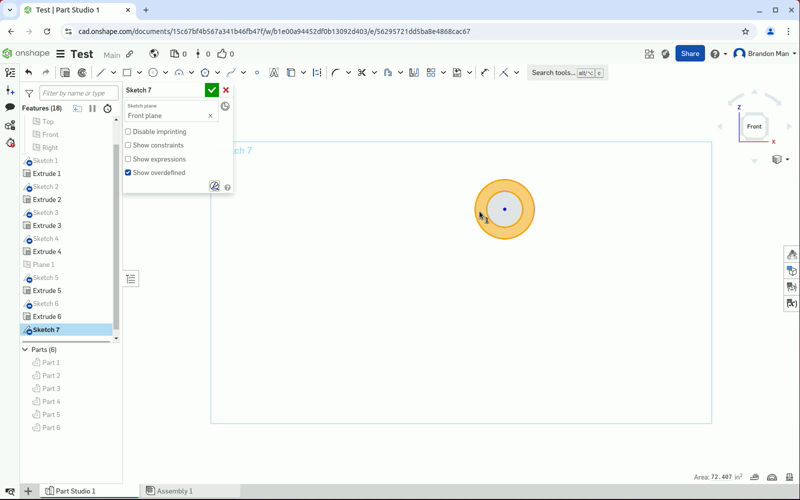
mouse_move(73, 352)
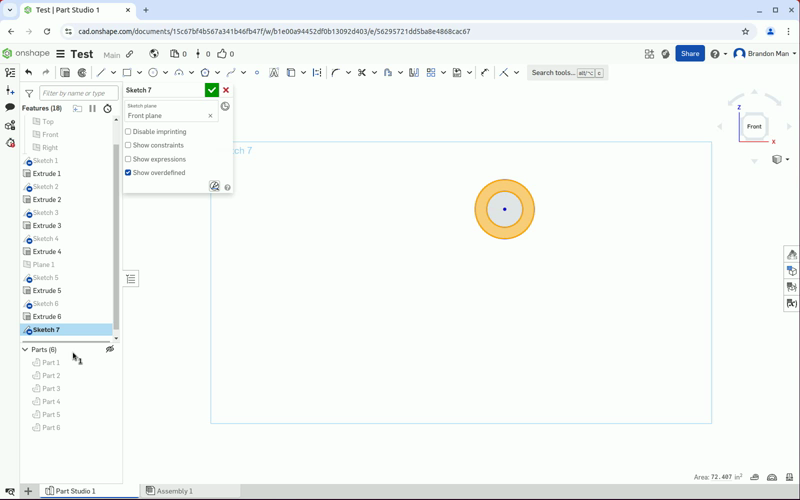
key(shift+y)
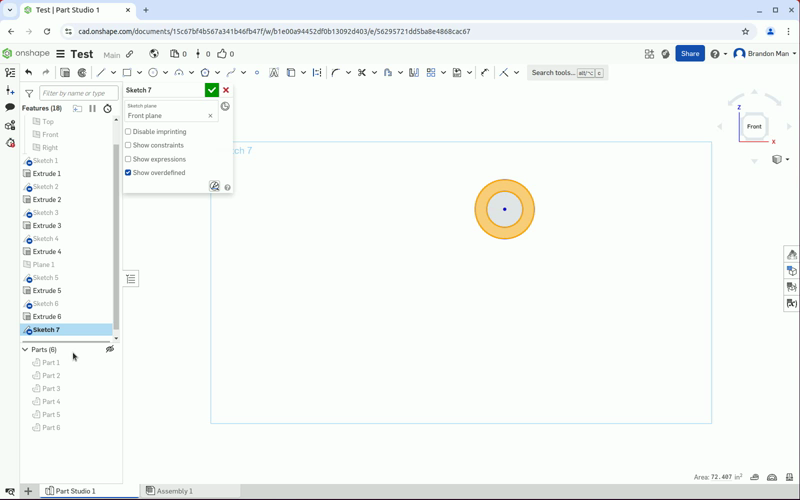
key(shift+e)
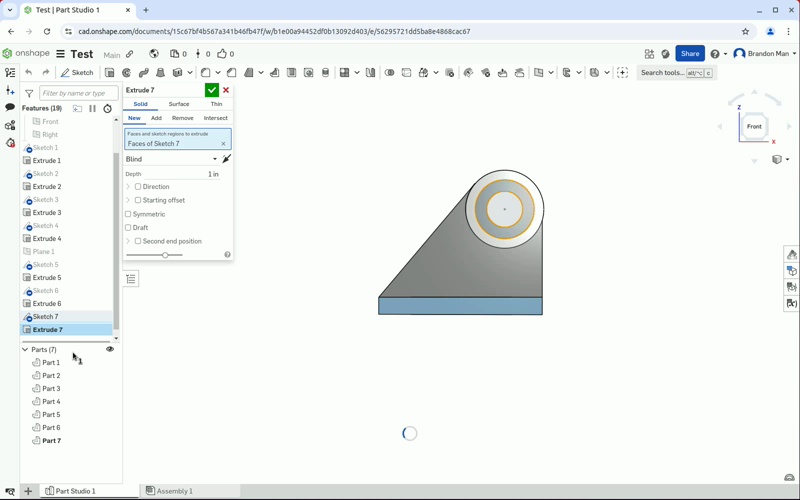
mouse_move(143, 106)
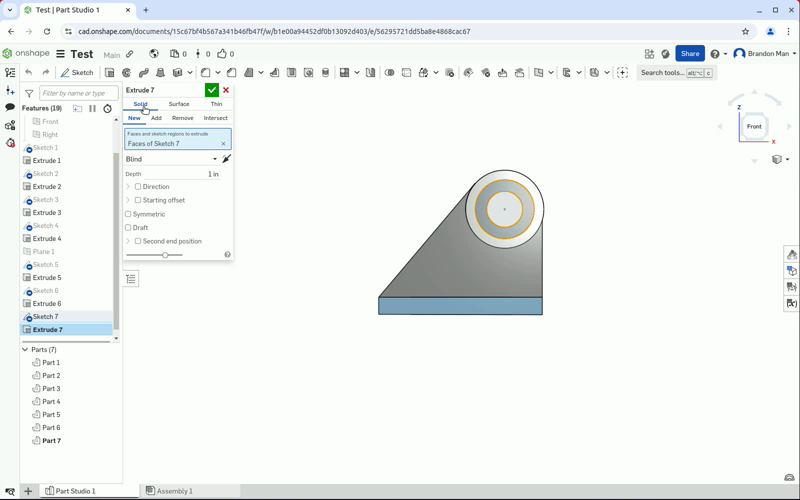
click(143, 106)
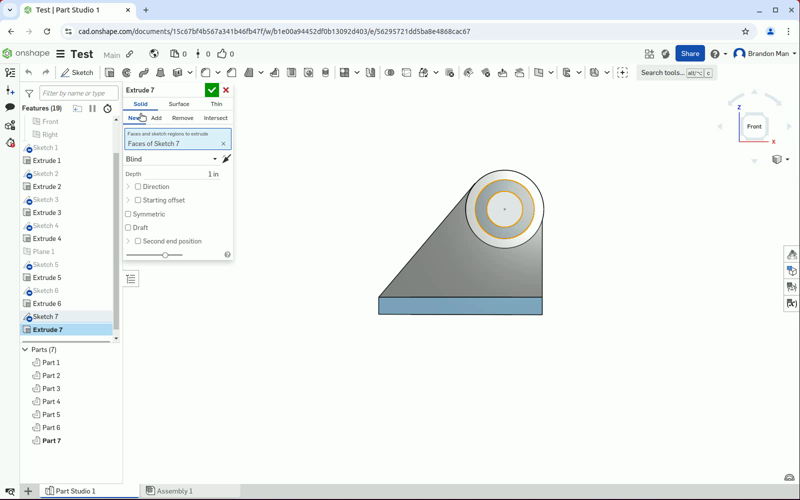
mouse_move(137, 120)
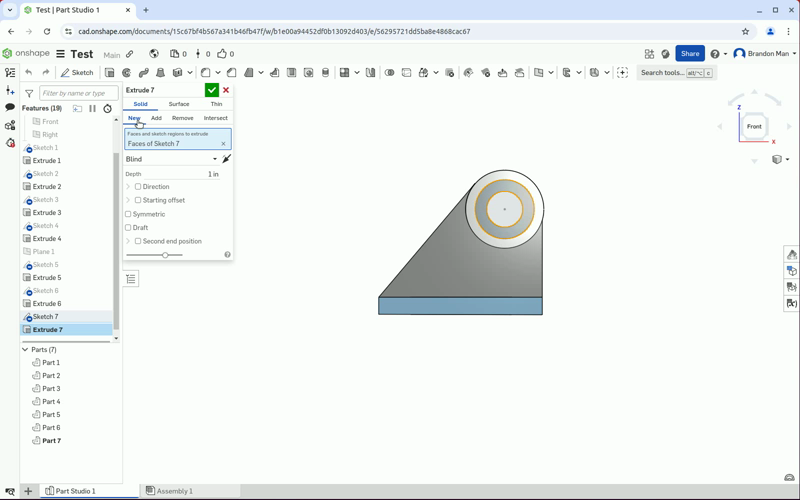
click(137, 120)
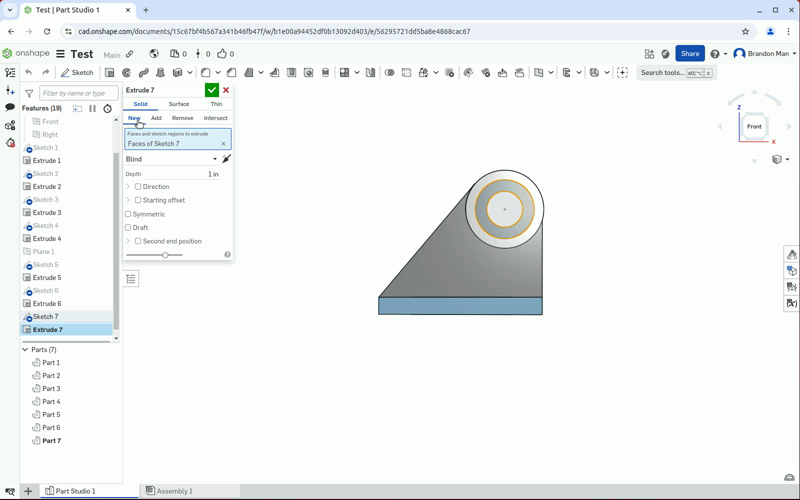
key(tab, 4)
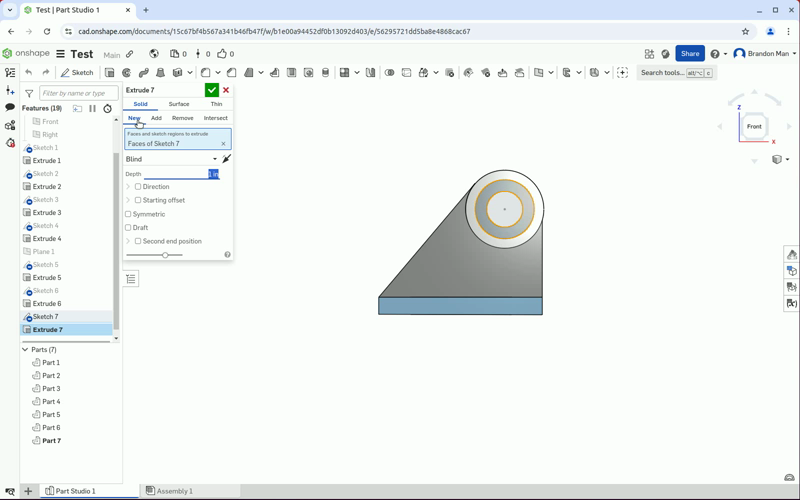
text(-0.963)
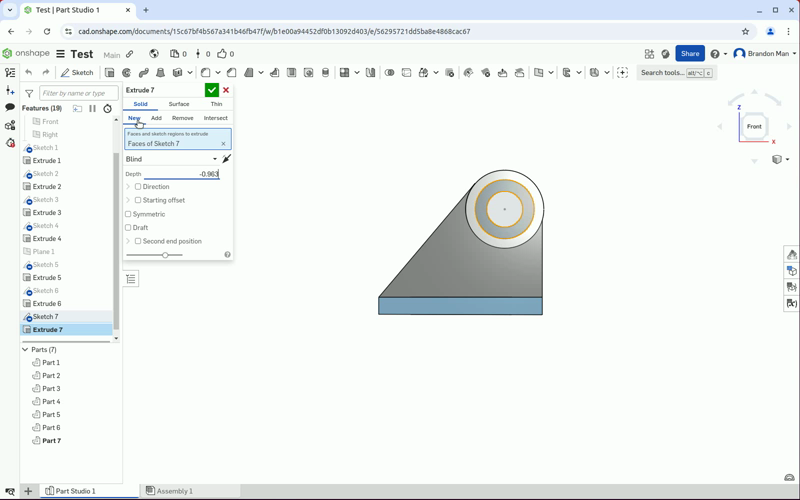
key(enter)
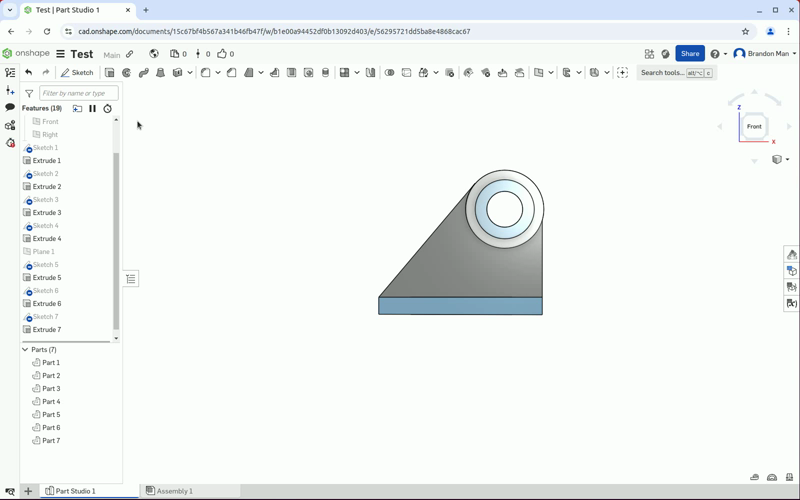
key(shift+h)
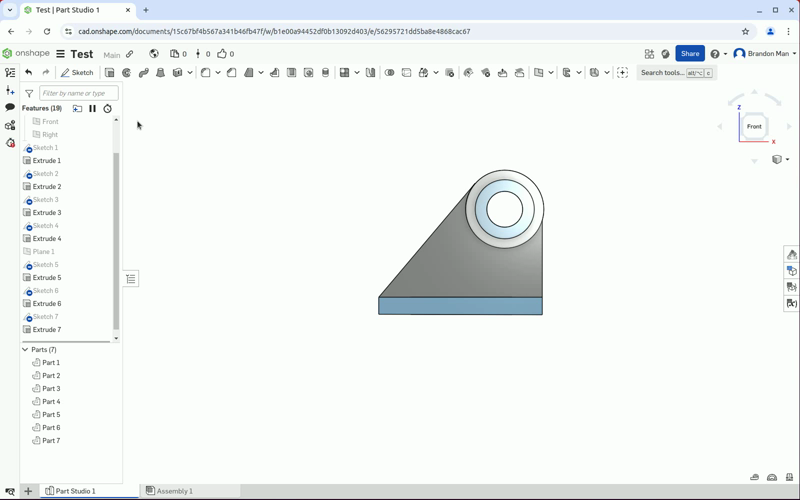
key(shift+h)
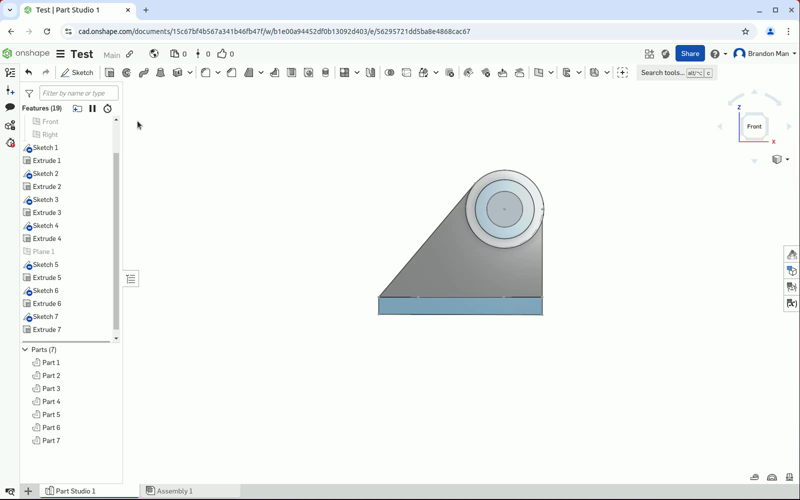
key(shift+7)
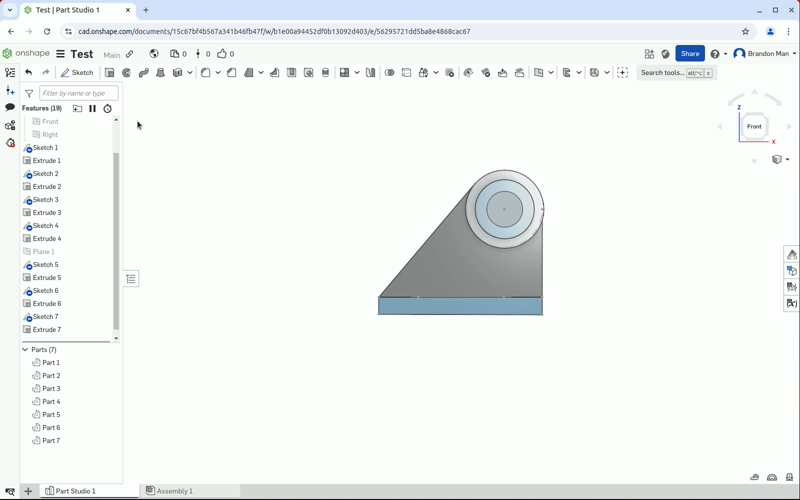
key(left, 2)
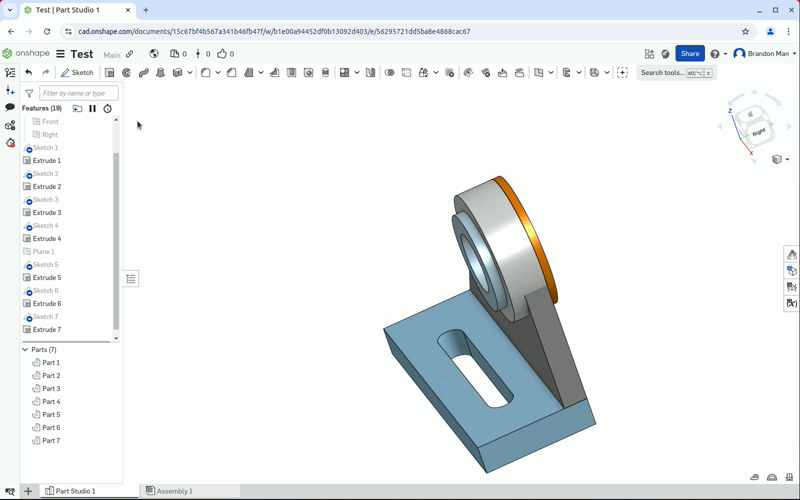
key(down, 2)
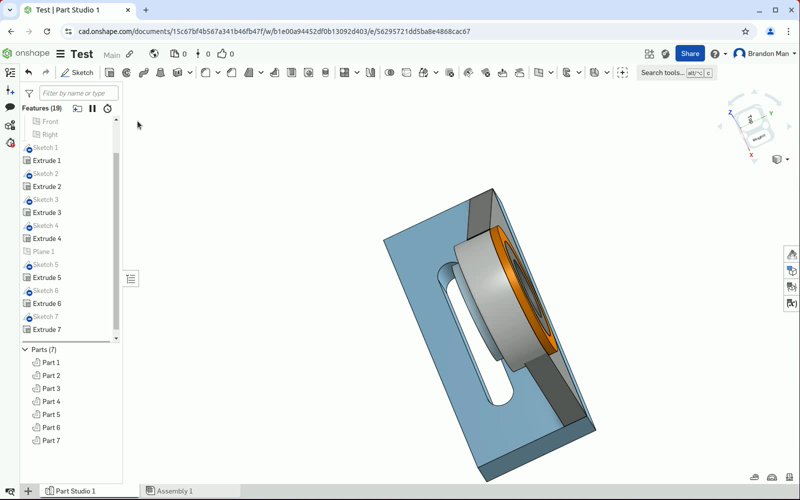
key(up, 2)
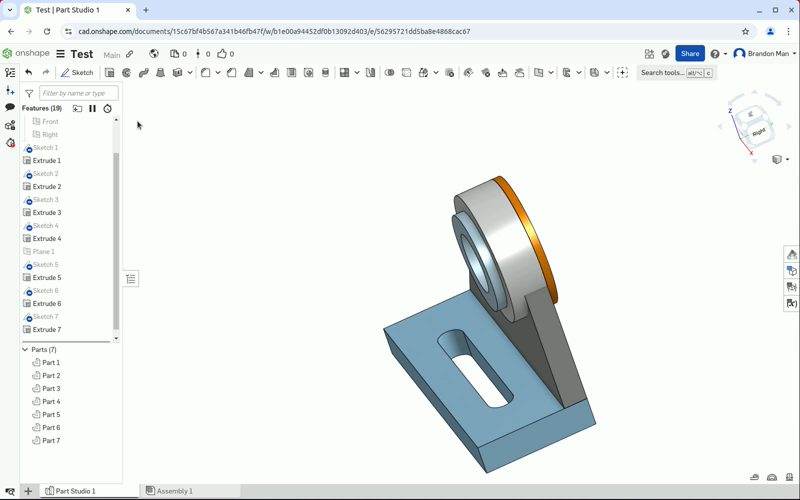
key(right, 2)
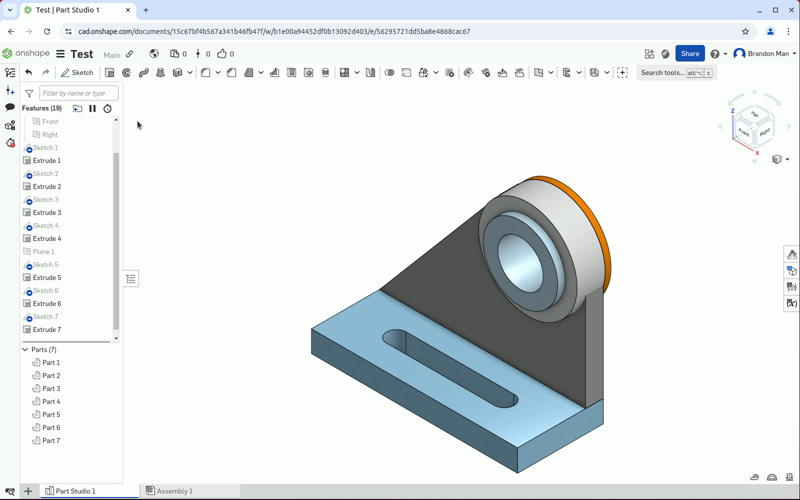
mouse_move(69, 150)
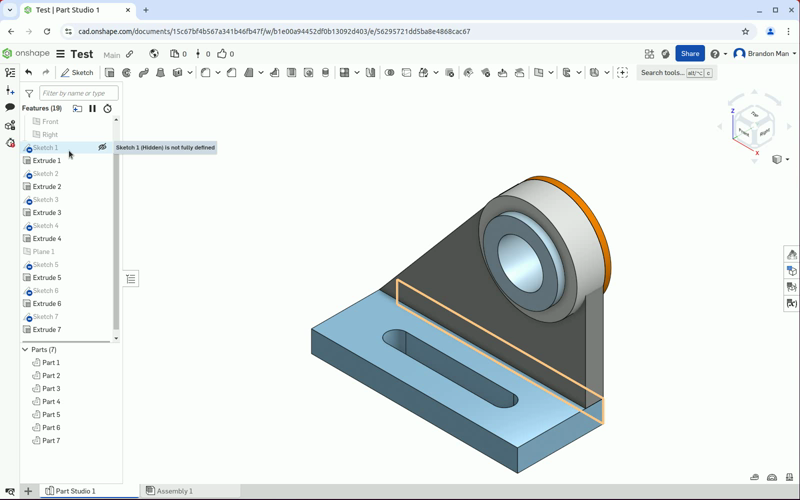
click(69, 150)